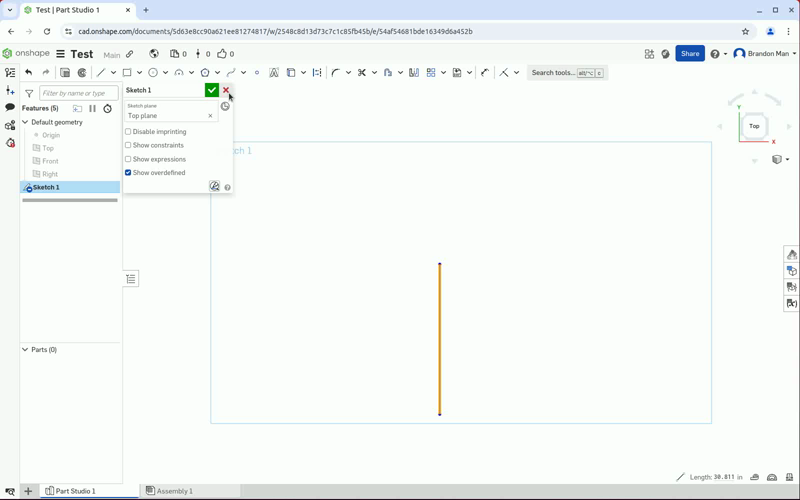
key(shift+h)
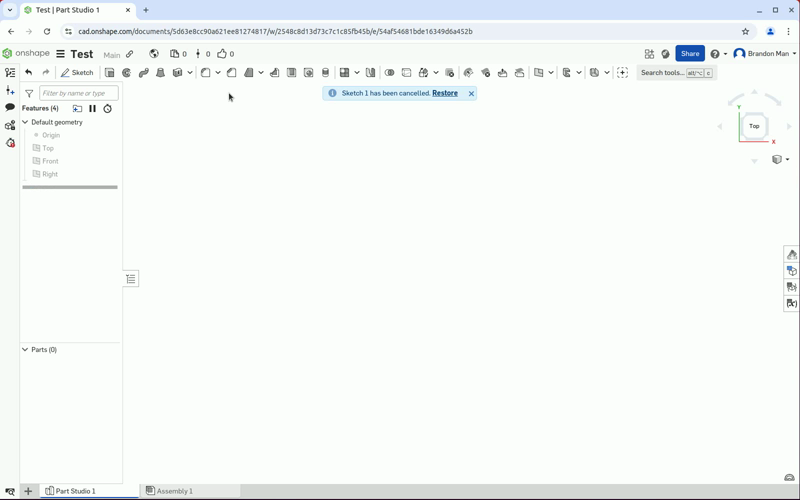
mouse_move(73, 352)
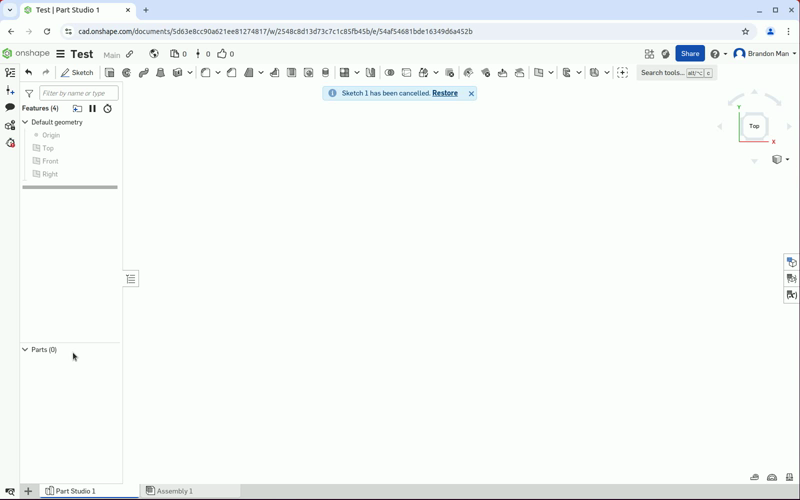
key(y)
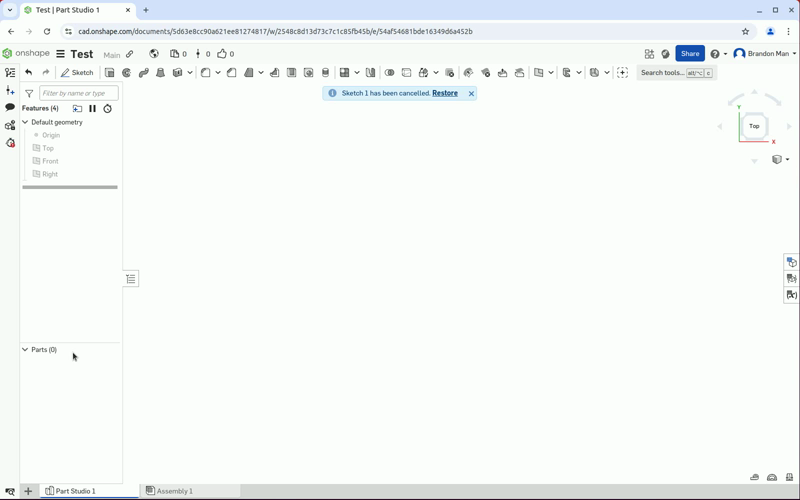
key(shift+p)
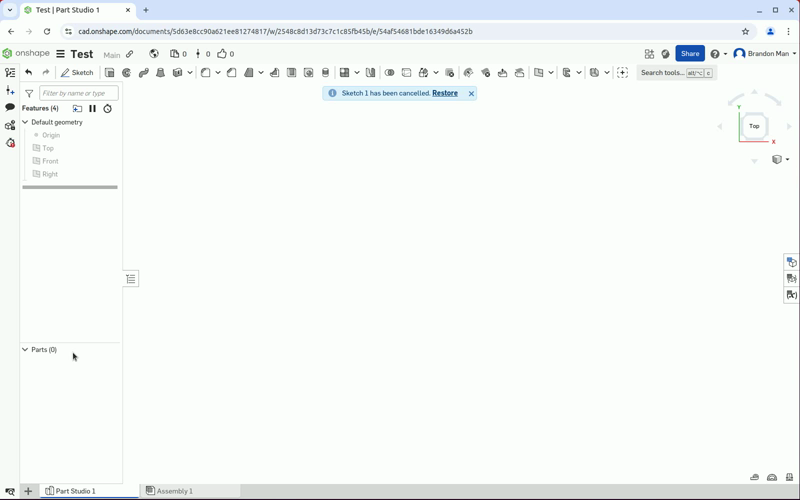
key(space)
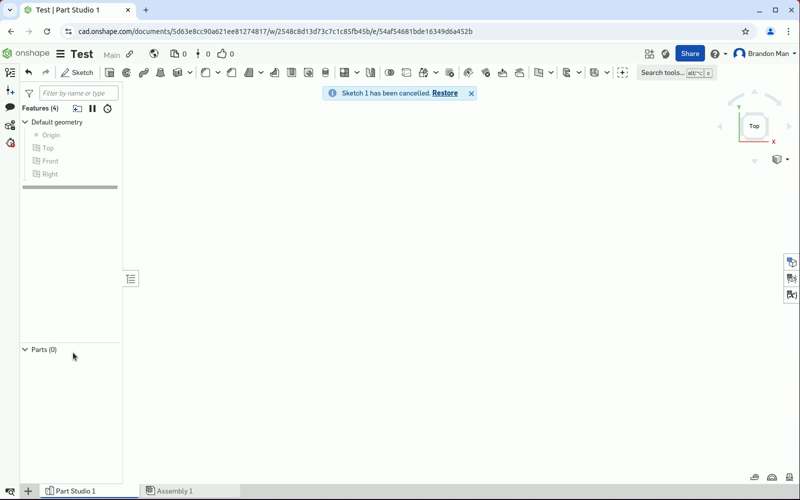
key_down(shift)
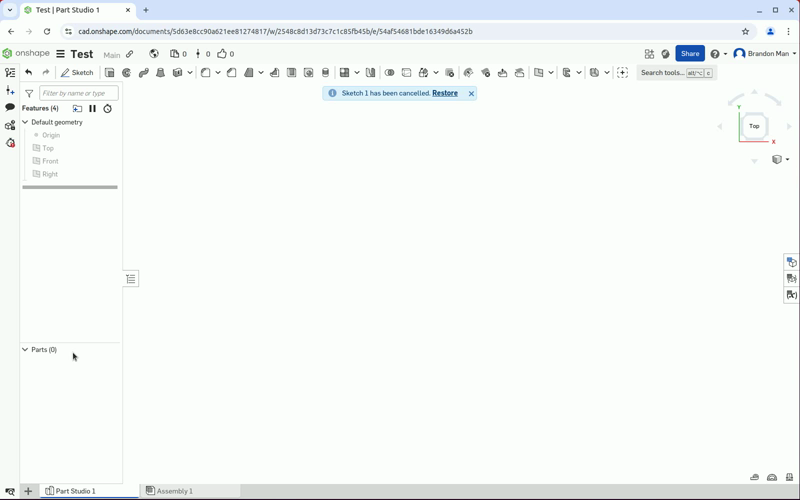
key(up)
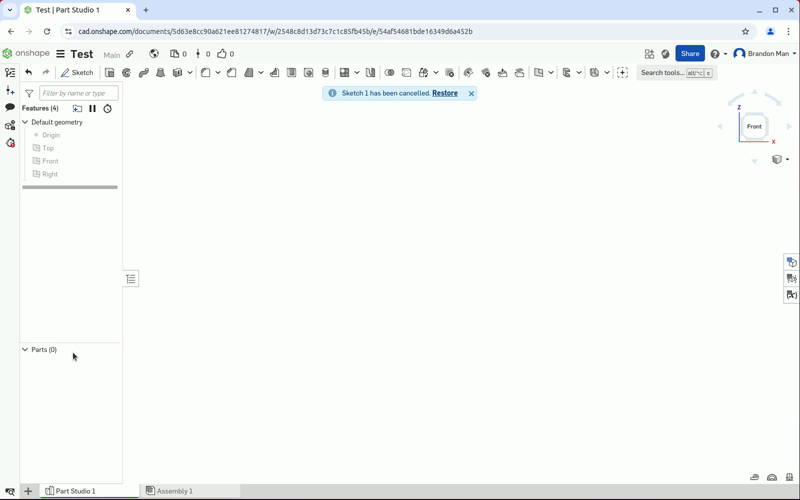
key_up(shift)
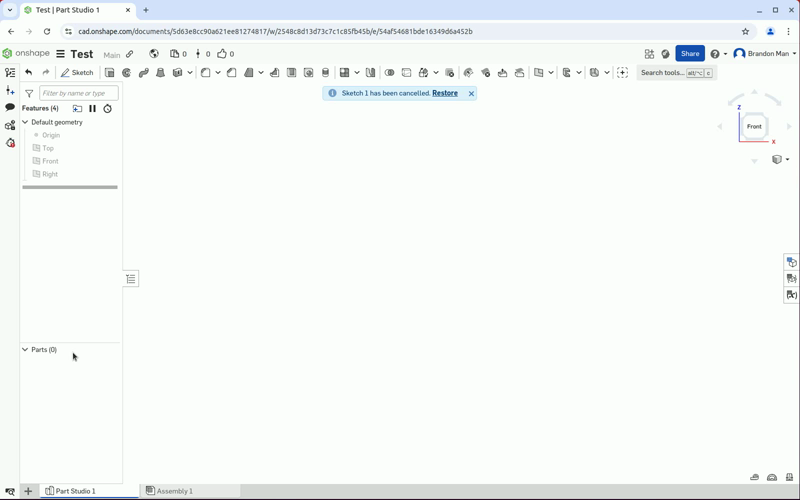
mouse_move(73, 352)
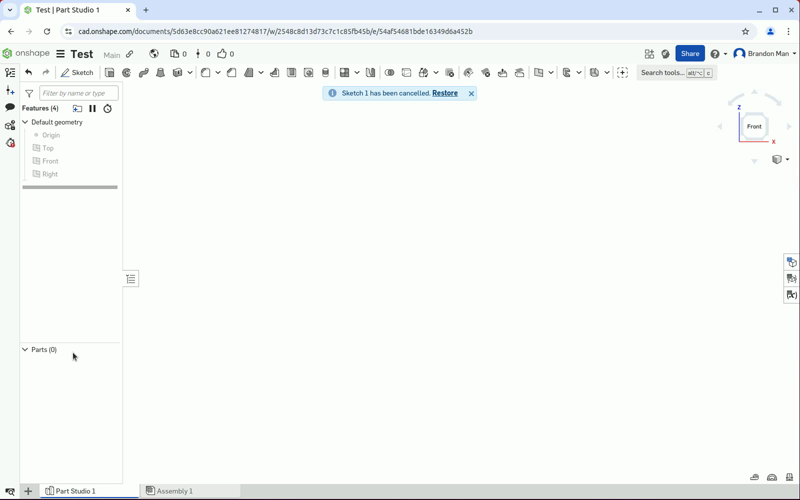
key(shift+y)
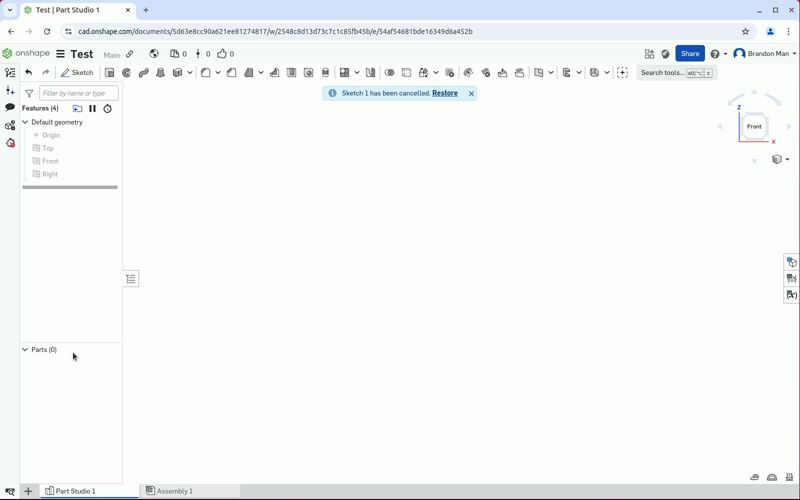
key(shift+s)
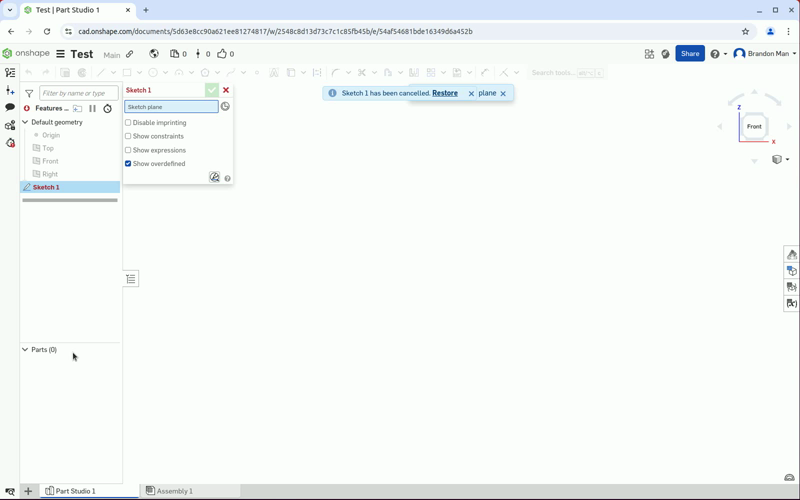
mouse_move(73, 163)
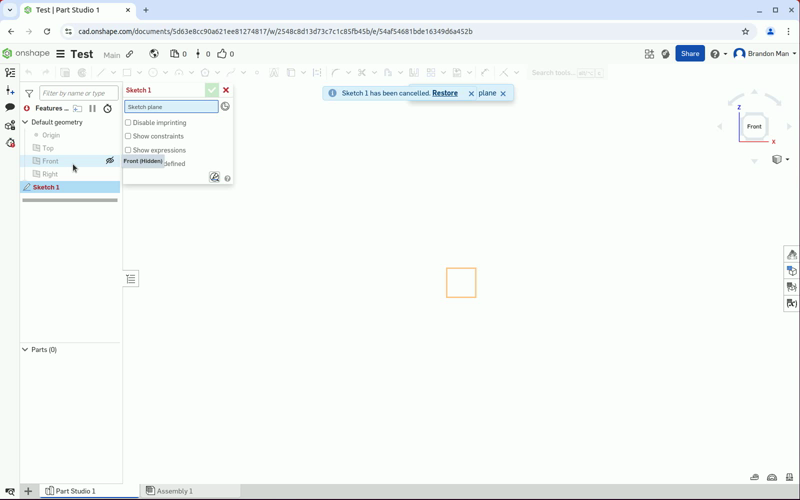
click(73, 163)
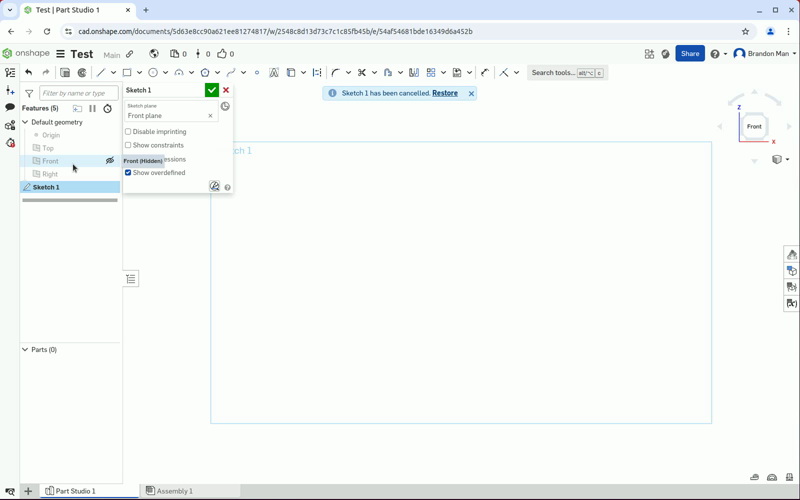
mouse_move(73, 352)
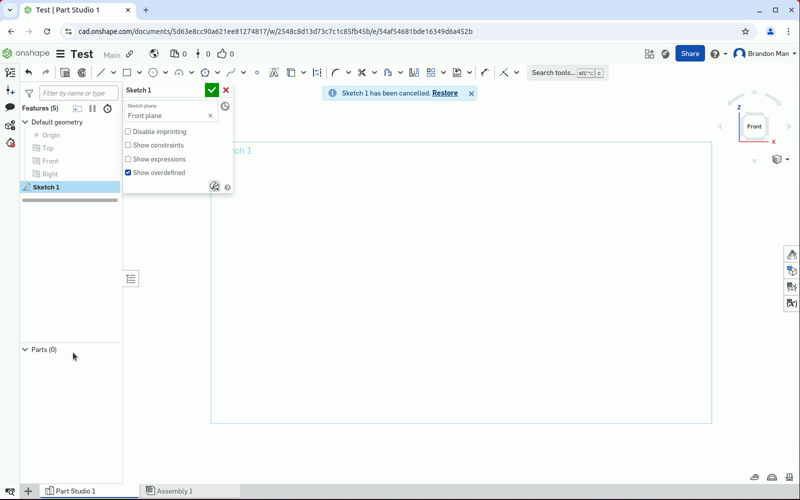
key(y)
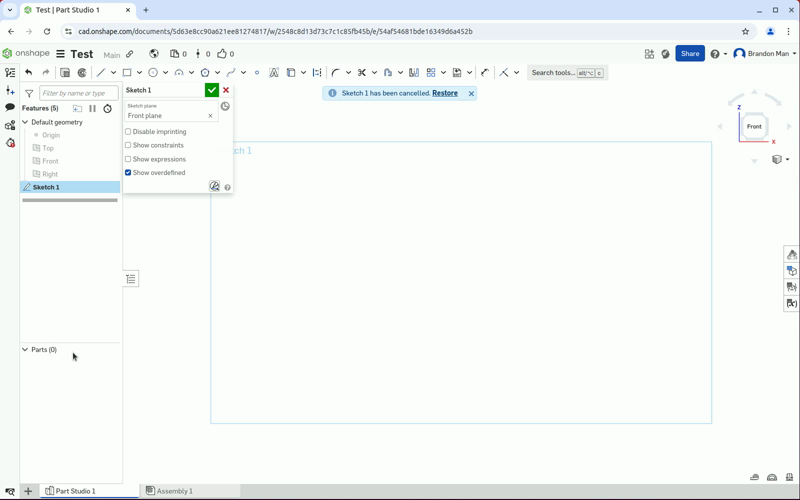
key(l)
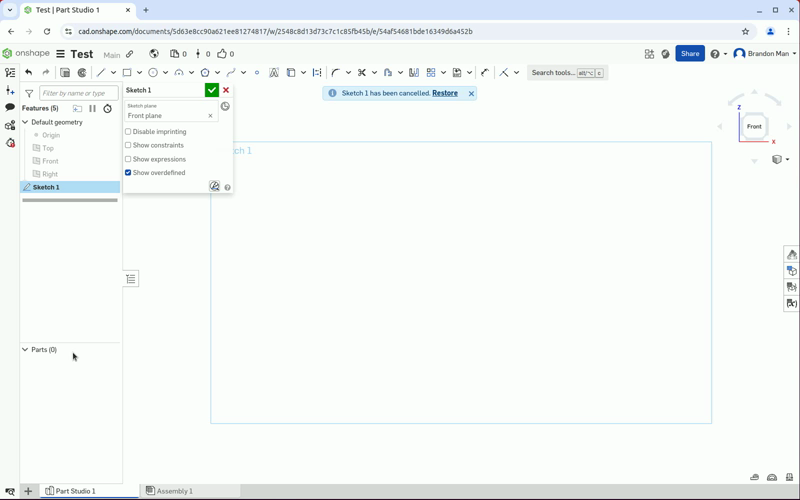
key_down(shift)
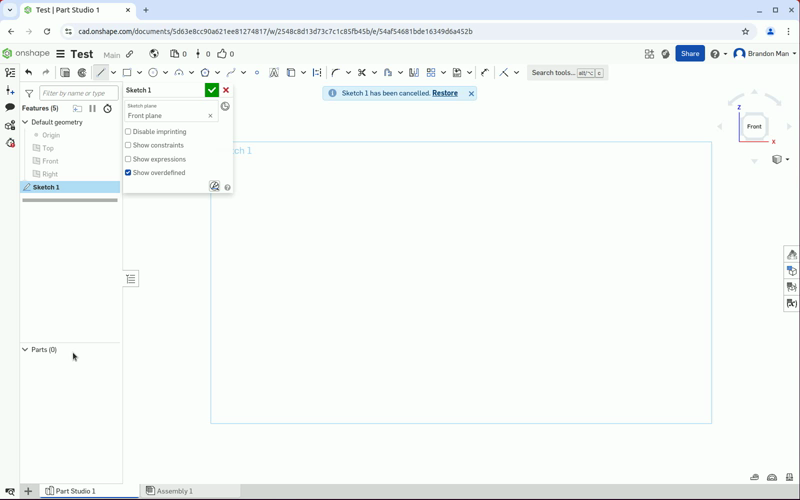
mouse_move(413, 258)
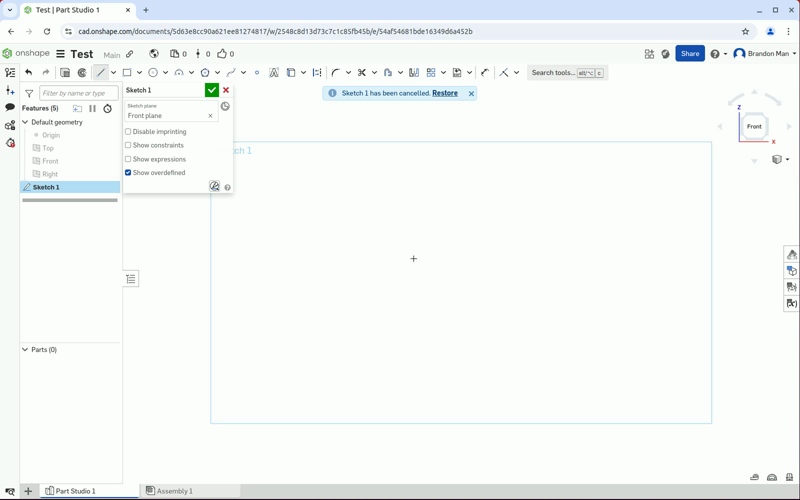
click(413, 258)
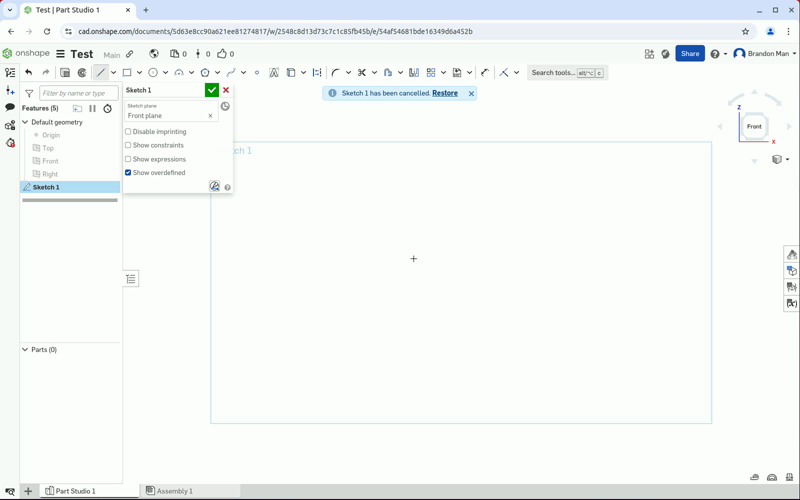
key_up(shift)
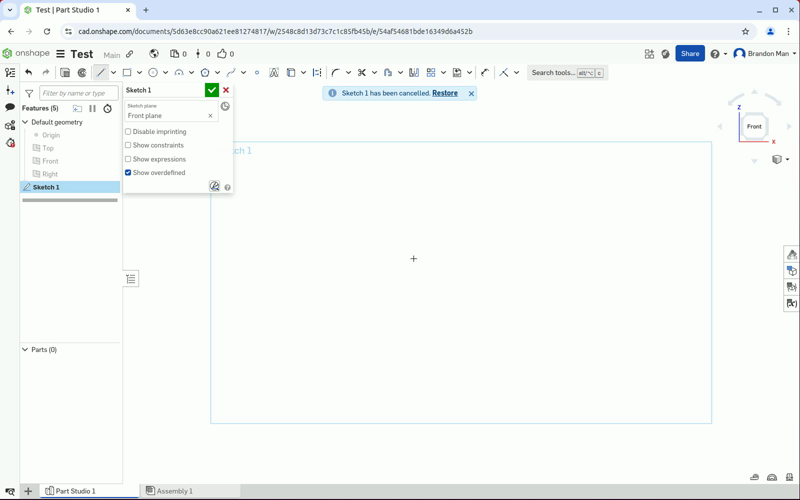
key_down(shift)
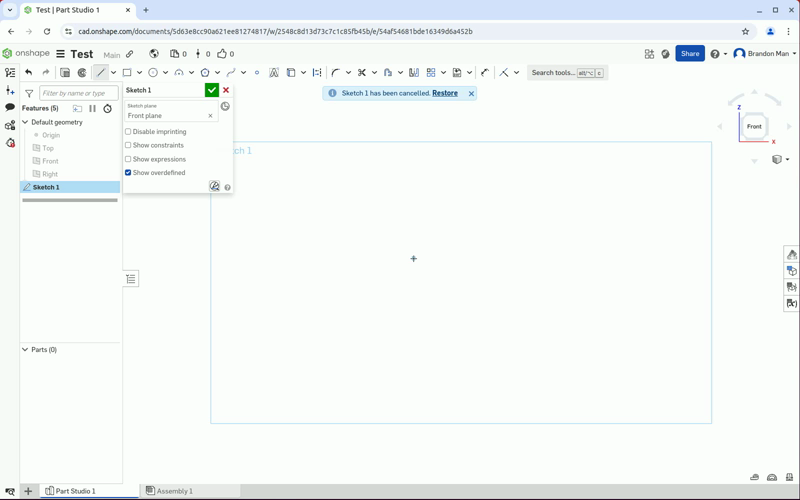
mouse_move(444, 258)
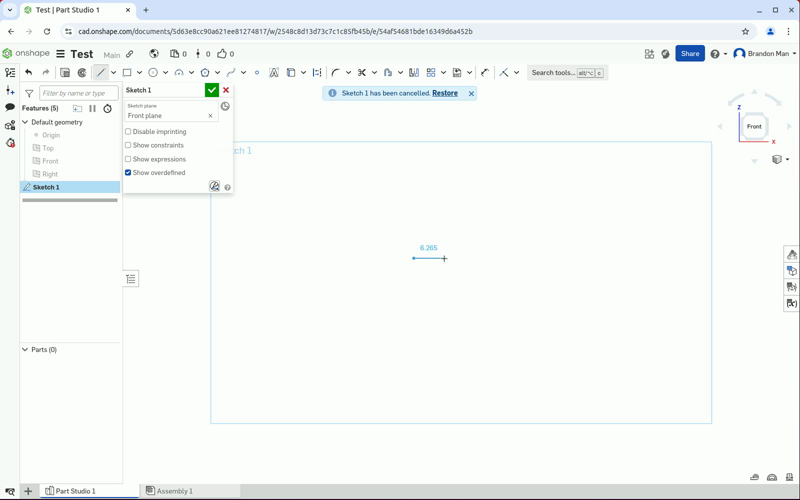
mouse_move(422, 263)
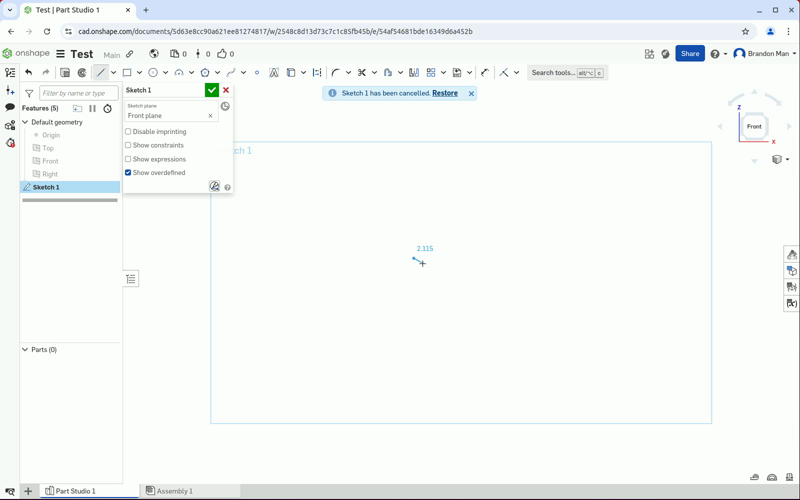
click(422, 263)
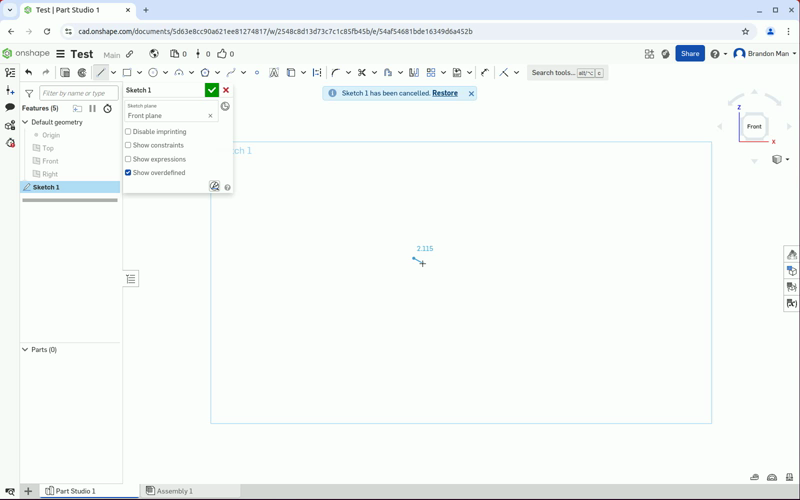
key_up(shift)
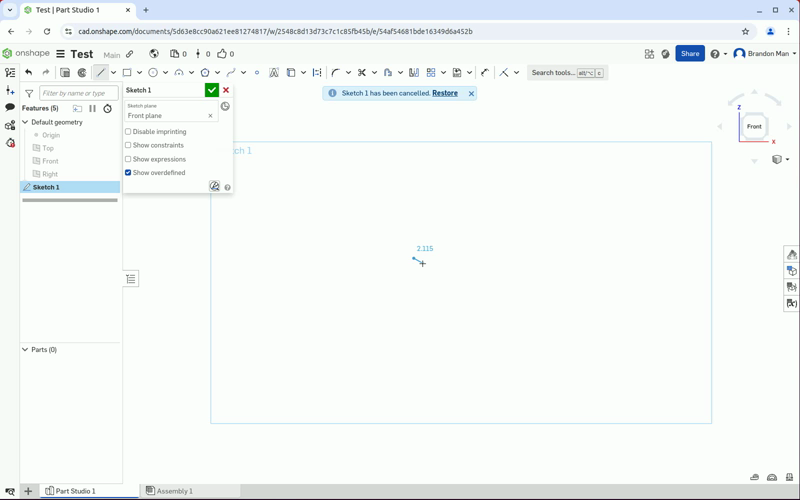
key_down(shift)
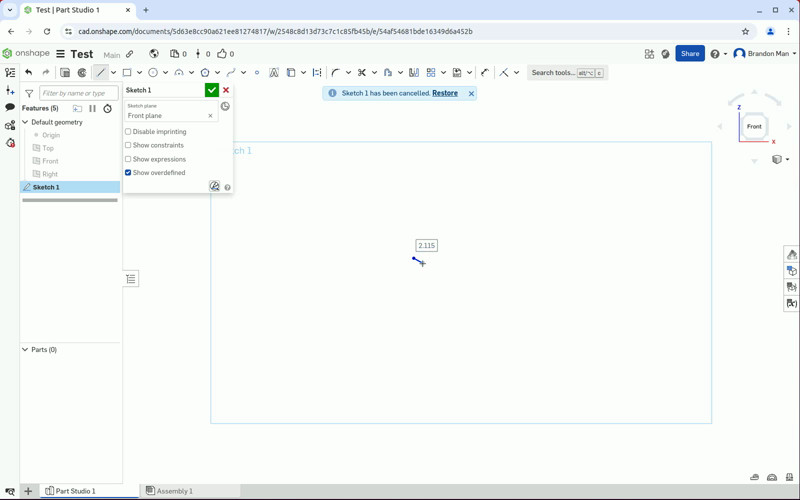
mouse_move(452, 263)
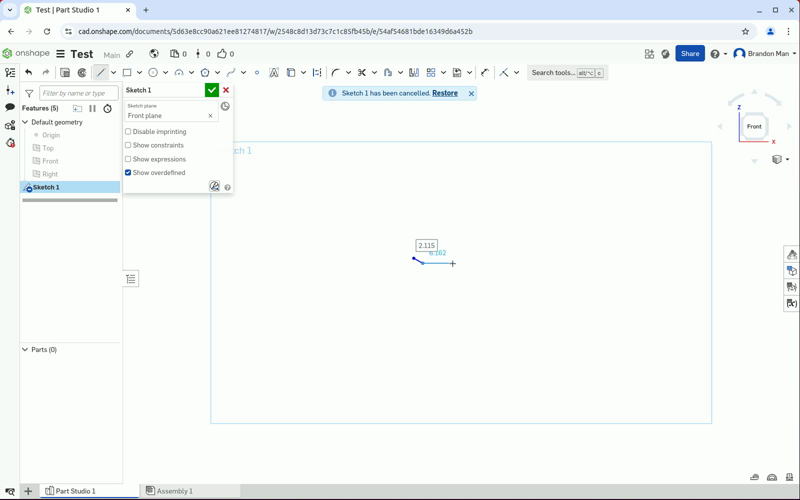
mouse_move(431, 258)
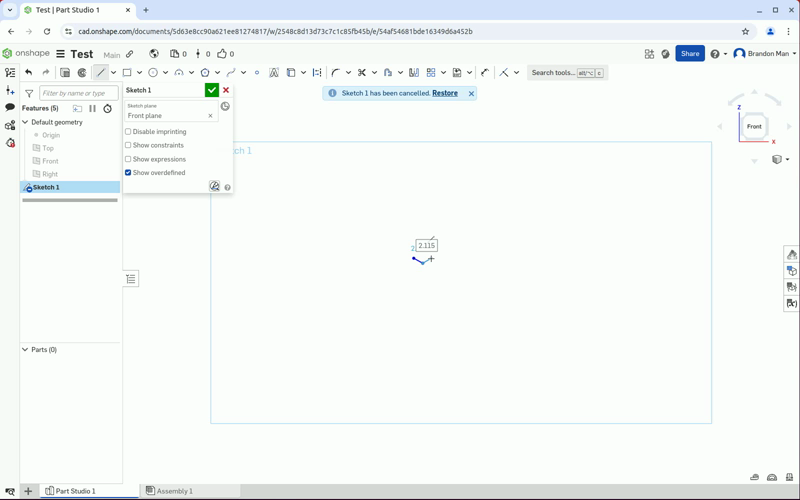
click(431, 258)
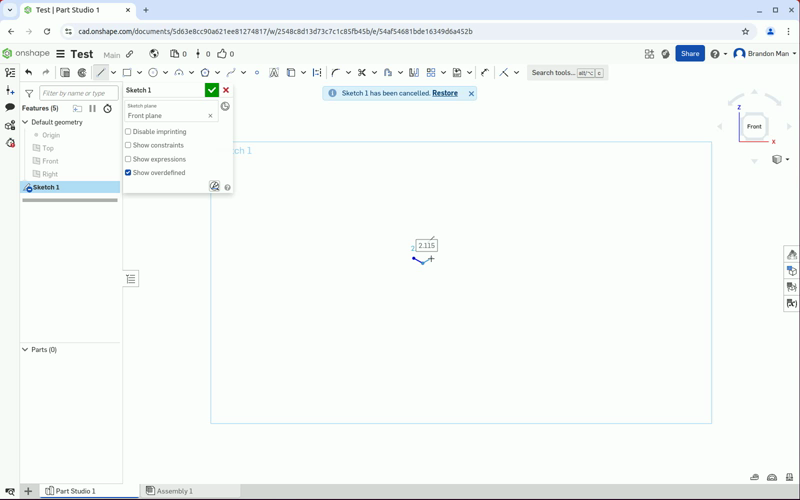
key_up(shift)
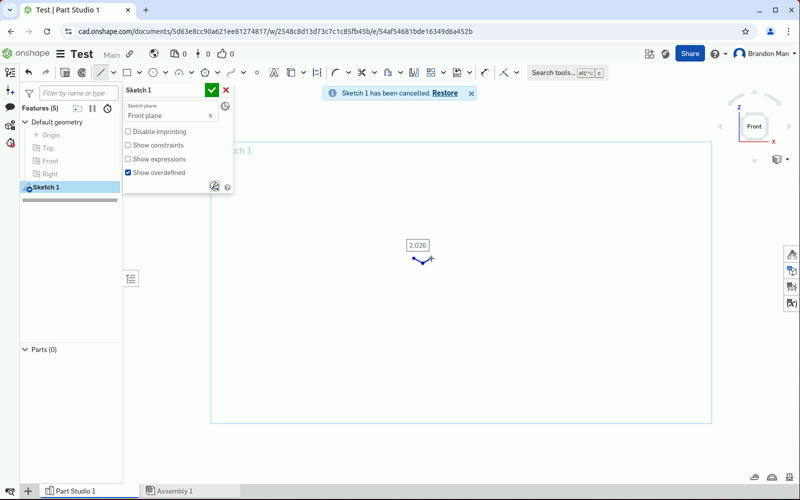
key_down(shift)
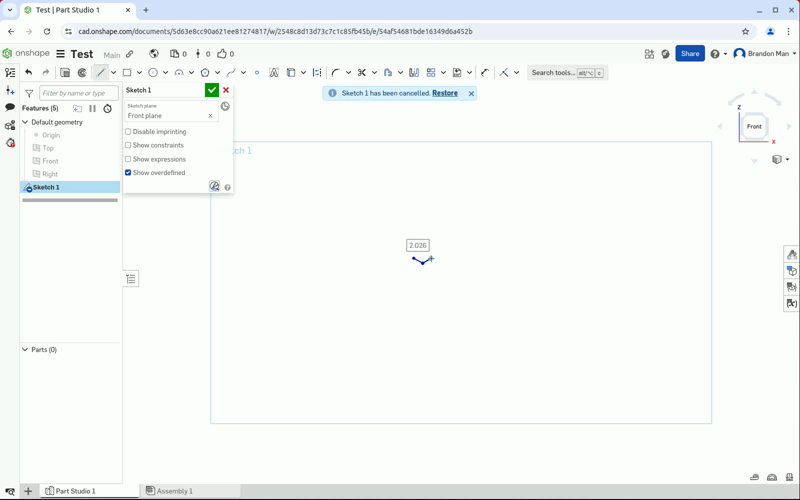
mouse_move(461, 258)
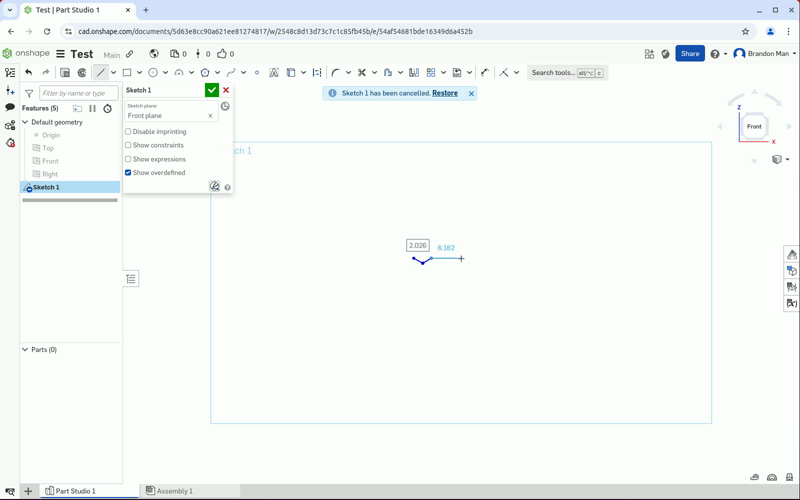
mouse_move(431, 248)
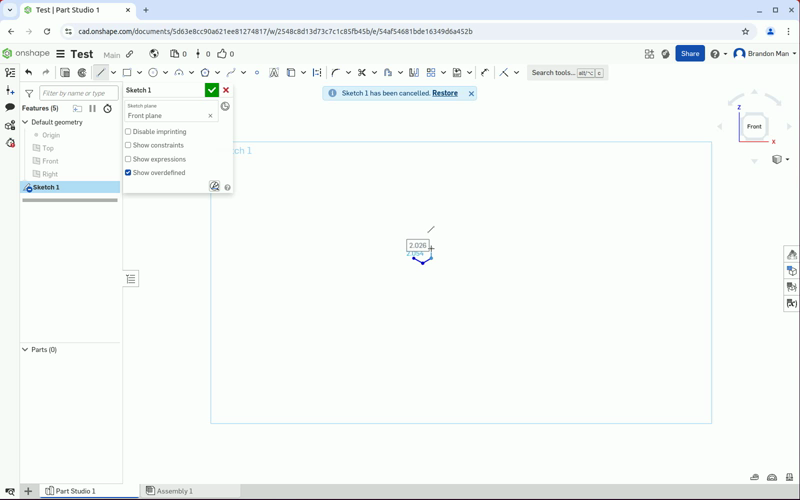
click(431, 248)
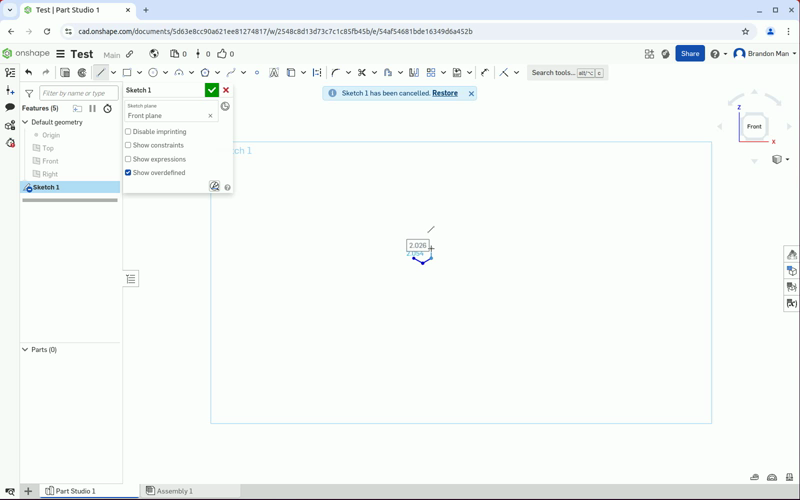
key_up(shift)
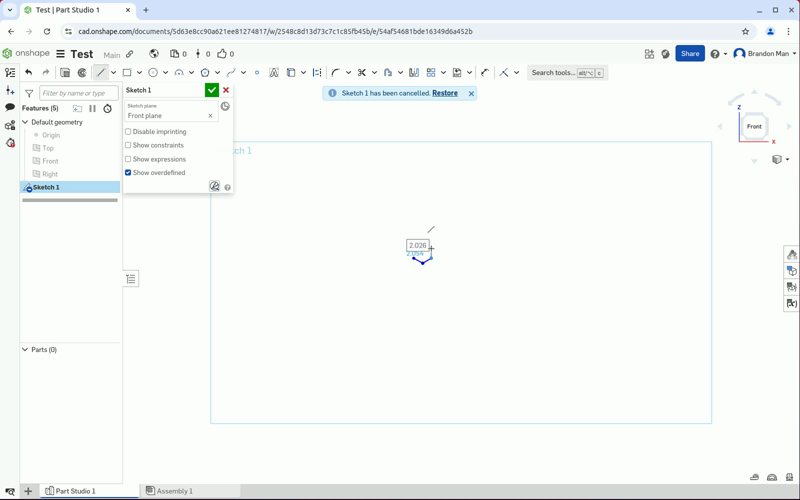
key_down(shift)
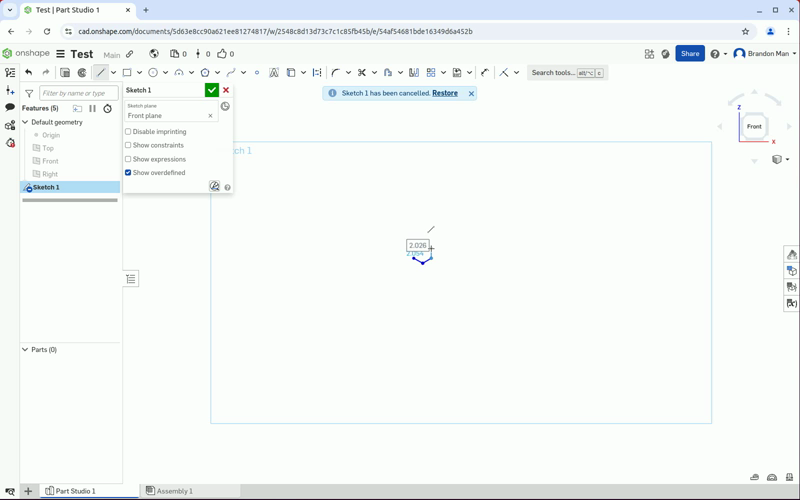
mouse_move(461, 248)
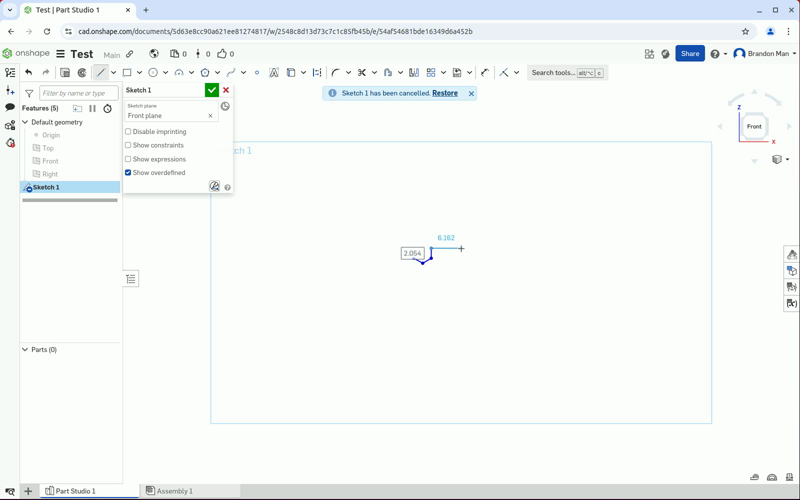
mouse_move(422, 243)
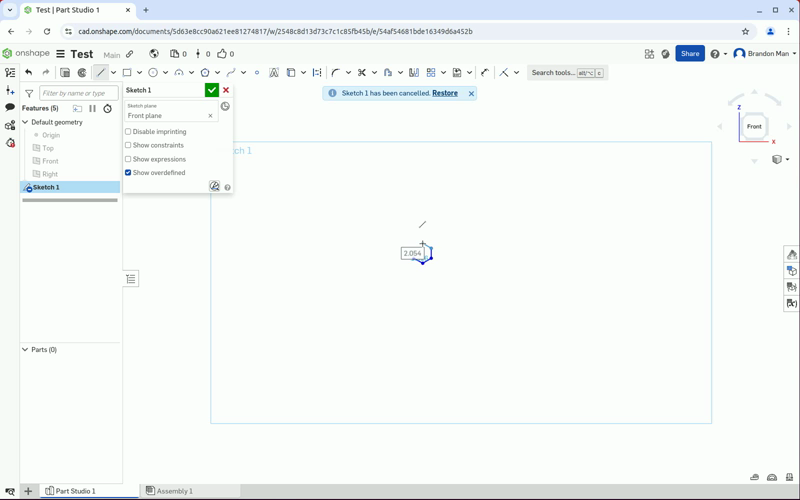
click(422, 243)
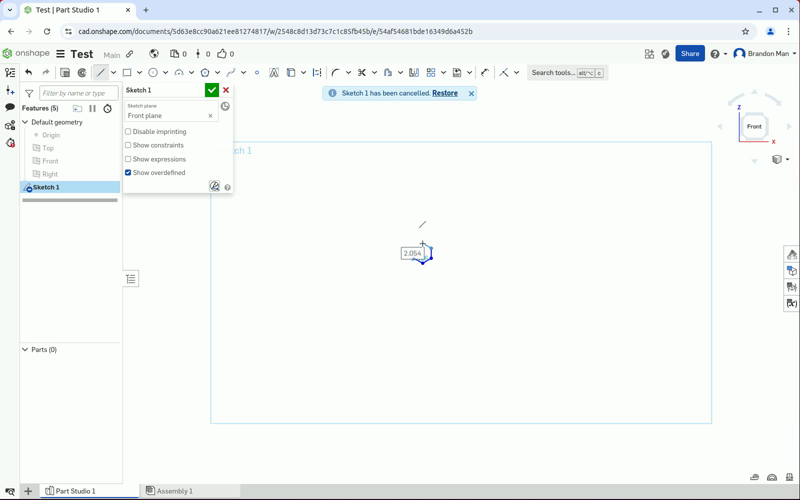
key_up(shift)
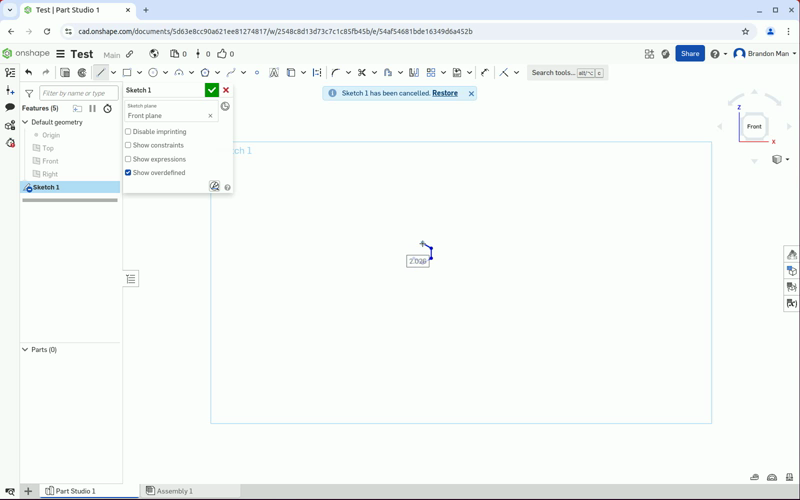
key_down(shift)
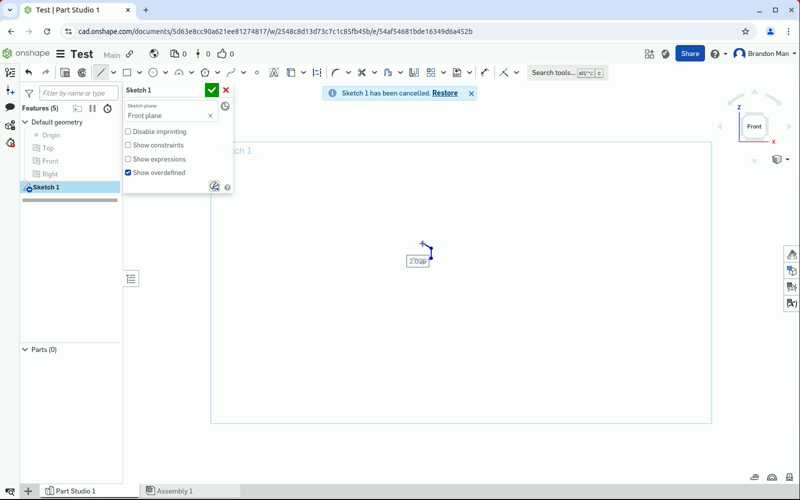
mouse_move(452, 243)
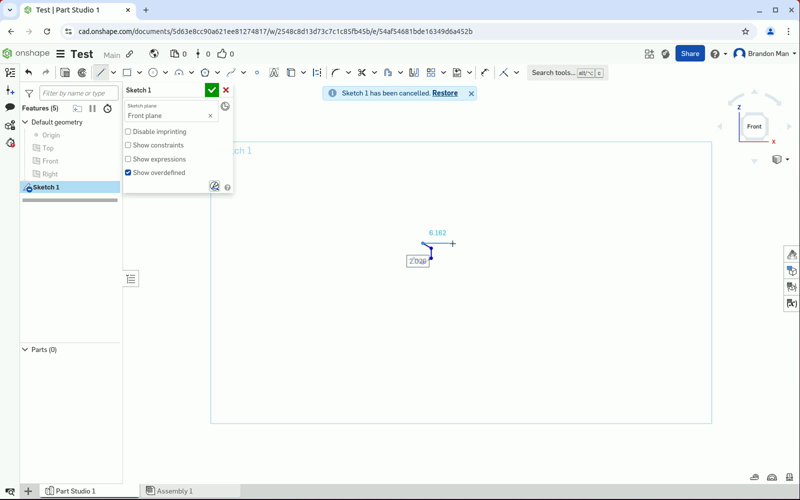
mouse_move(413, 248)
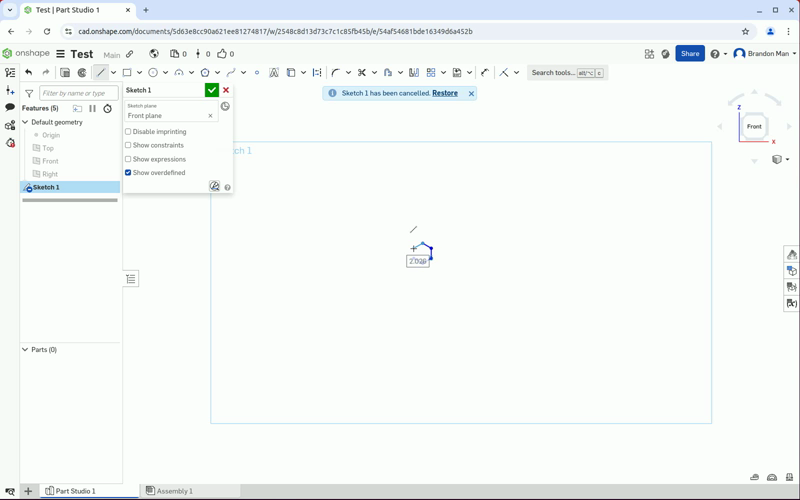
click(413, 248)
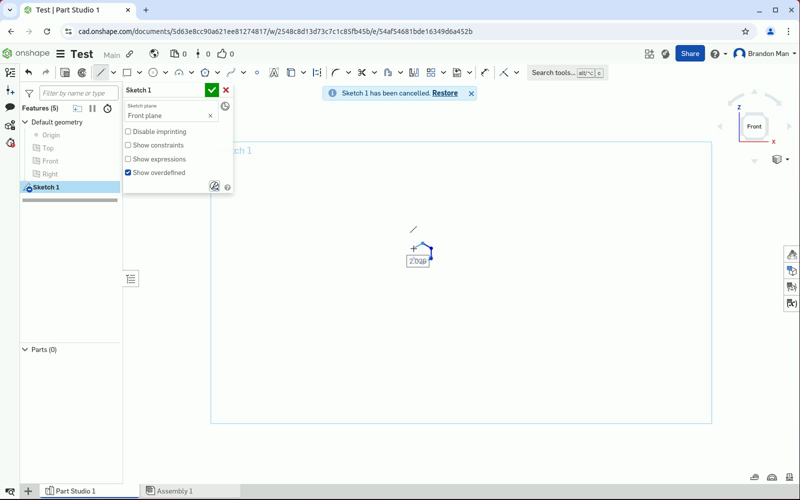
key_up(shift)
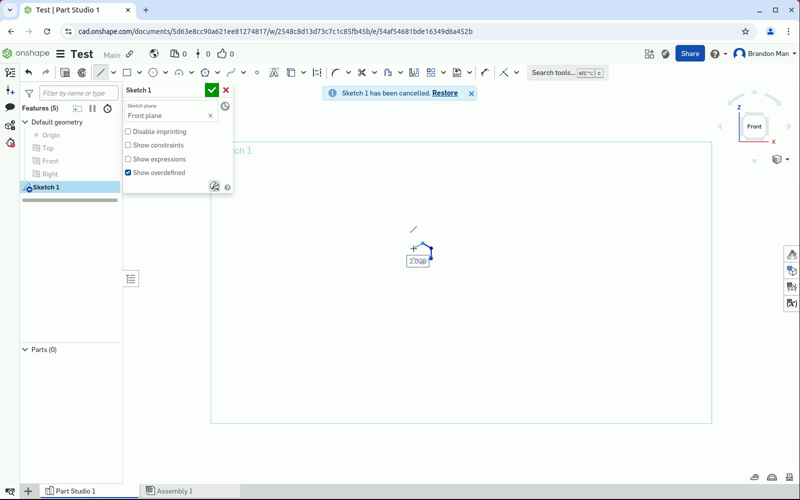
mouse_move(444, 248)
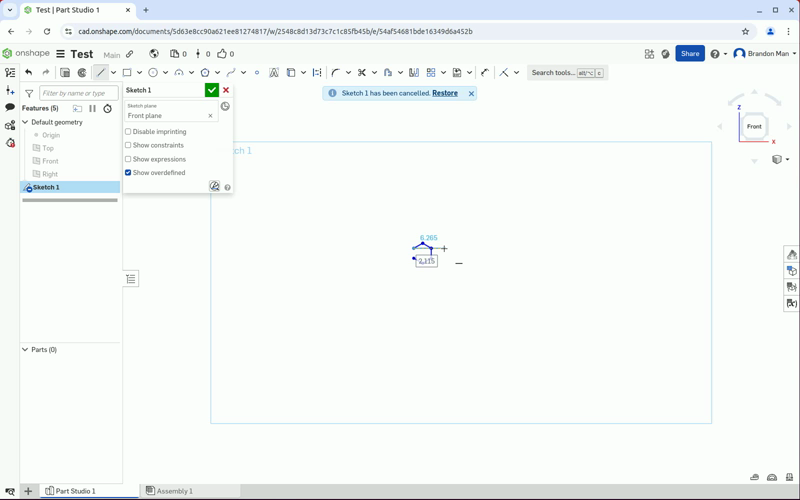
key_down(shift)
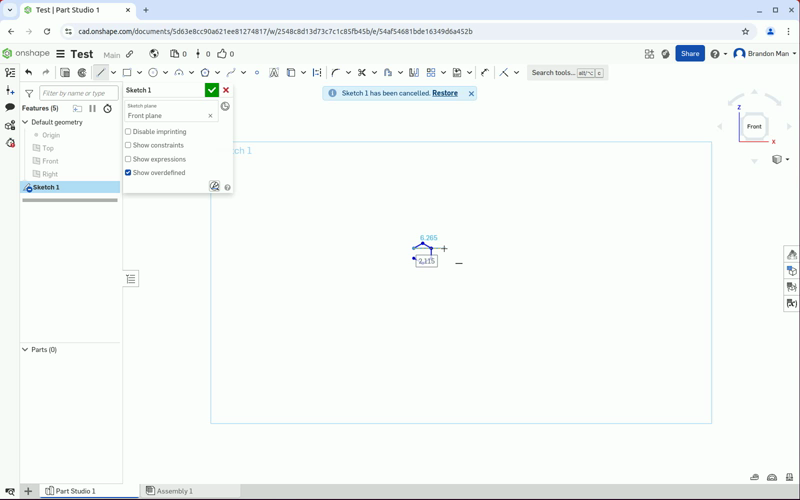
mouse_move(413, 258)
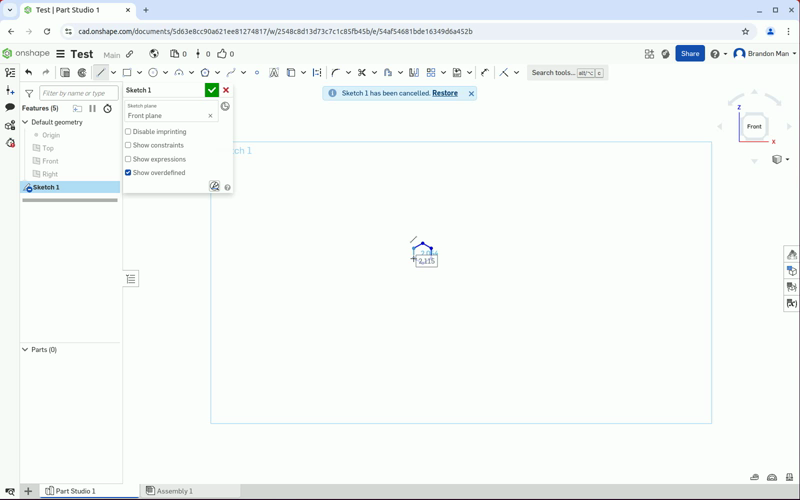
key_up(shift)
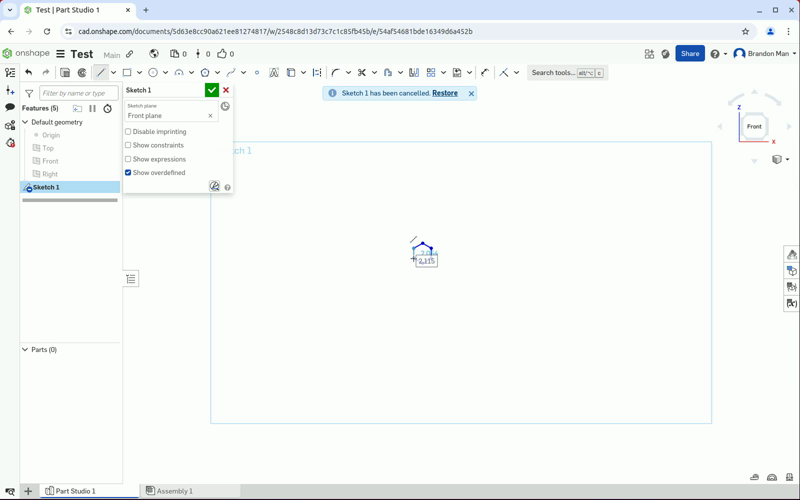
click(413, 258)
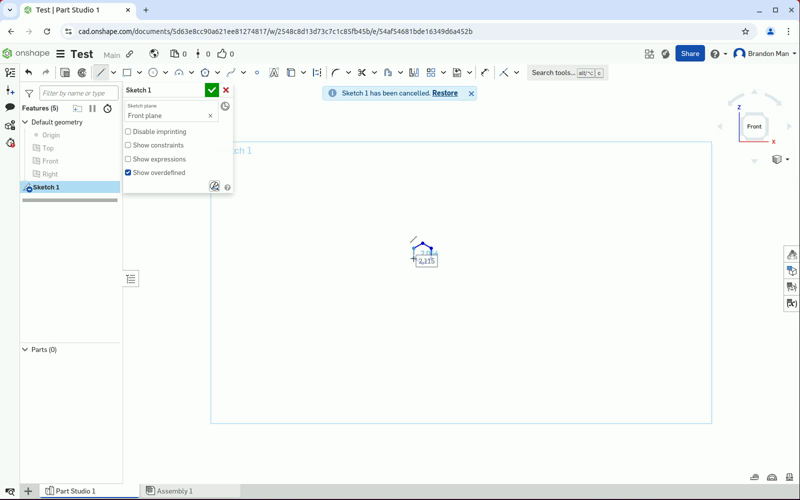
key(esc)
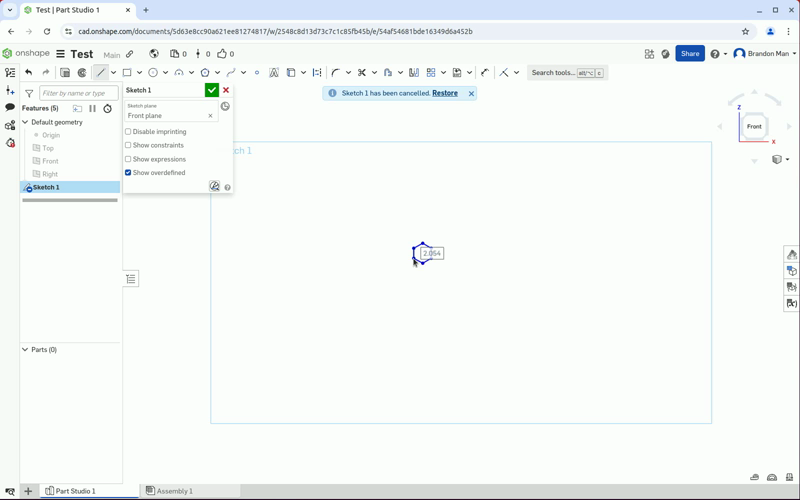
mouse_move(425, 259)
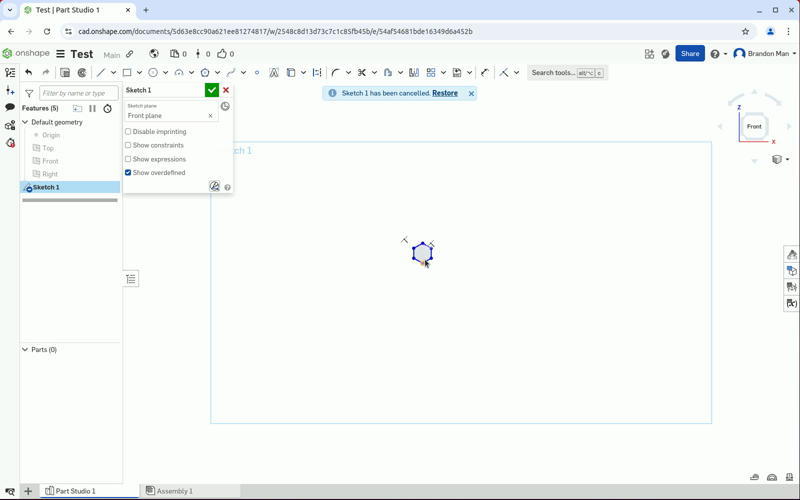
scroll(6)
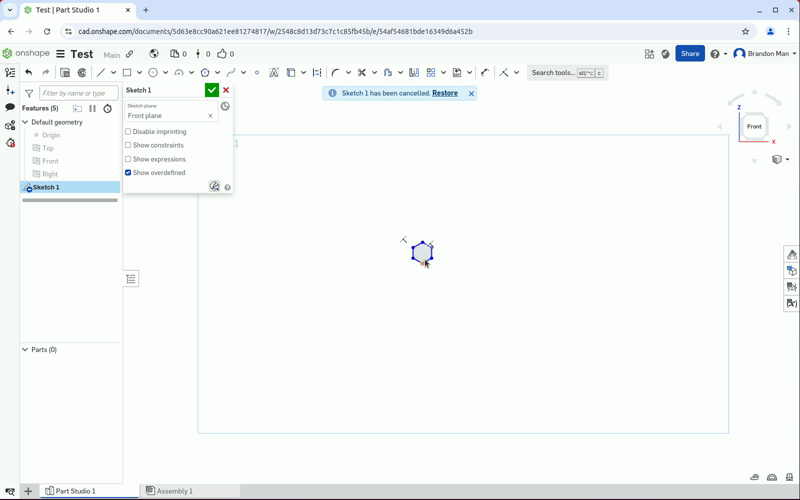
scroll(6)
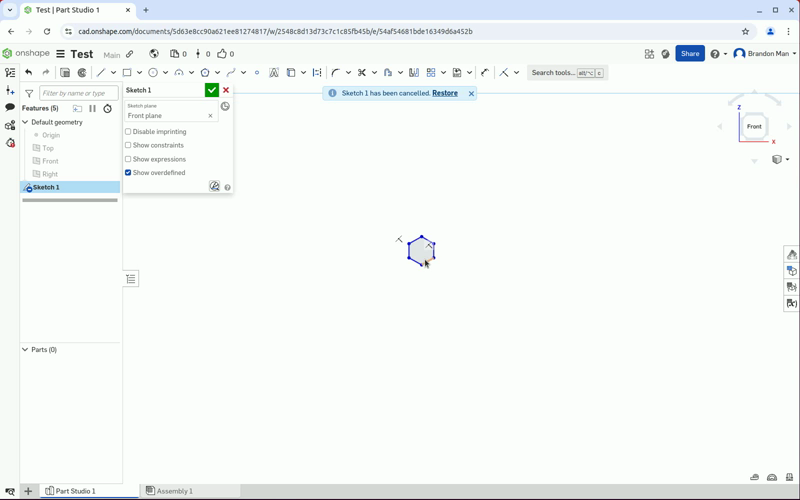
scroll(6)
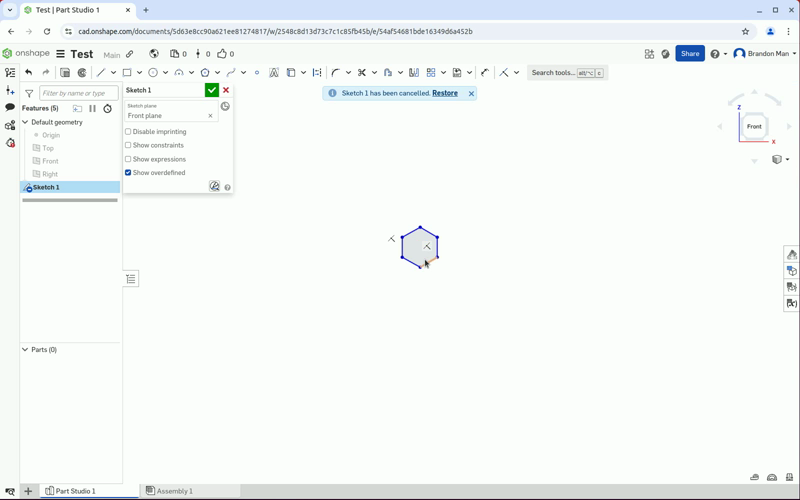
scroll(6)
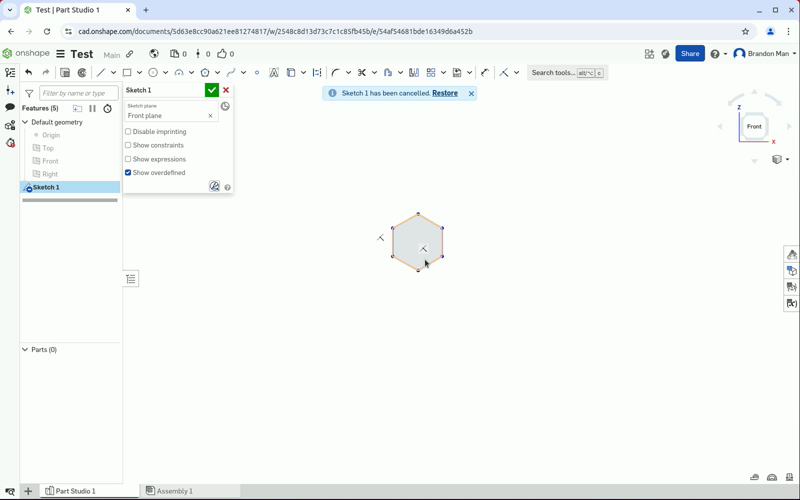
scroll(6)
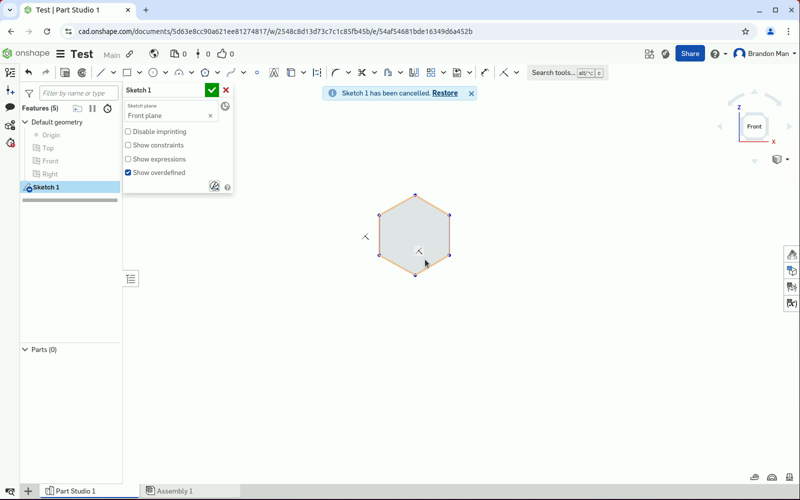
scroll(6)
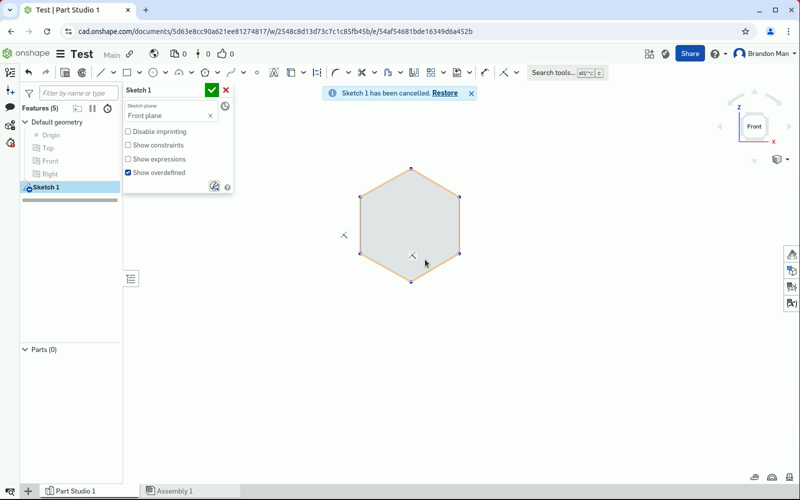
scroll(6)
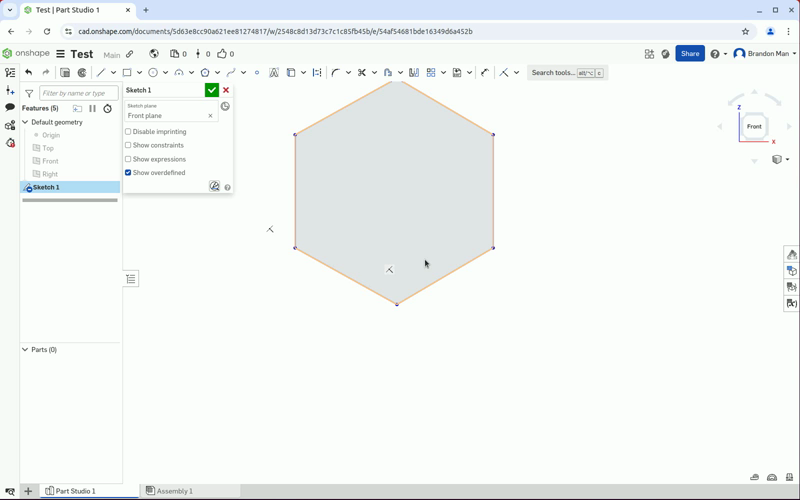
click(425, 259)
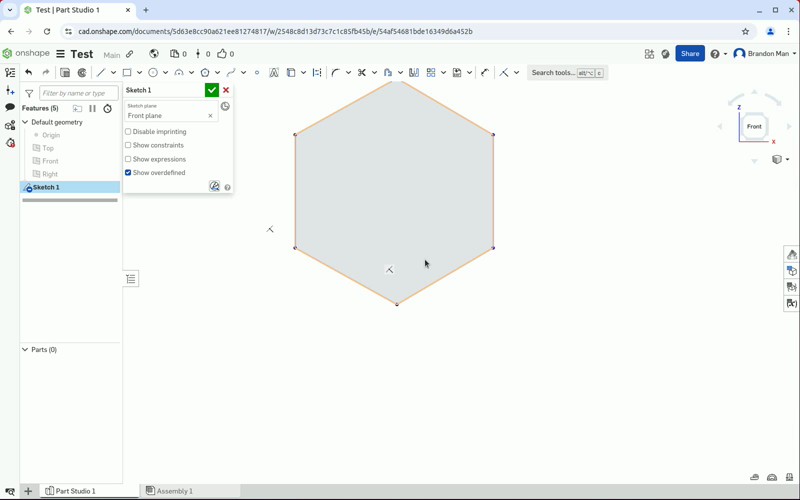
scroll(-6)
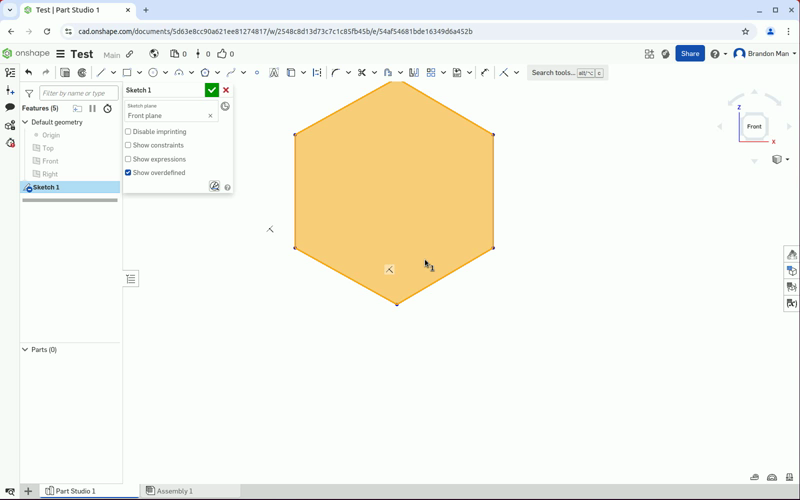
scroll(-6)
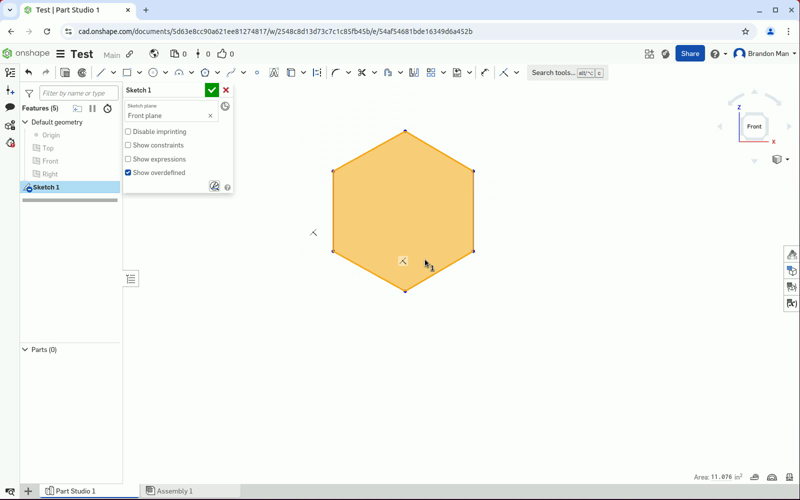
scroll(-6)
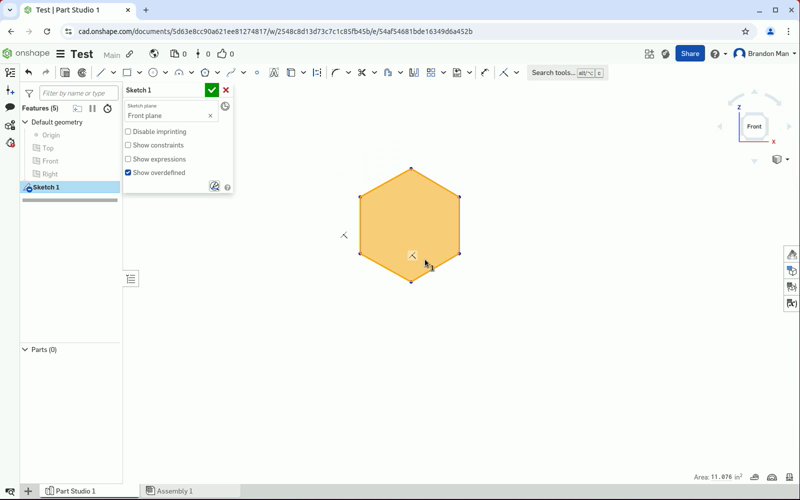
scroll(-6)
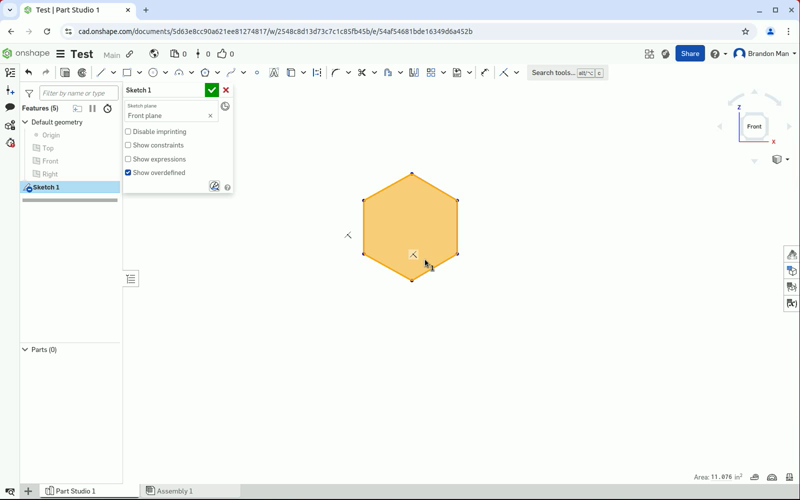
scroll(-6)
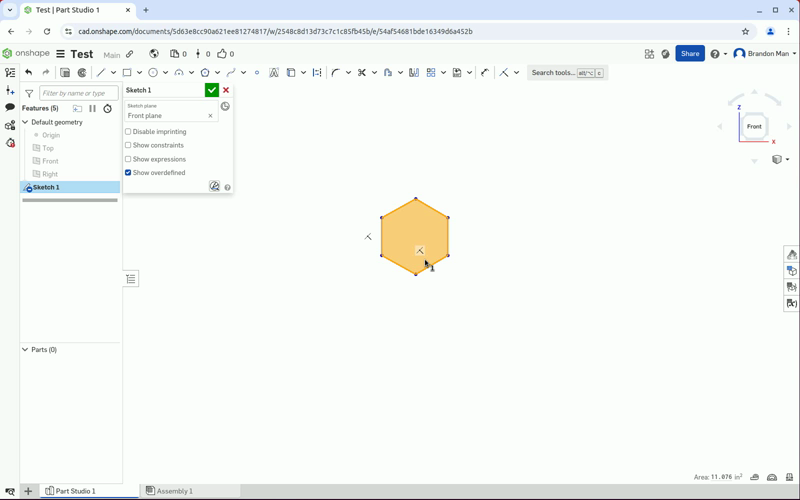
scroll(-6)
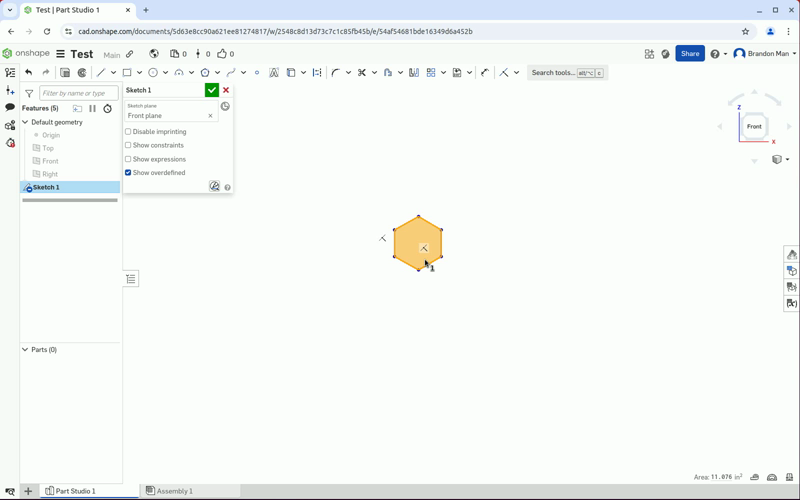
scroll(-6)
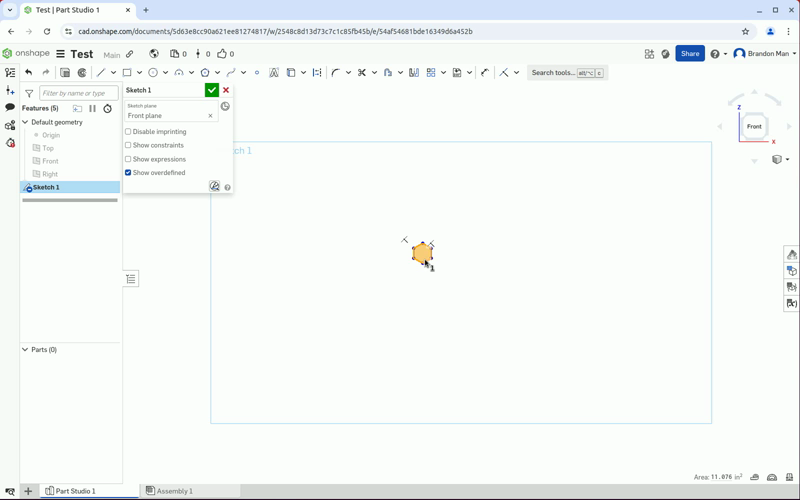
mouse_move(73, 352)
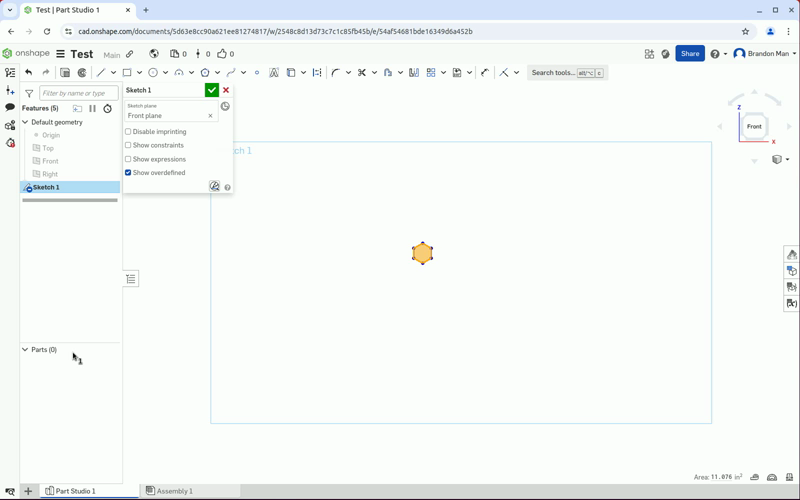
key(shift+y)
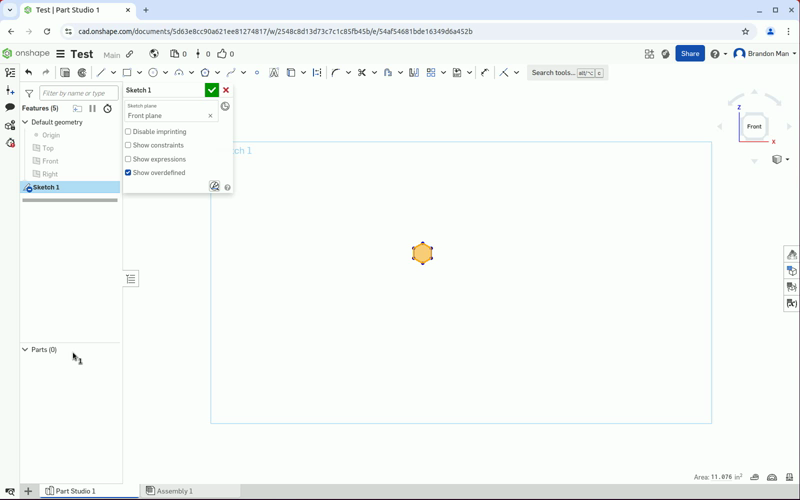
key(shift+e)
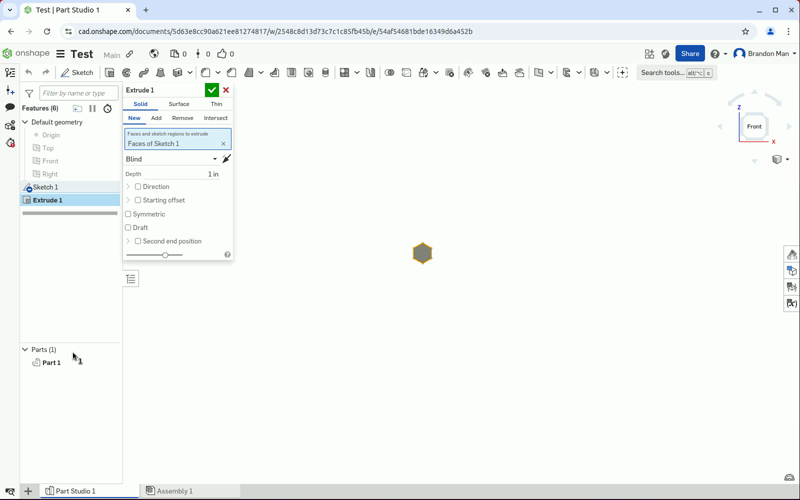
mouse_move(143, 106)
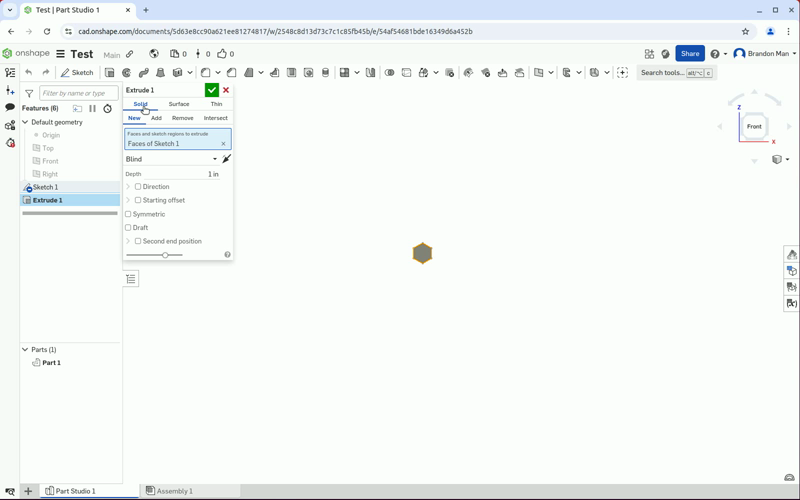
click(143, 106)
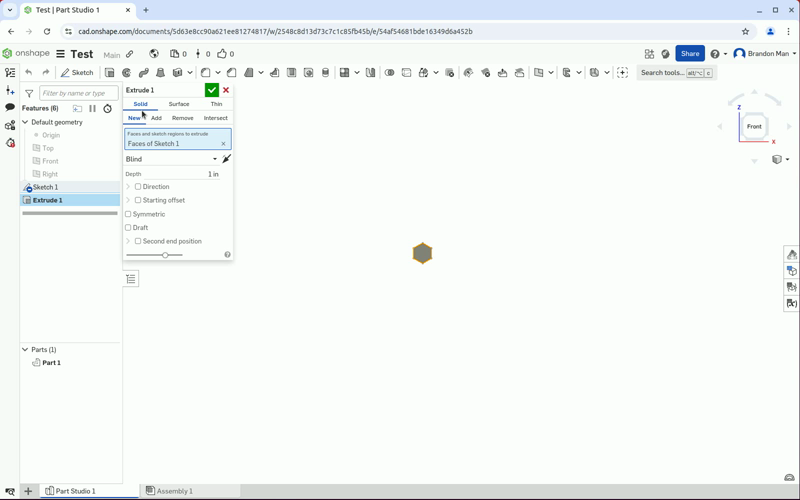
mouse_move(137, 120)
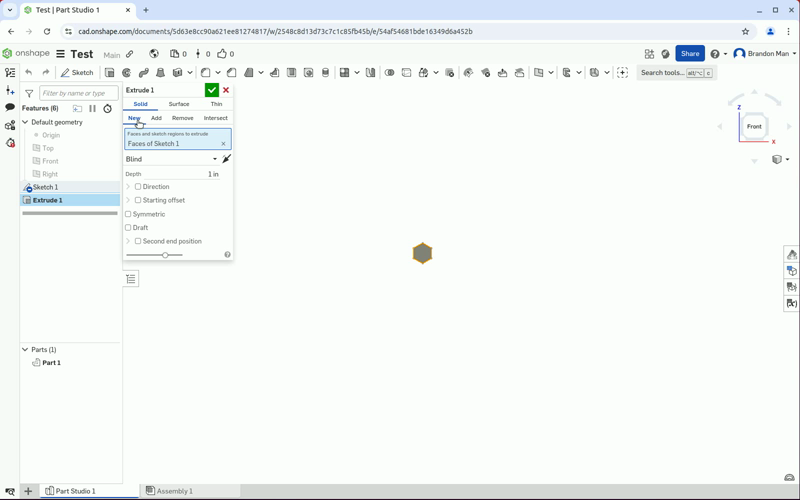
click(137, 120)
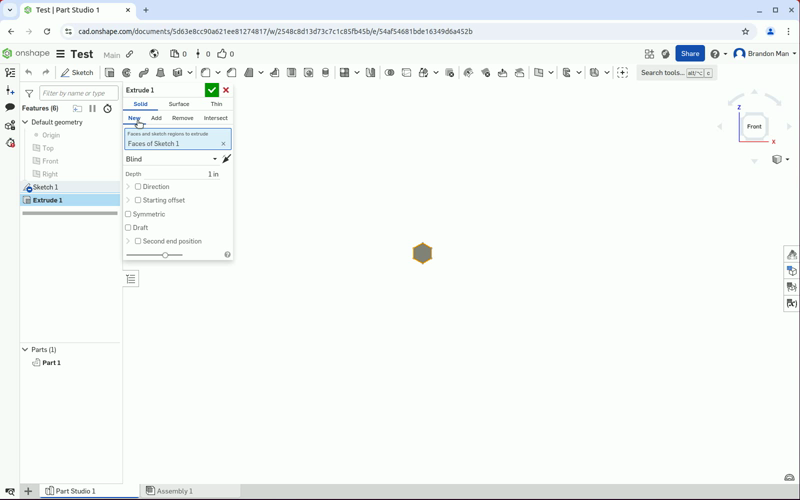
key(tab, 4)
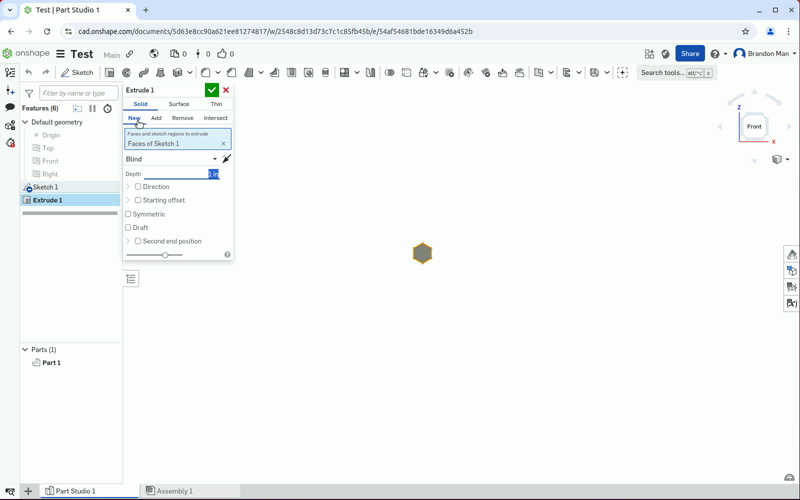
text(-13.961)
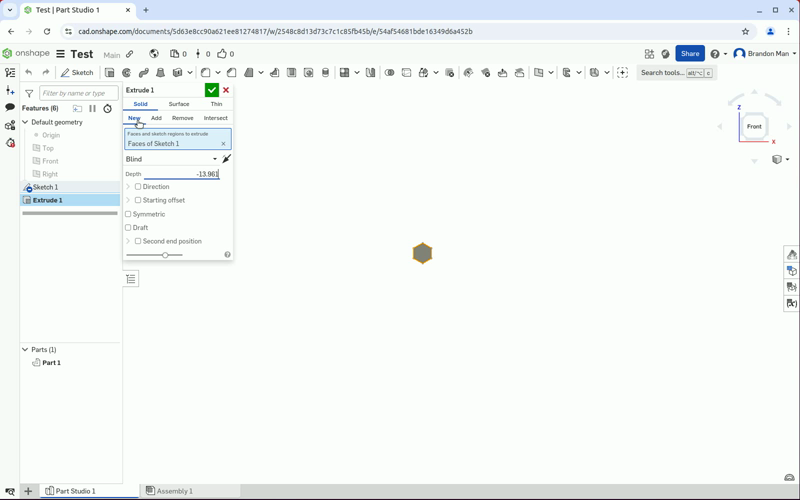
key(enter)
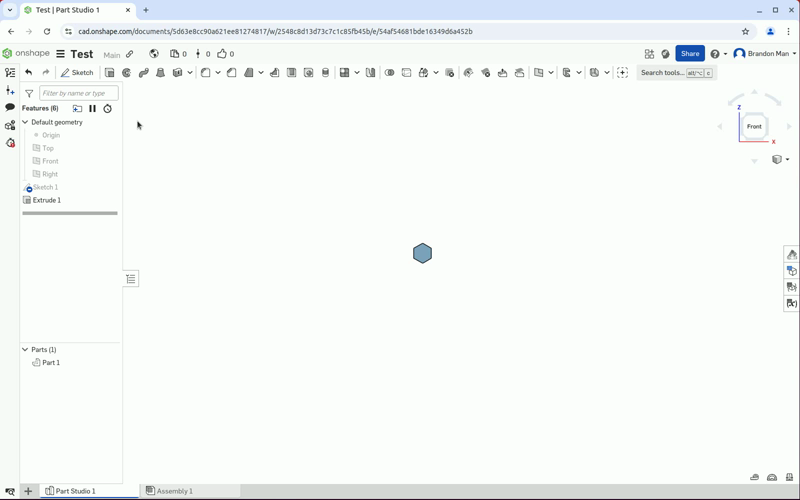
key(shift+h)
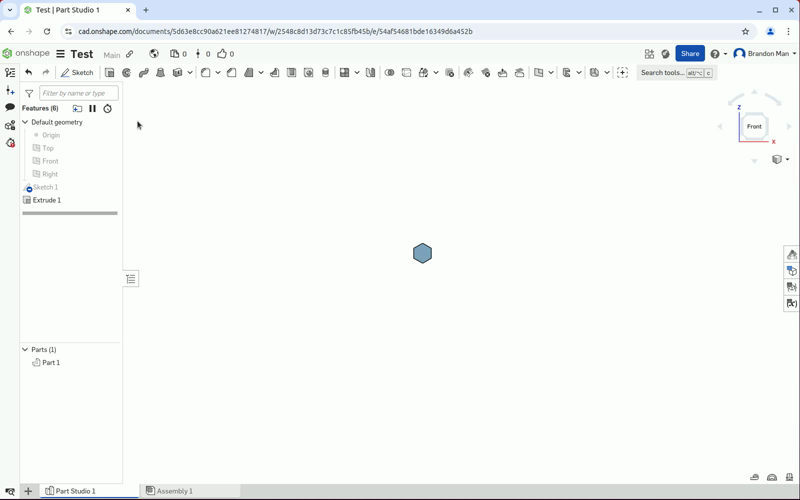
key(shift+h)
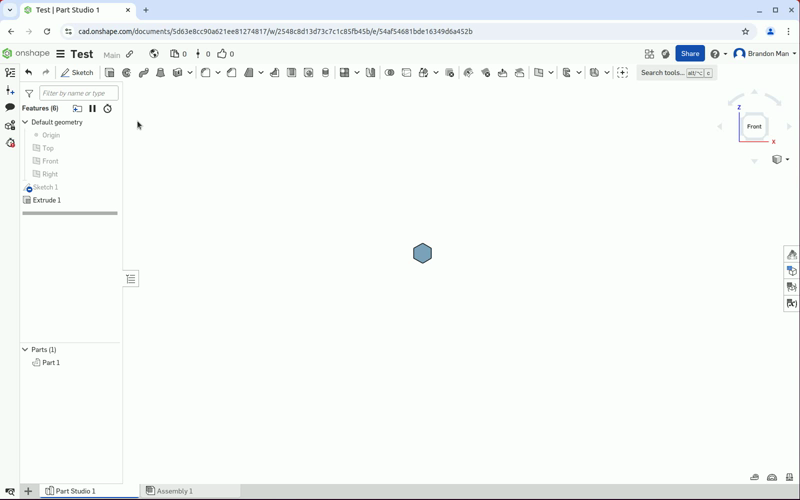
mouse_move(73, 189)
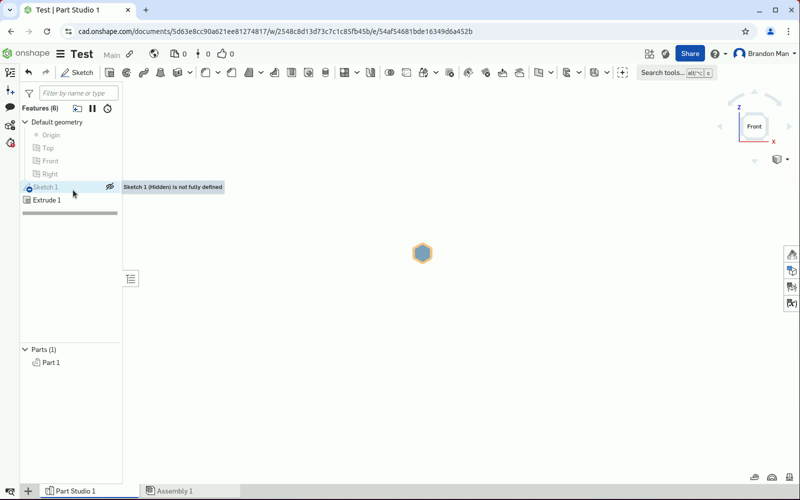
click(73, 189)
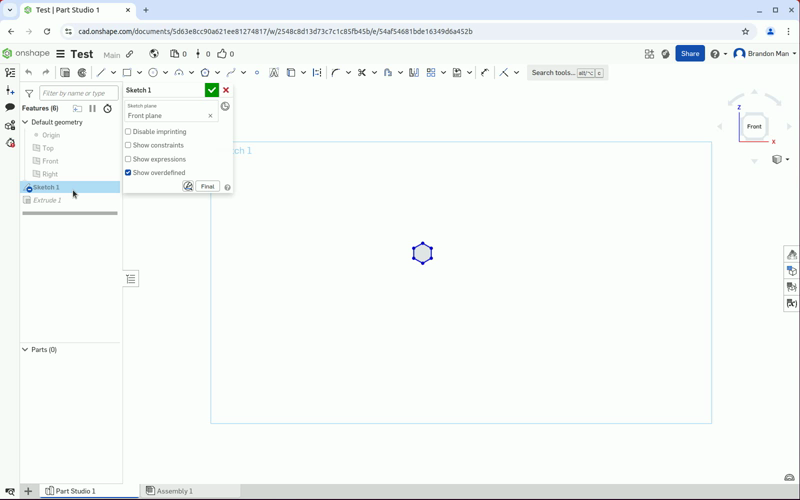
mouse_move(229, 92)
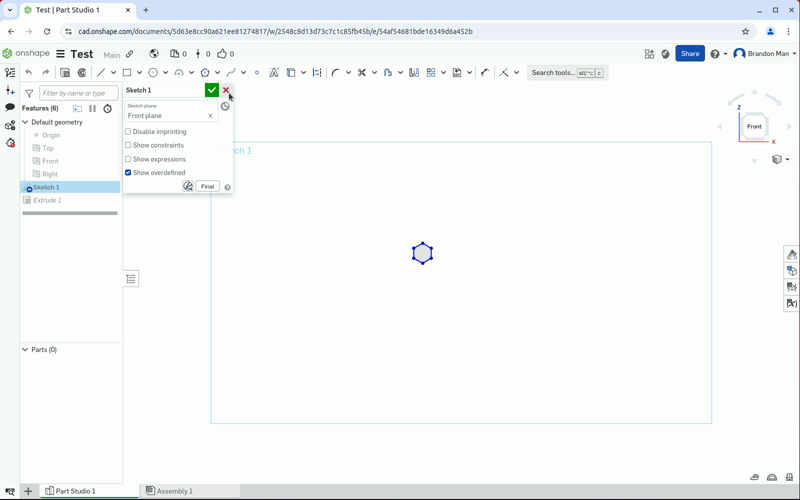
click(229, 92)
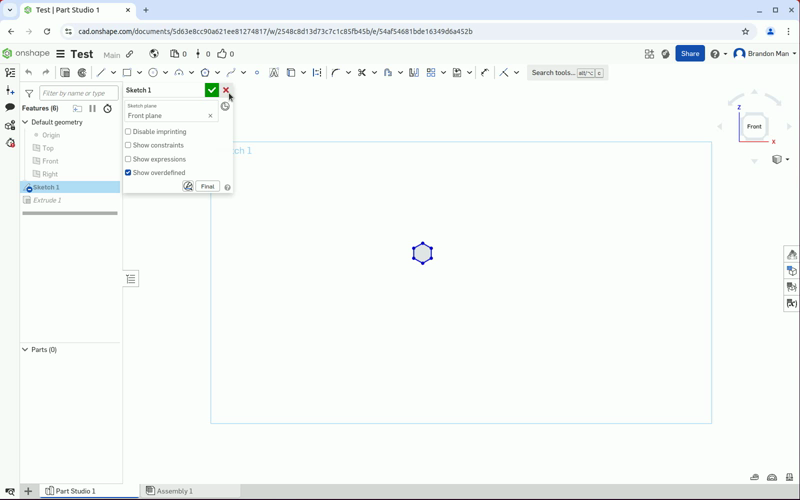
key(shift+s)
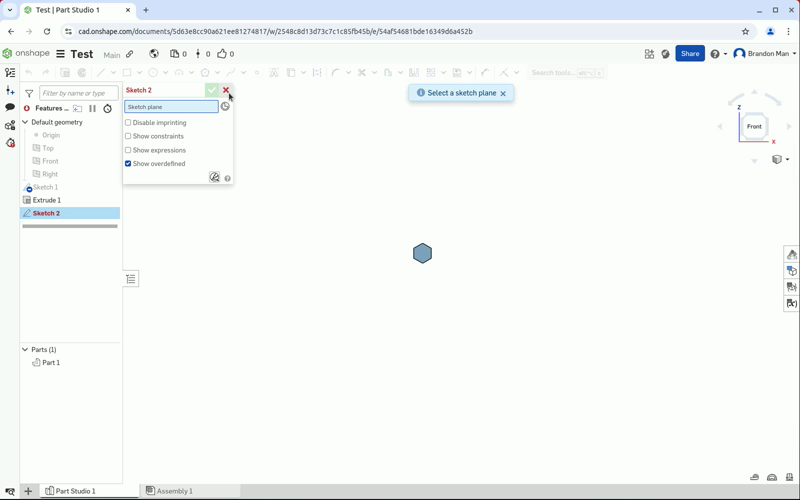
mouse_move(73, 163)
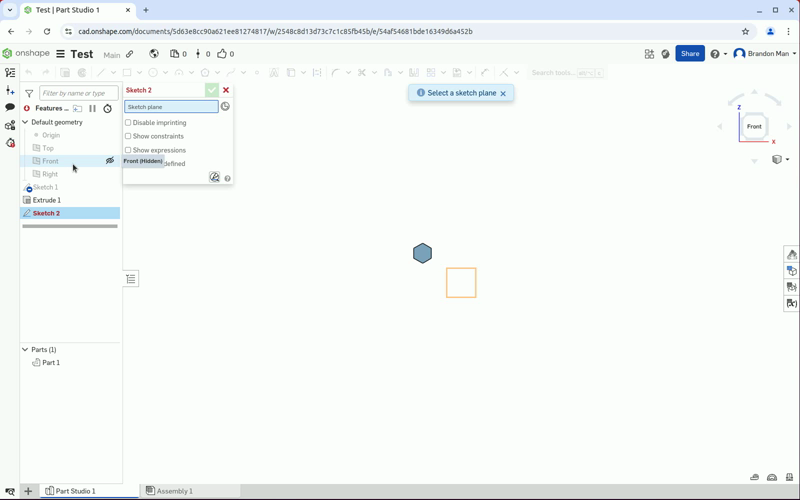
click(73, 163)
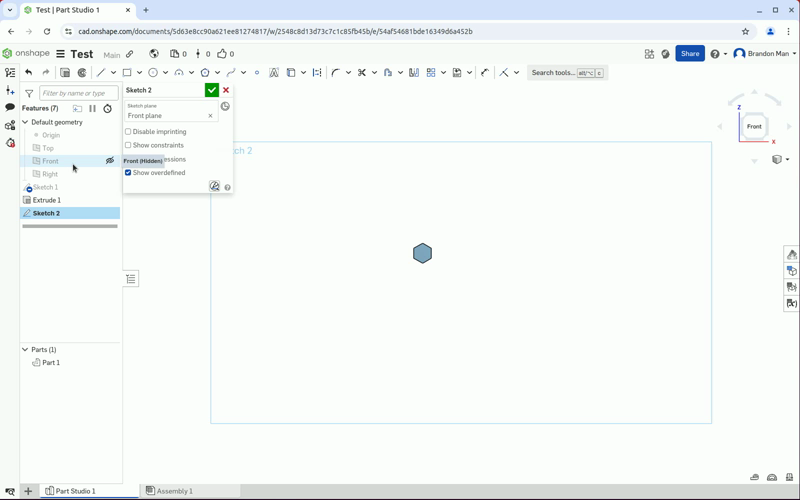
mouse_move(73, 352)
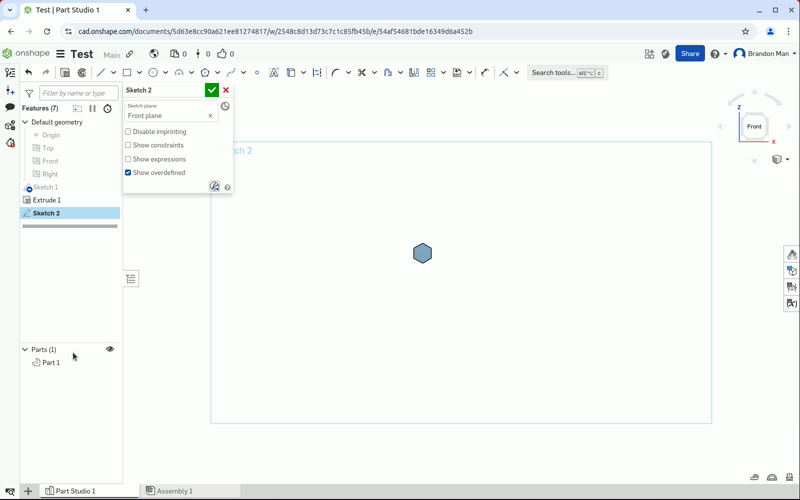
key(y)
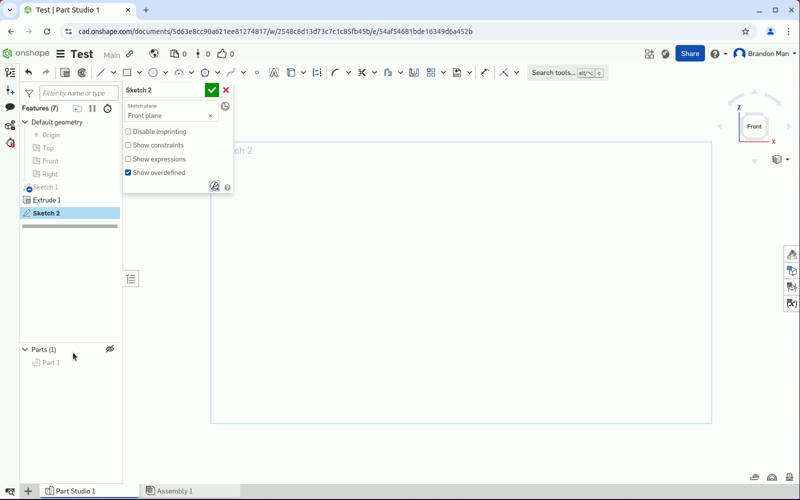
key(l)
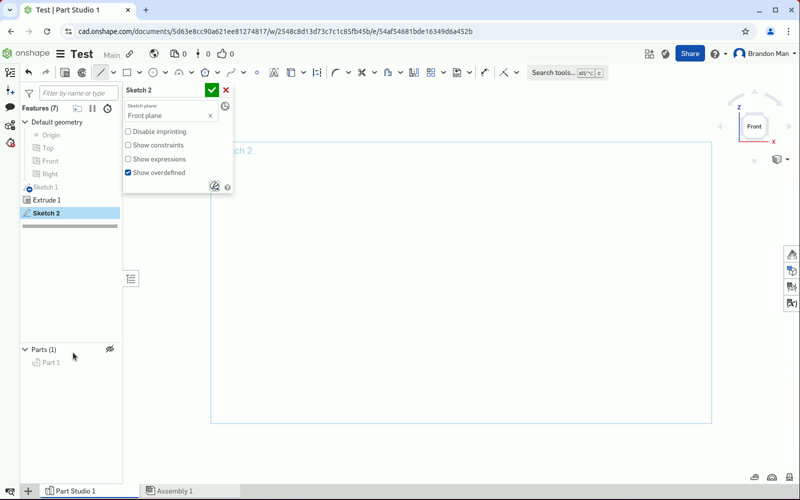
key_down(shift)
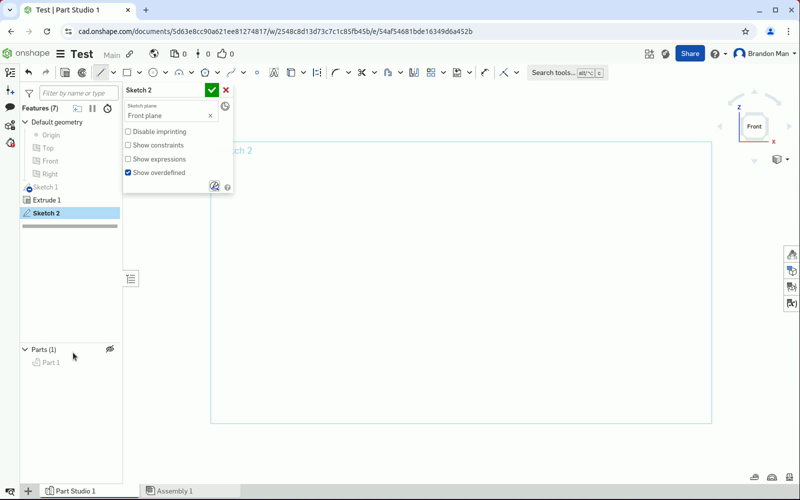
mouse_move(399, 266)
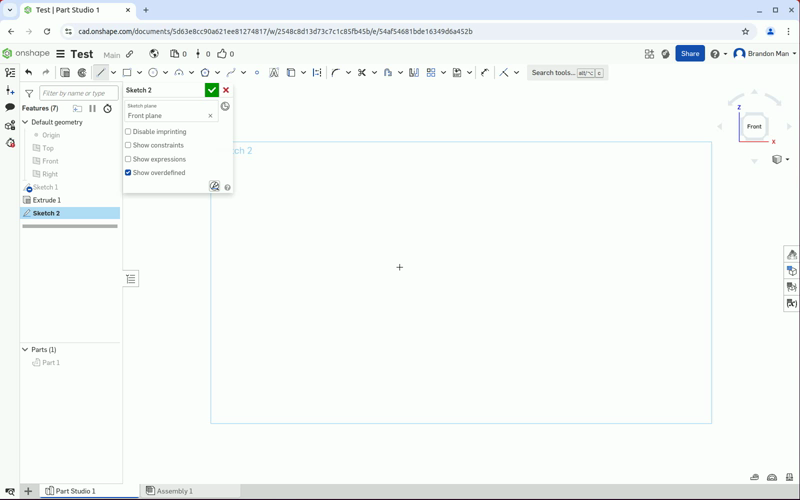
click(399, 266)
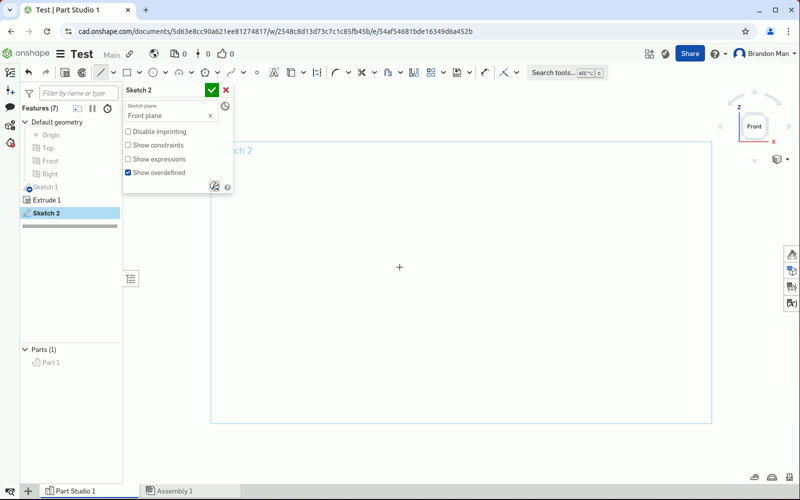
key_up(shift)
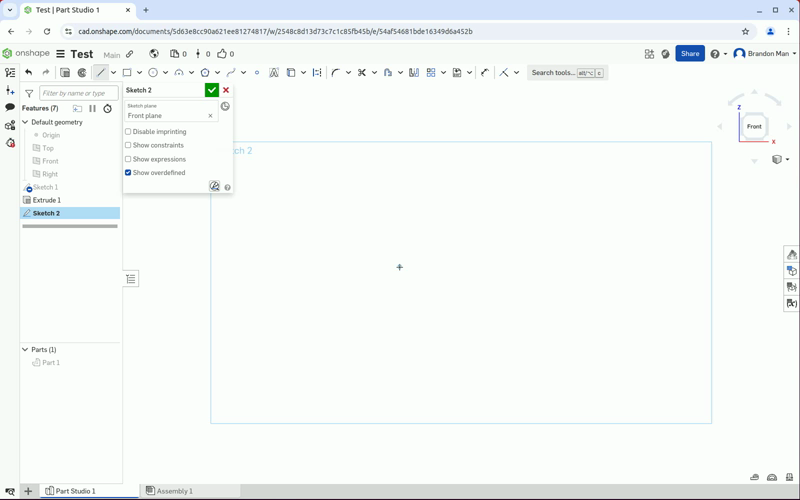
key_down(shift)
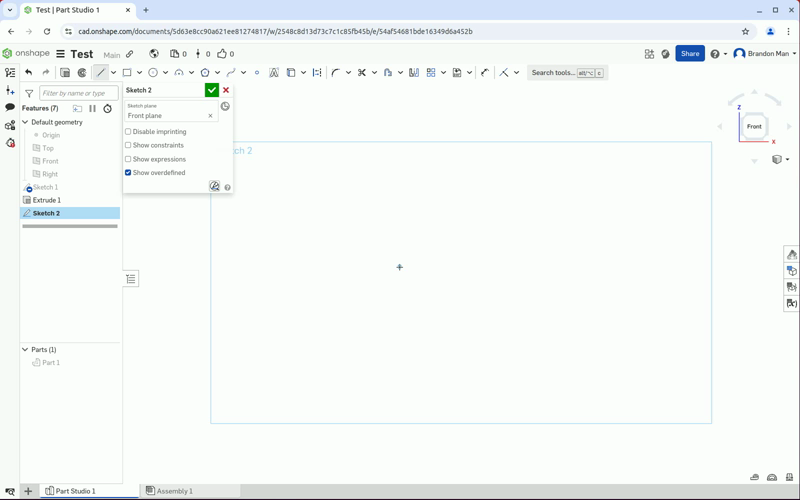
mouse_move(429, 266)
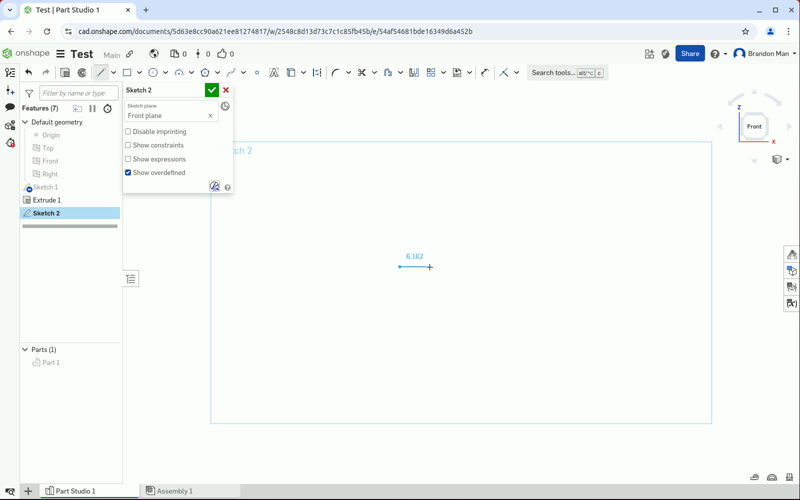
mouse_move(422, 279)
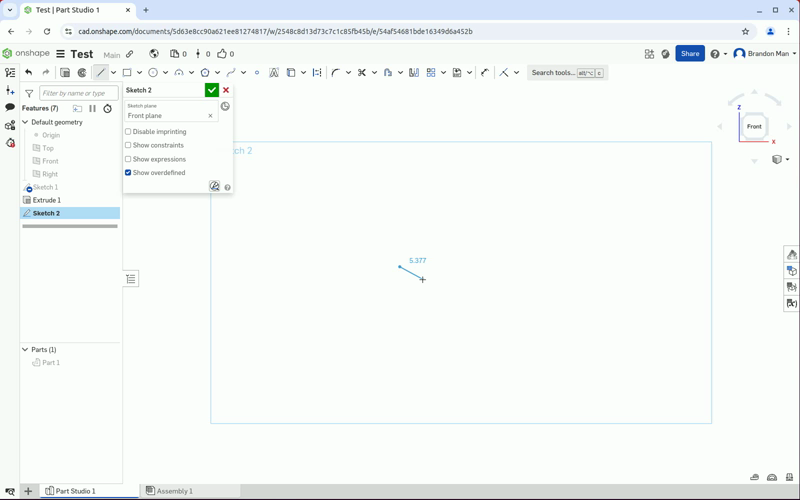
click(422, 279)
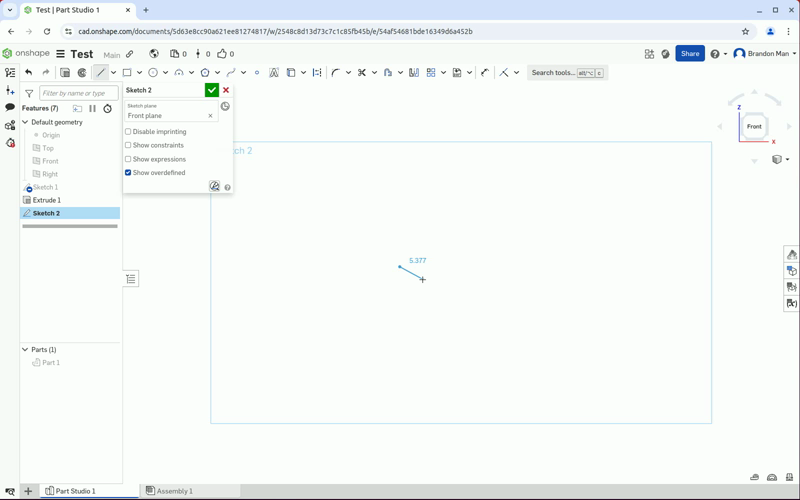
key_up(shift)
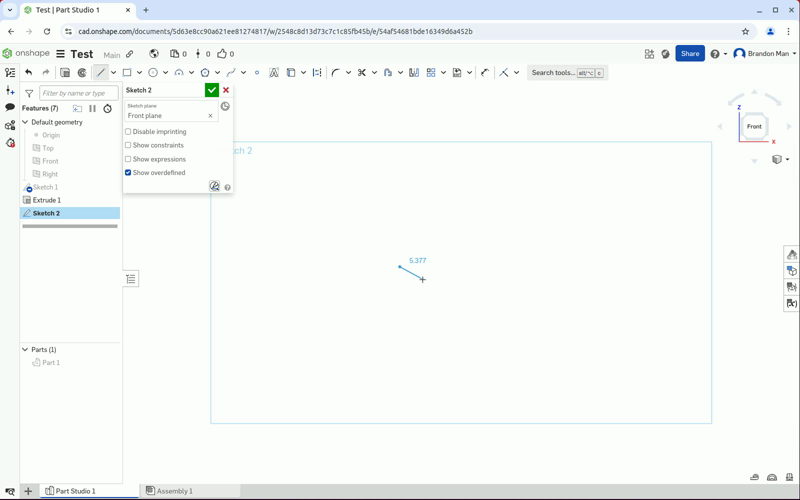
key_down(shift)
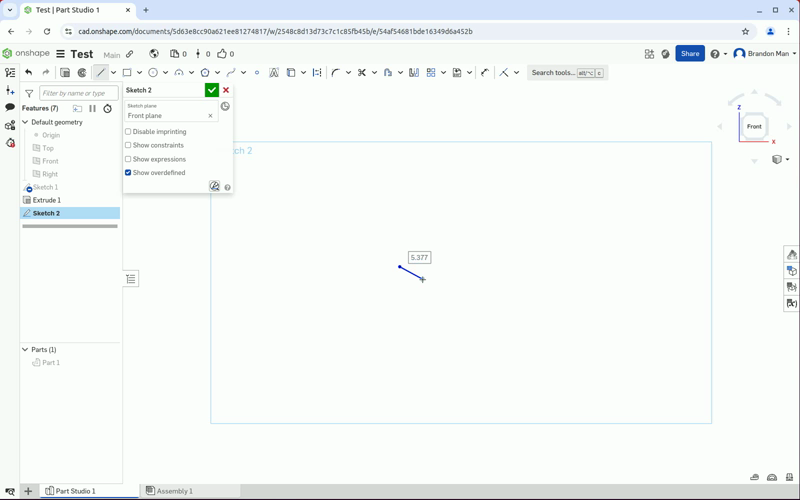
mouse_move(452, 279)
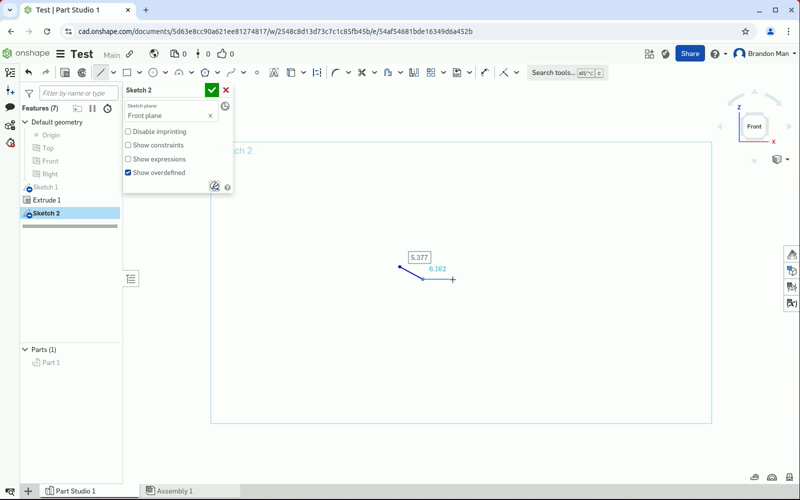
mouse_move(445, 266)
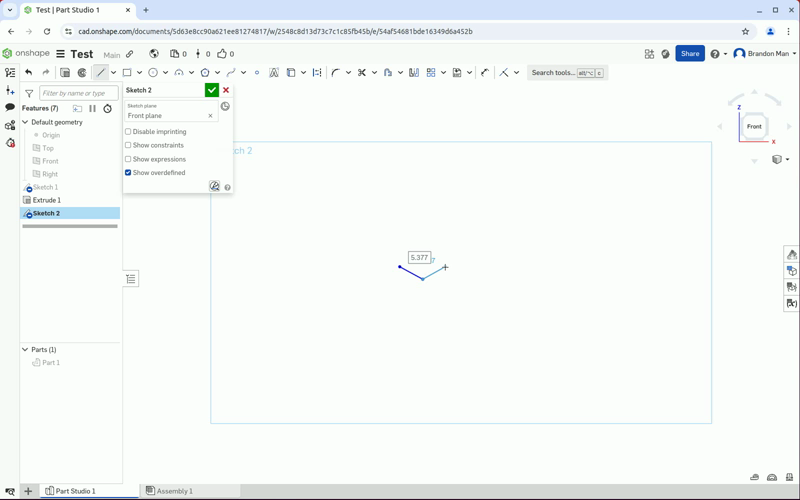
click(445, 266)
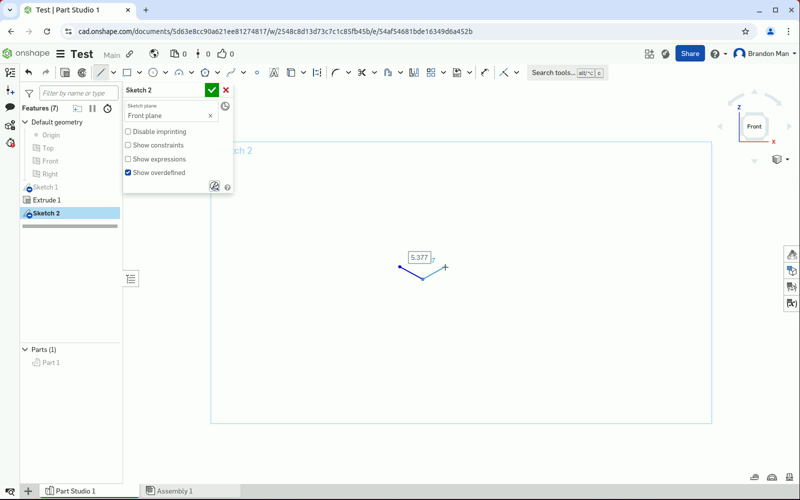
key_up(shift)
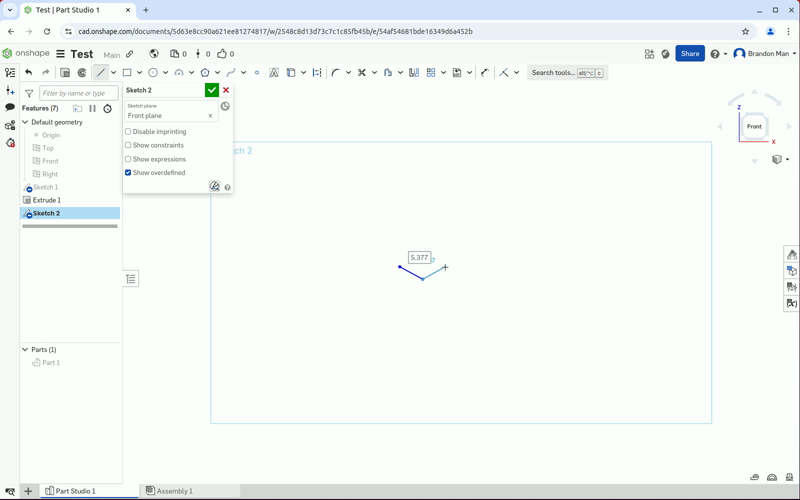
key_down(shift)
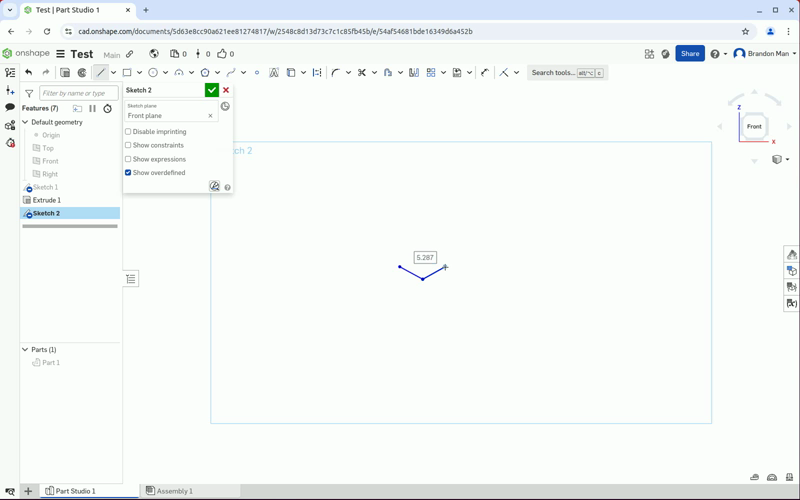
mouse_move(475, 266)
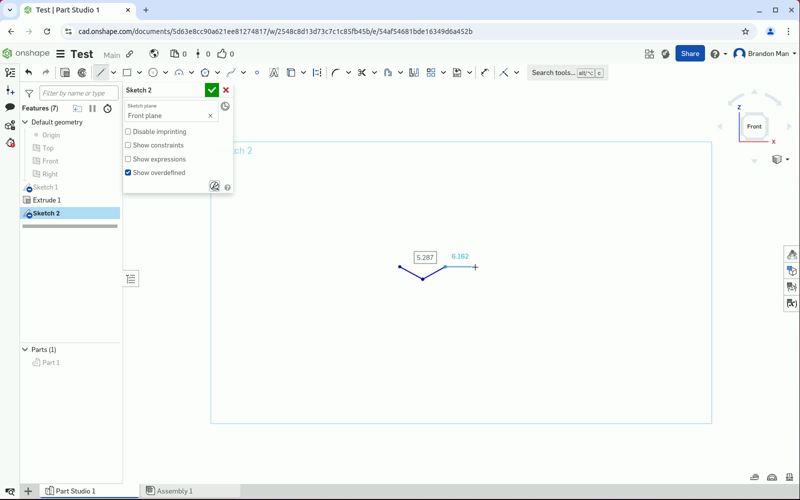
mouse_move(445, 240)
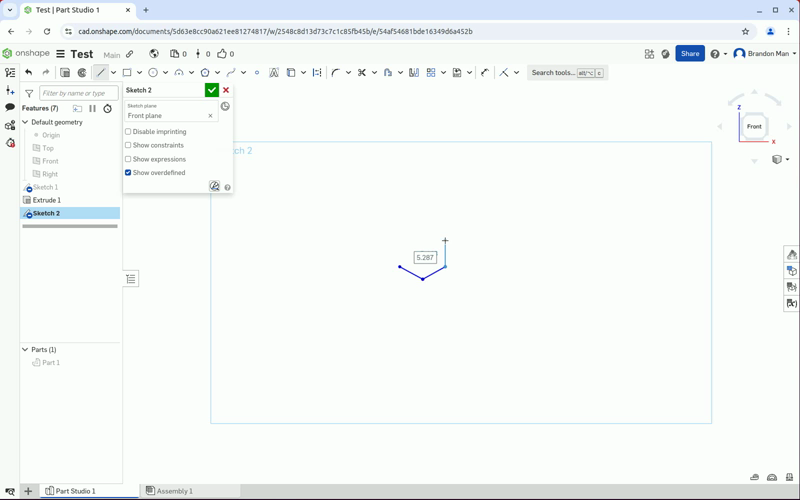
click(445, 240)
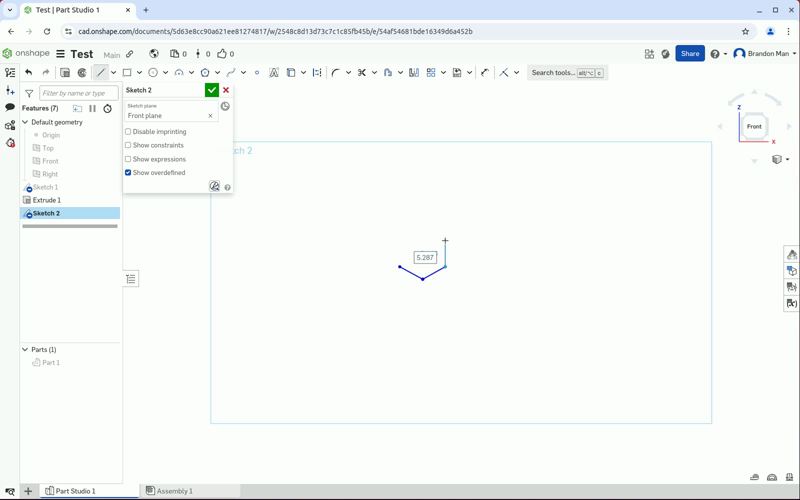
key_up(shift)
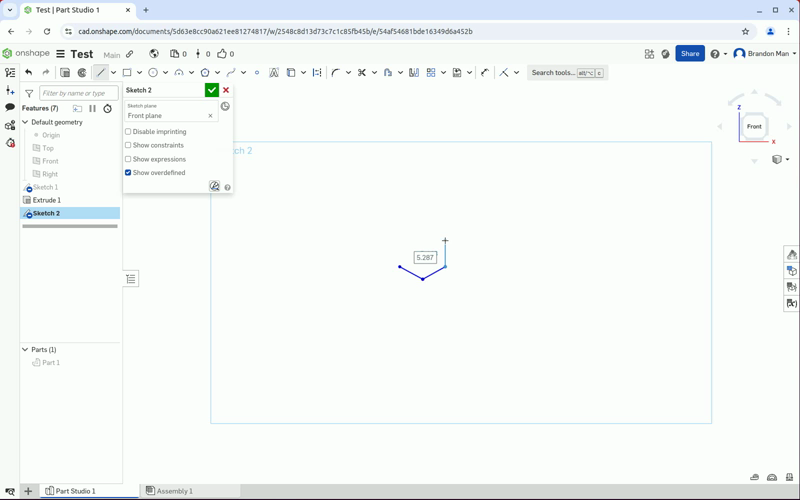
key_down(shift)
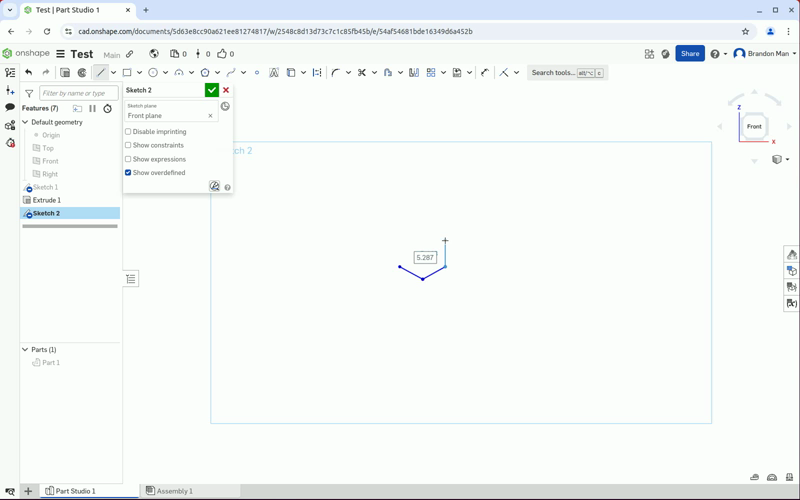
mouse_move(475, 240)
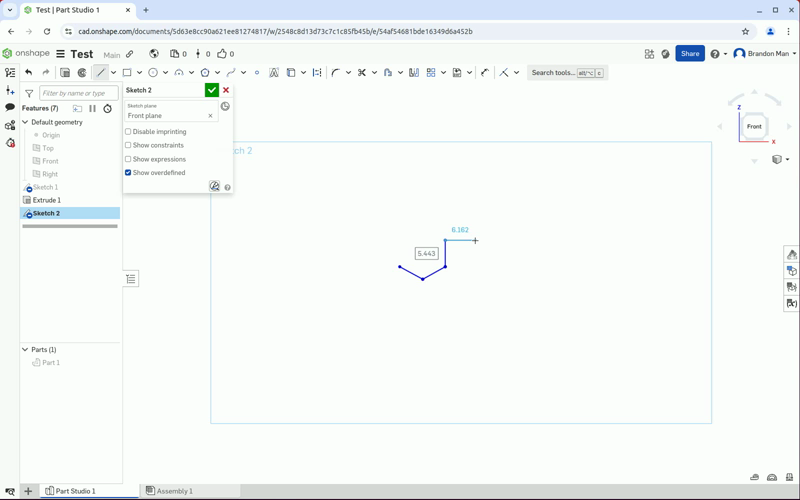
mouse_move(422, 227)
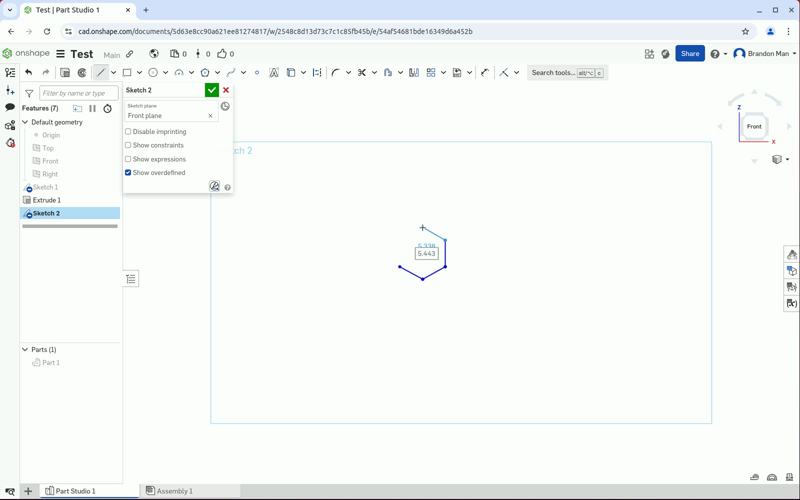
click(422, 227)
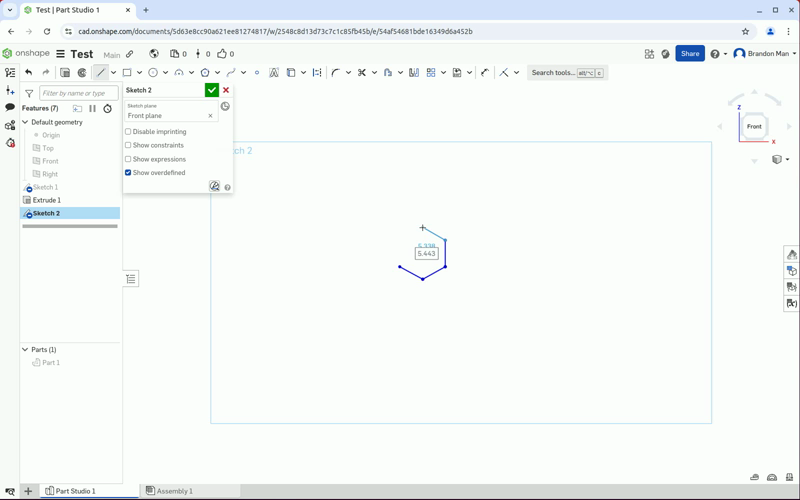
key_up(shift)
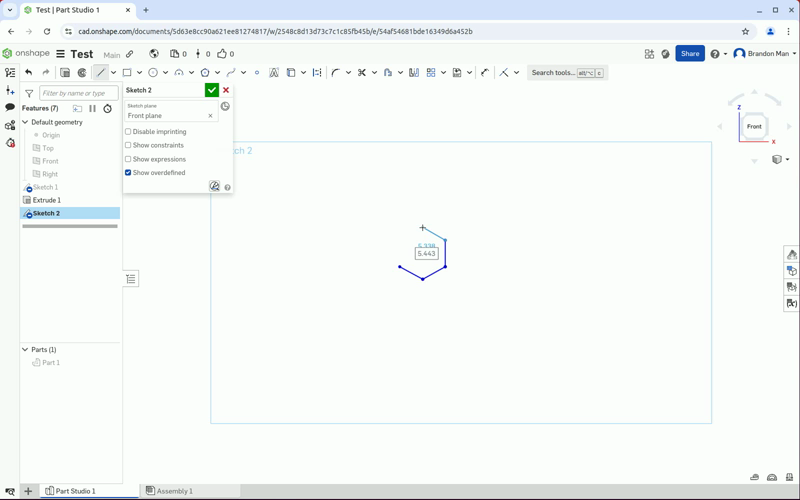
key_down(shift)
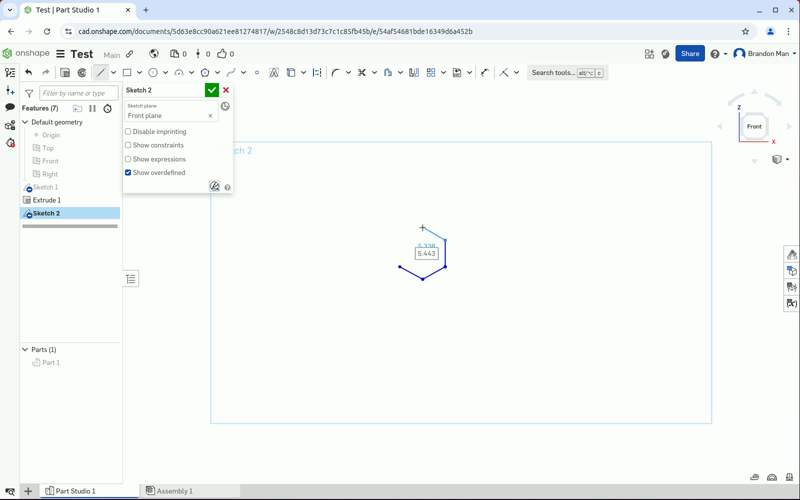
mouse_move(452, 227)
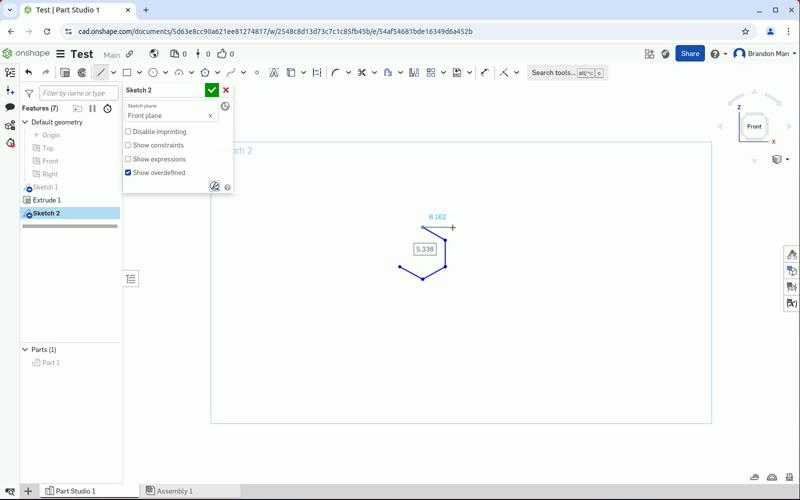
mouse_move(399, 240)
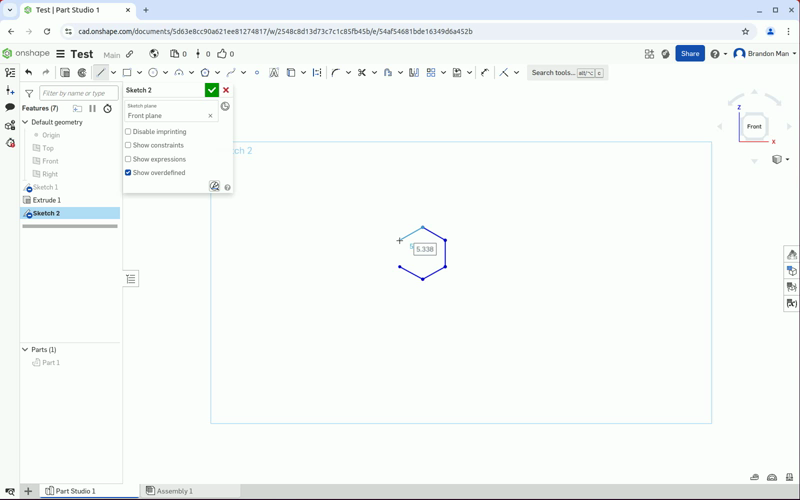
click(399, 240)
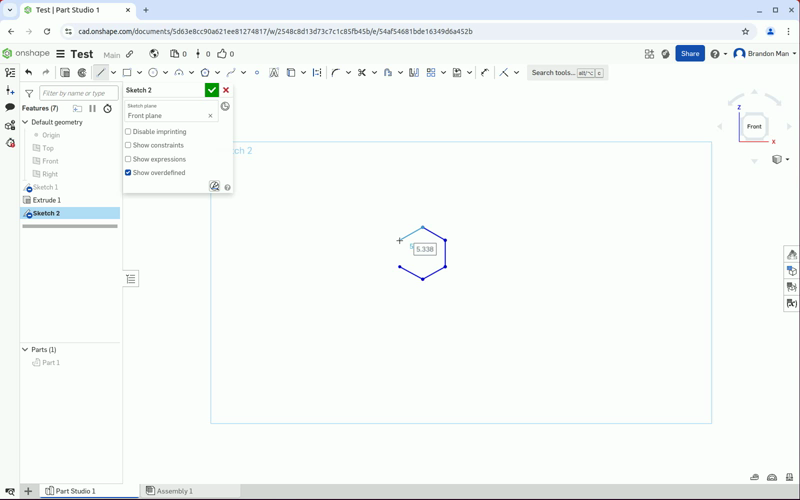
key_up(shift)
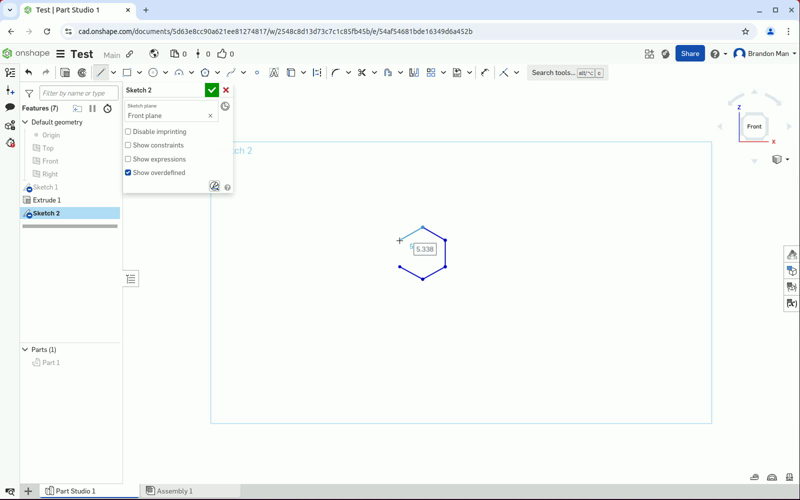
mouse_move(429, 240)
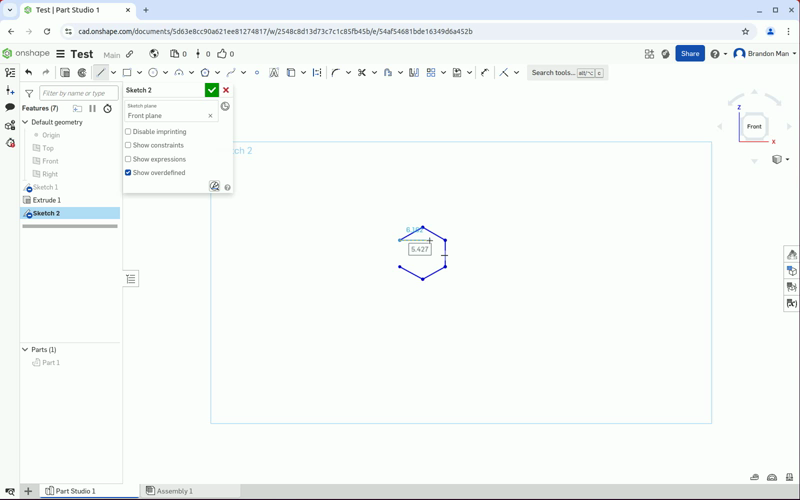
key_down(shift)
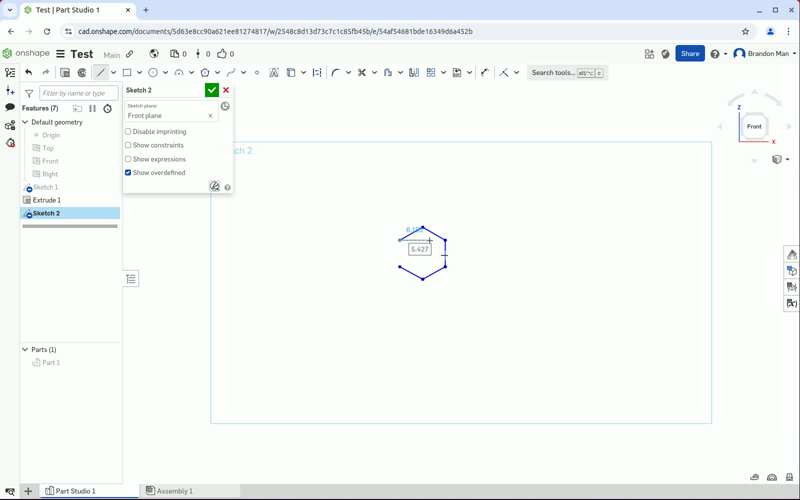
mouse_move(399, 266)
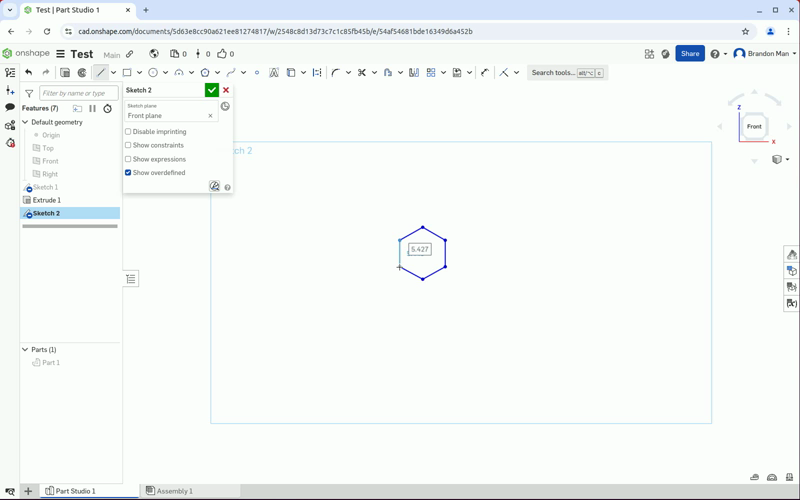
key_up(shift)
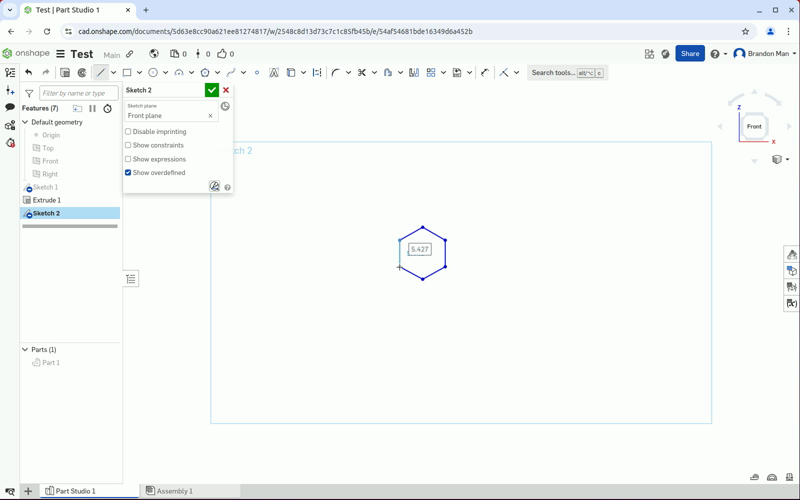
click(399, 266)
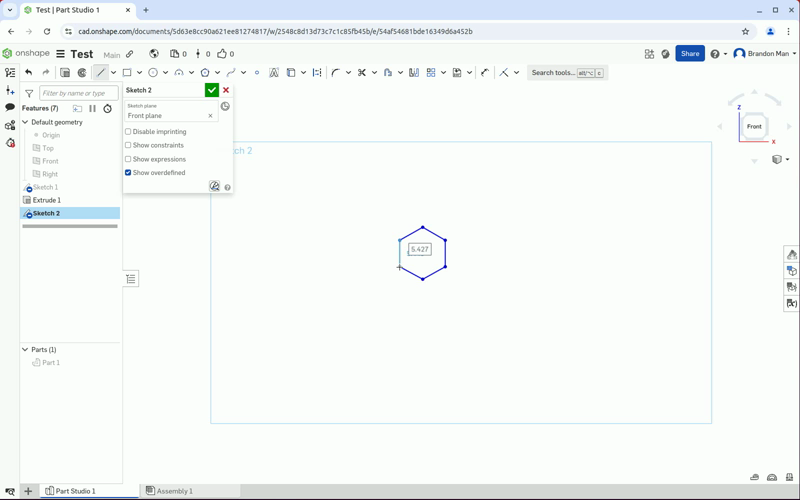
key(esc)
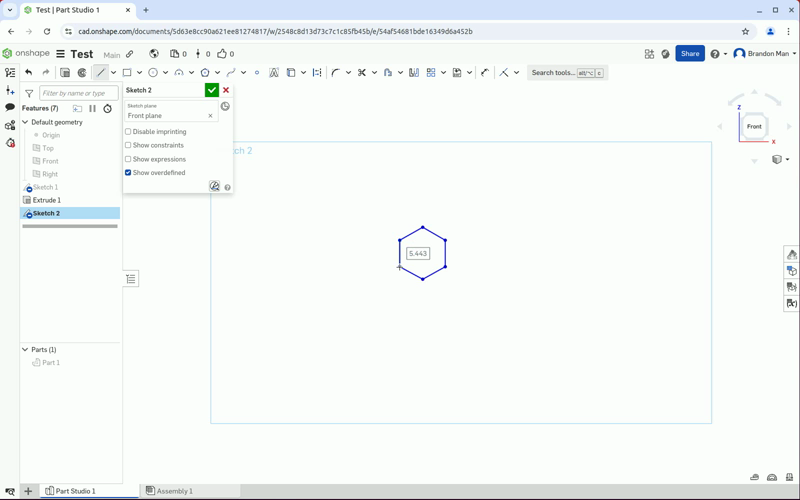
key(l)
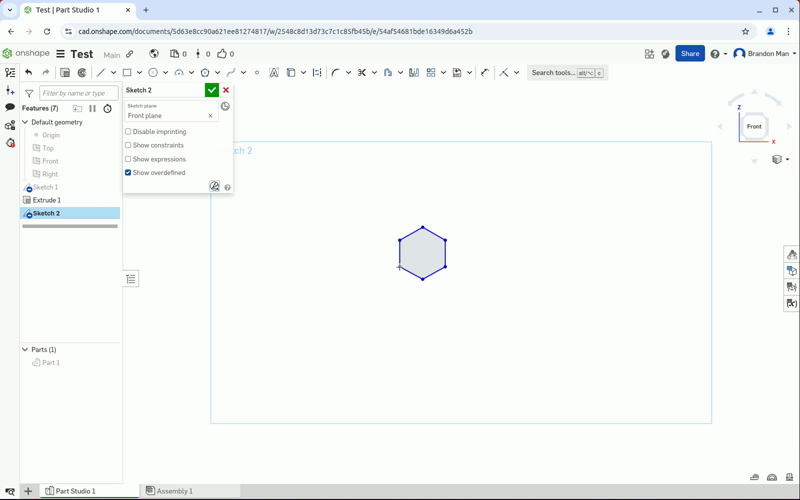
key_down(shift)
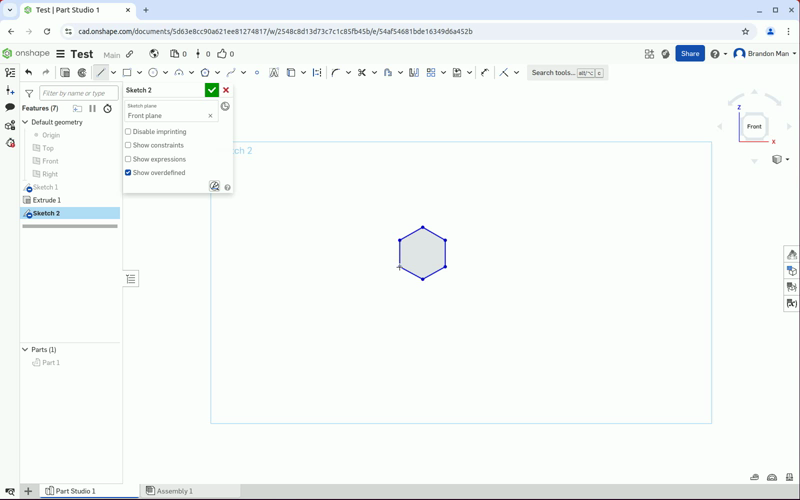
mouse_move(414, 258)
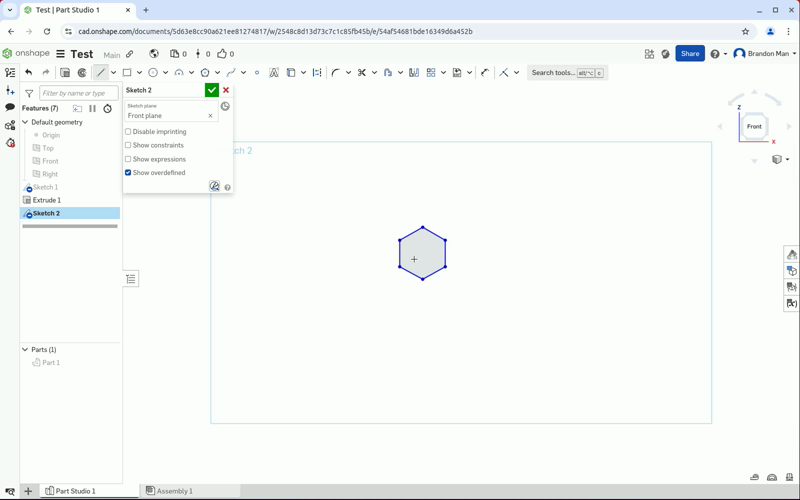
click(414, 258)
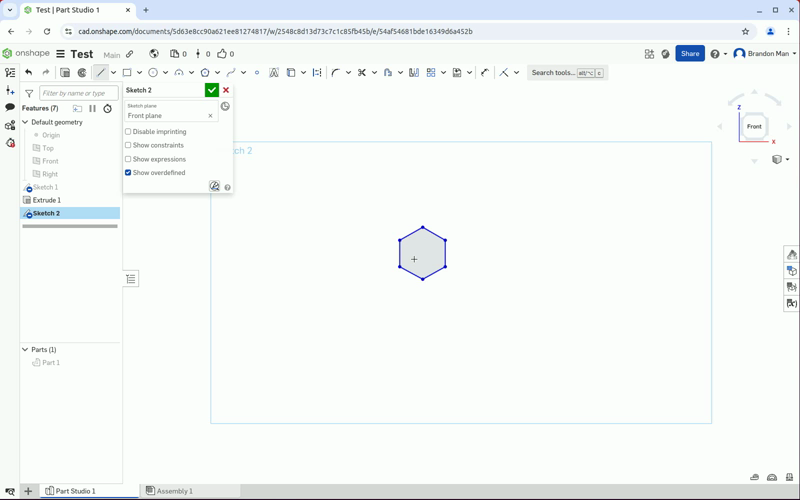
key_up(shift)
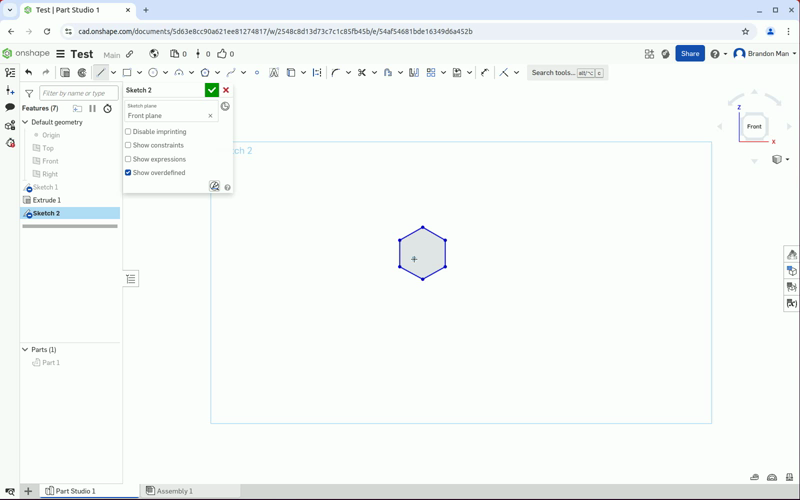
key_down(shift)
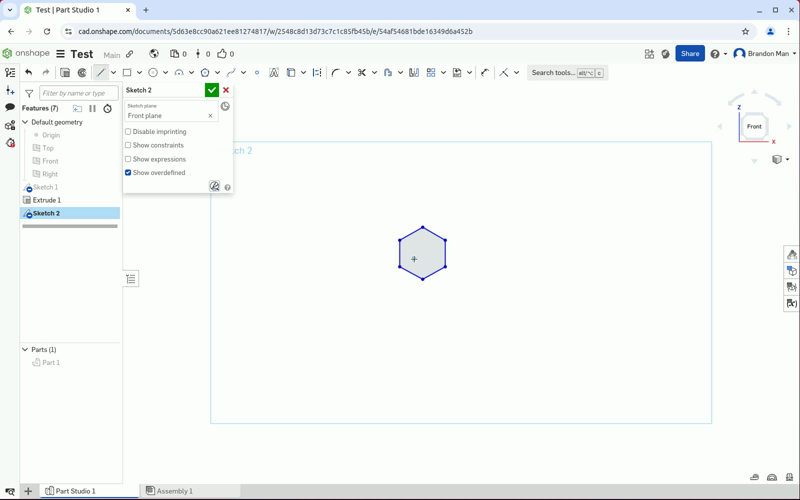
mouse_move(444, 258)
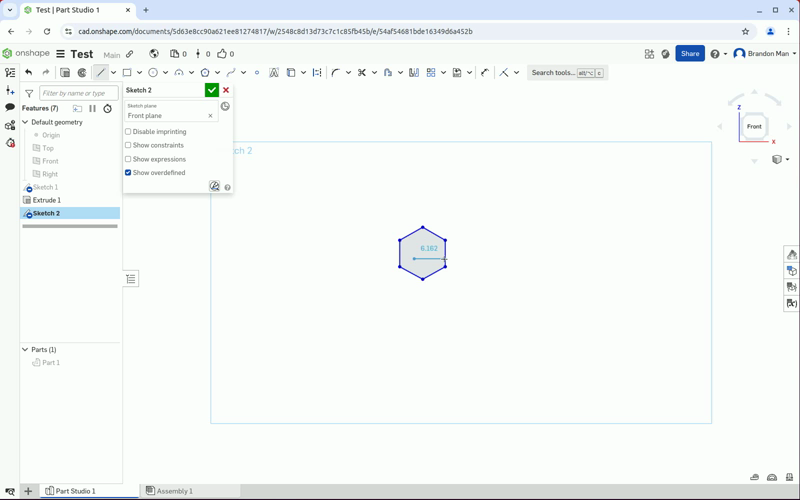
mouse_move(422, 263)
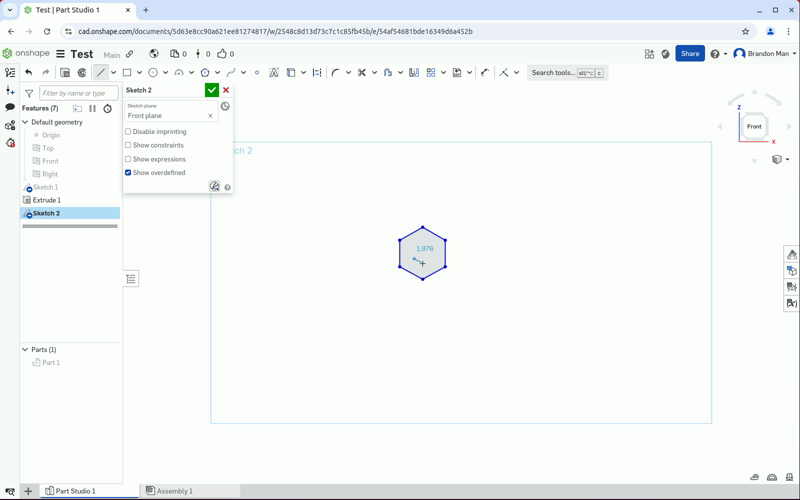
click(422, 263)
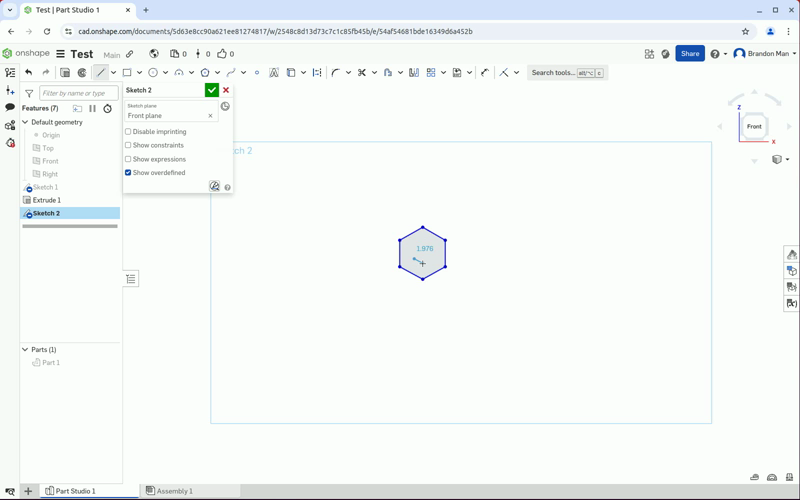
key_up(shift)
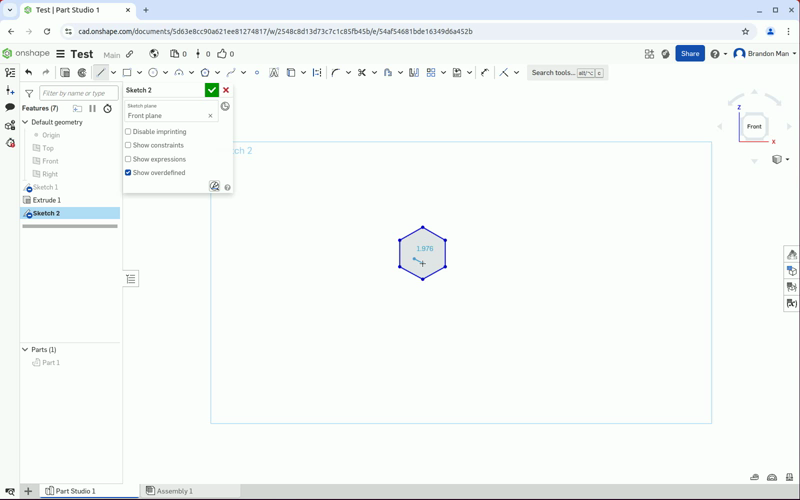
key_down(shift)
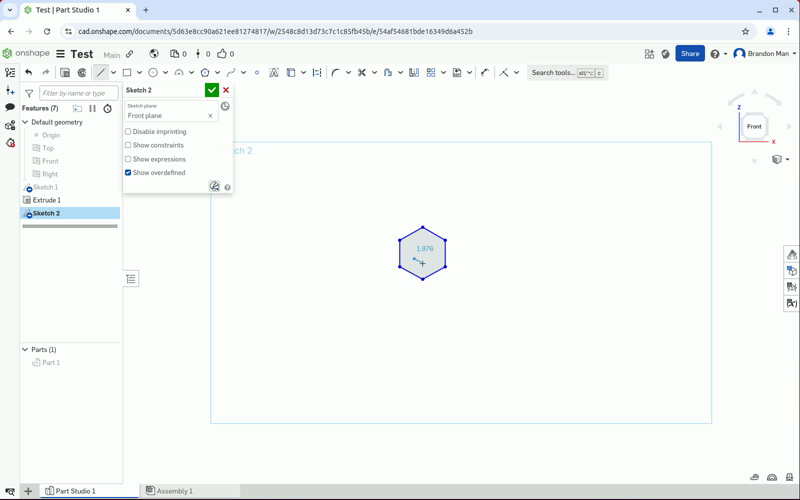
mouse_move(452, 263)
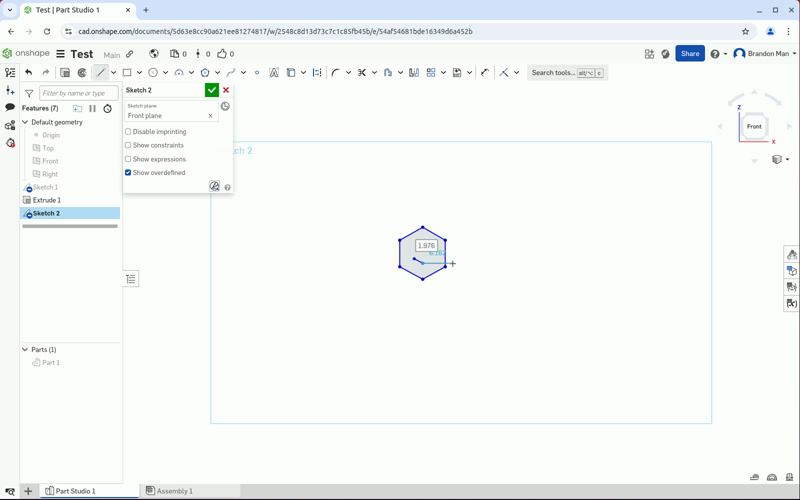
mouse_move(430, 258)
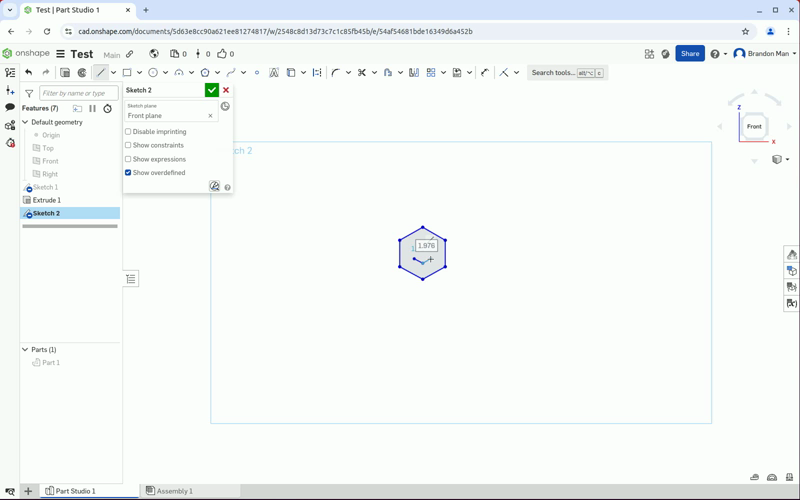
click(430, 258)
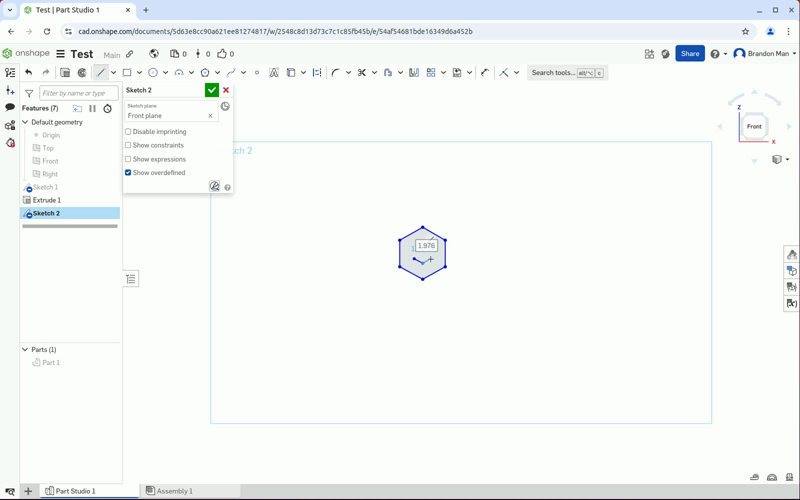
key_up(shift)
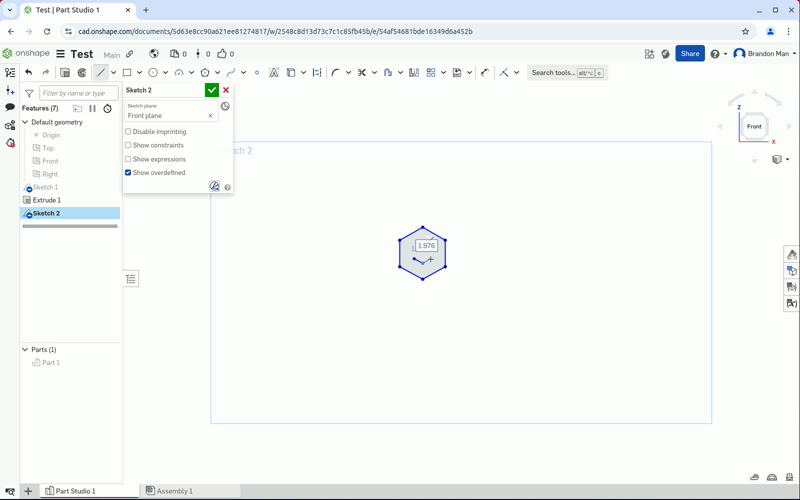
key_down(shift)
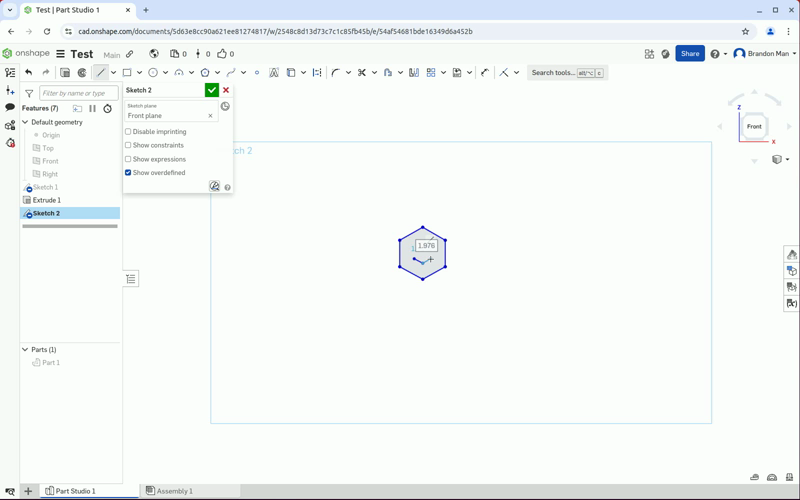
mouse_move(460, 258)
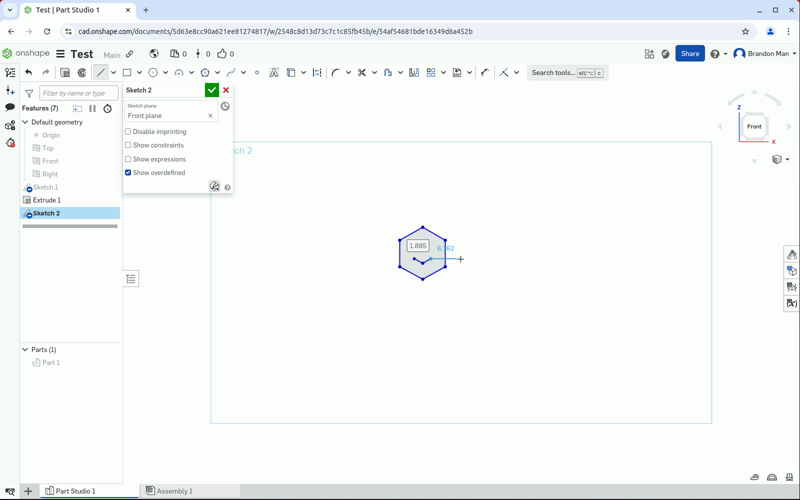
mouse_move(430, 248)
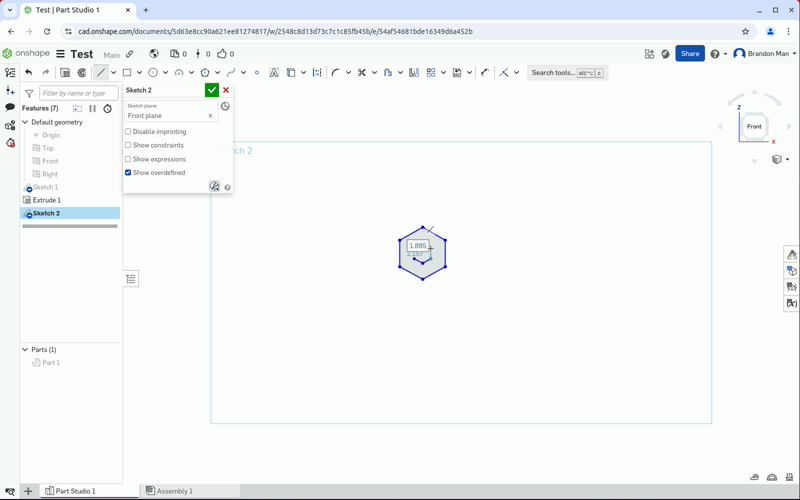
click(430, 248)
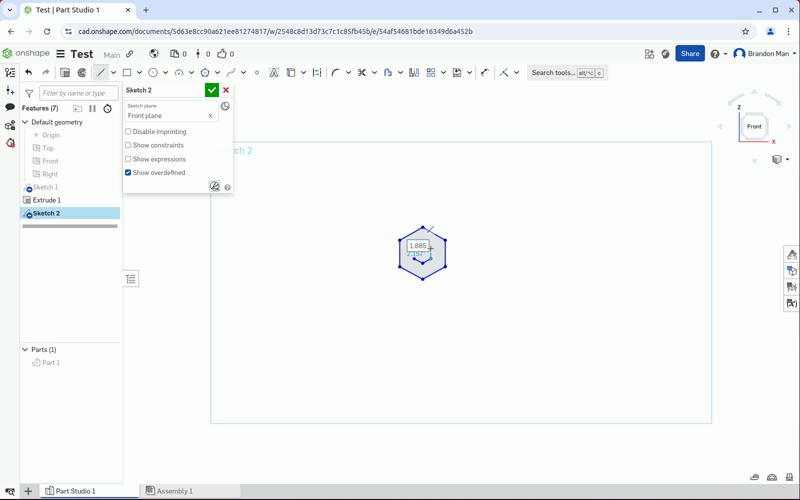
key_up(shift)
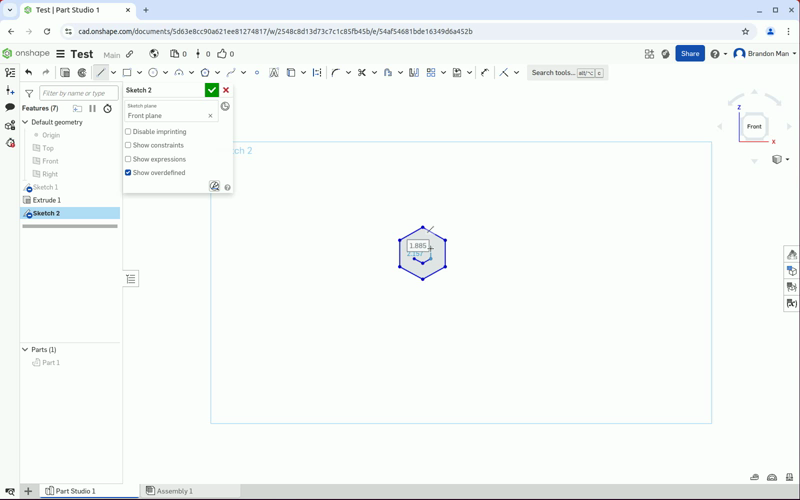
key_down(shift)
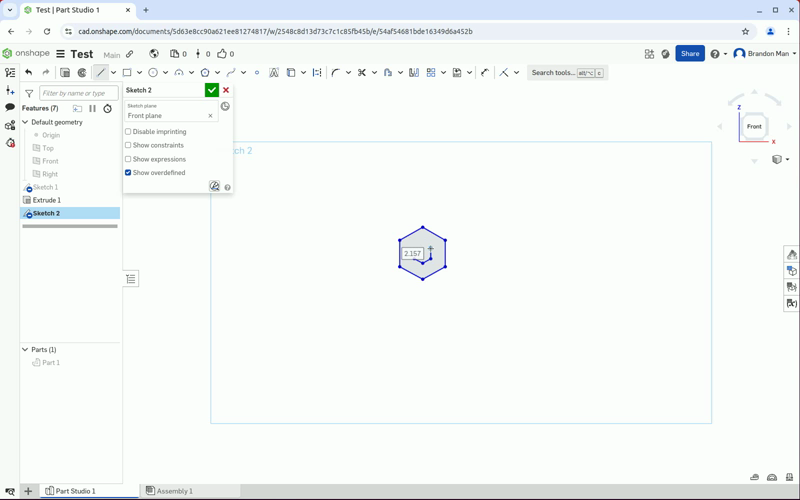
mouse_move(460, 248)
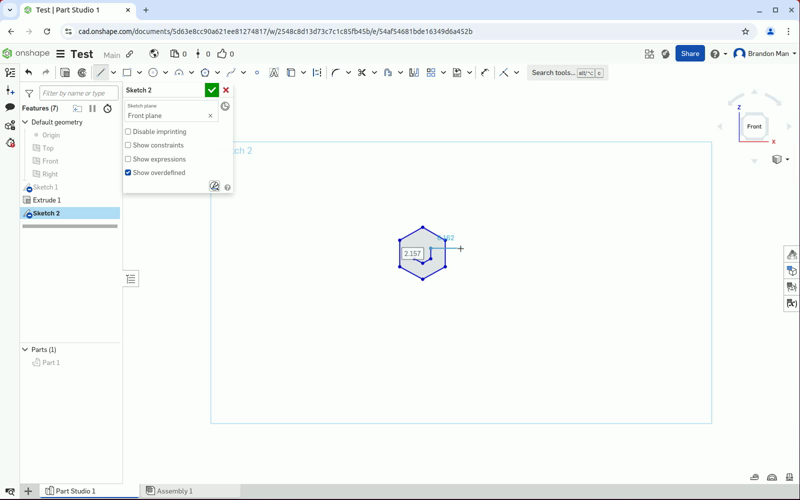
mouse_move(422, 243)
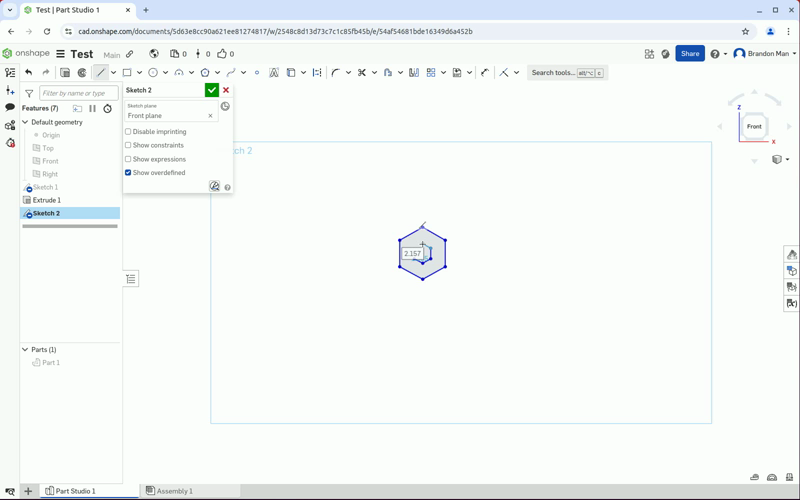
click(422, 243)
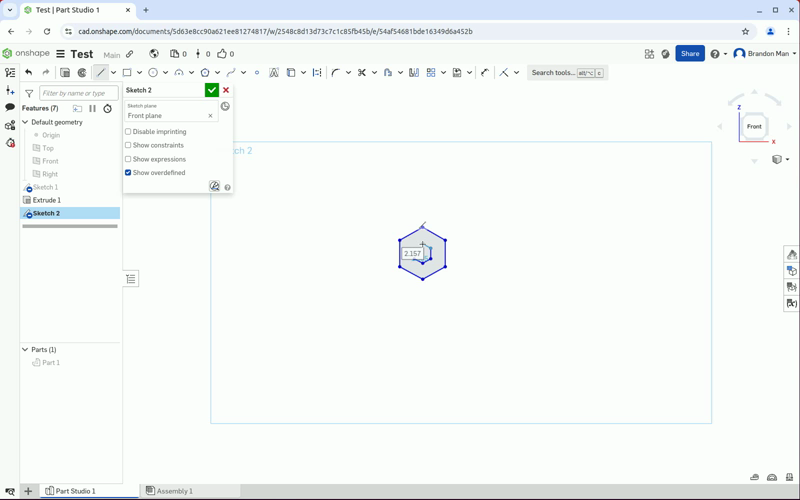
key_up(shift)
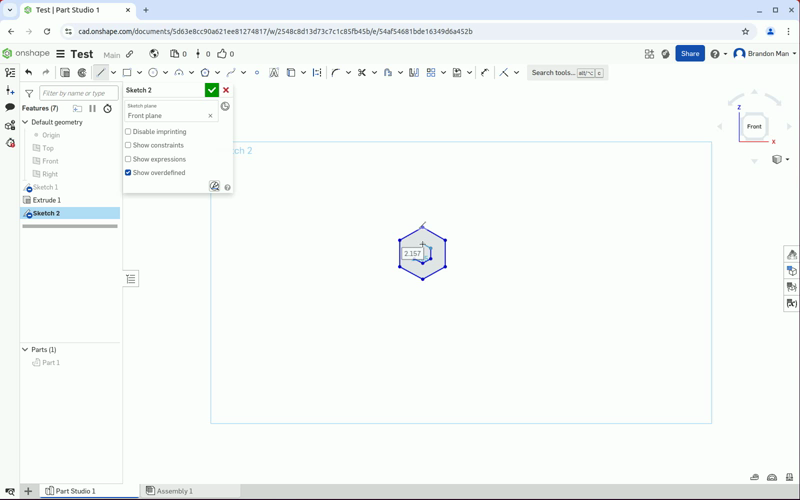
key_down(shift)
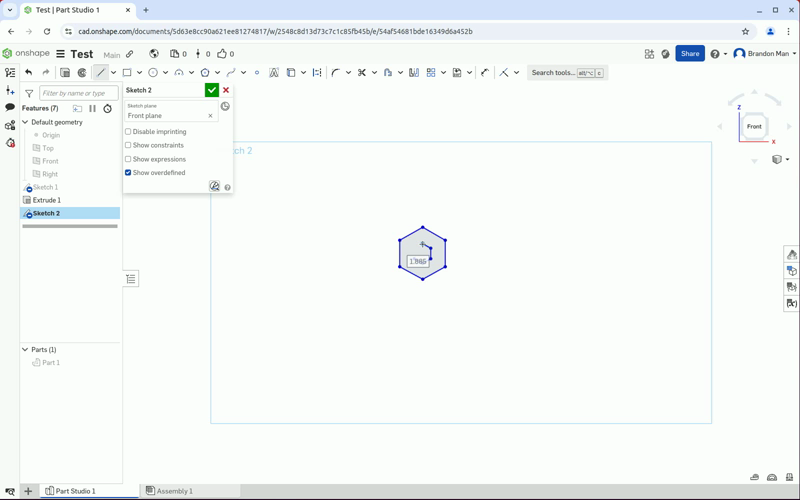
mouse_move(452, 243)
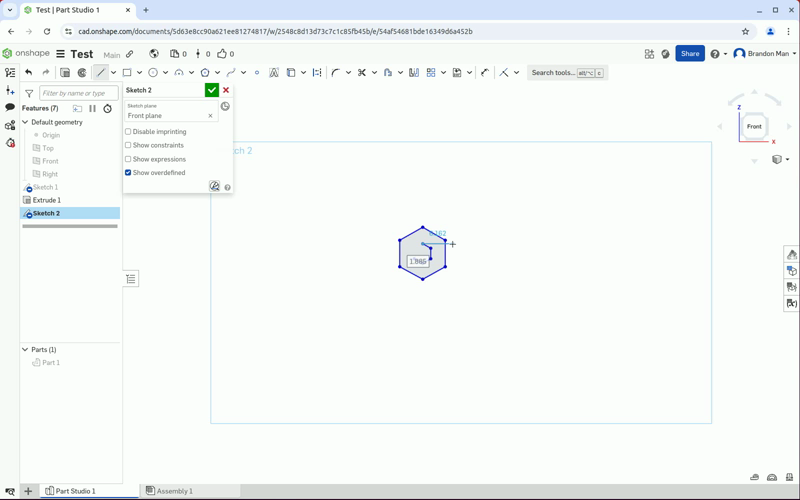
mouse_move(414, 248)
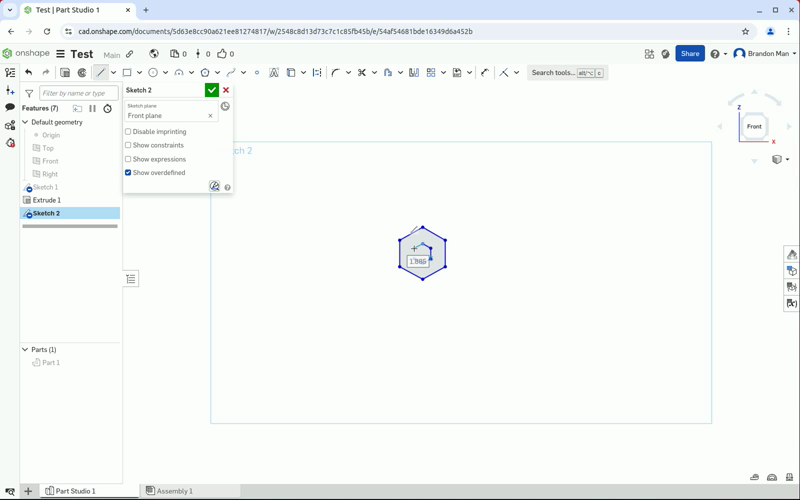
click(414, 248)
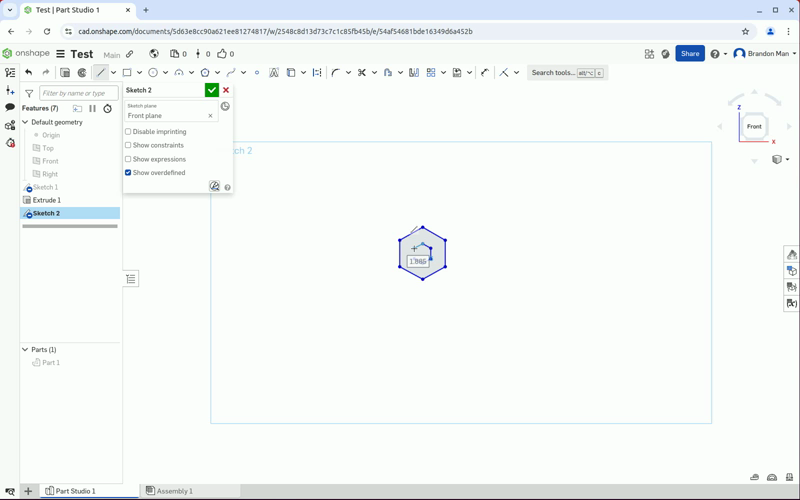
key_up(shift)
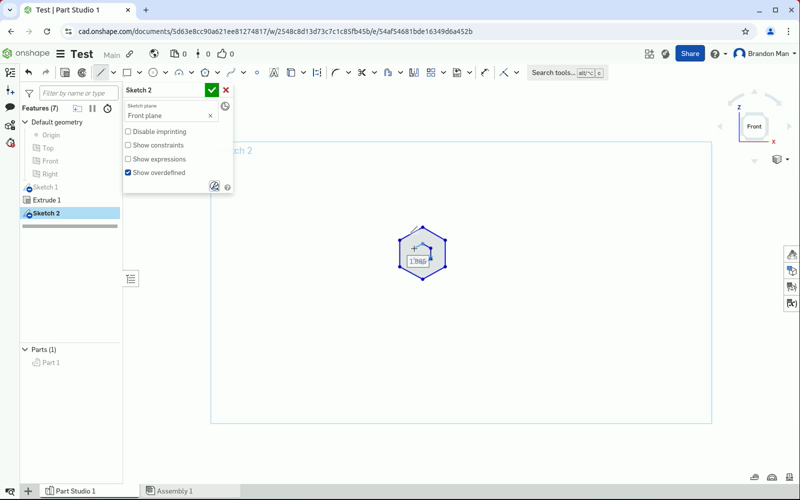
mouse_move(444, 248)
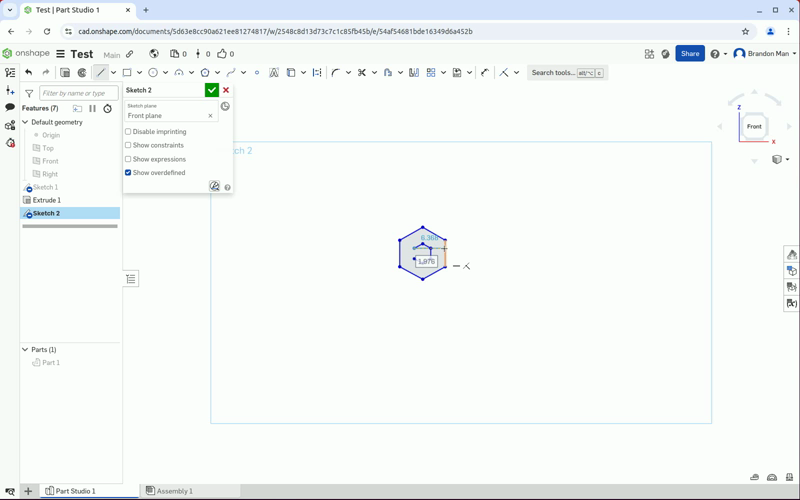
key_down(shift)
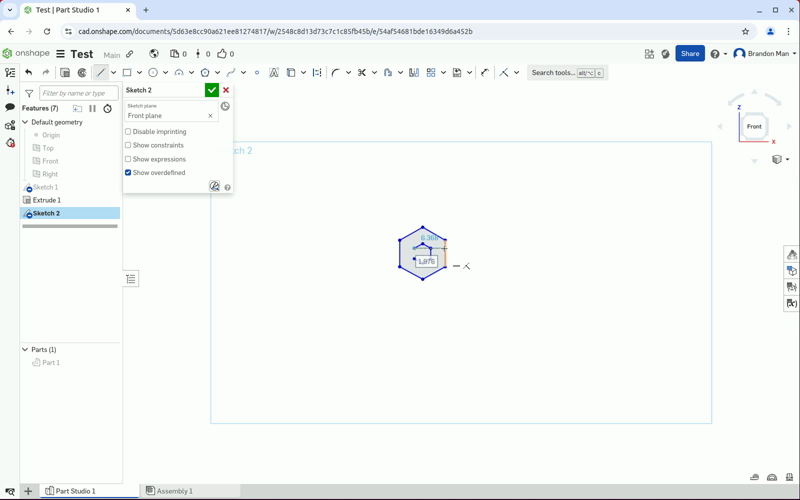
mouse_move(414, 258)
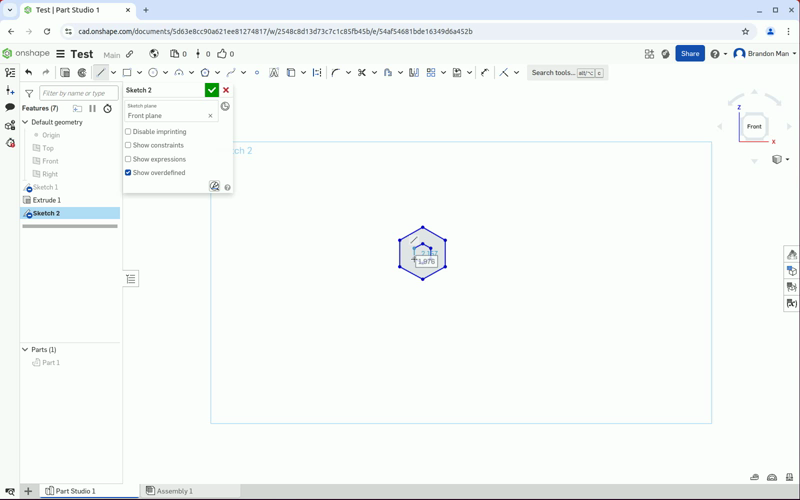
key_up(shift)
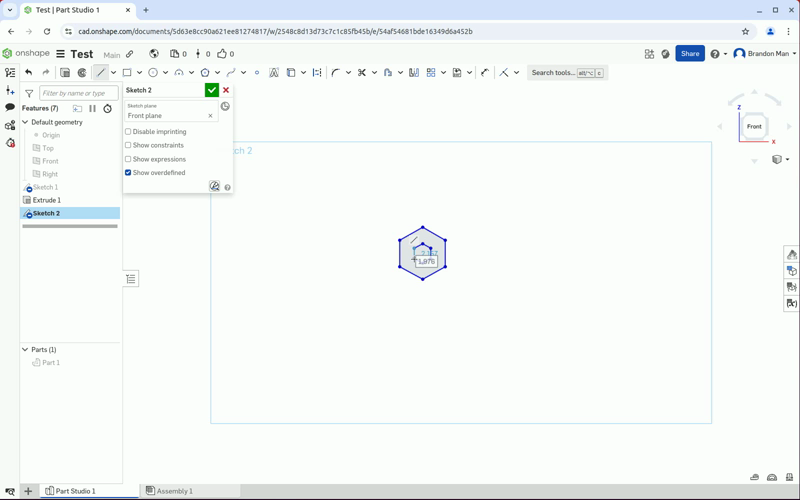
click(414, 258)
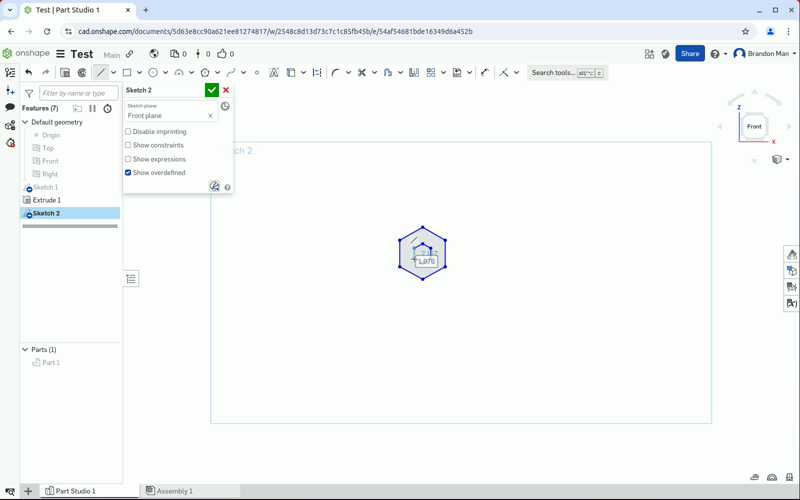
key(esc)
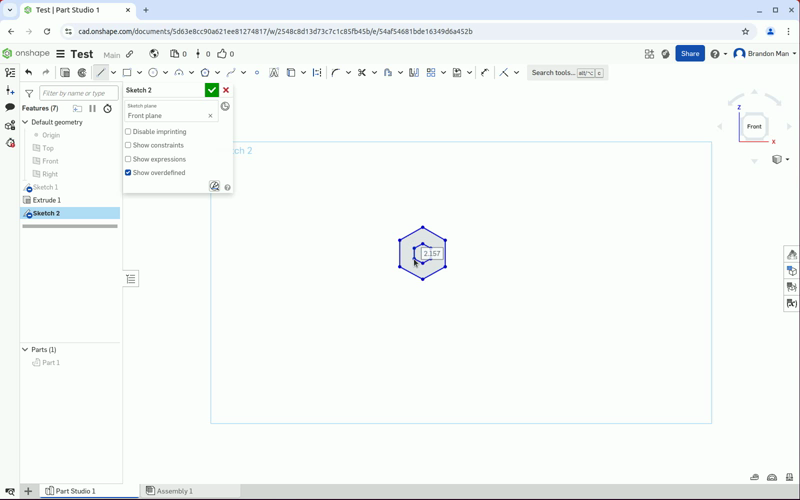
mouse_move(428, 261)
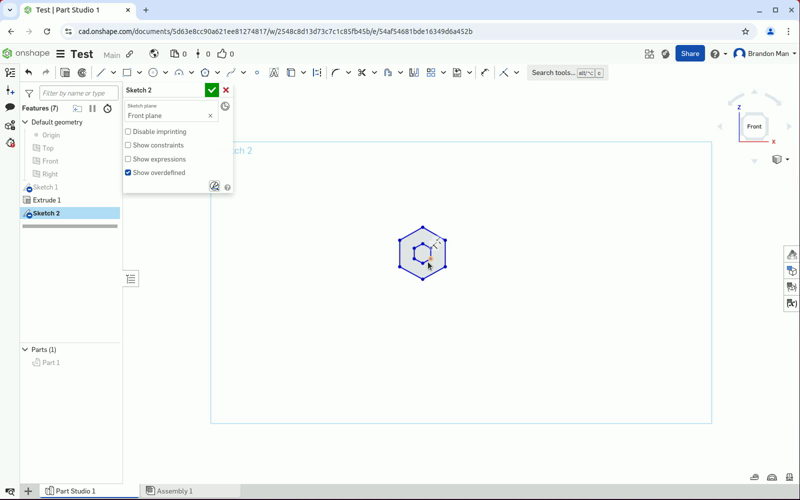
scroll(6)
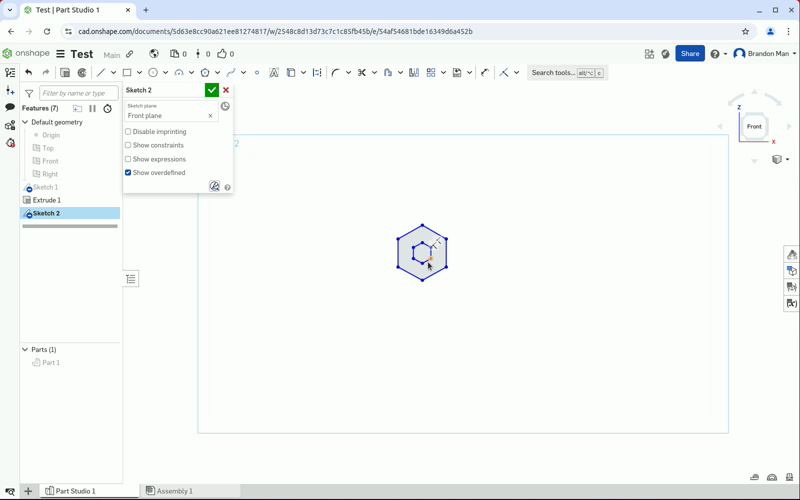
scroll(6)
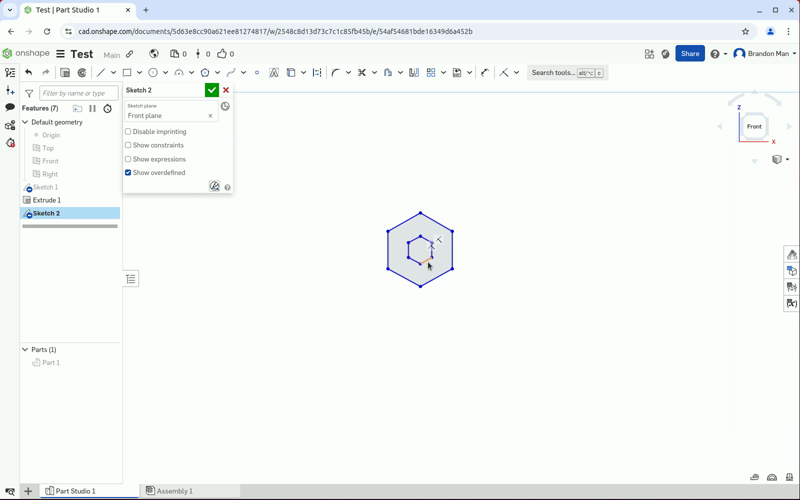
scroll(6)
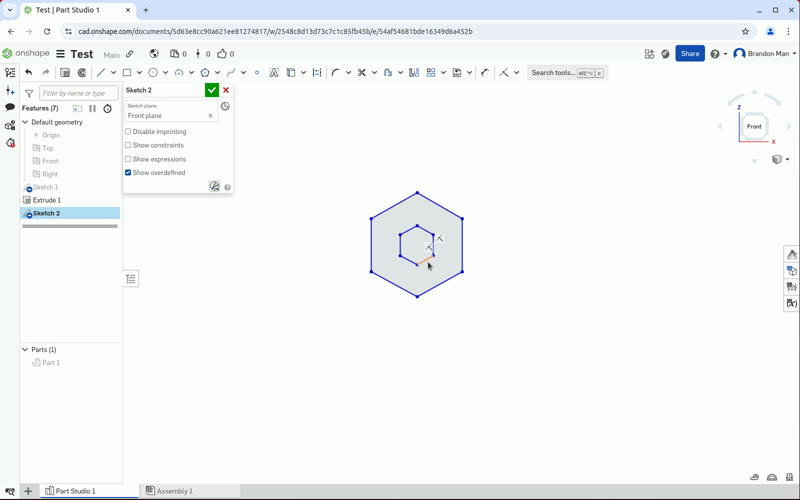
scroll(6)
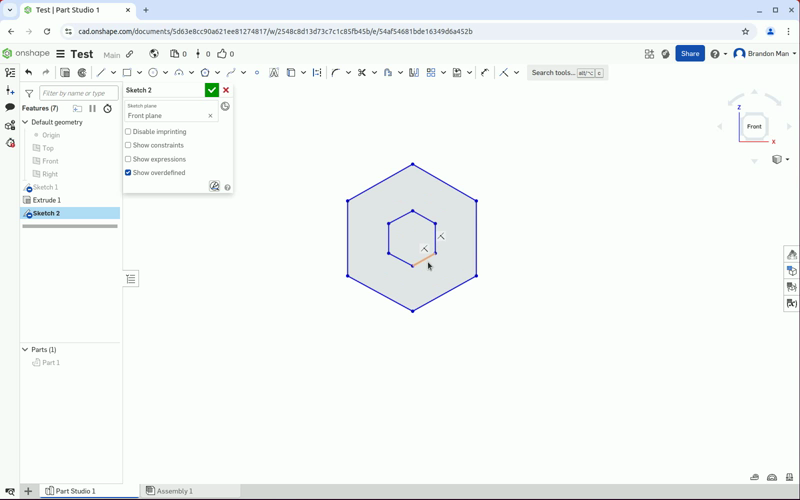
scroll(6)
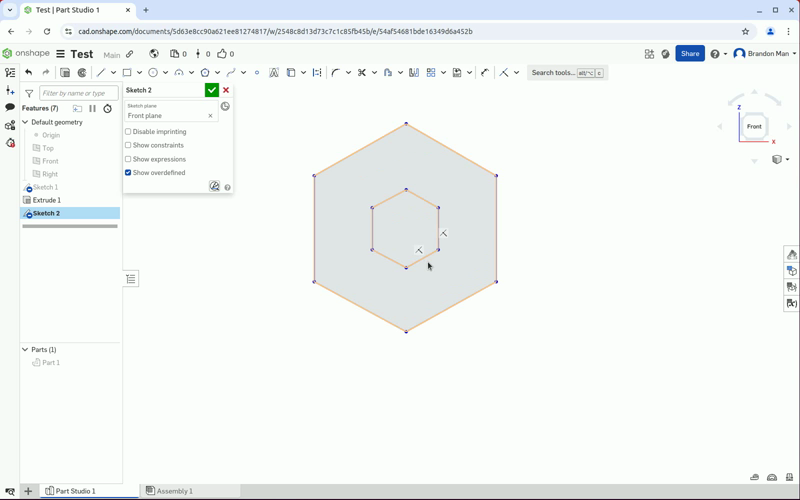
scroll(6)
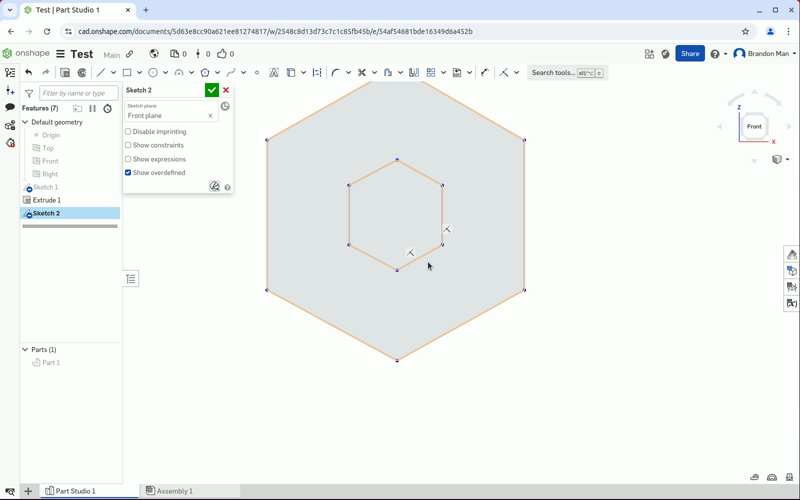
scroll(6)
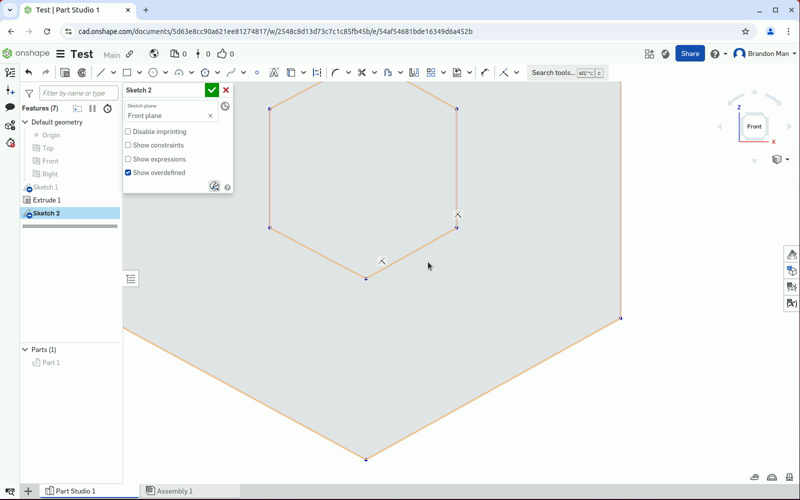
click(428, 261)
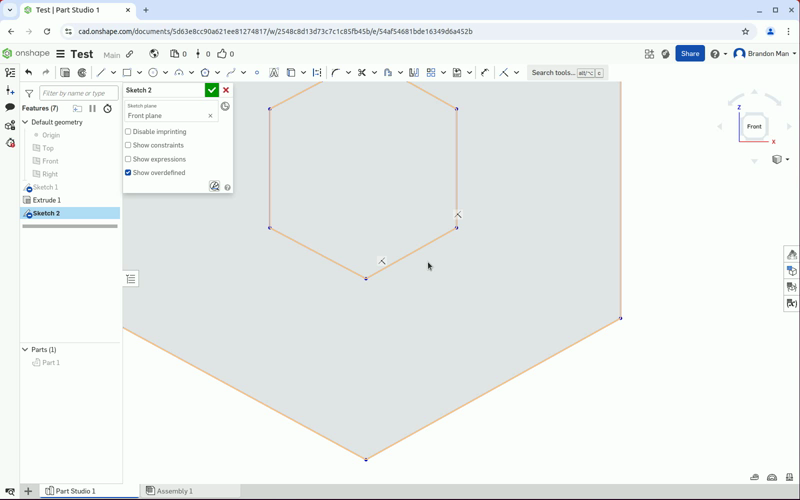
scroll(-6)
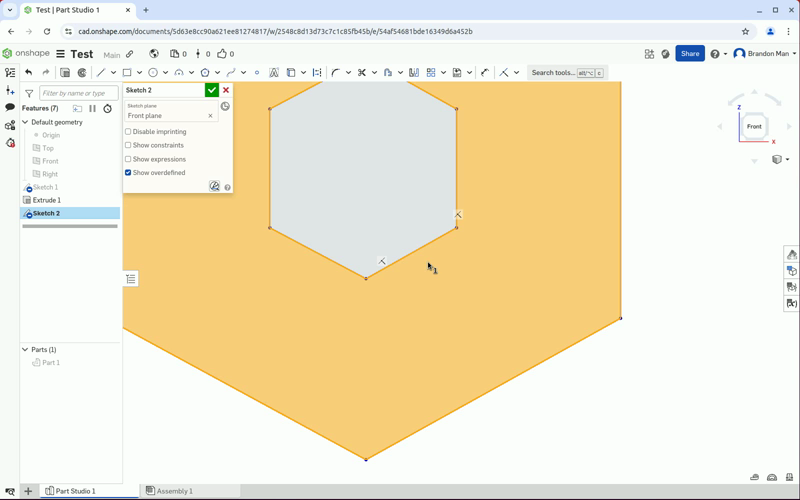
scroll(-6)
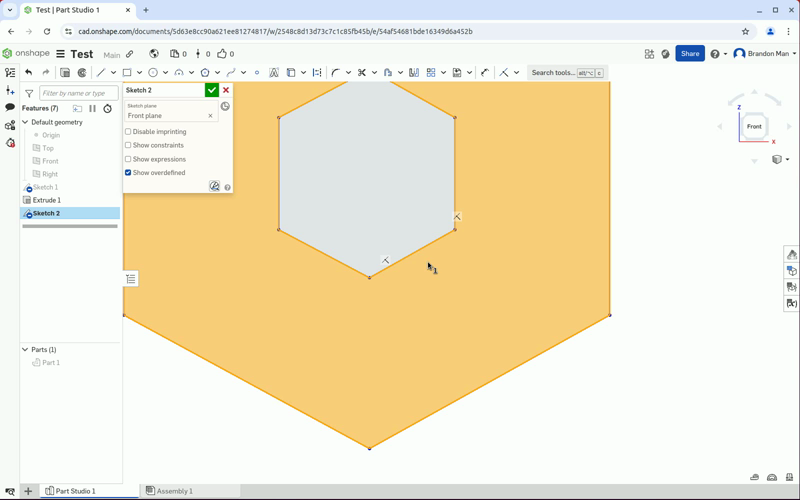
scroll(-6)
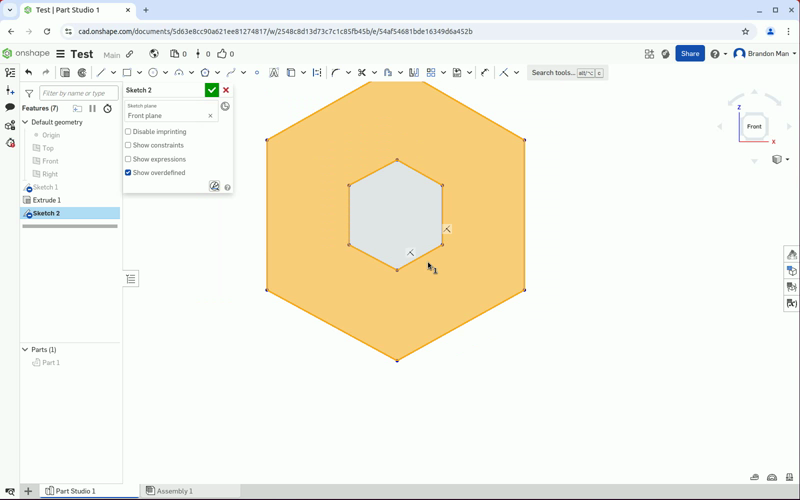
scroll(-6)
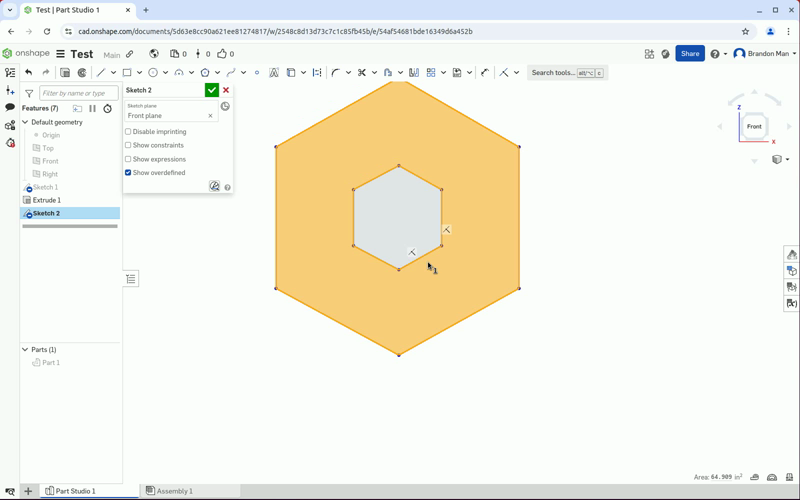
scroll(-6)
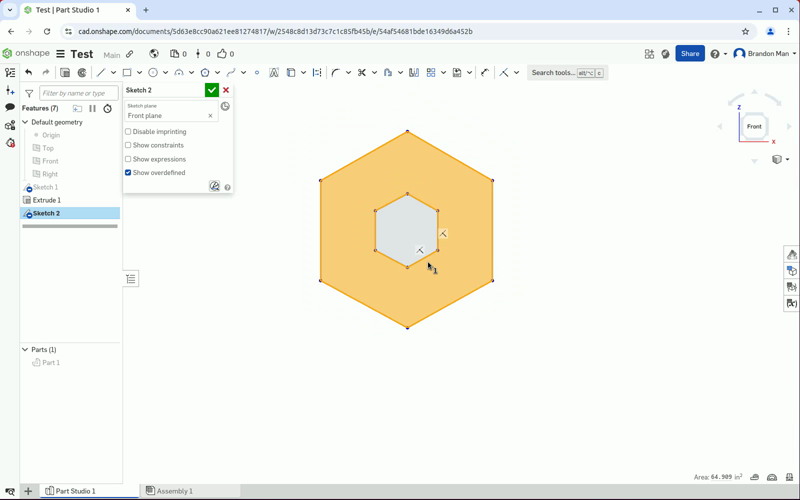
scroll(-6)
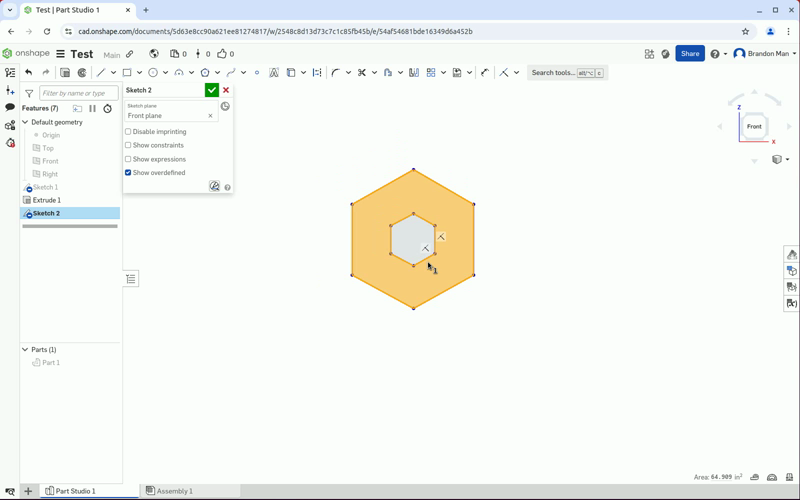
scroll(-6)
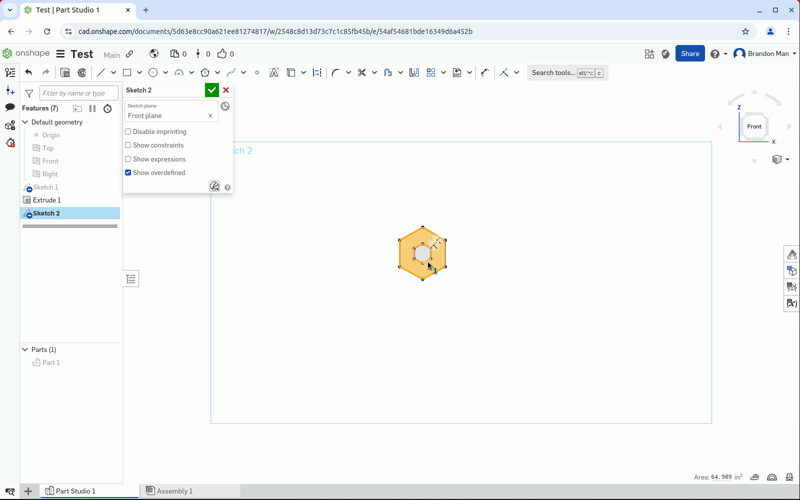
mouse_move(73, 352)
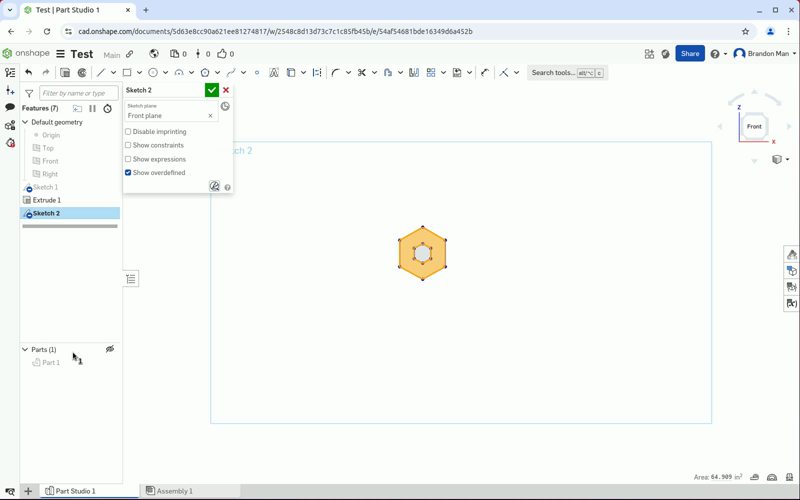
key(shift+y)
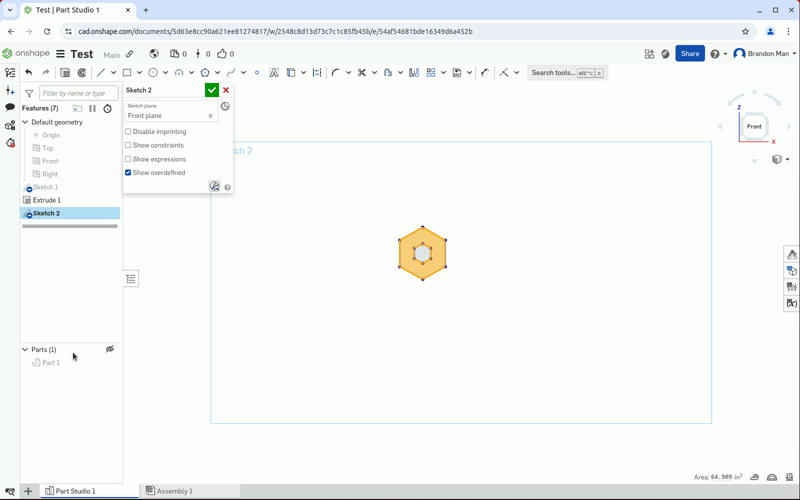
key(shift+e)
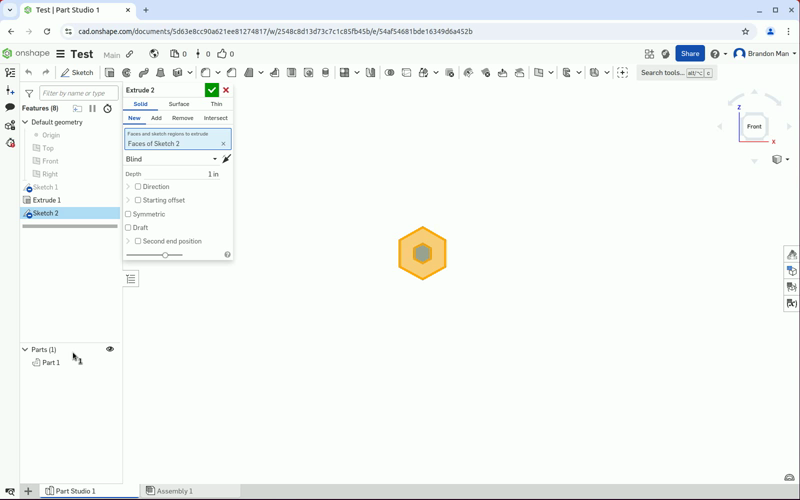
mouse_move(143, 106)
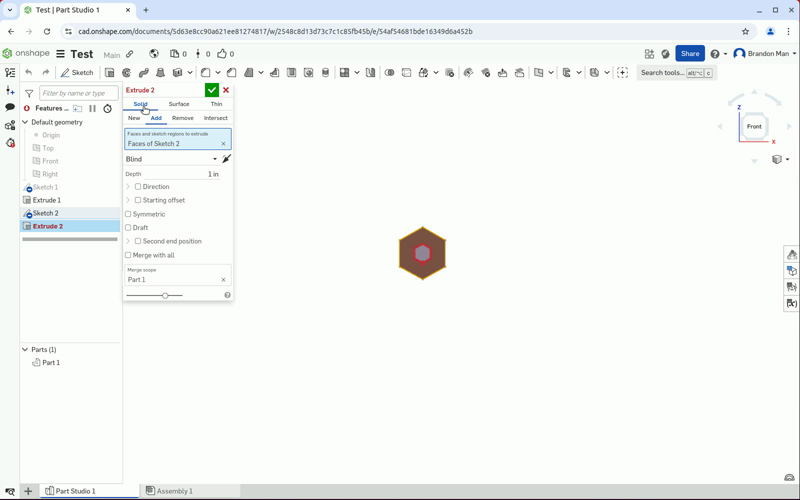
click(143, 106)
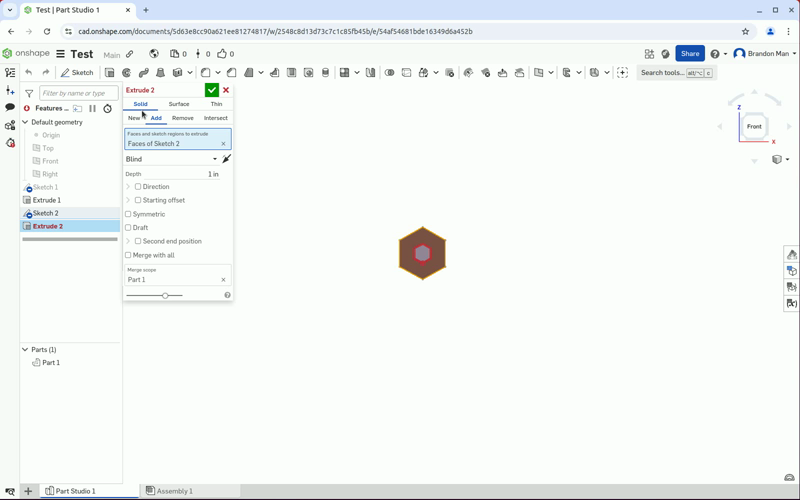
mouse_move(137, 120)
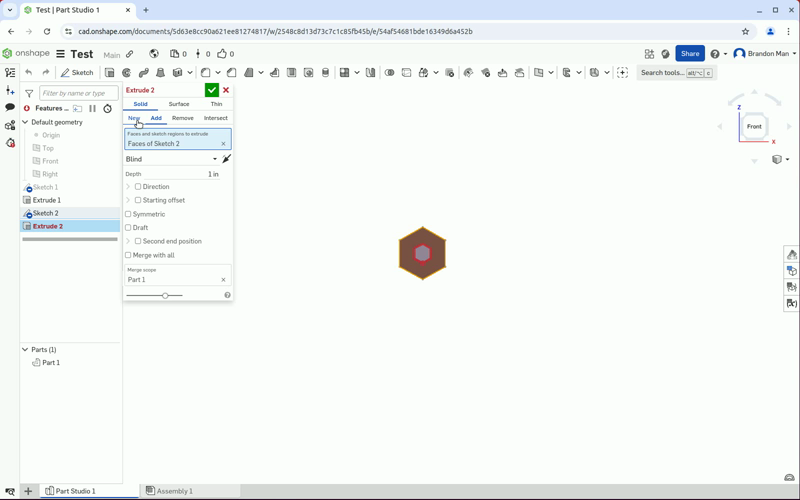
click(137, 120)
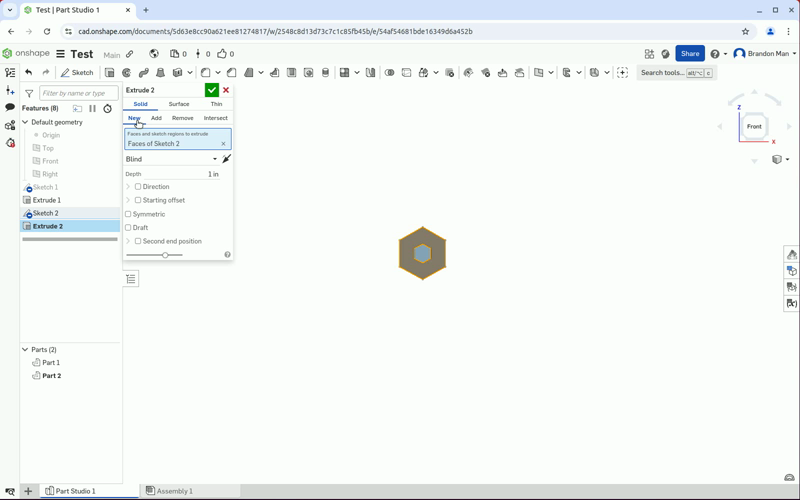
key(tab, 4)
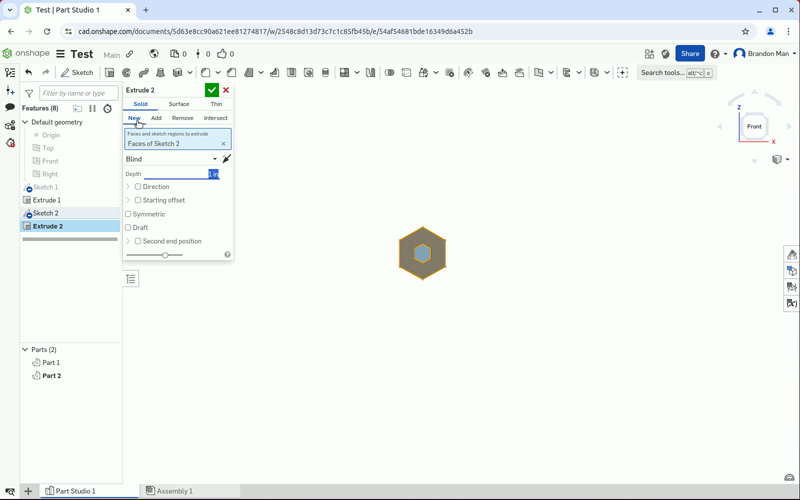
text(-23.108)
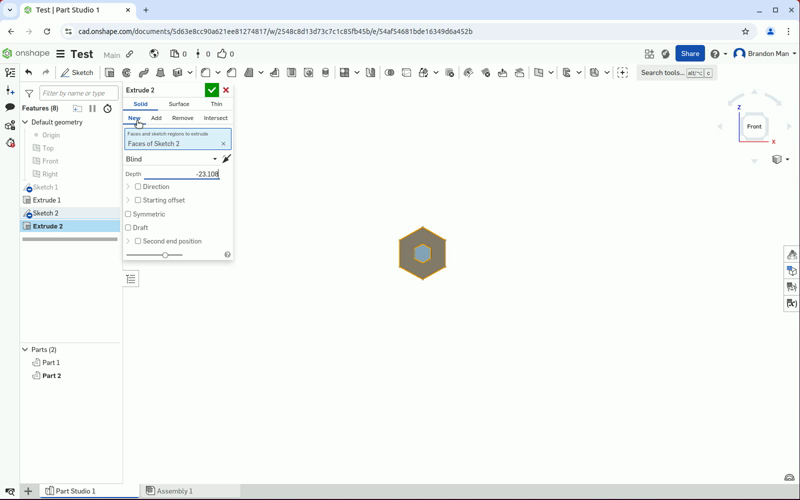
key(enter)
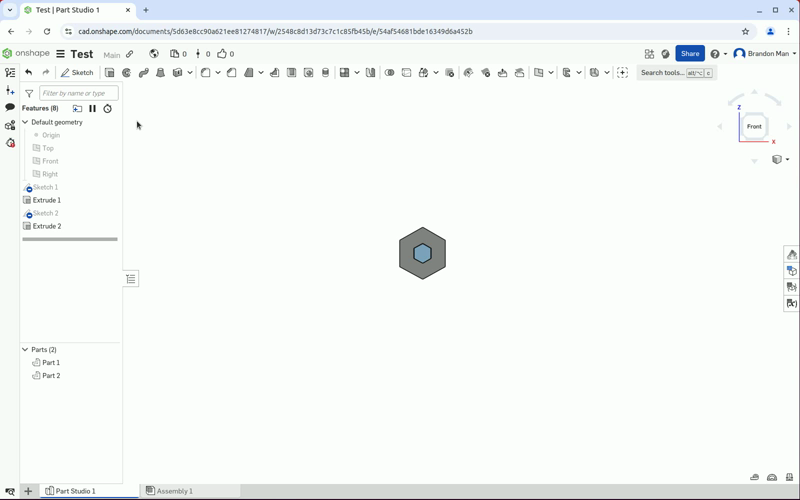
key(shift+h)
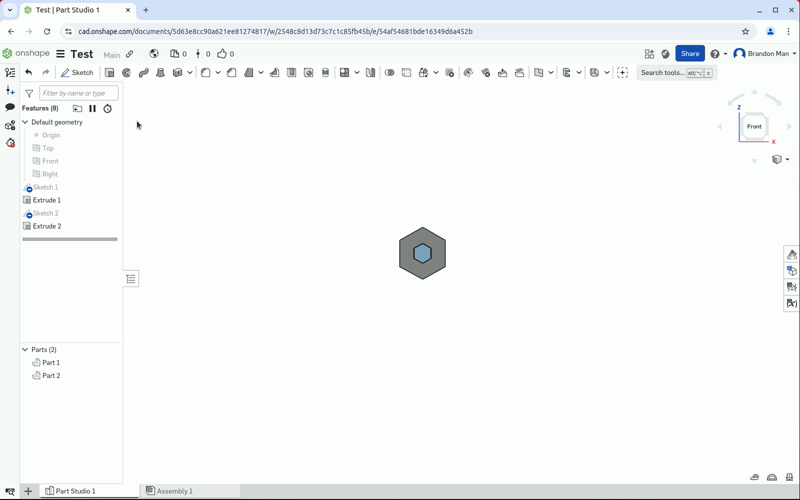
key(shift+h)
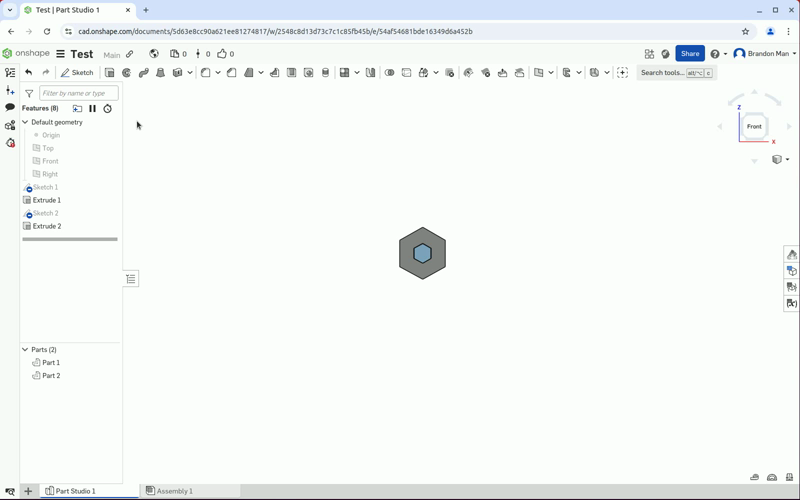
mouse_move(73, 189)
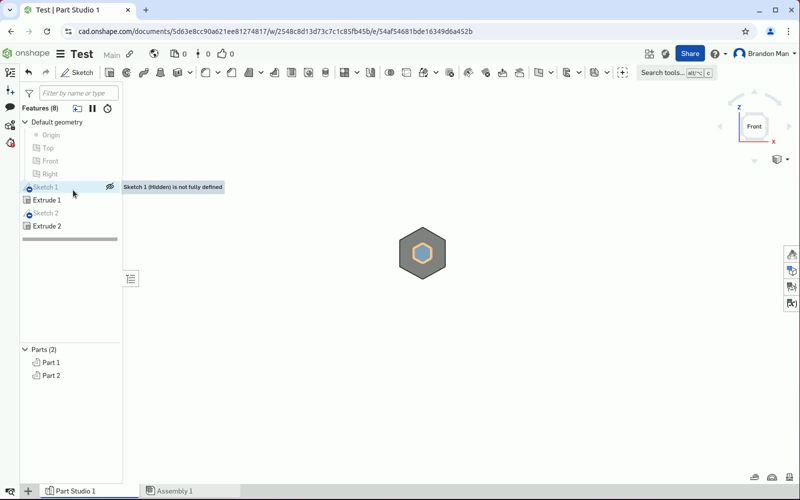
click(73, 189)
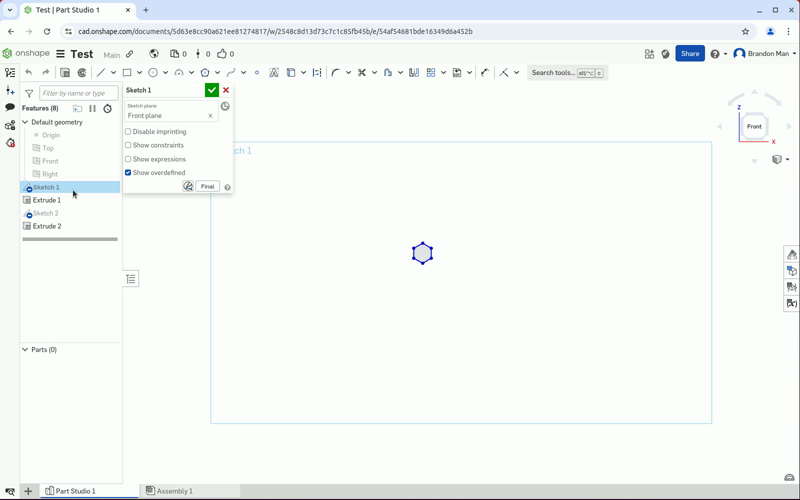
mouse_move(229, 92)
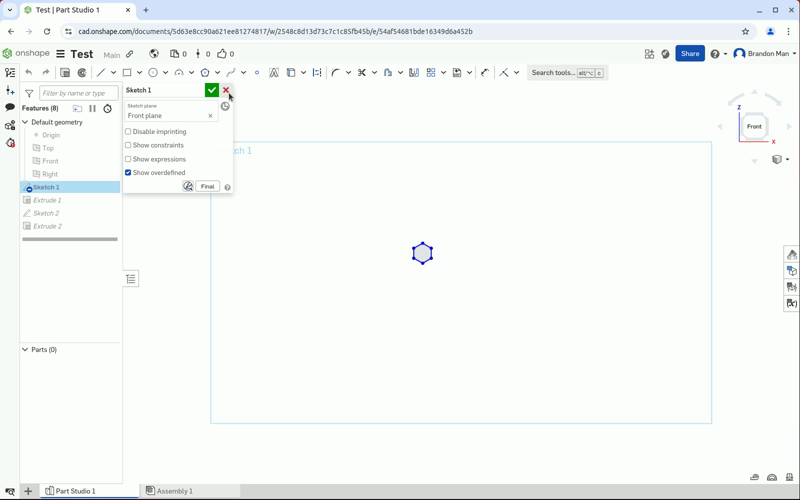
click(229, 92)
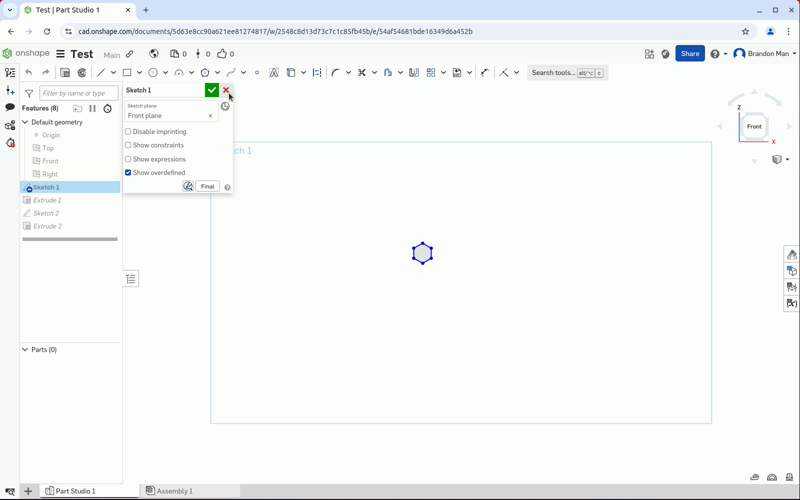
key(shift+s)
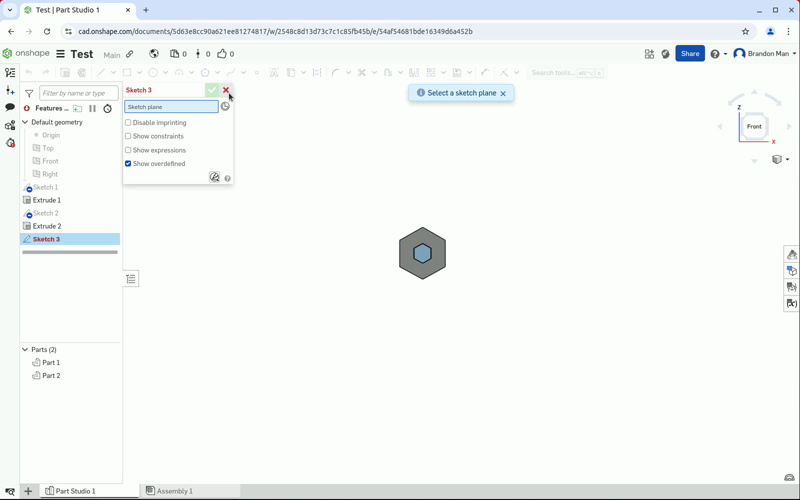
mouse_move(73, 163)
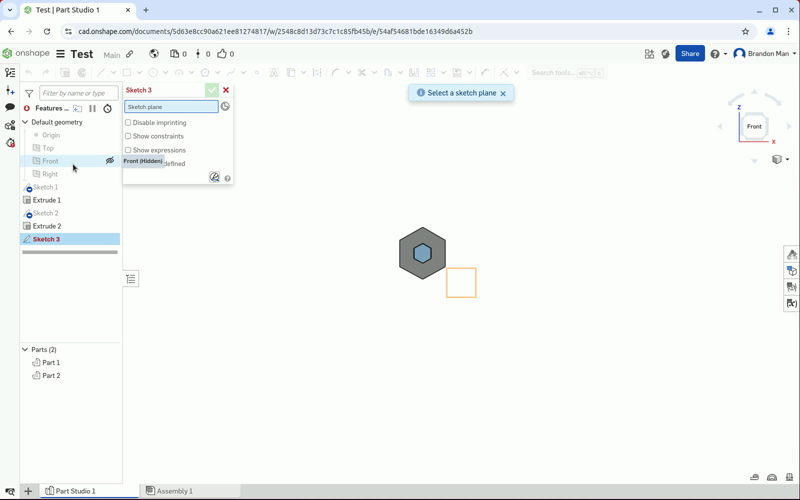
click(73, 163)
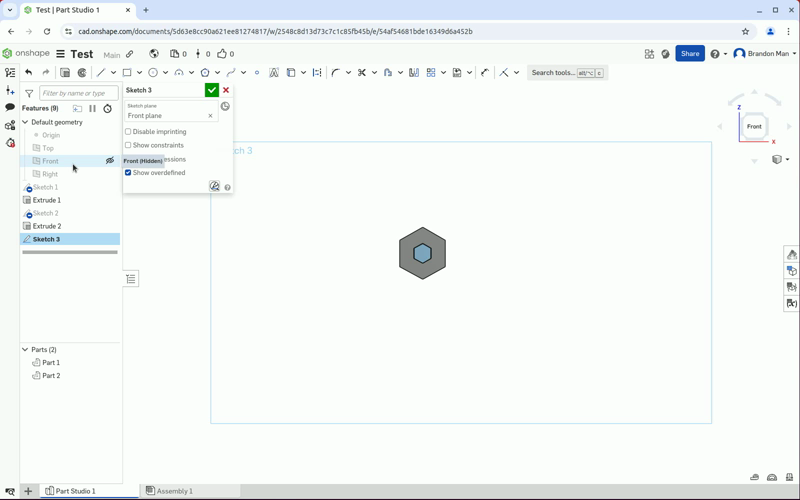
mouse_move(73, 352)
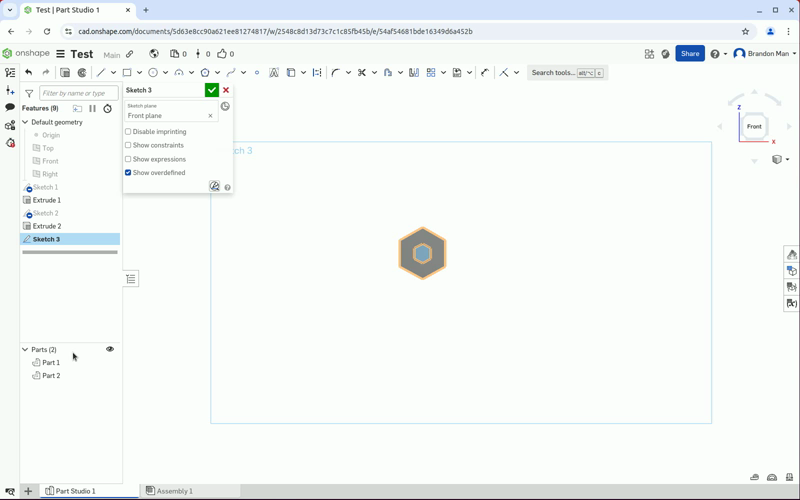
key(y)
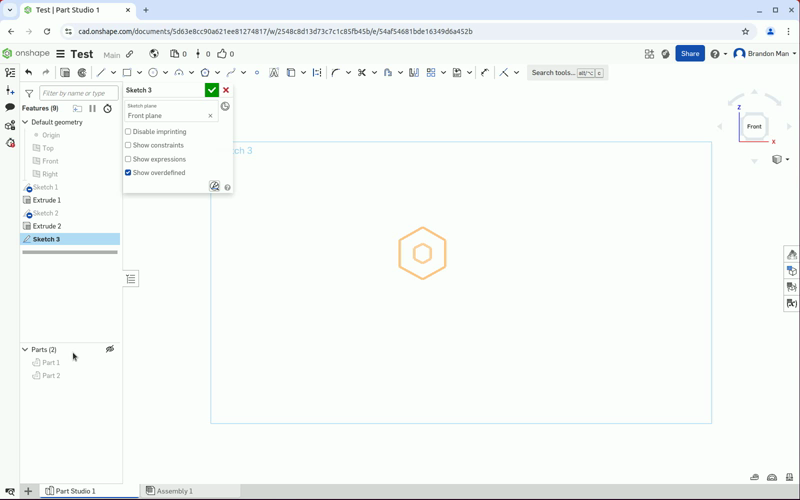
key(l)
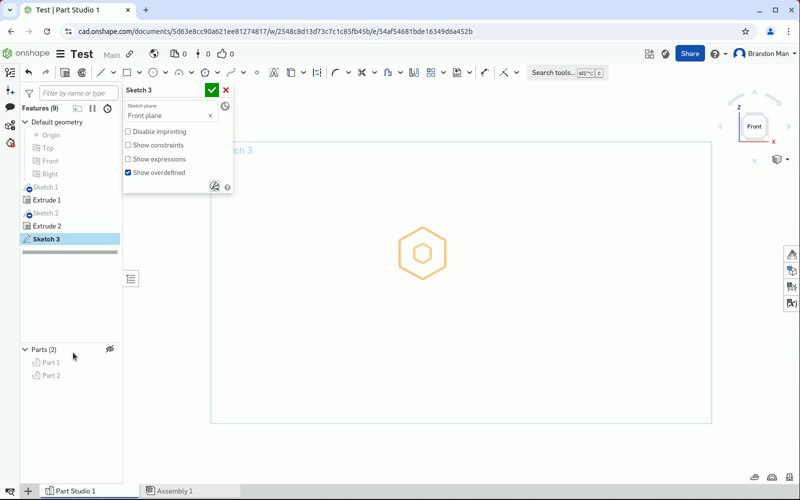
key_down(shift)
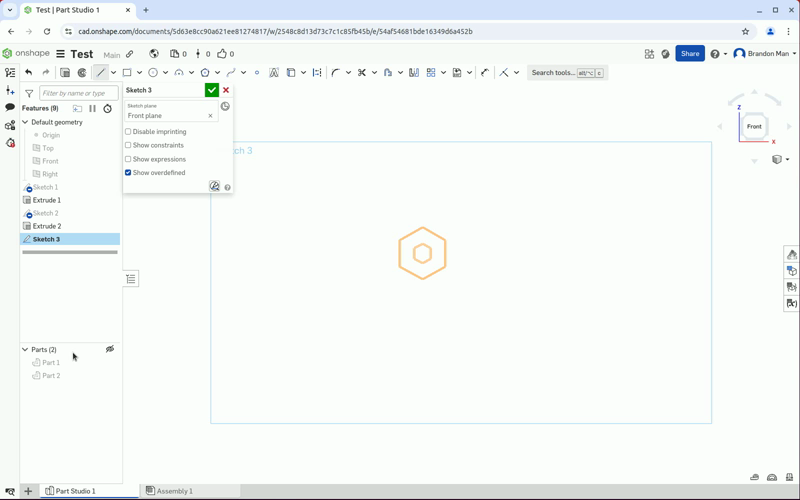
mouse_move(391, 226)
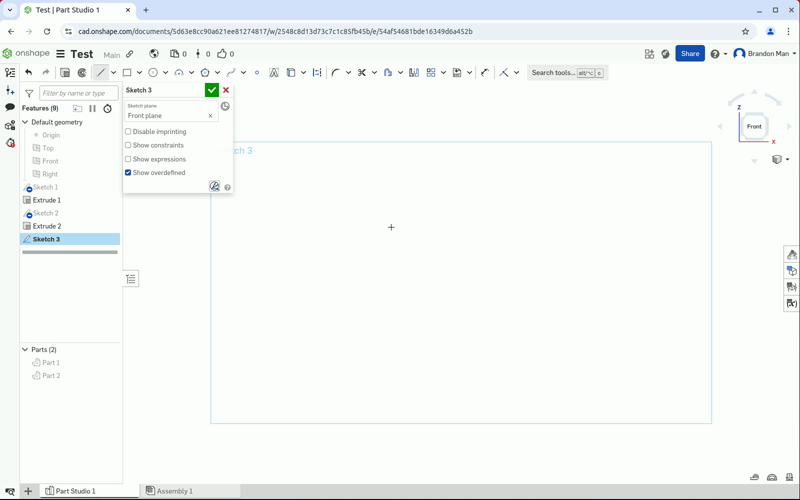
click(391, 226)
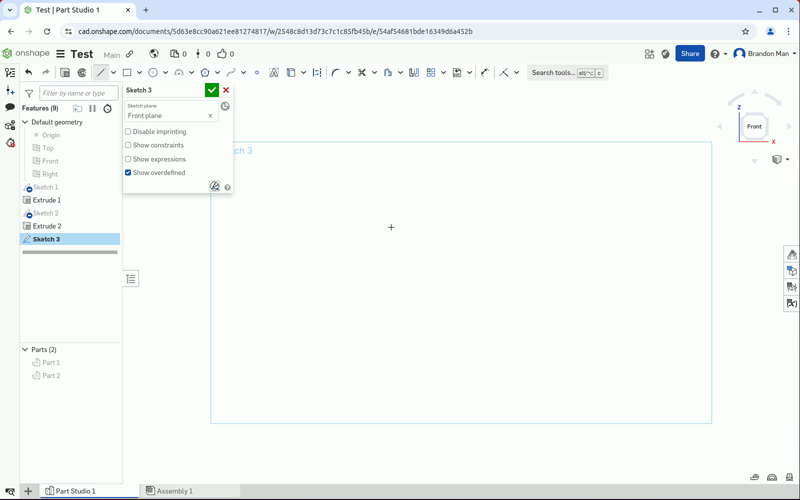
key_up(shift)
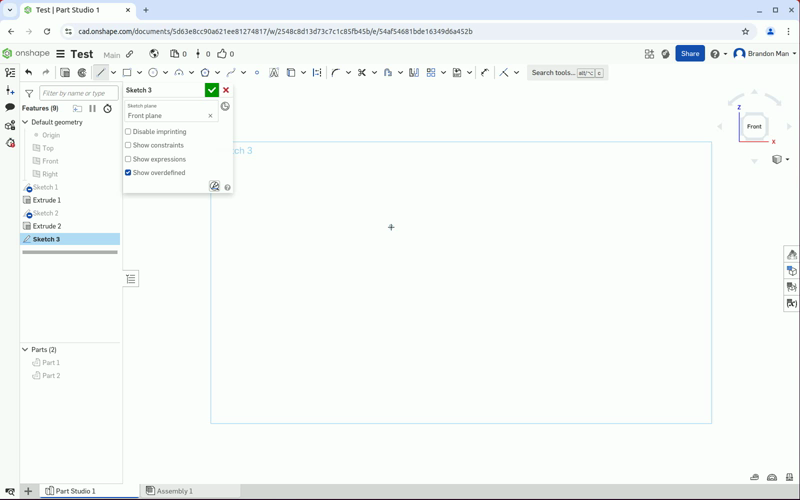
key_down(shift)
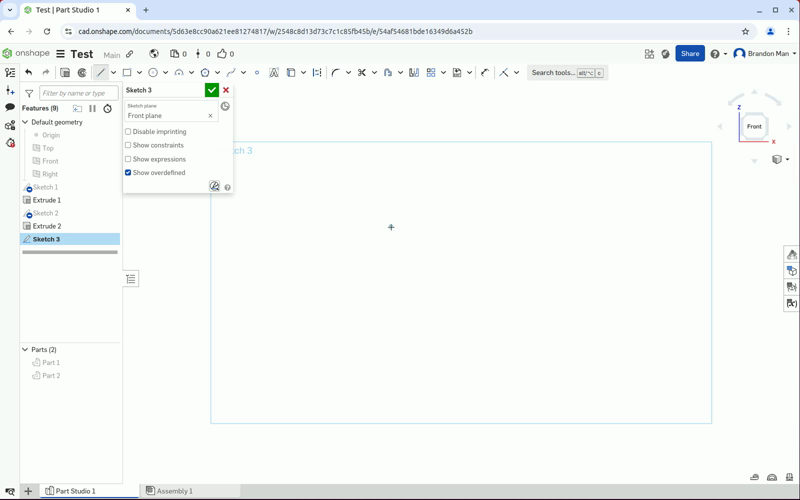
mouse_move(421, 226)
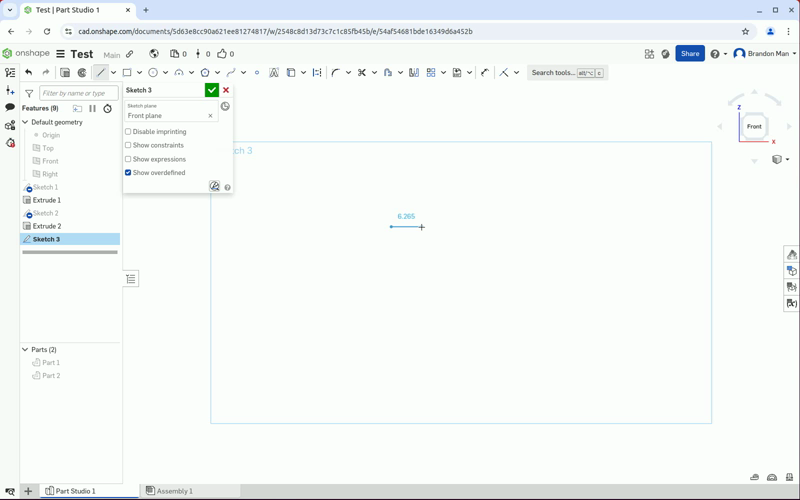
mouse_move(400, 241)
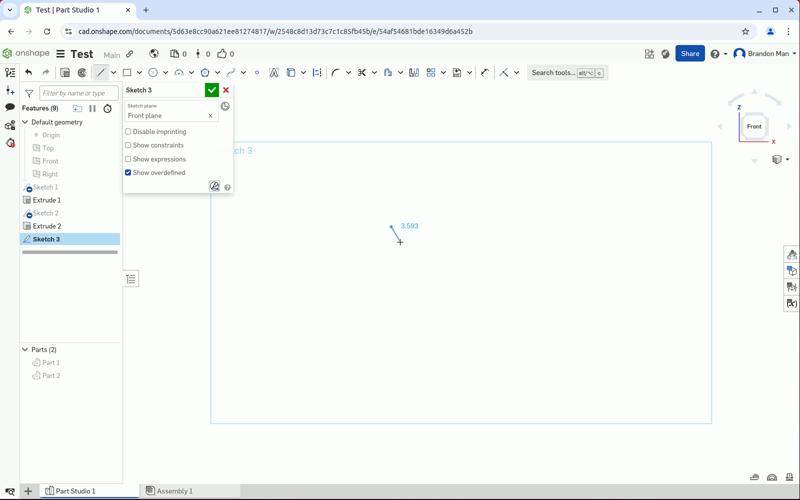
click(400, 241)
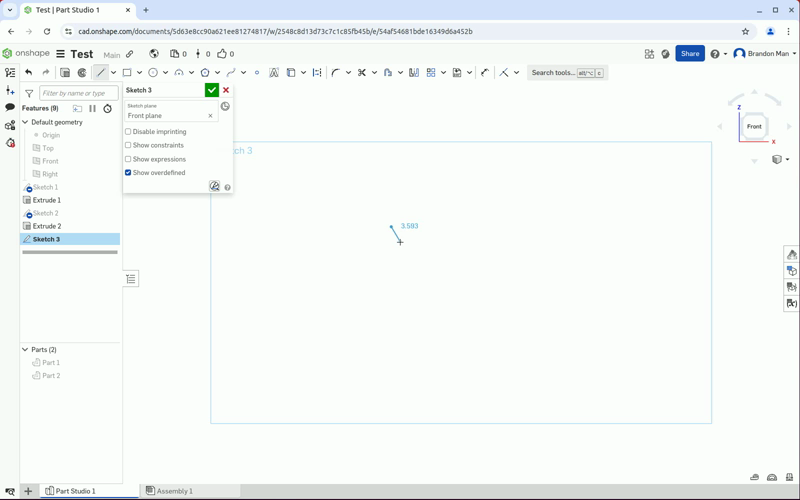
key_up(shift)
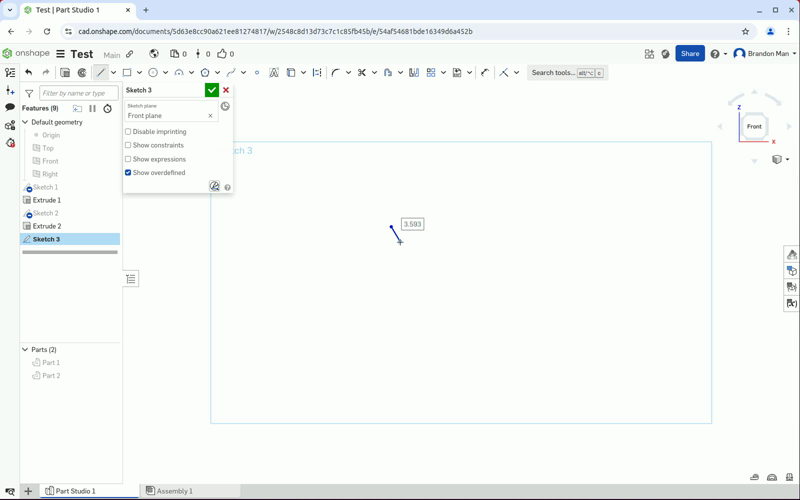
key_down(shift)
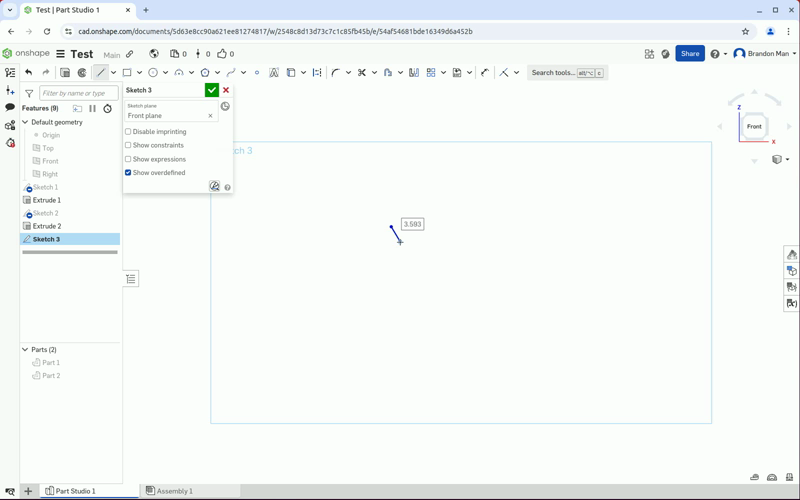
mouse_move(430, 241)
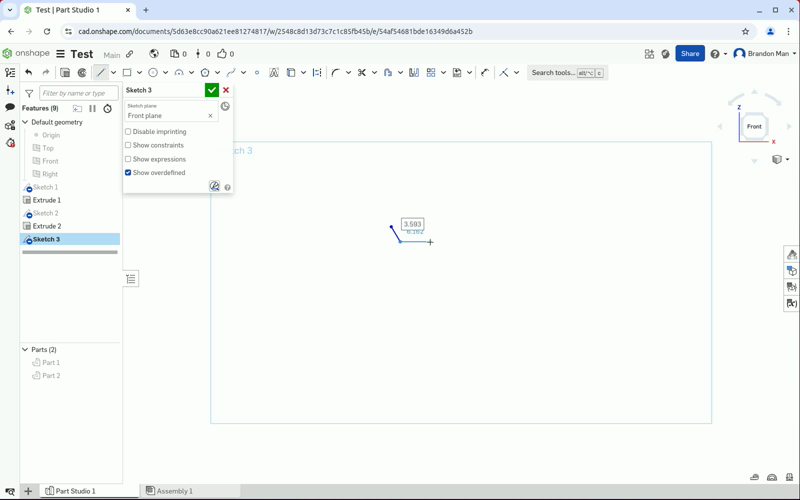
mouse_move(422, 228)
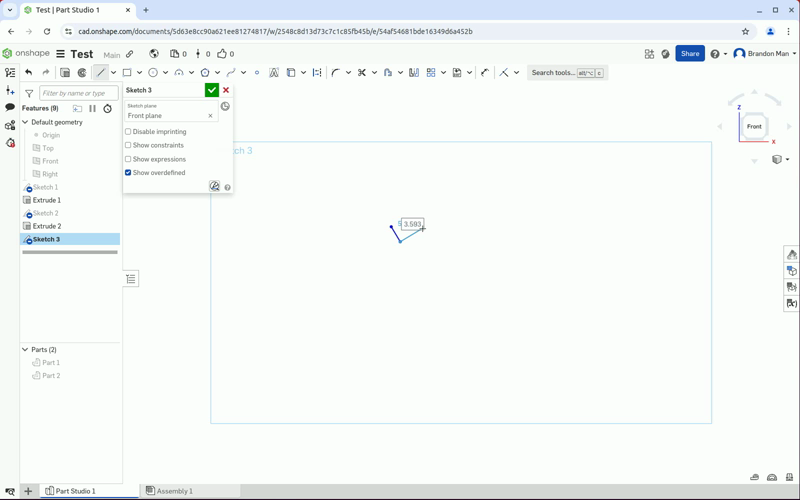
click(422, 228)
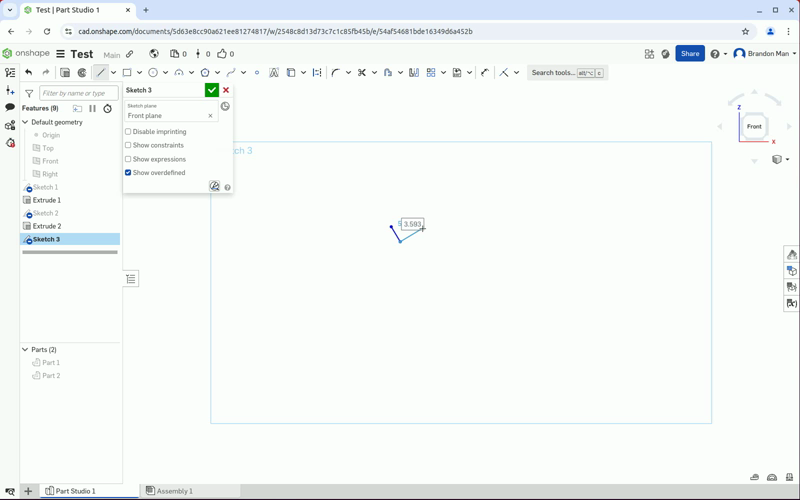
key_up(shift)
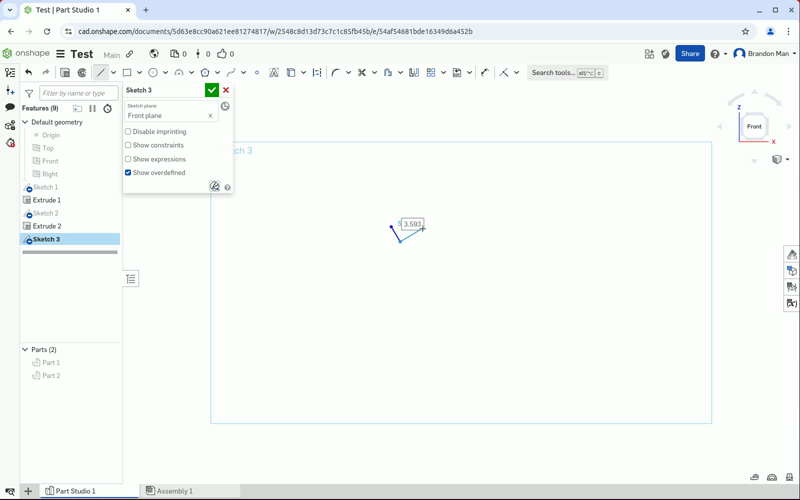
key_down(shift)
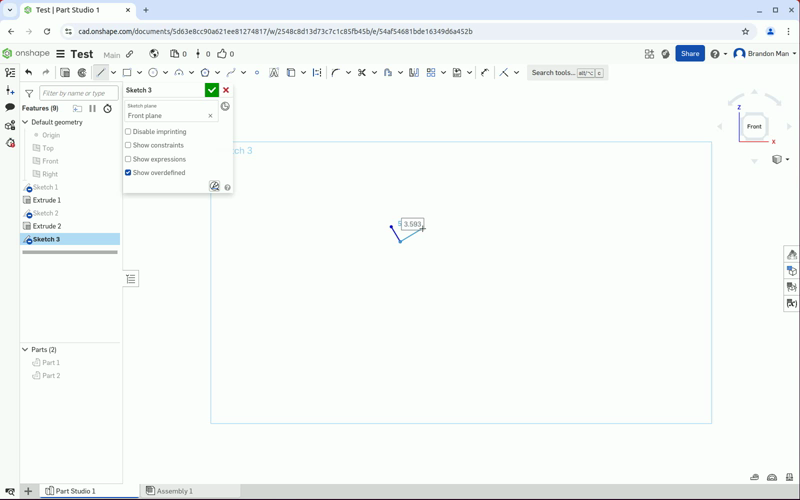
mouse_move(453, 228)
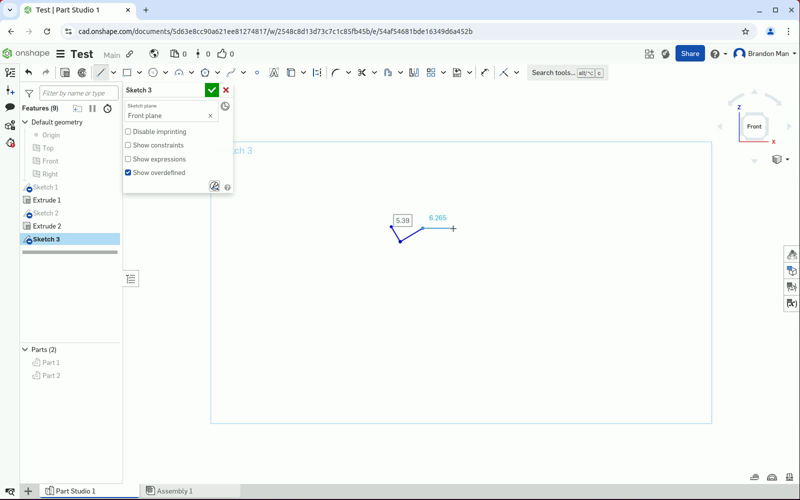
mouse_move(414, 213)
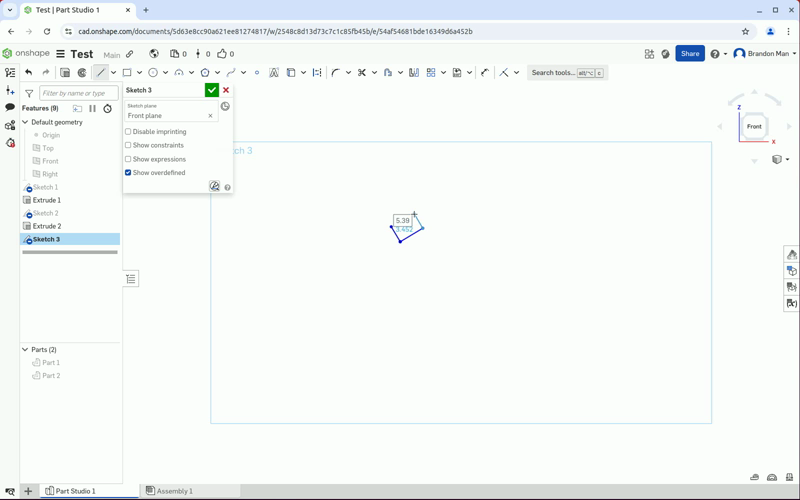
click(414, 213)
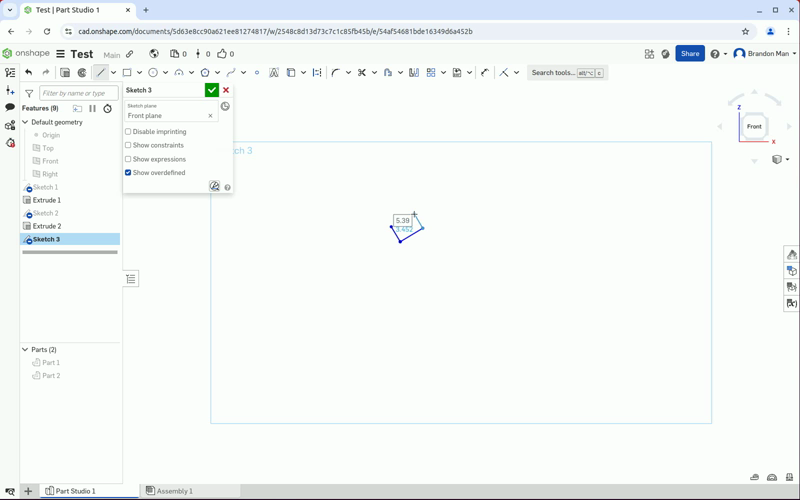
key_up(shift)
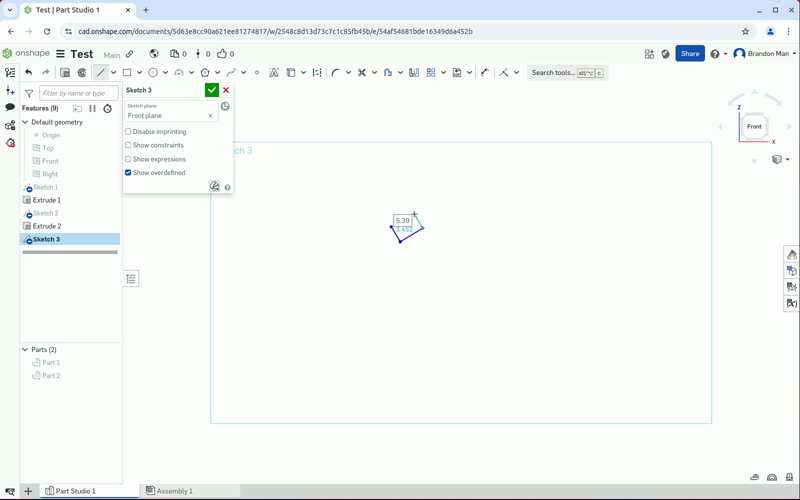
key(esc)
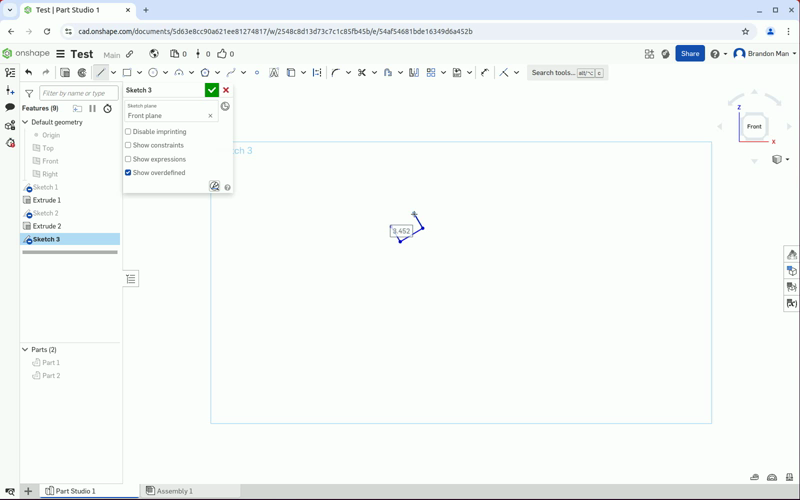
key(a)
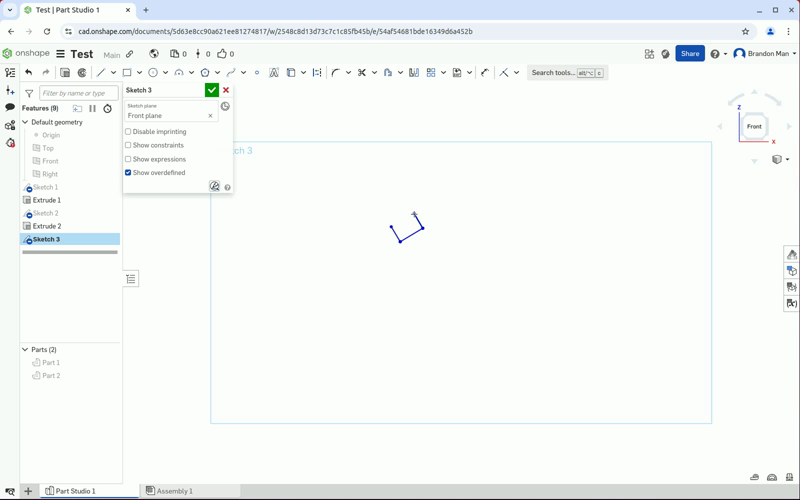
mouse_move(414, 213)
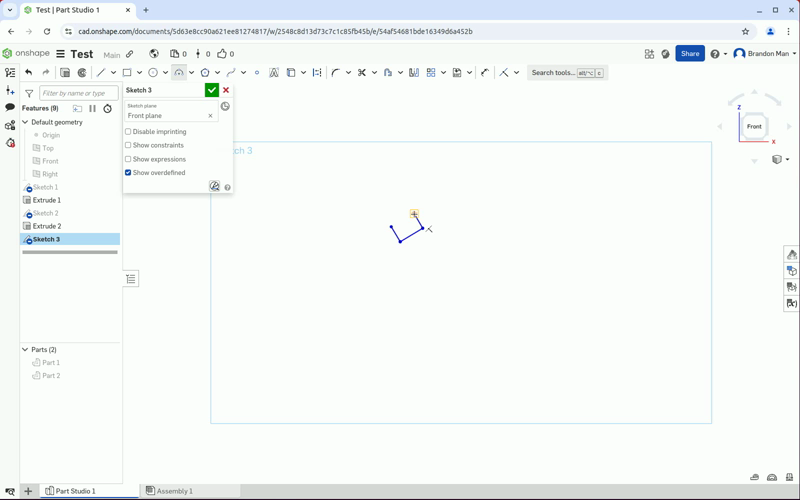
click(414, 213)
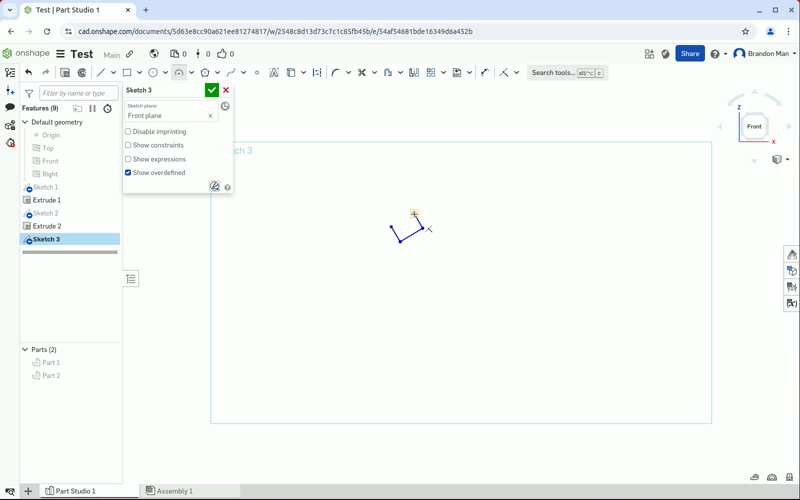
key_down(shift)
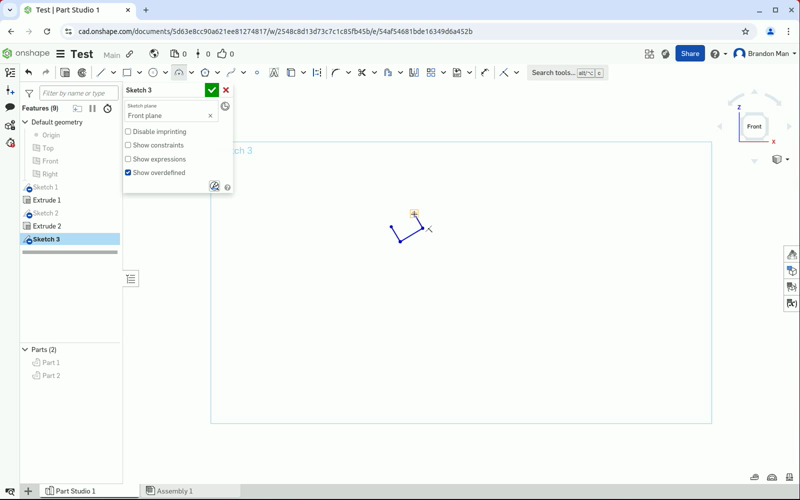
mouse_move(406, 211)
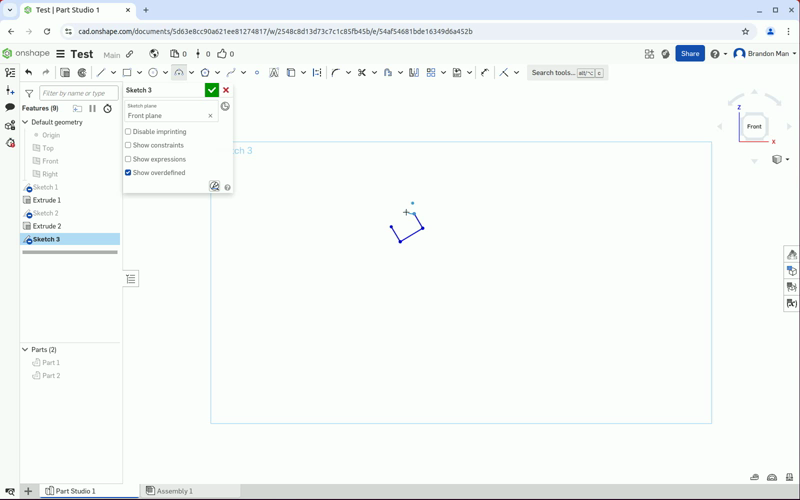
click(406, 211)
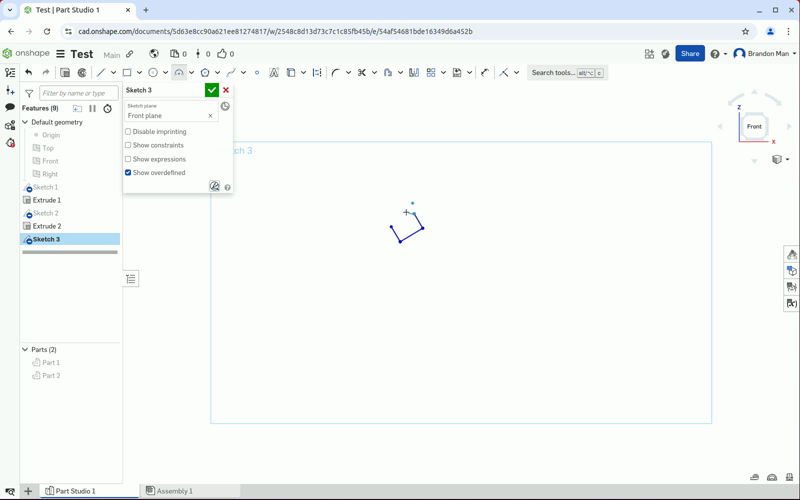
mouse_move(410, 210)
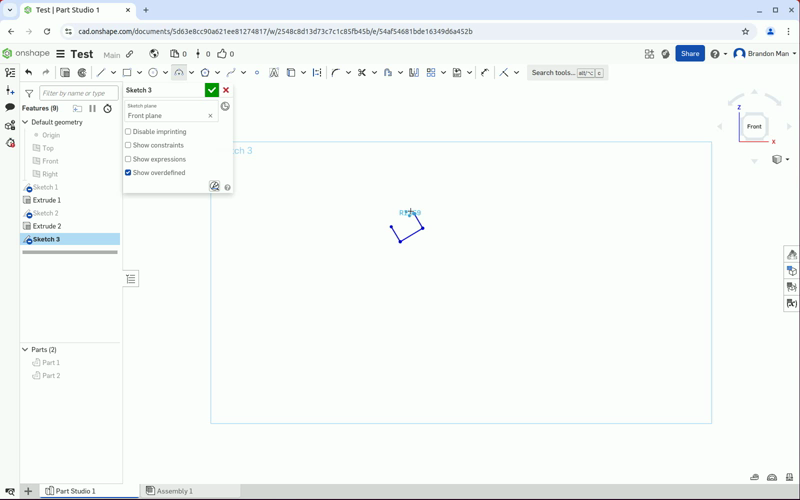
scroll(6)
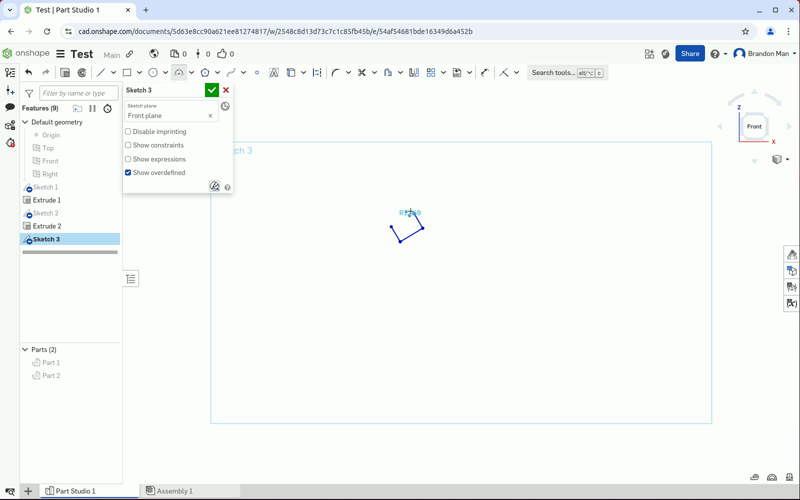
scroll(6)
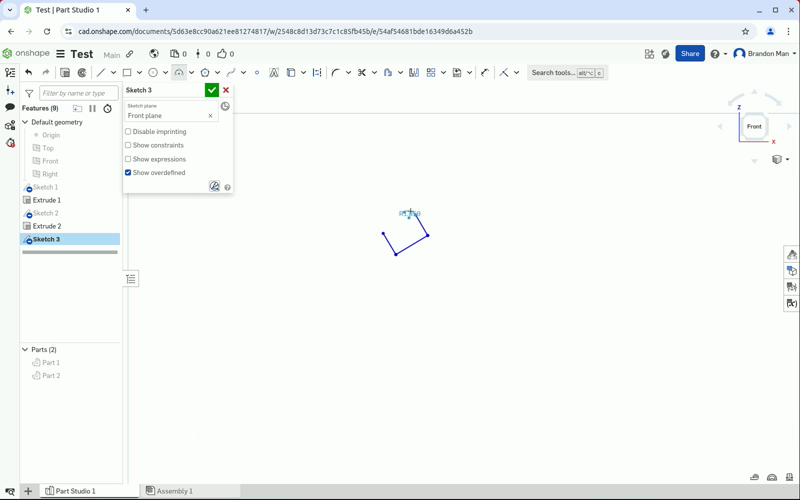
scroll(6)
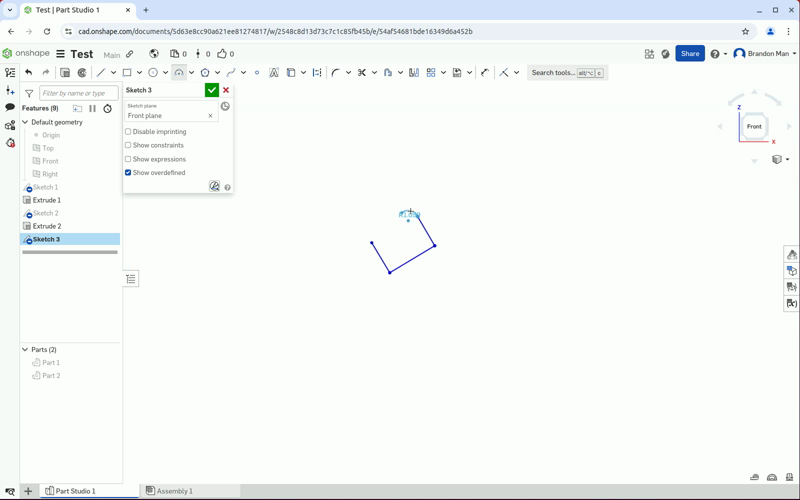
scroll(6)
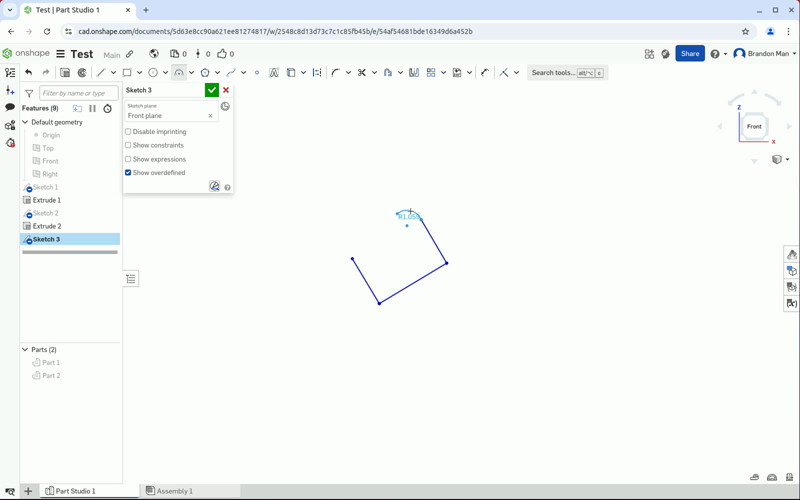
scroll(6)
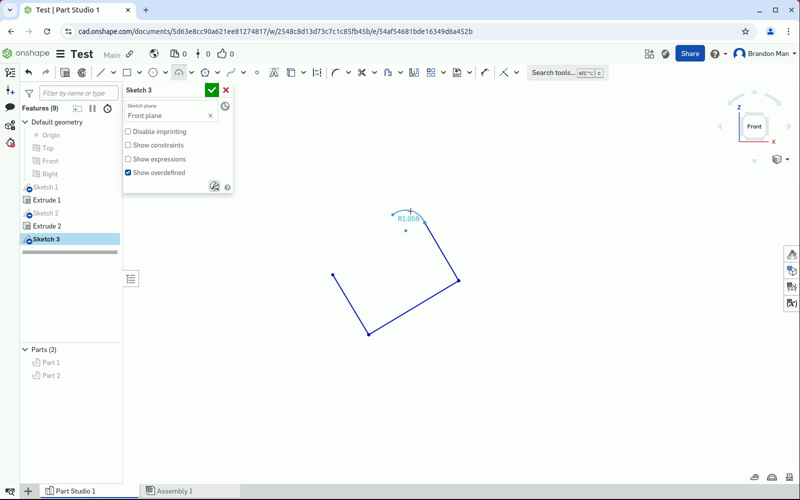
scroll(6)
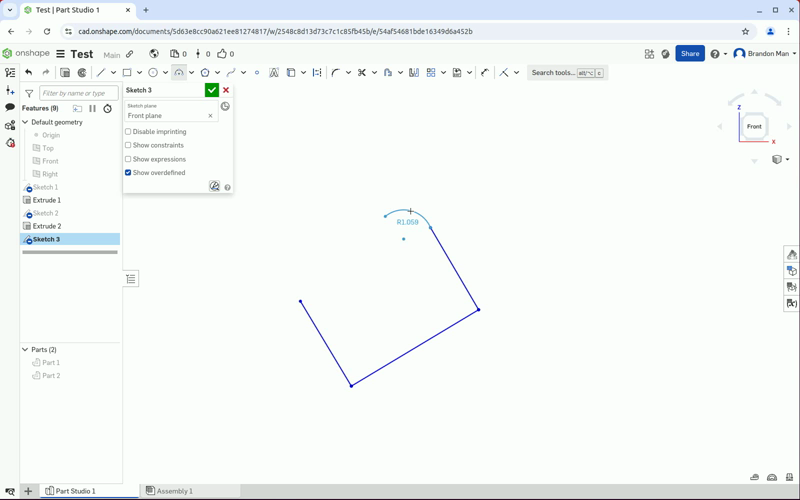
scroll(6)
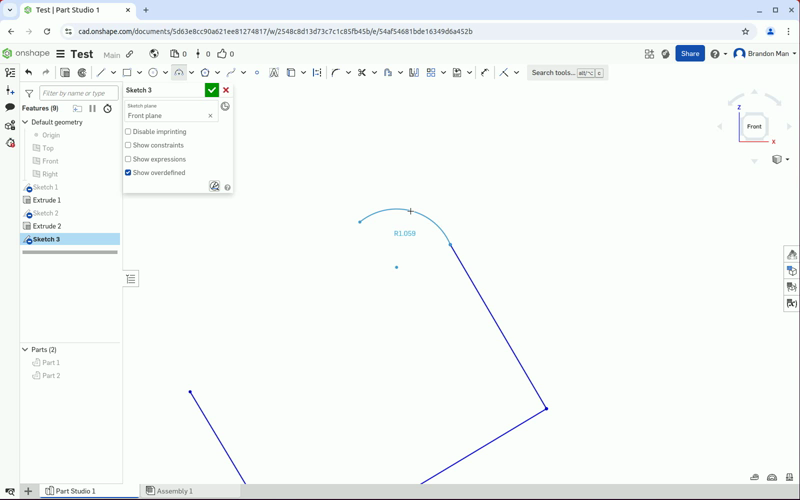
click(410, 210)
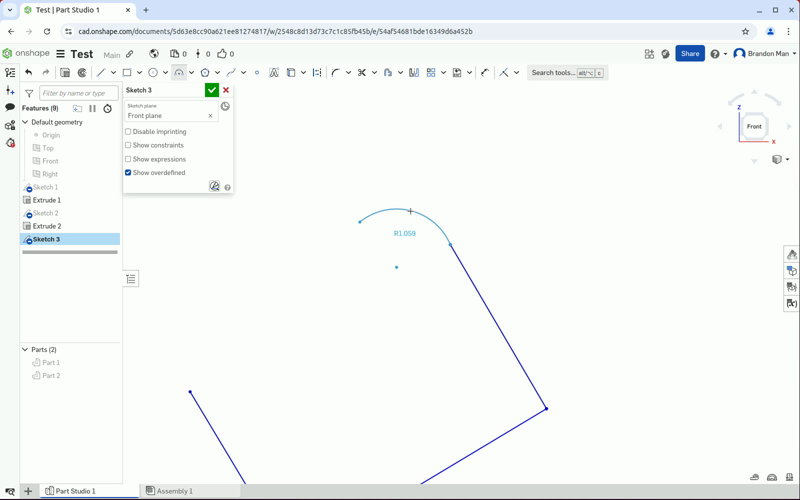
scroll(-6)
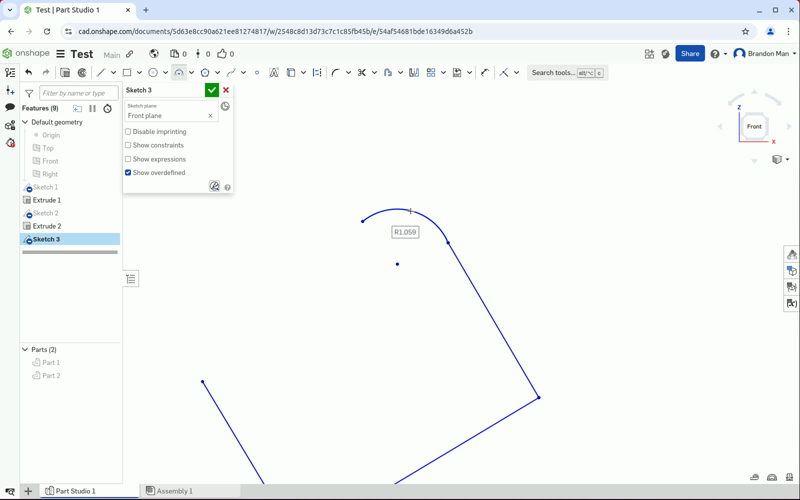
scroll(-6)
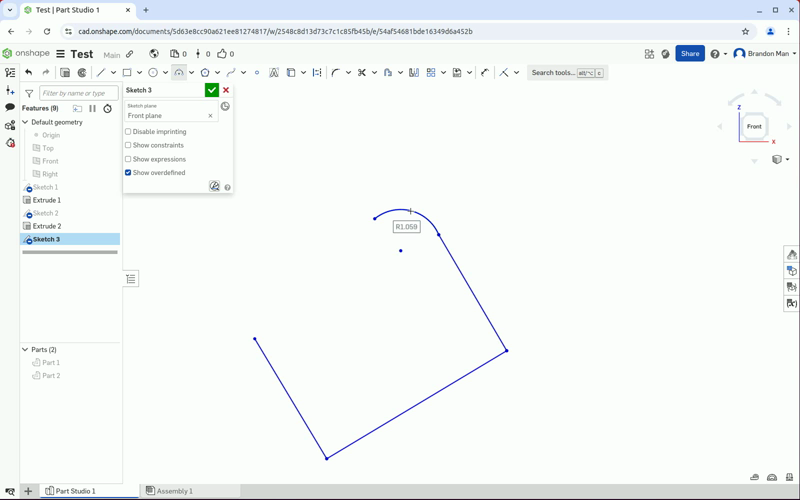
scroll(-6)
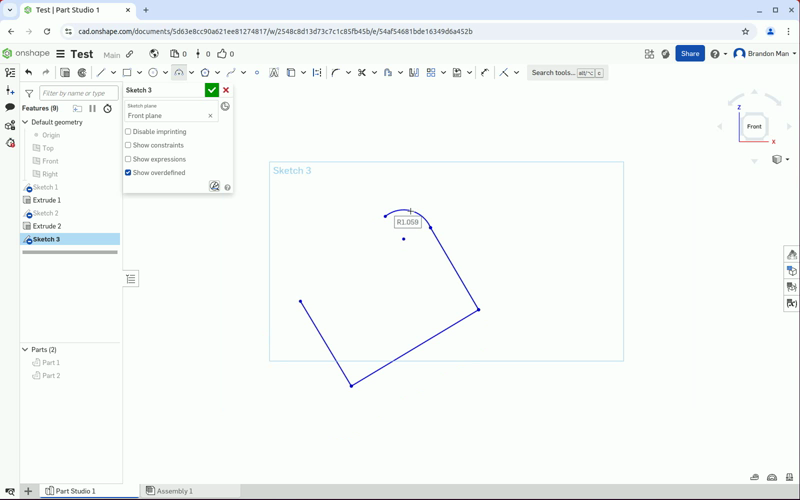
scroll(-6)
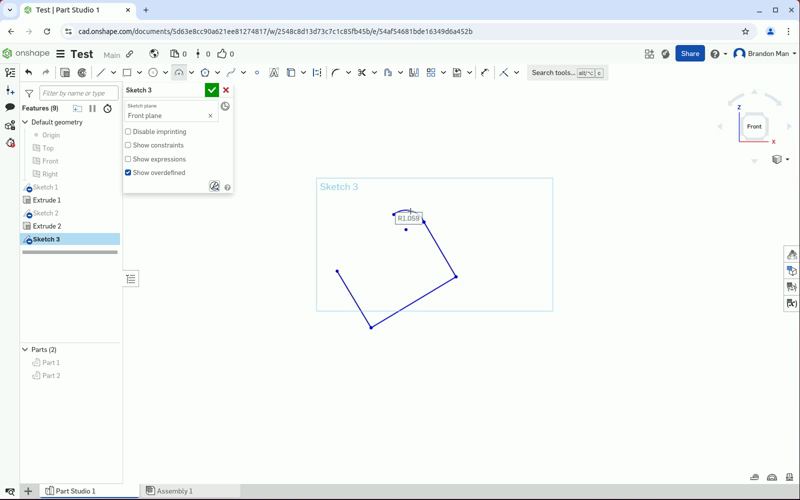
scroll(-6)
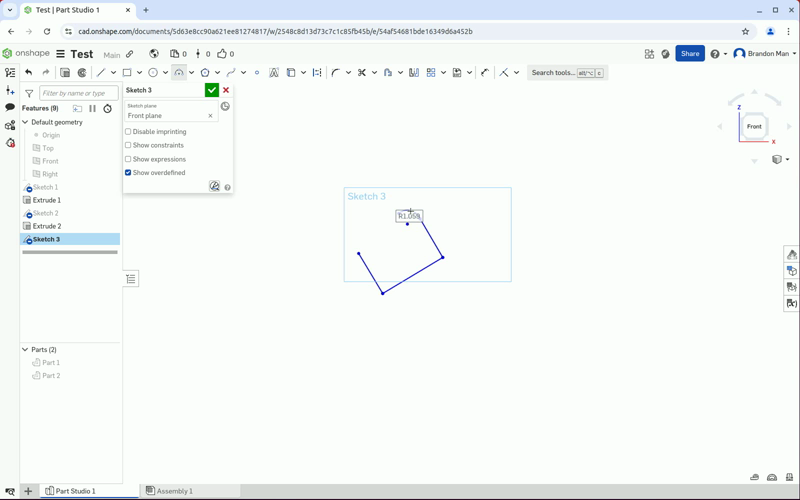
scroll(-6)
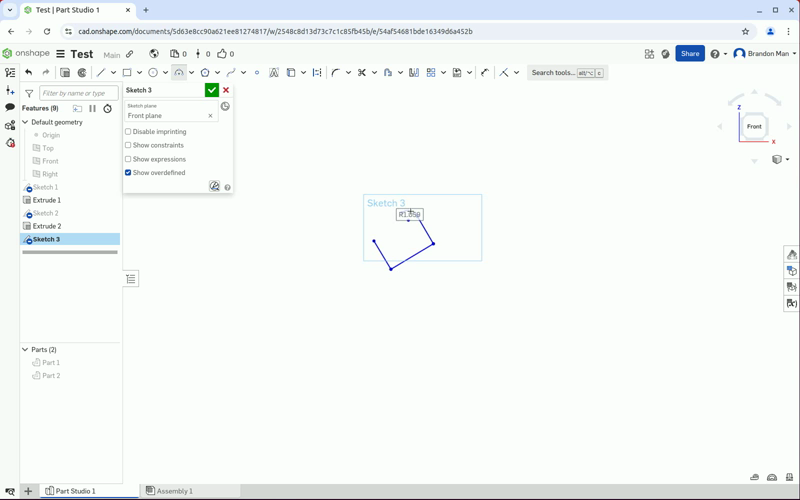
scroll(-6)
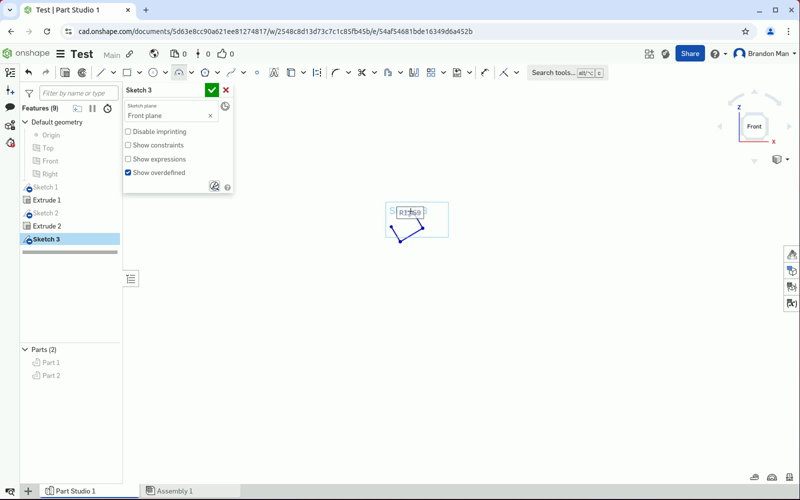
key_up(shift)
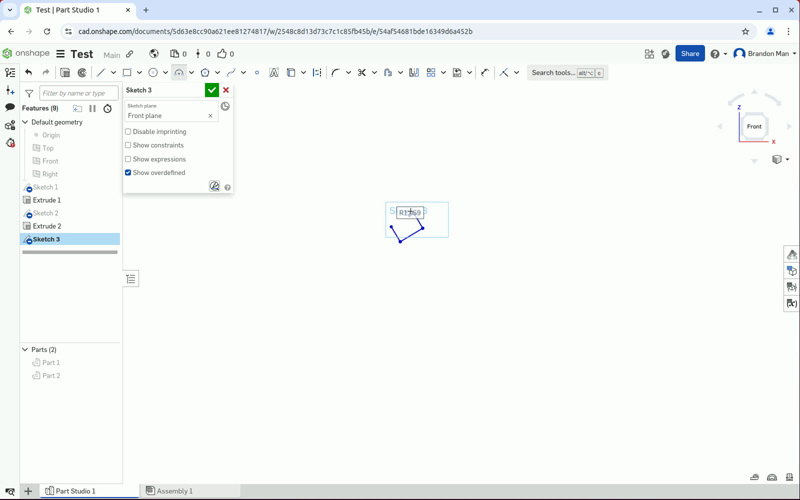
key(esc)
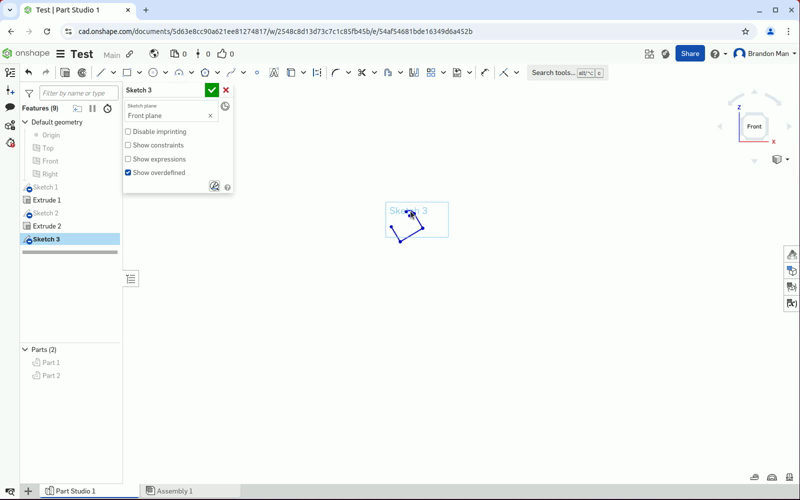
key(l)
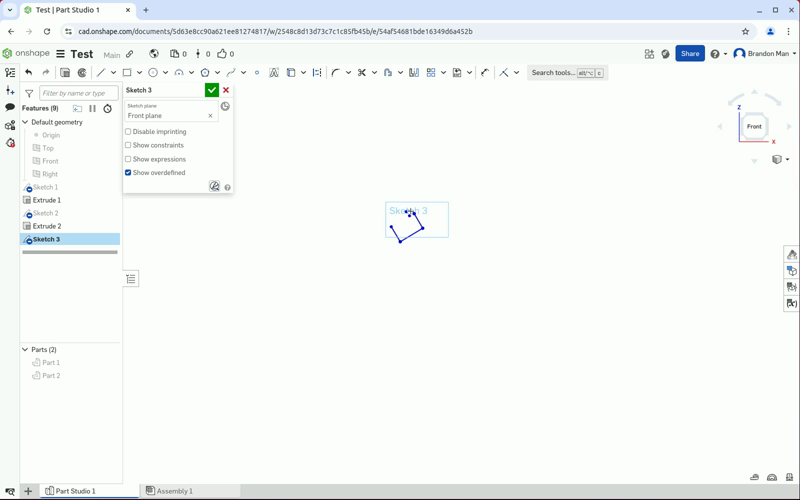
mouse_move(406, 211)
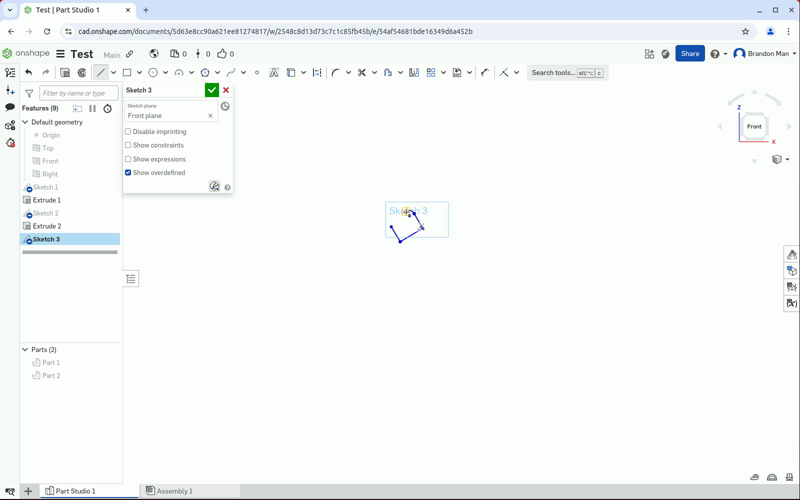
scroll(6)
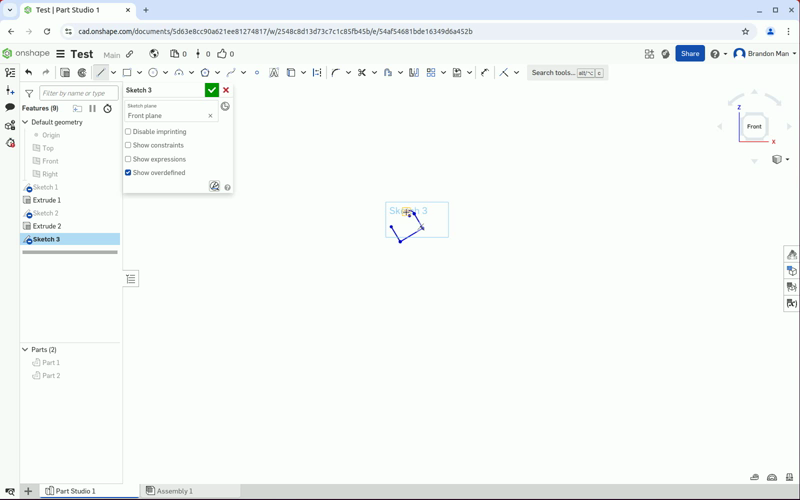
scroll(6)
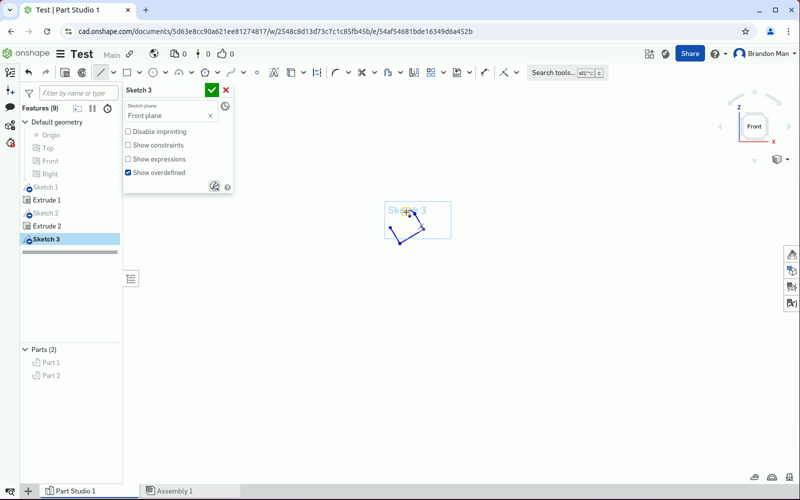
scroll(6)
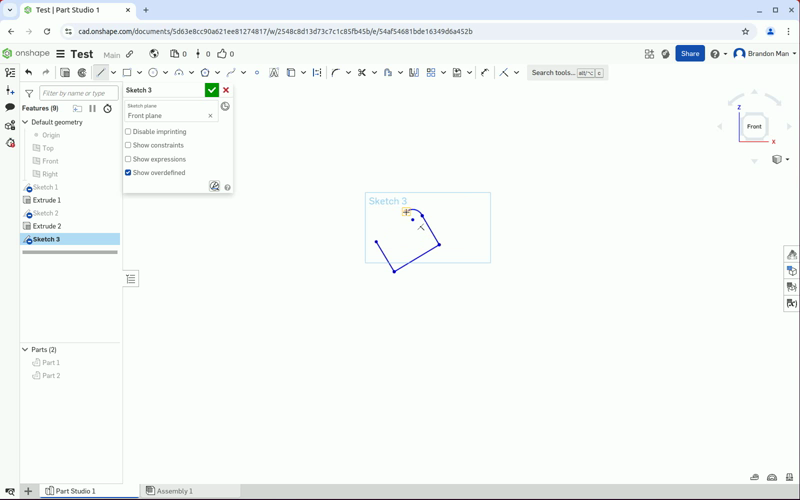
scroll(6)
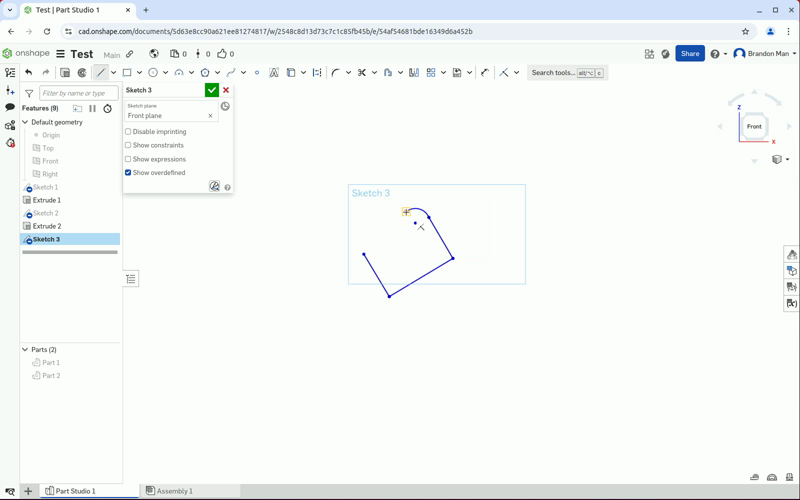
scroll(6)
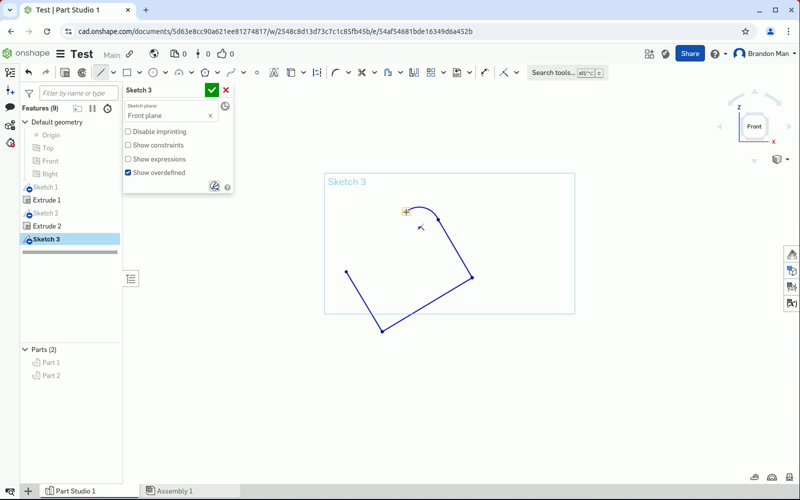
scroll(6)
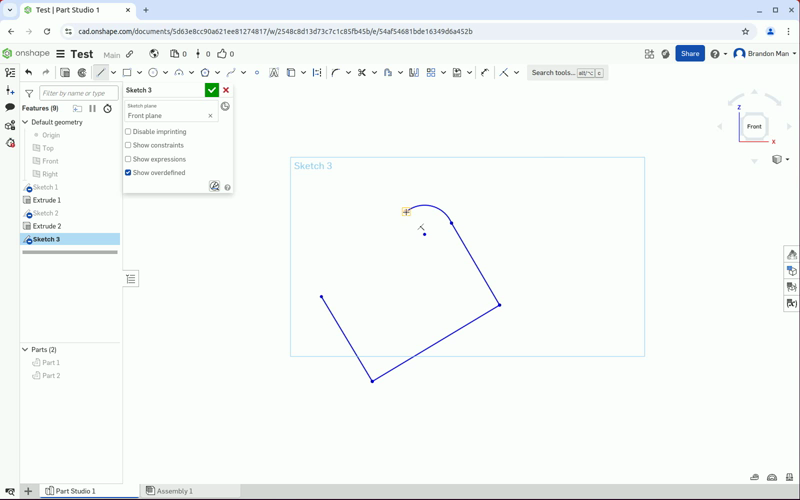
scroll(6)
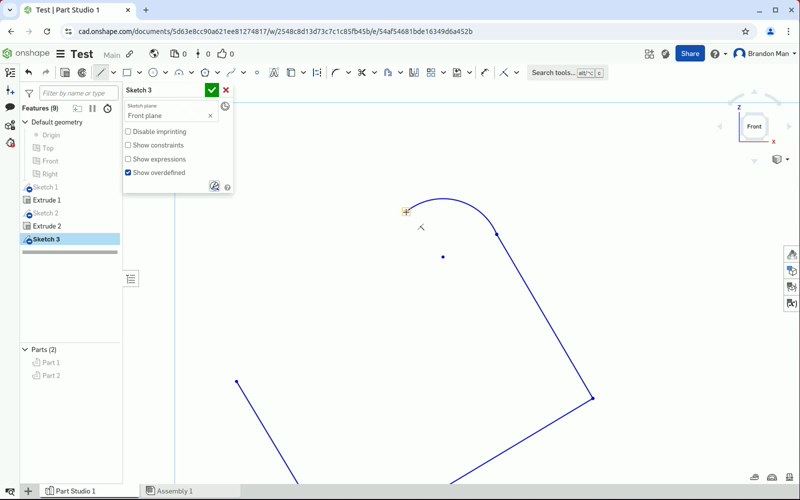
click(406, 211)
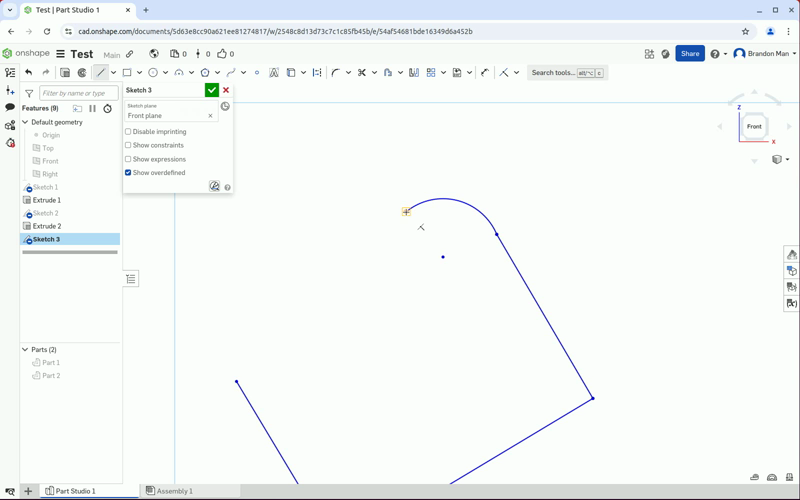
scroll(-6)
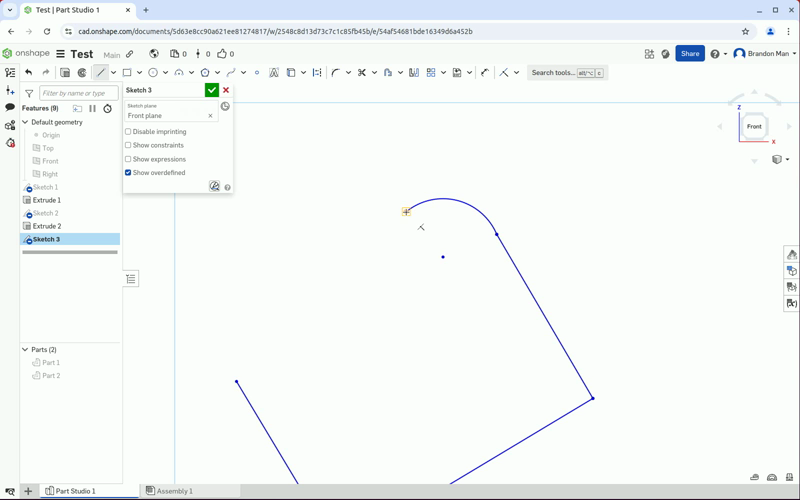
scroll(-6)
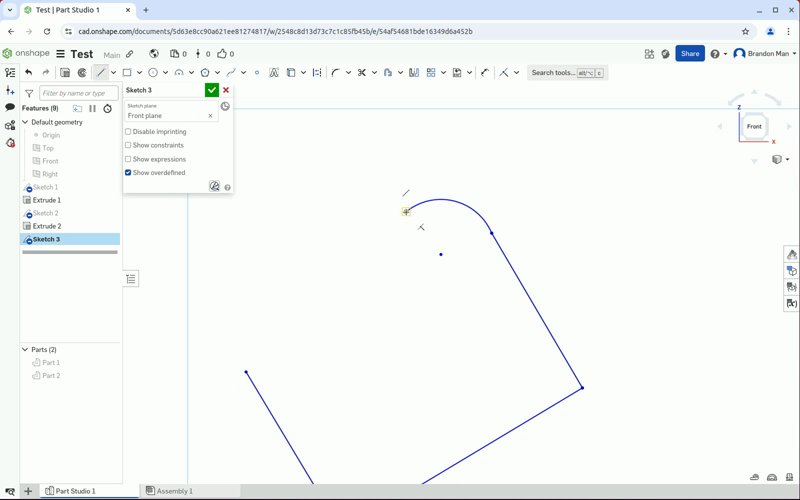
scroll(-6)
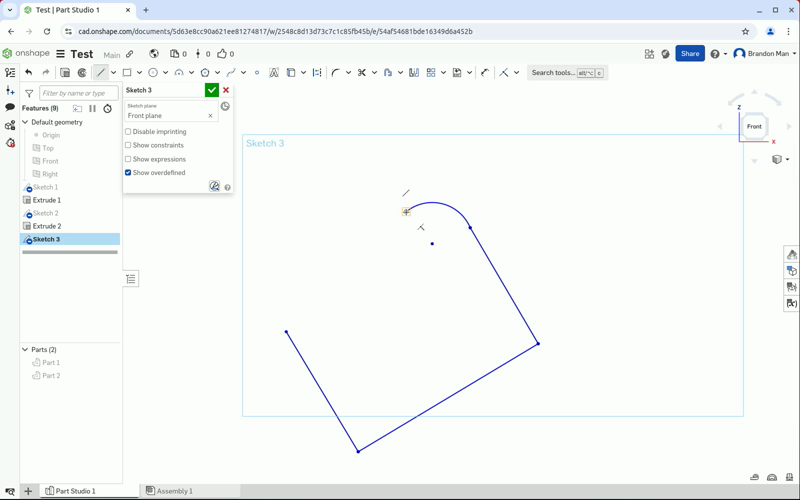
scroll(-6)
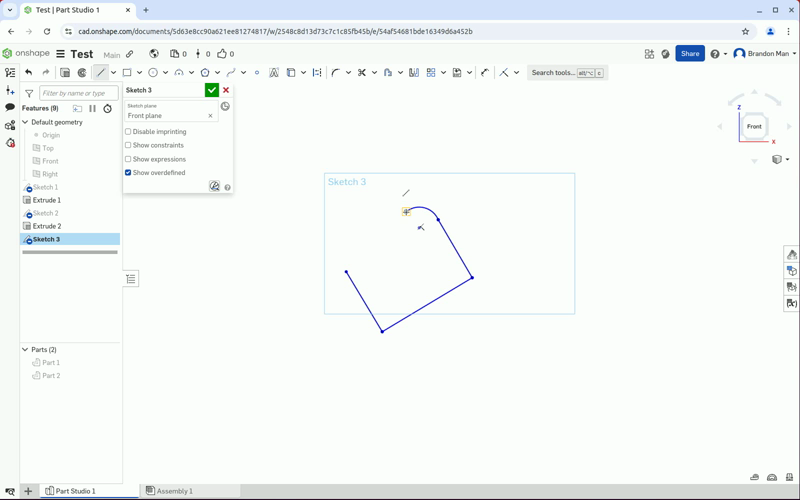
scroll(-6)
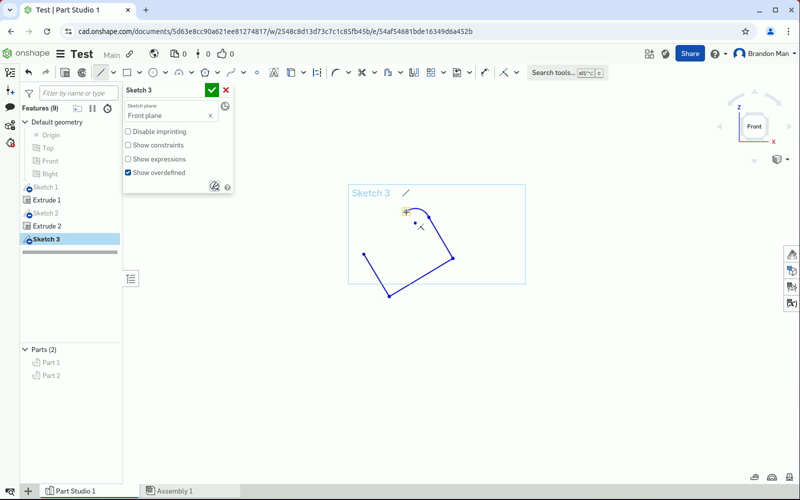
scroll(-6)
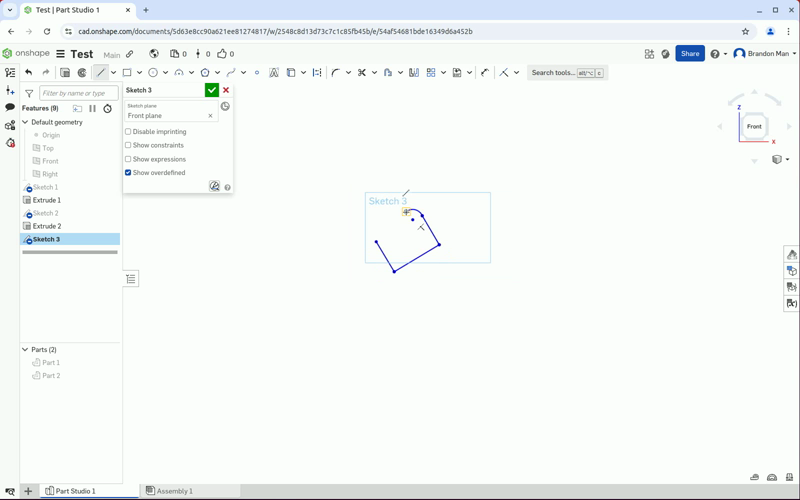
scroll(-6)
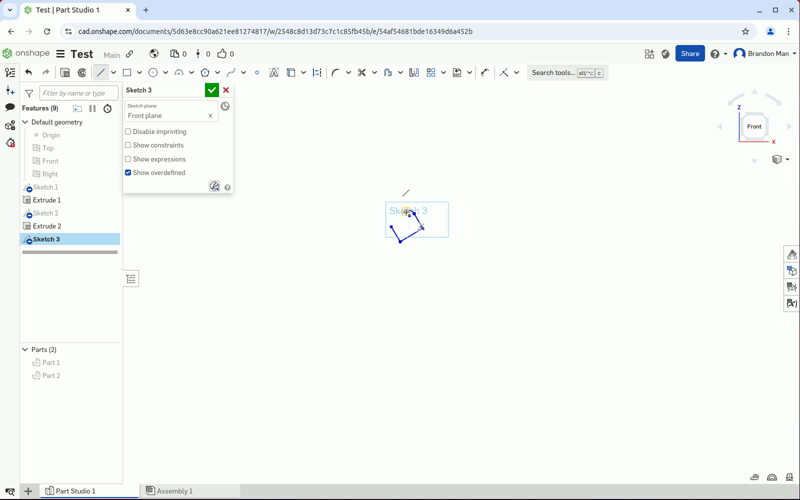
key_down(shift)
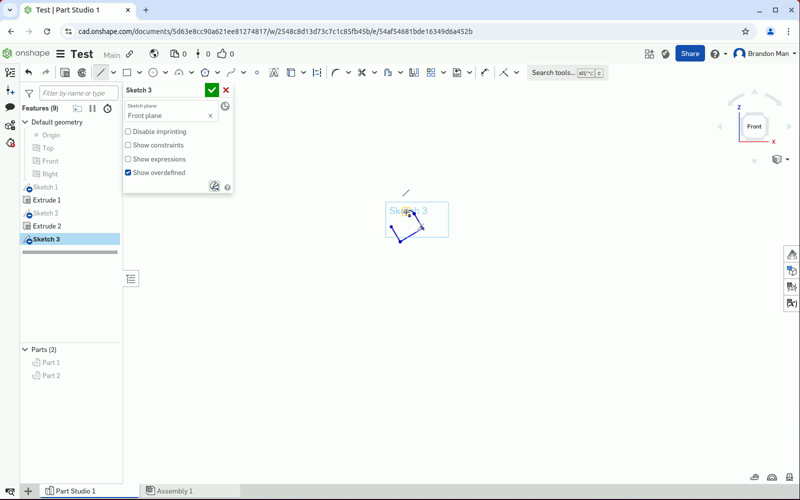
mouse_move(436, 211)
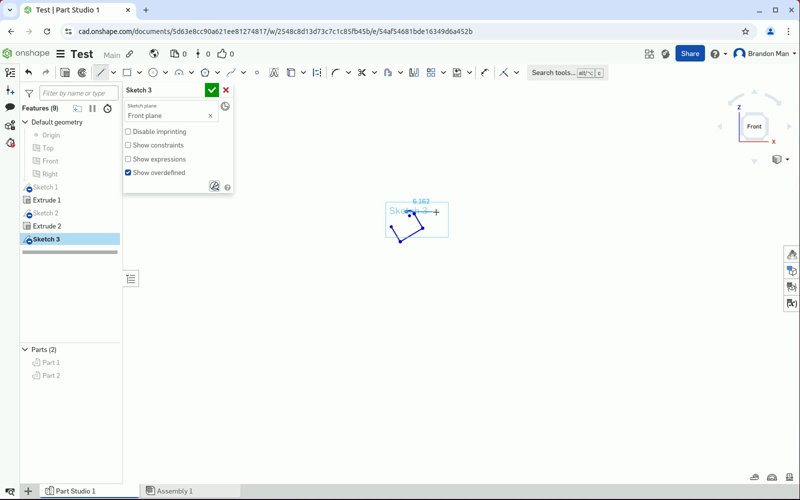
mouse_move(393, 218)
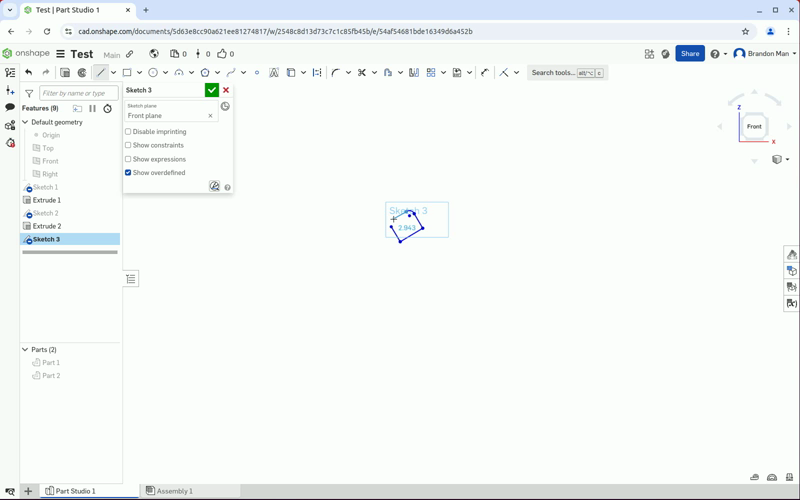
click(393, 218)
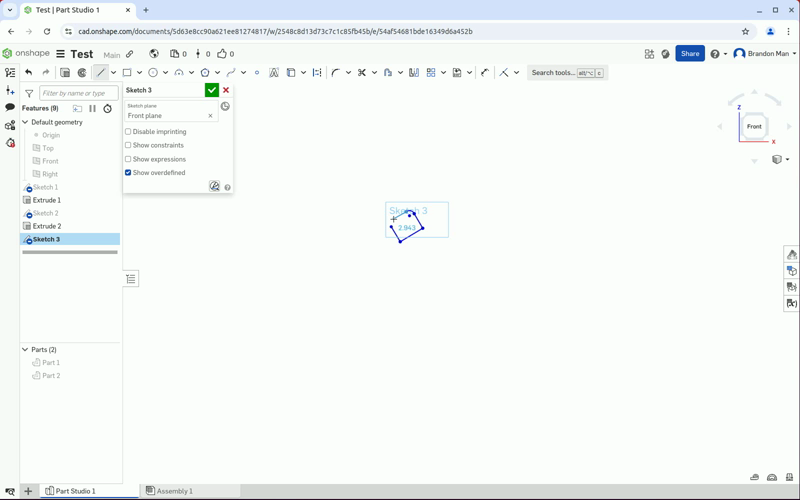
key_up(shift)
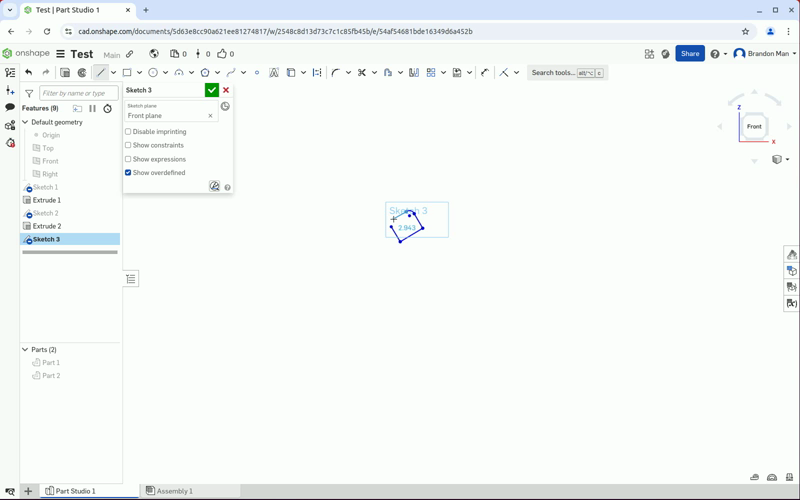
key(esc)
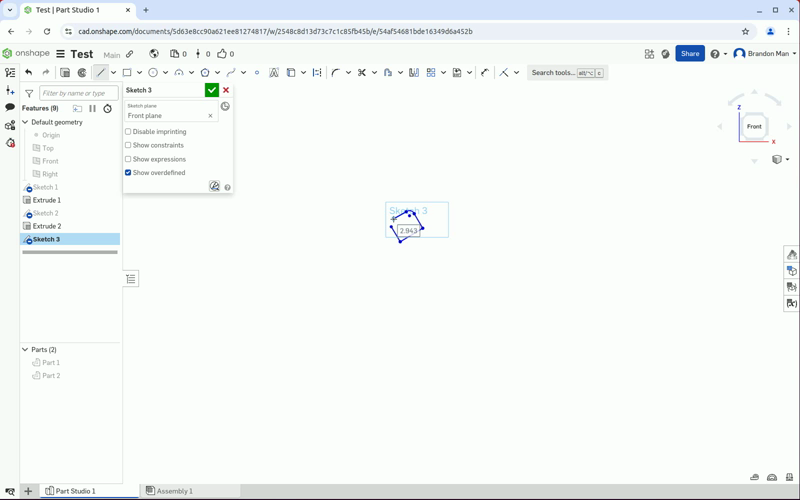
key(a)
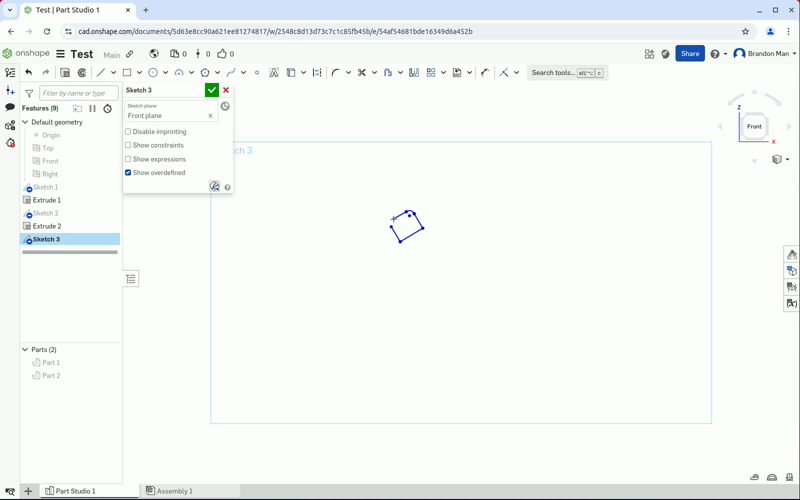
mouse_move(393, 218)
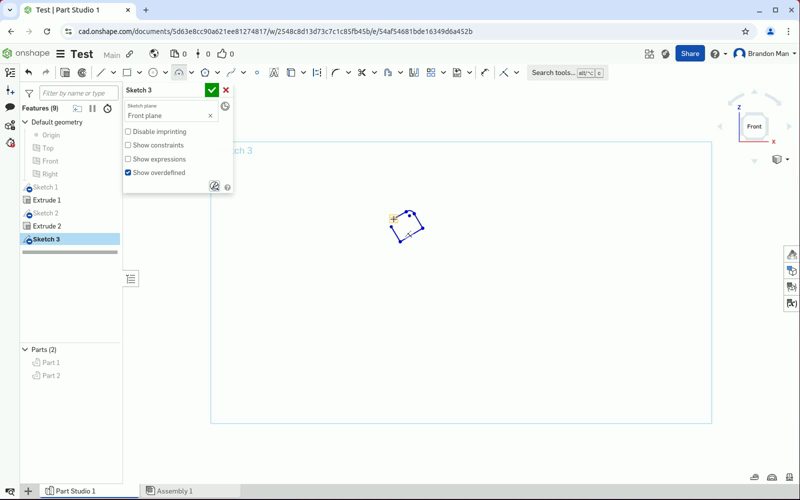
click(393, 218)
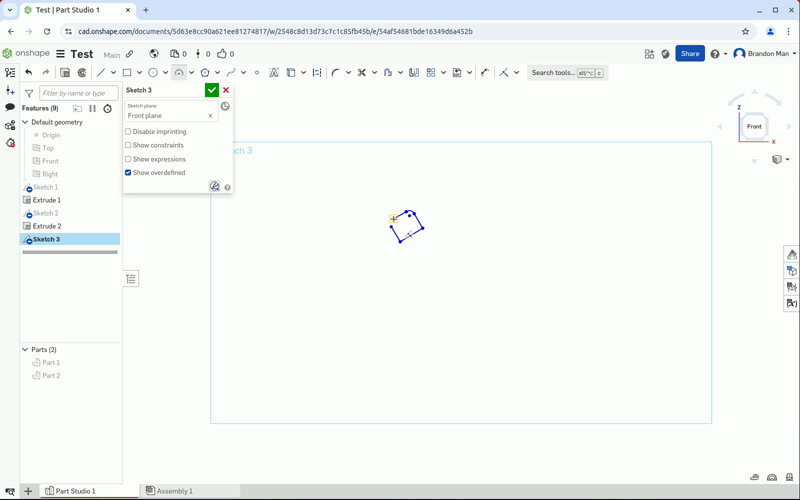
mouse_move(391, 226)
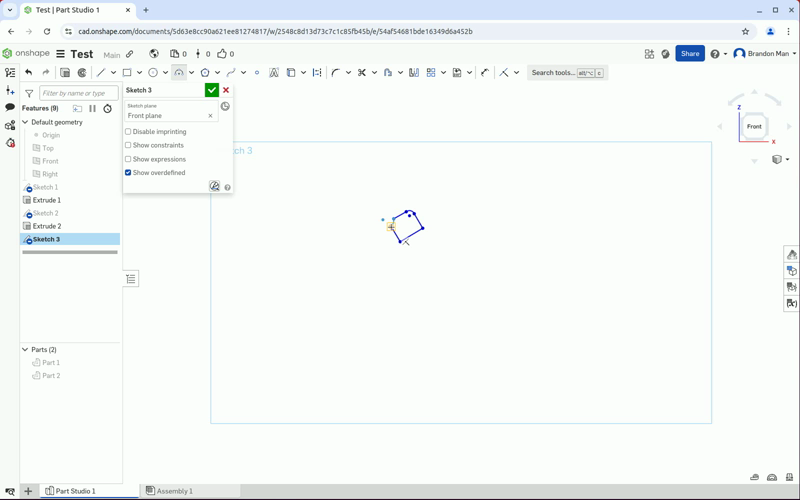
click(391, 226)
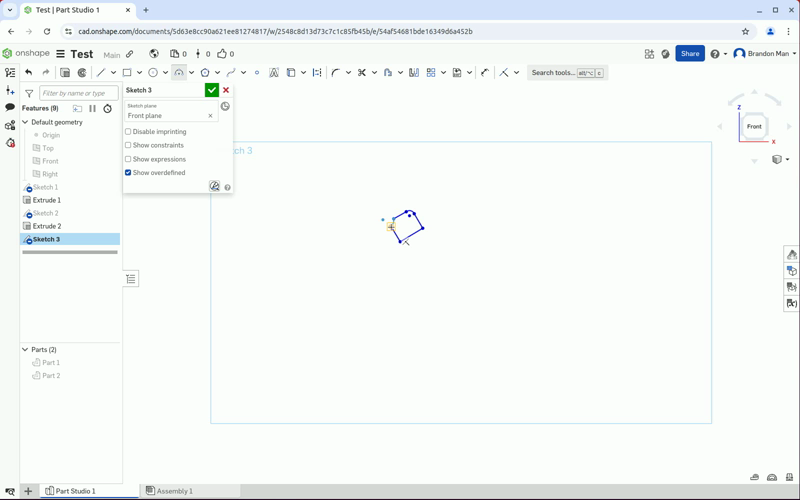
key_down(shift)
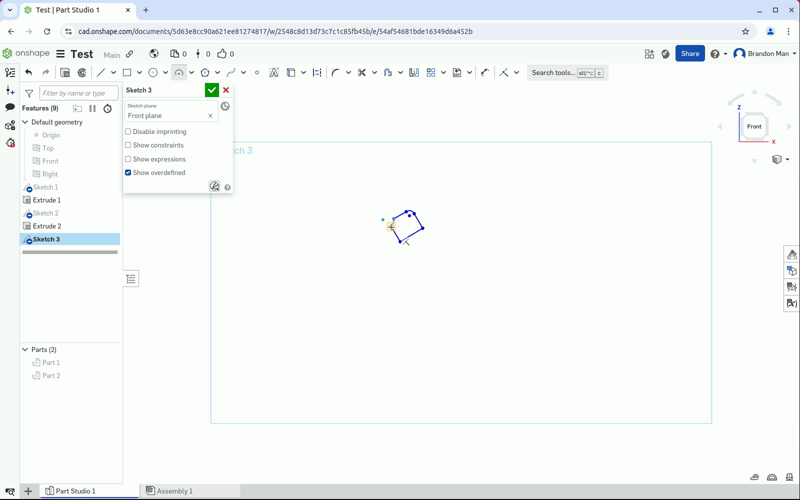
mouse_move(390, 222)
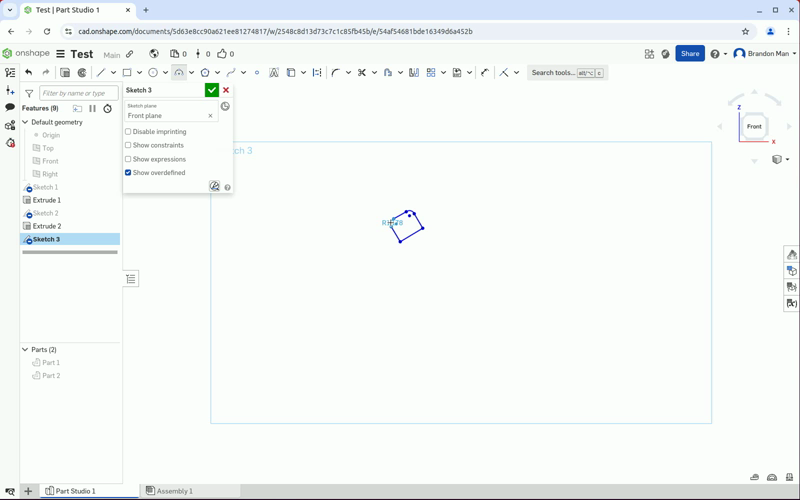
scroll(6)
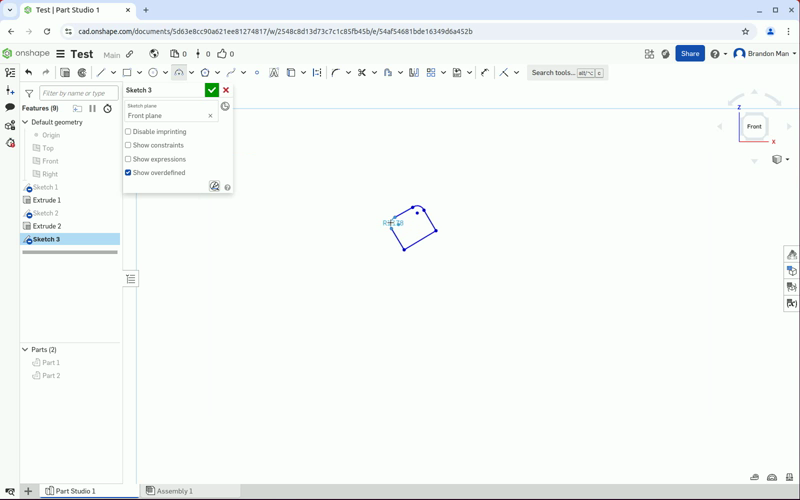
scroll(6)
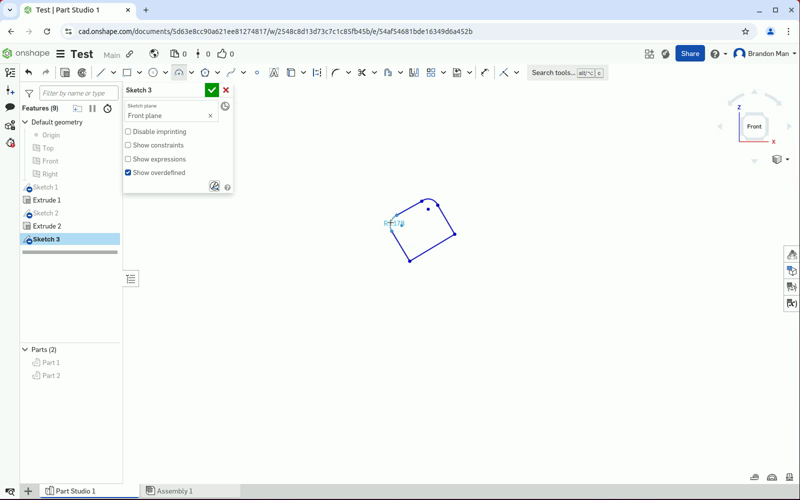
scroll(6)
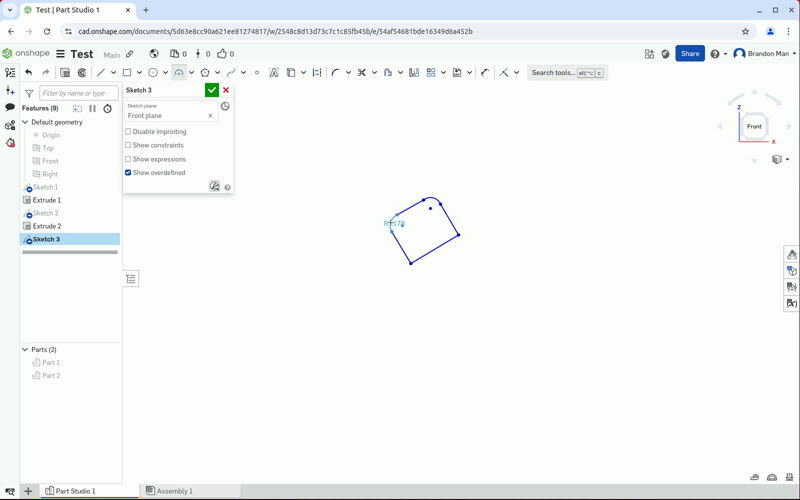
scroll(6)
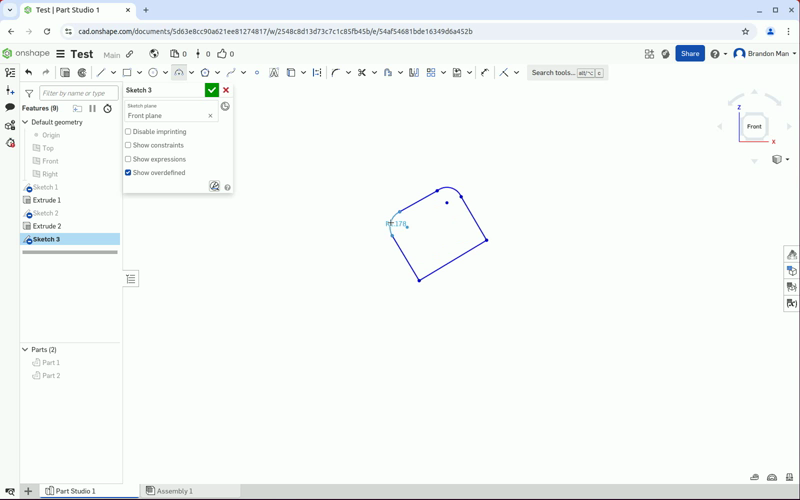
scroll(6)
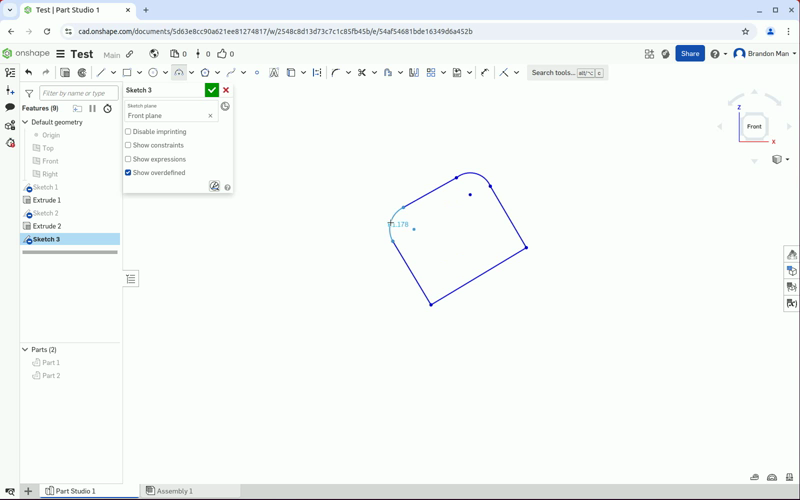
scroll(6)
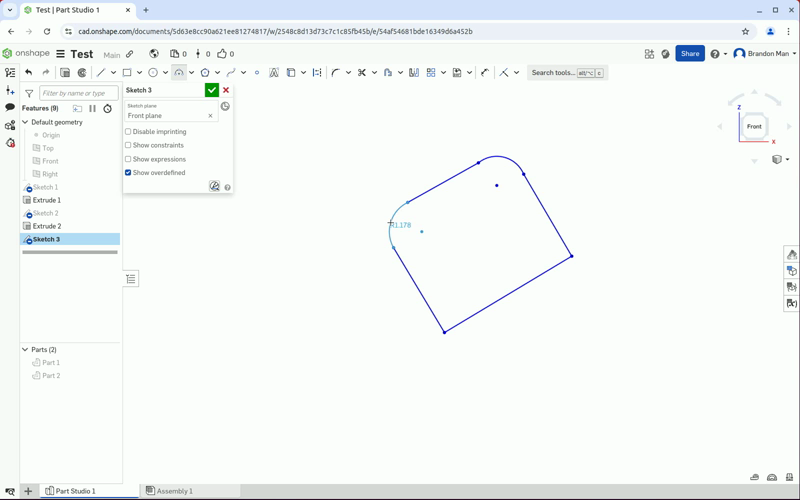
scroll(6)
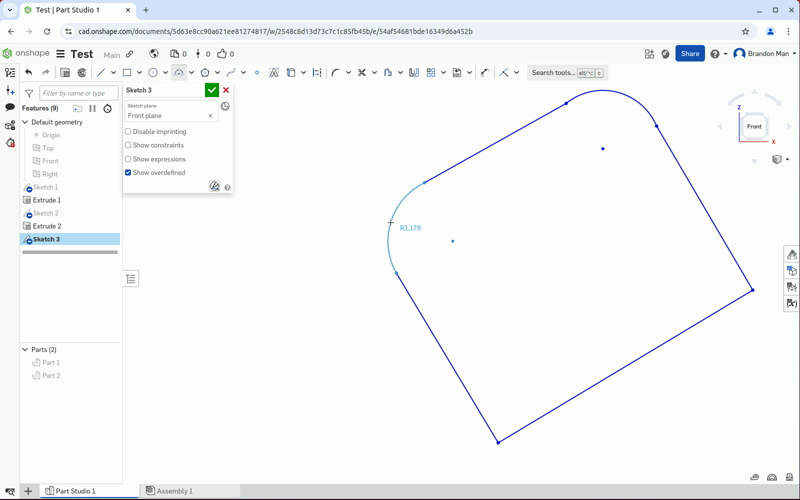
click(390, 222)
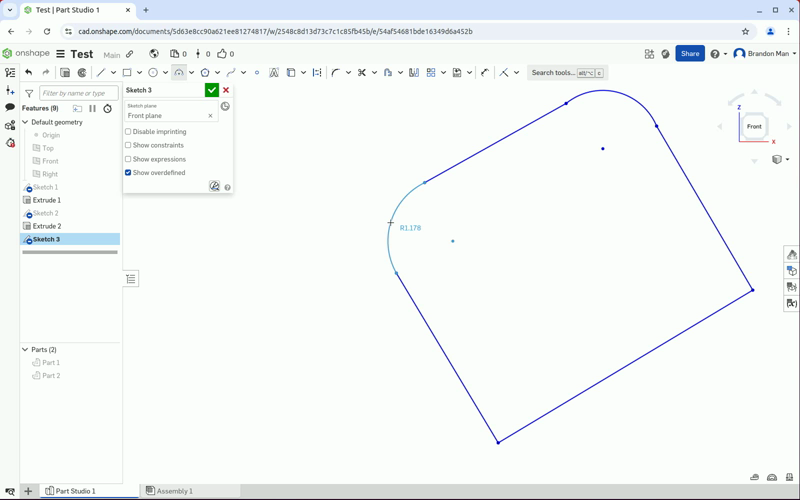
scroll(-6)
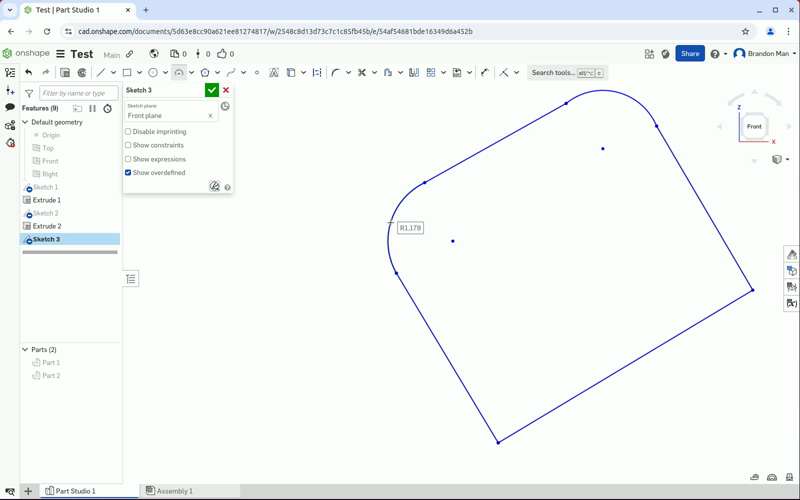
scroll(-6)
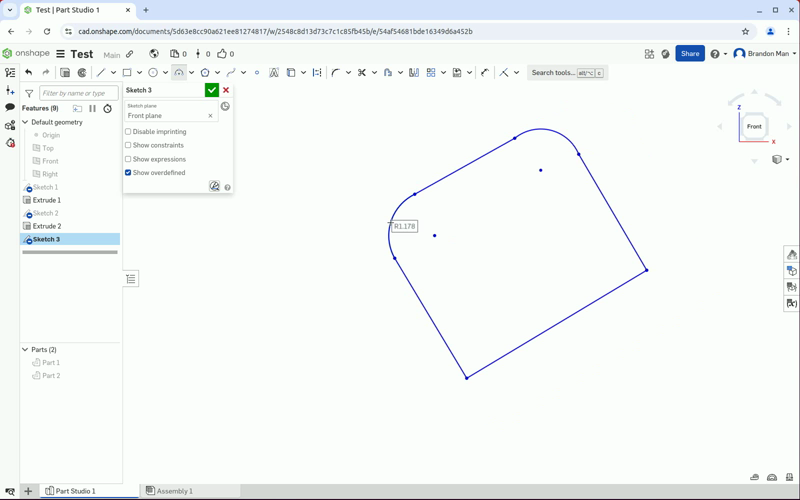
scroll(-6)
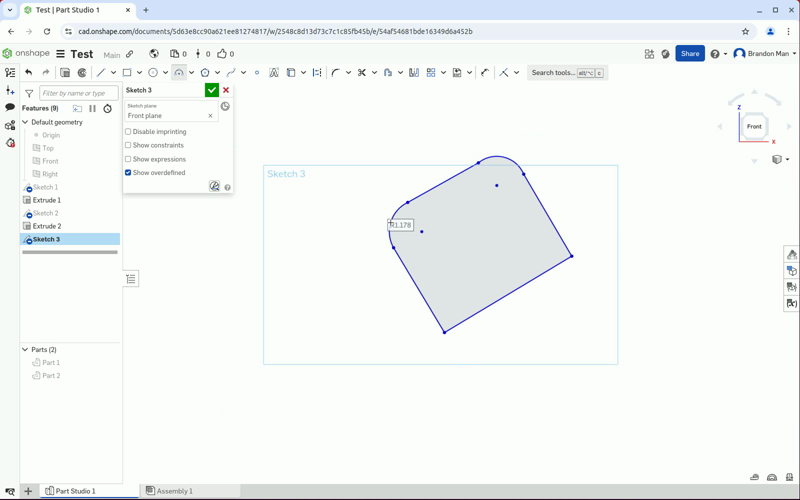
scroll(-6)
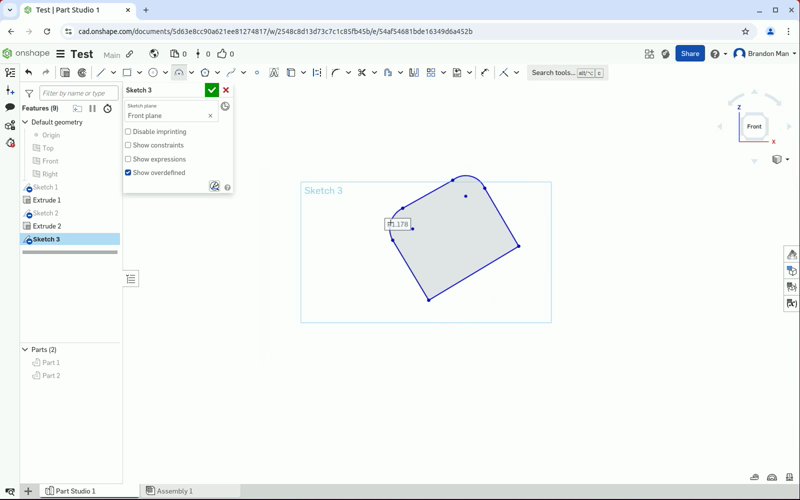
scroll(-6)
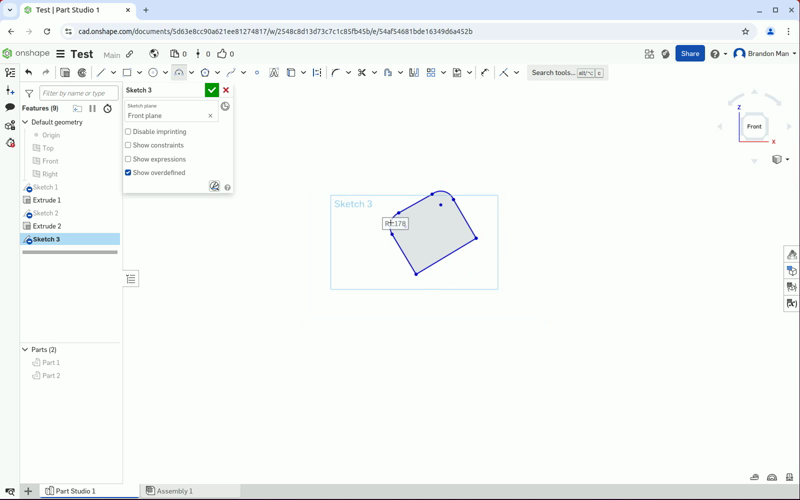
scroll(-6)
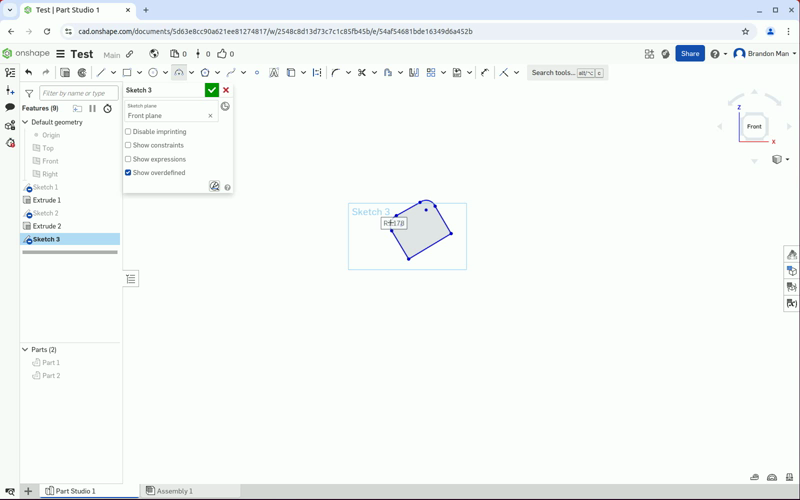
scroll(-6)
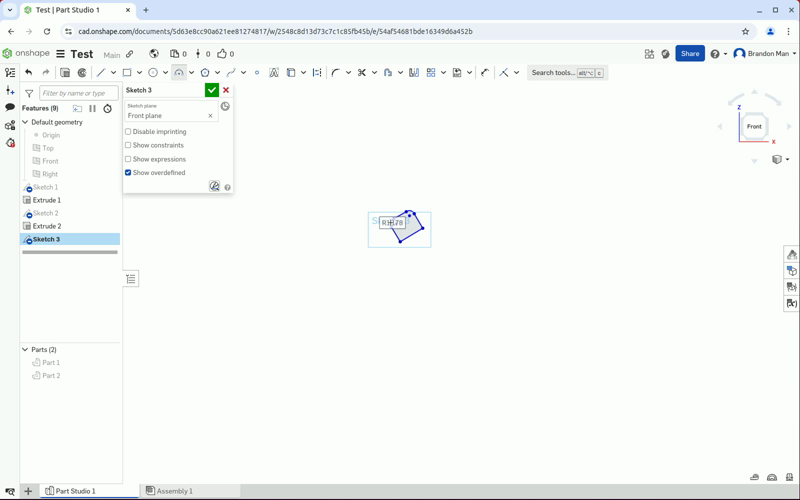
key_up(shift)
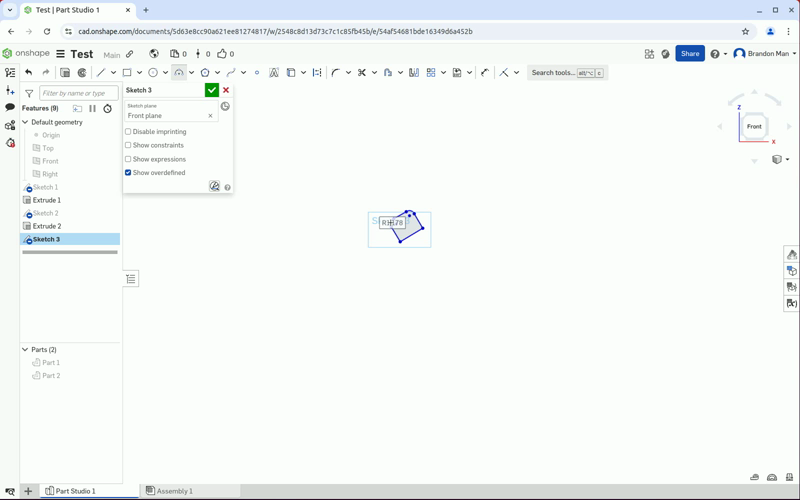
key(esc)
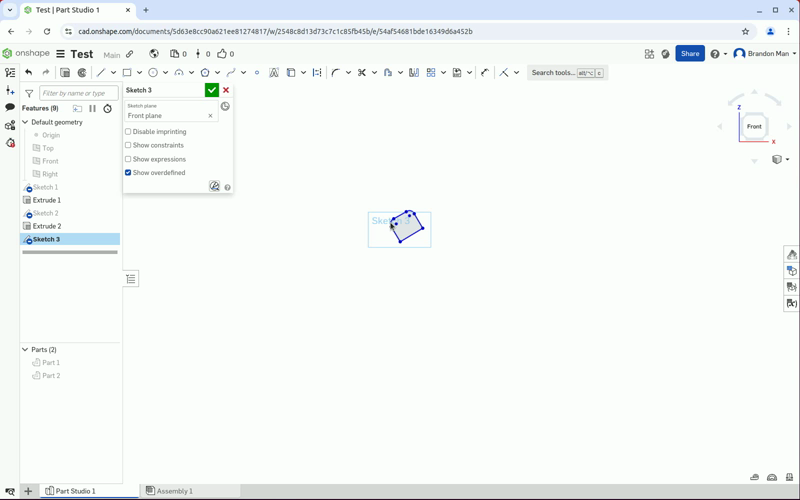
mouse_move(408, 217)
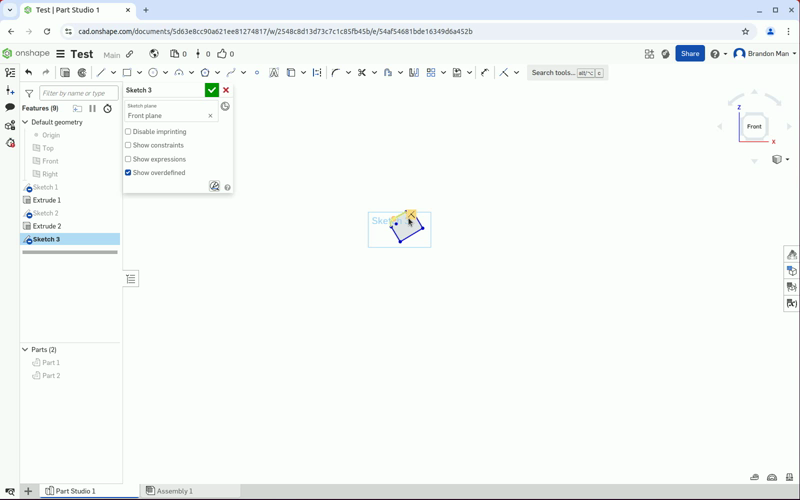
scroll(6)
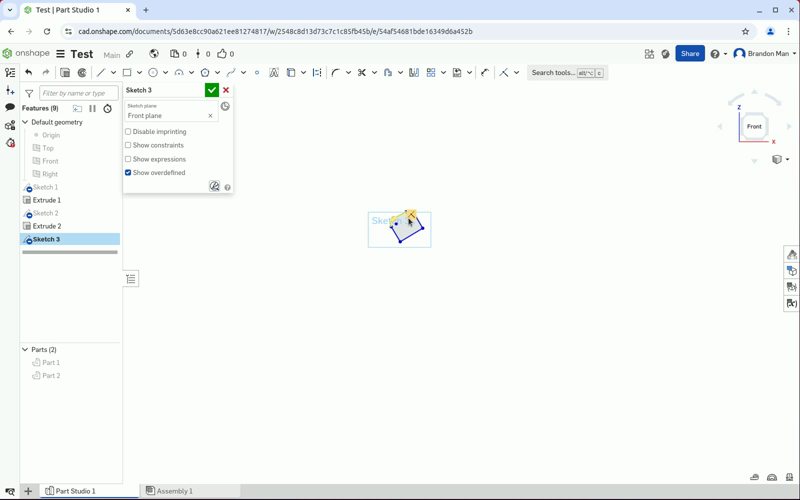
scroll(6)
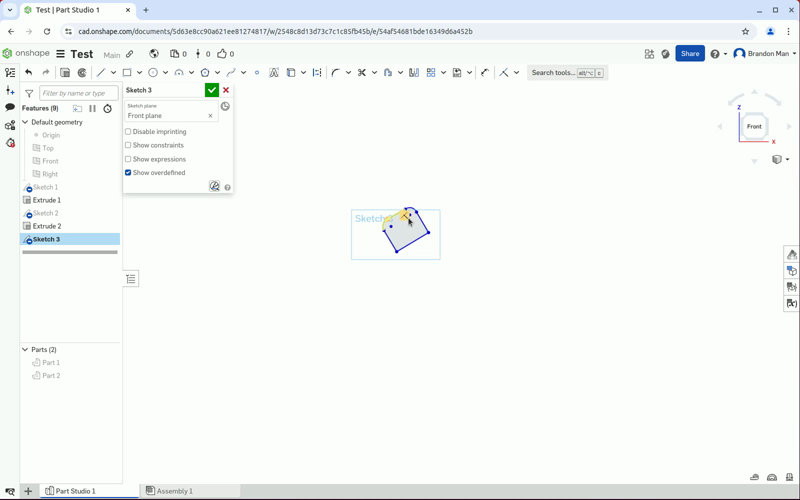
scroll(6)
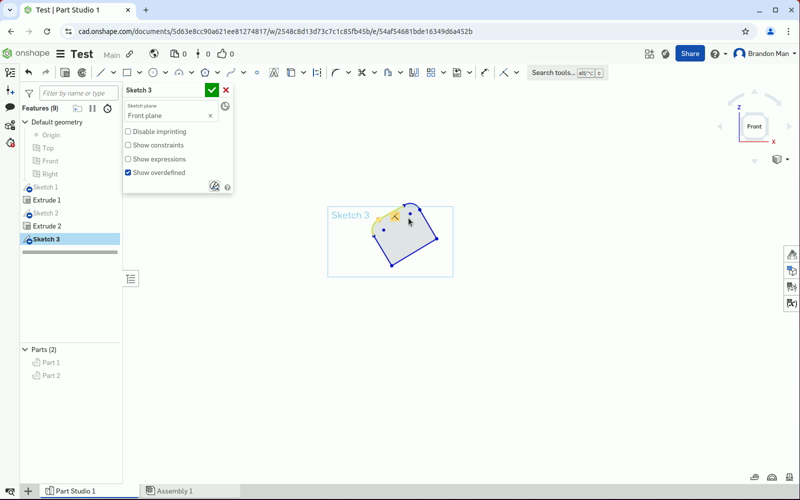
scroll(6)
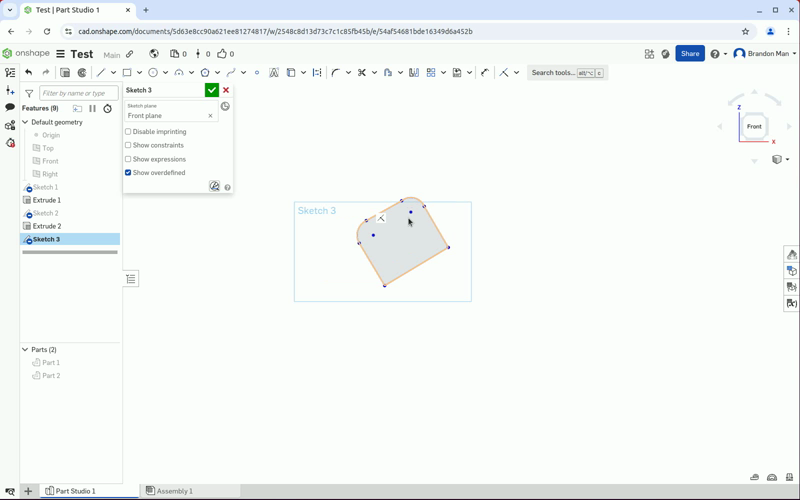
scroll(6)
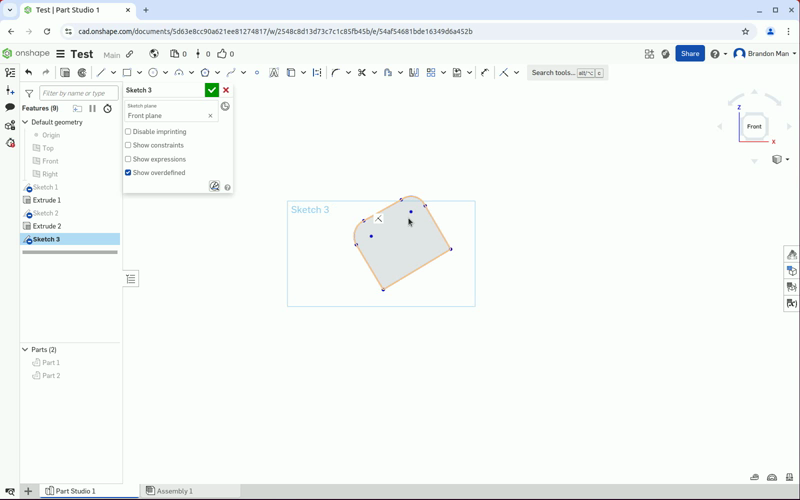
scroll(6)
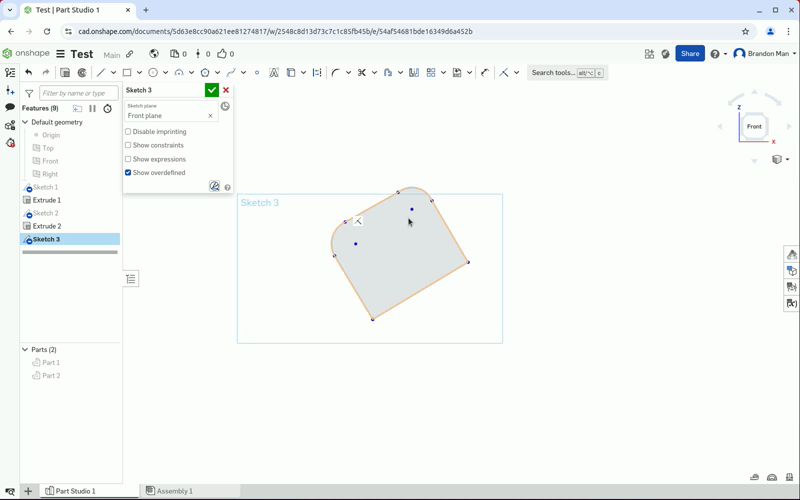
scroll(6)
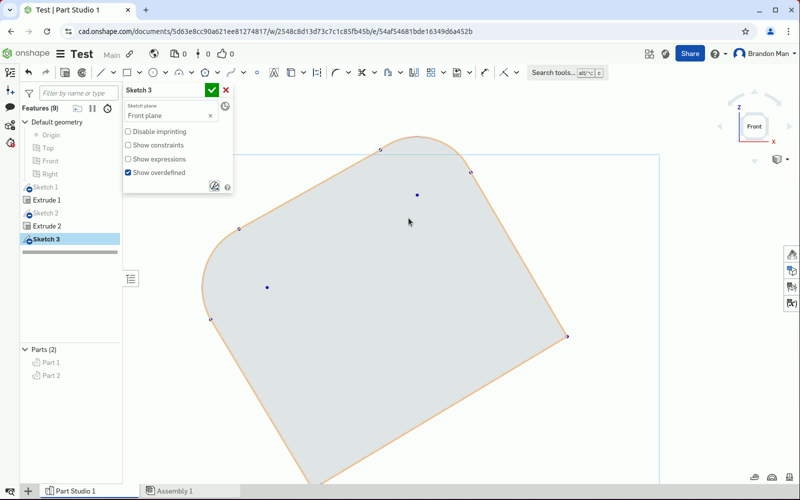
click(408, 217)
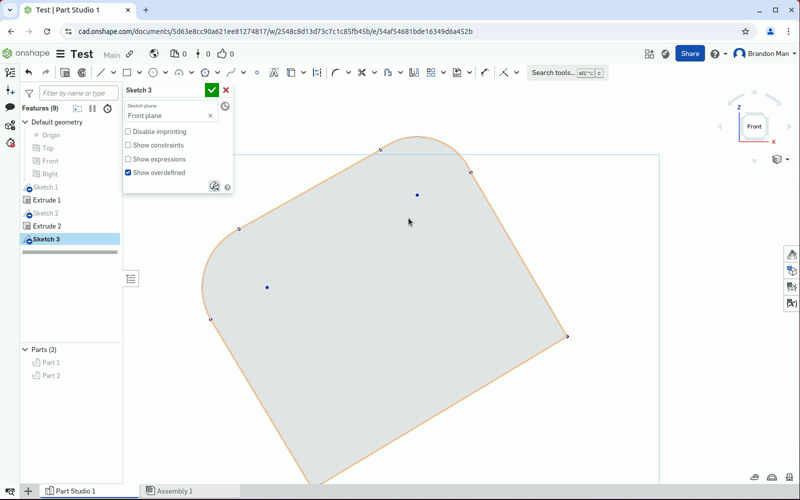
scroll(-6)
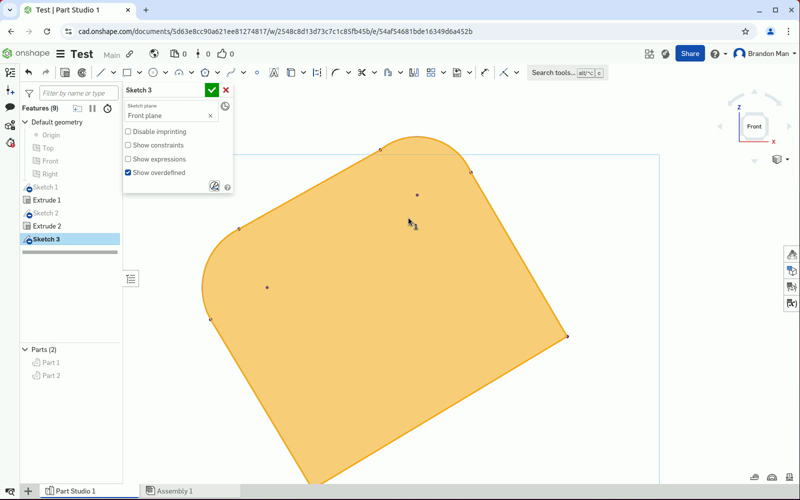
scroll(-6)
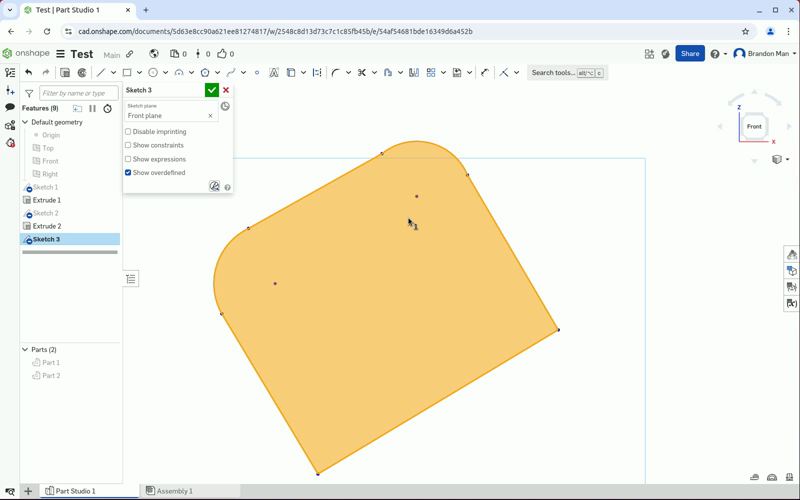
scroll(-6)
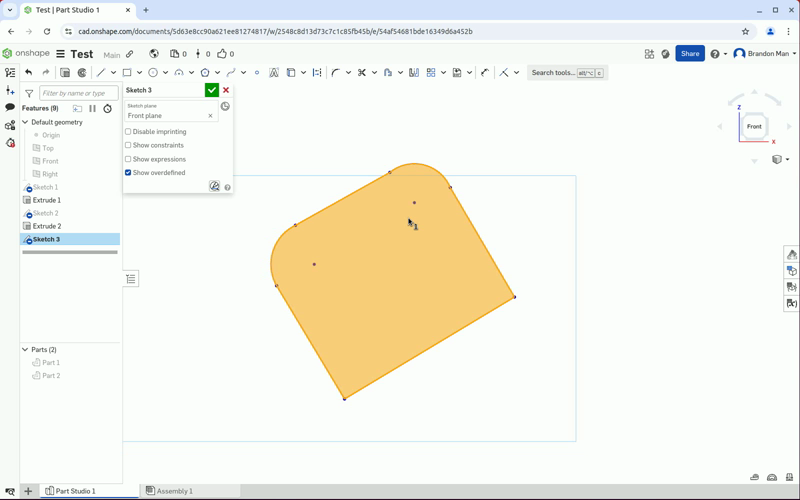
scroll(-6)
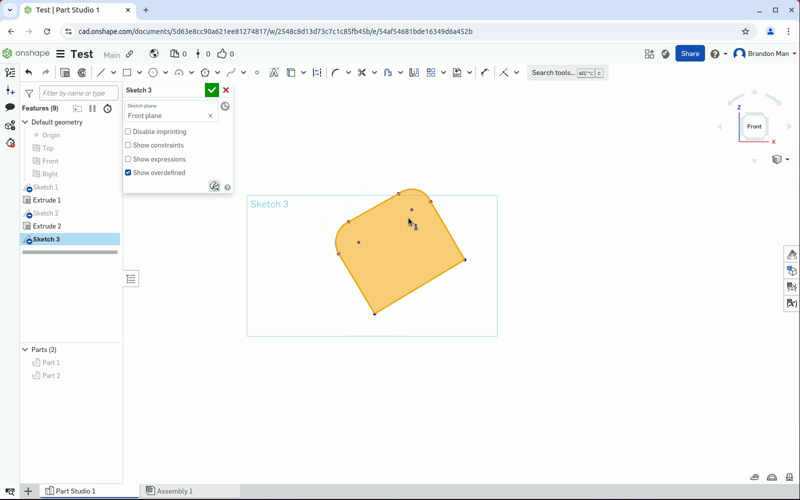
scroll(-6)
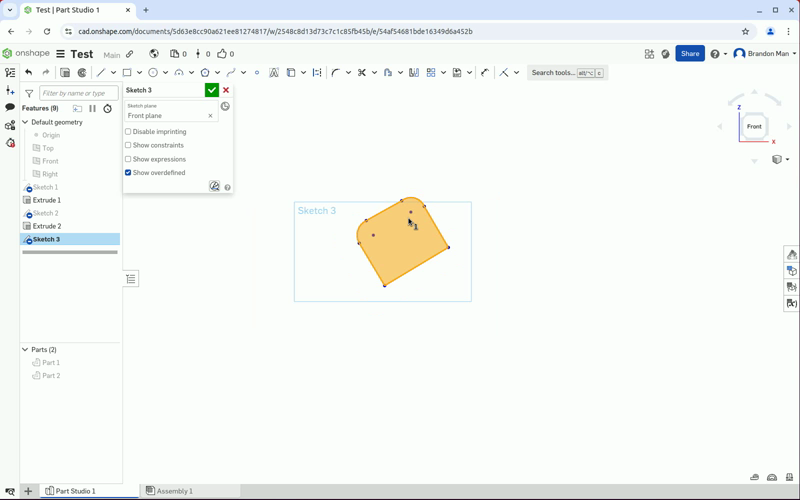
scroll(-6)
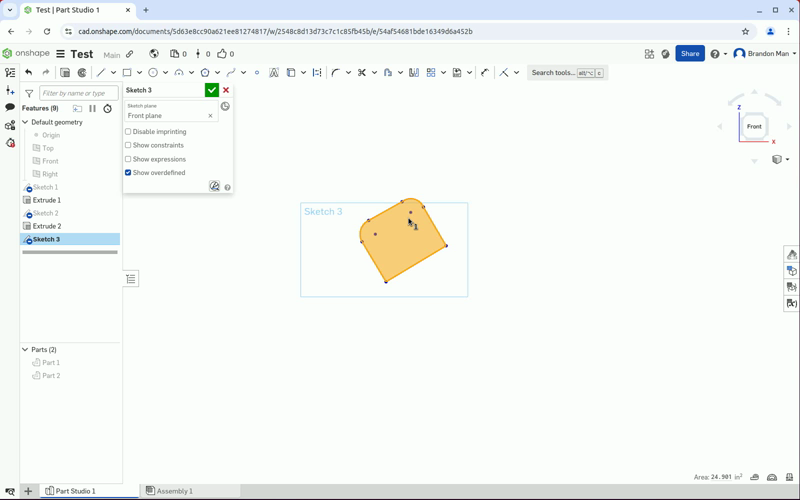
scroll(-6)
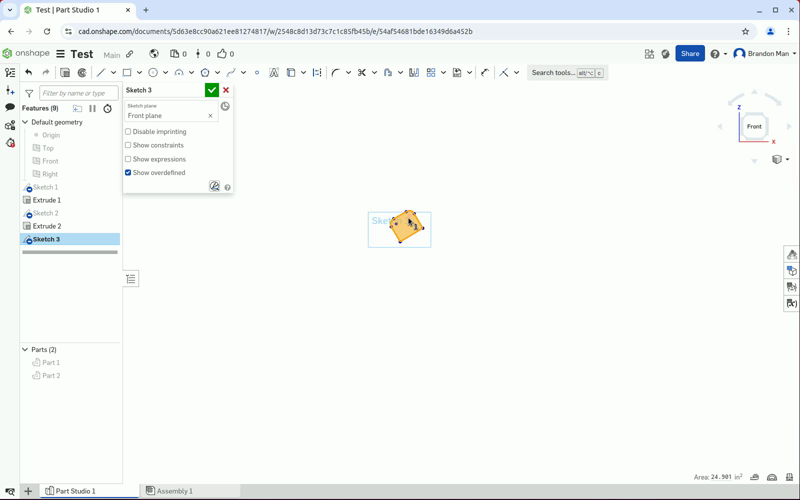
mouse_move(73, 352)
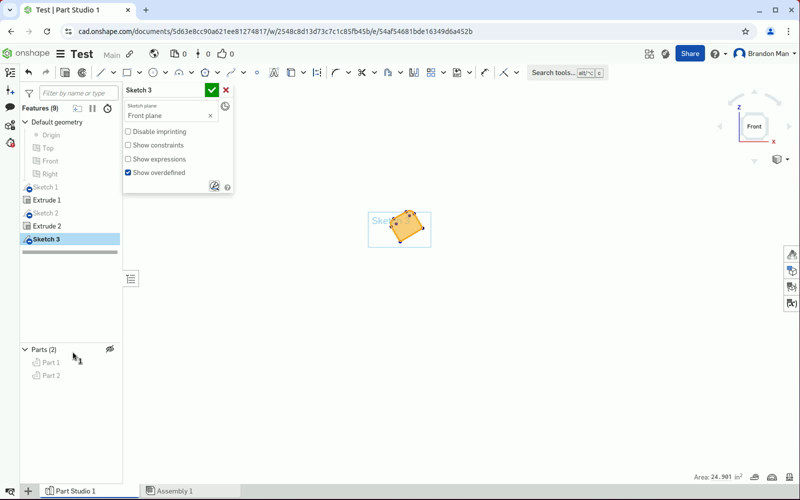
key(shift+y)
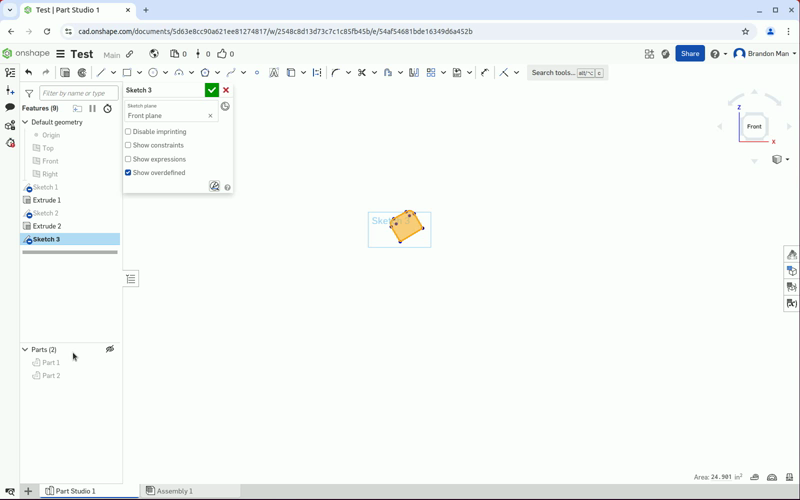
key(shift+e)
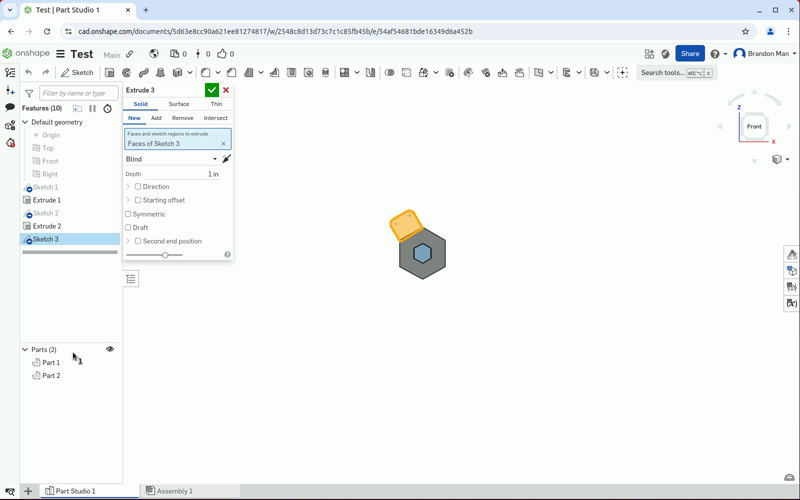
mouse_move(143, 106)
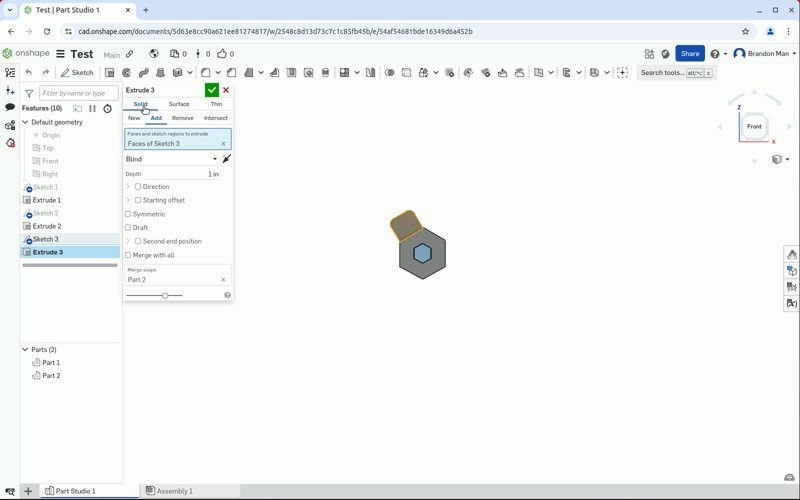
click(143, 106)
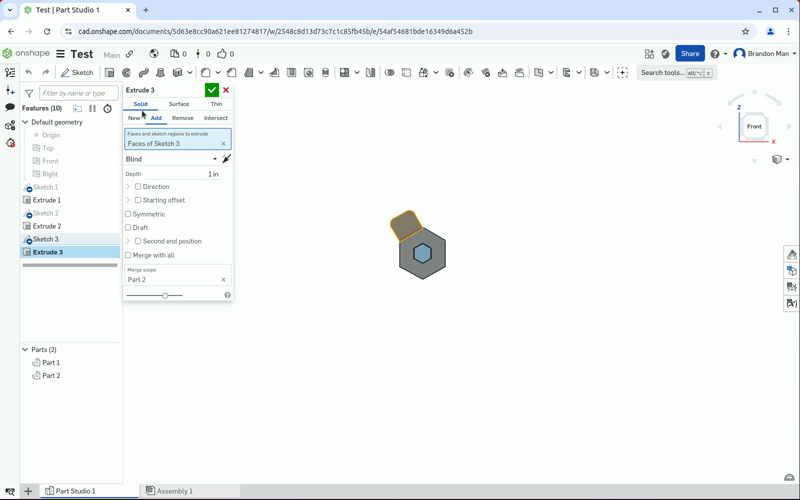
mouse_move(137, 120)
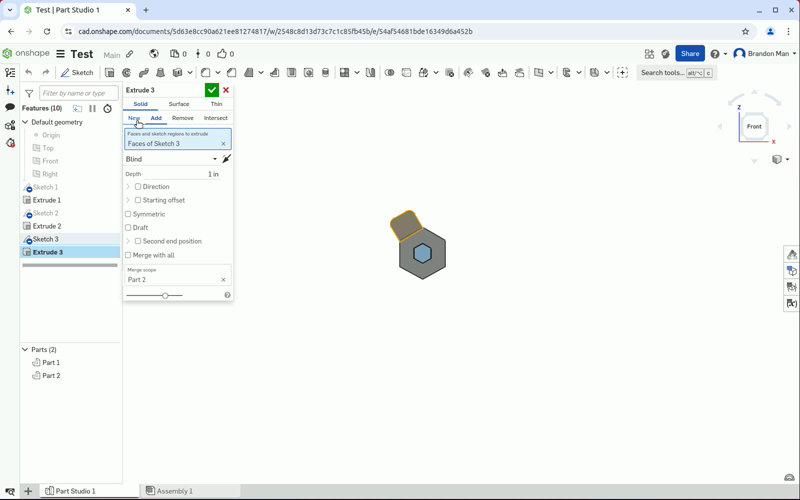
click(137, 120)
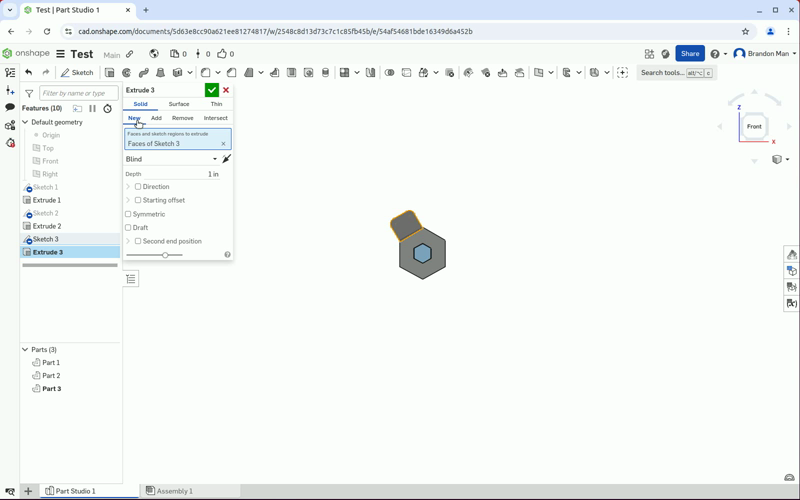
key(tab, 4)
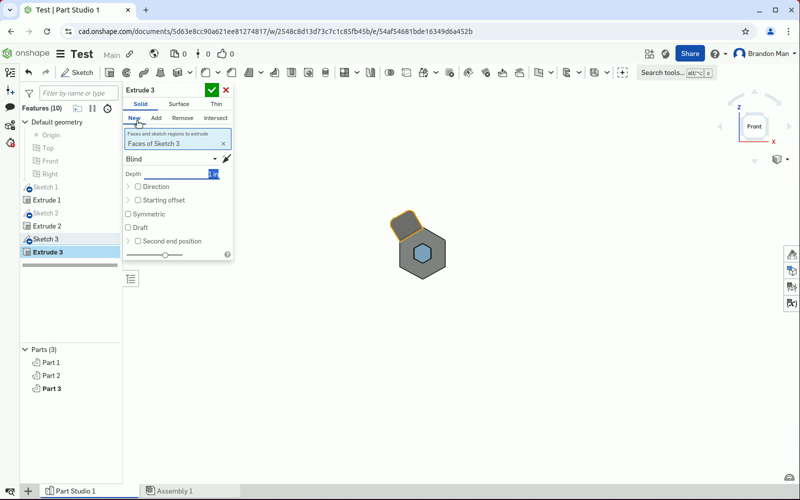
text(-4.574)
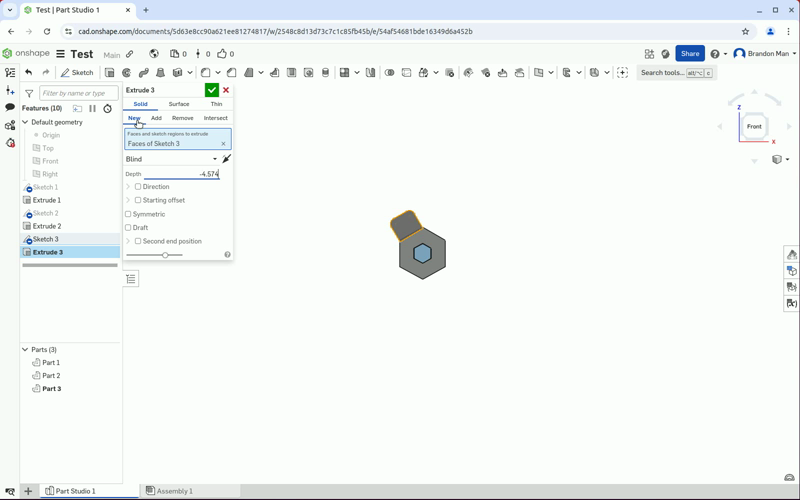
key(enter)
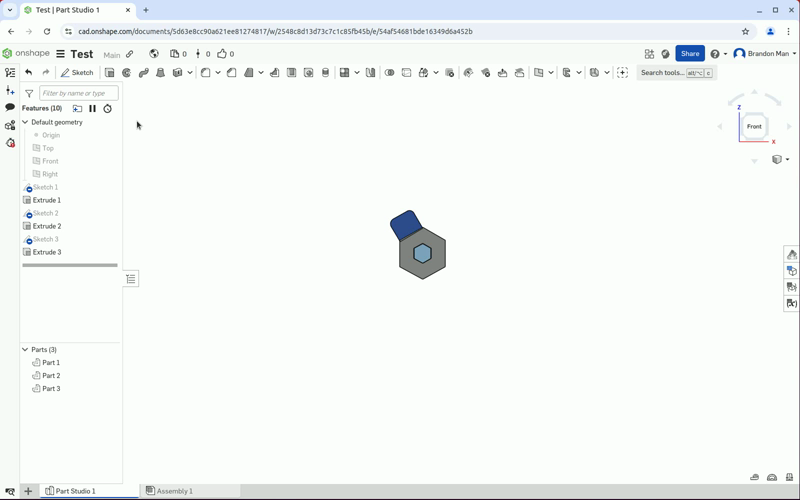
key(shift+h)
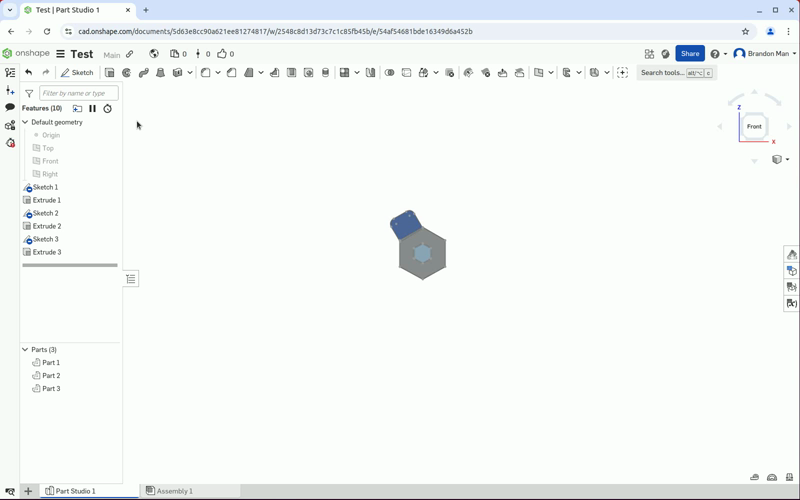
key(shift+h)
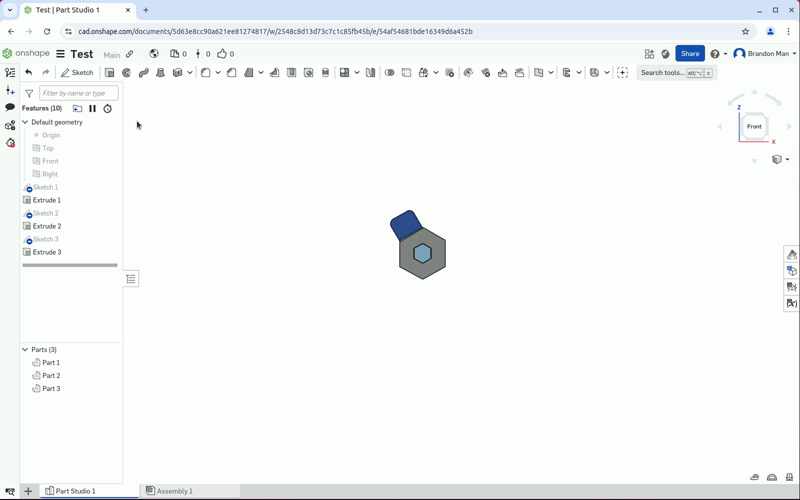
mouse_move(73, 189)
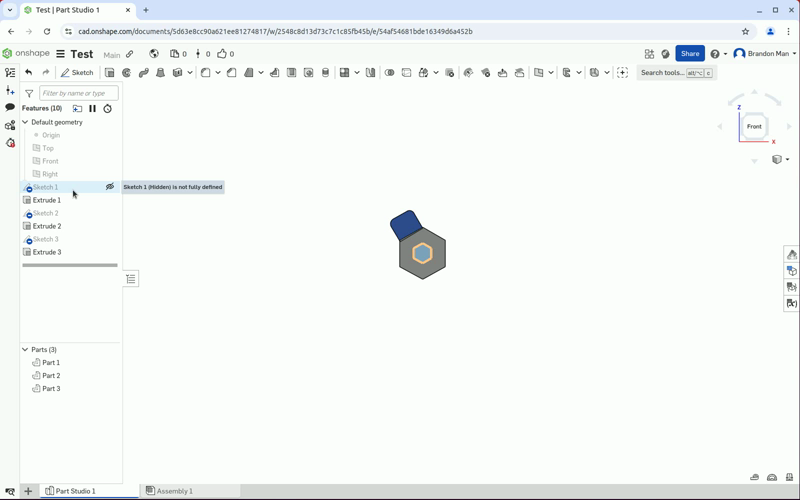
click(73, 189)
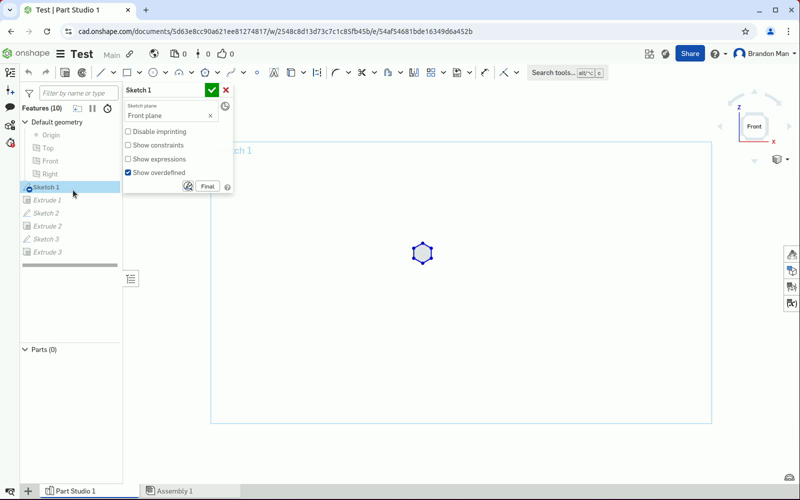
mouse_move(229, 92)
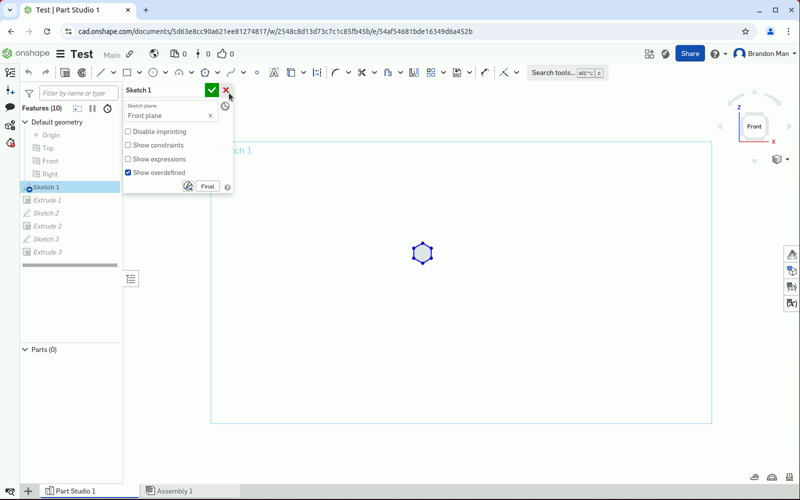
click(229, 92)
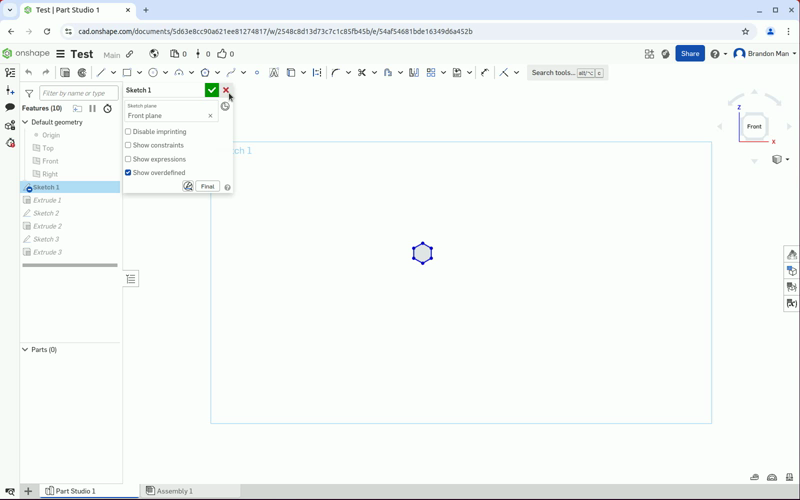
key(shift+s)
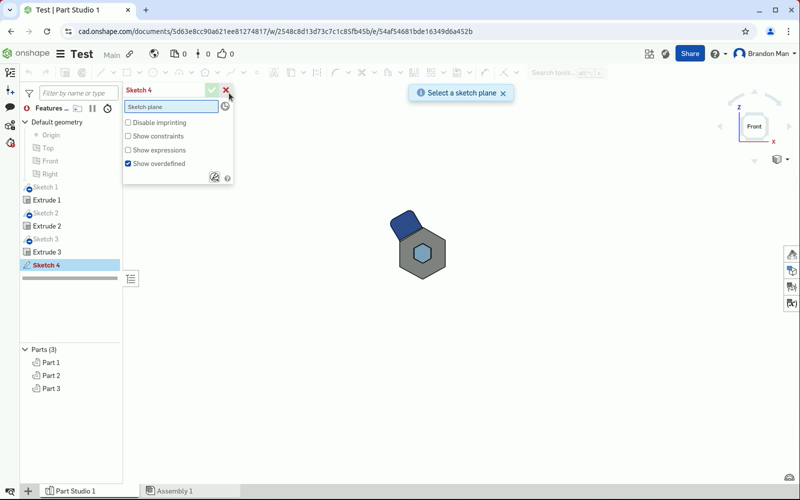
mouse_move(73, 163)
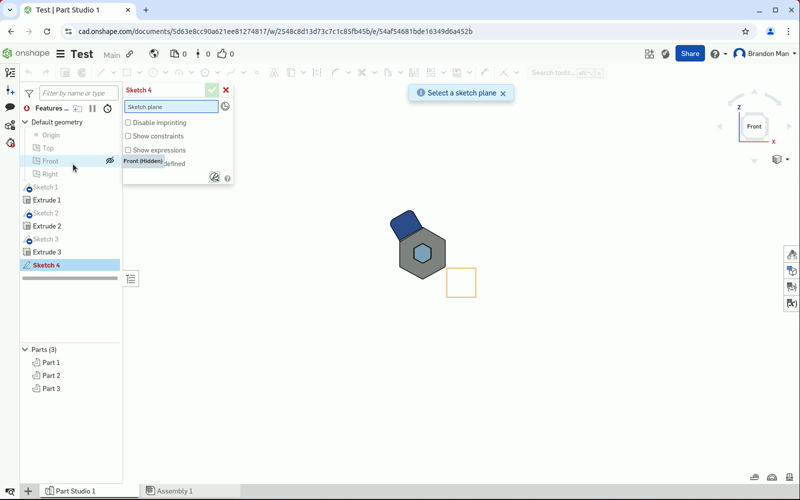
click(73, 163)
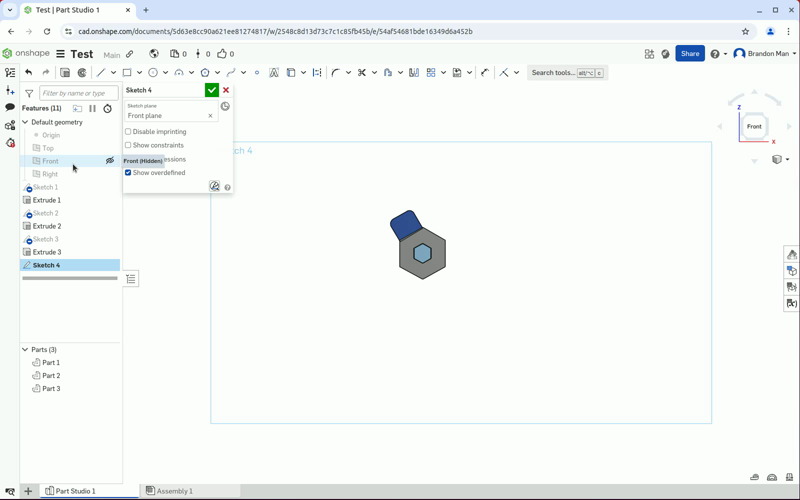
mouse_move(73, 352)
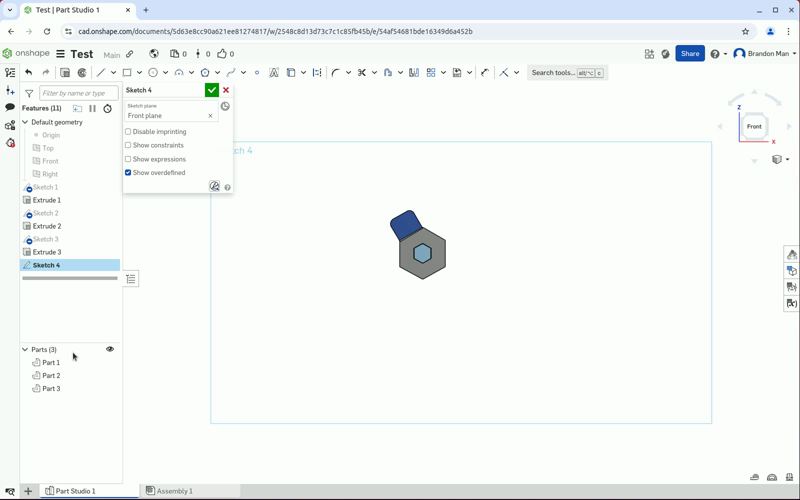
key(y)
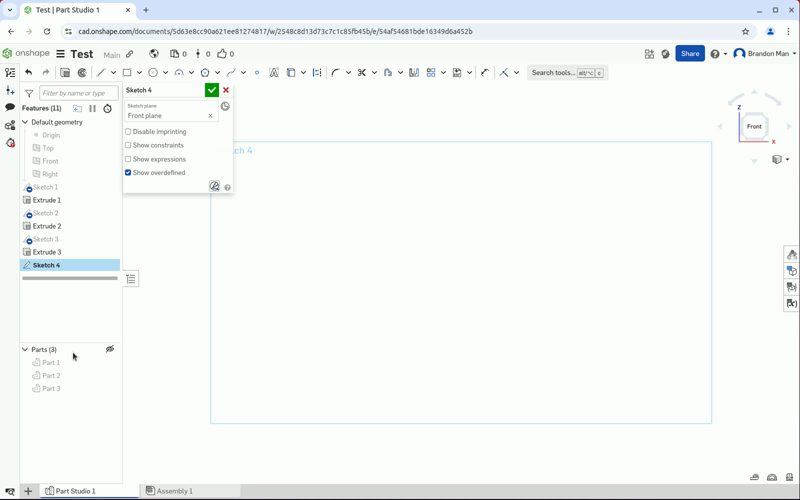
key(a)
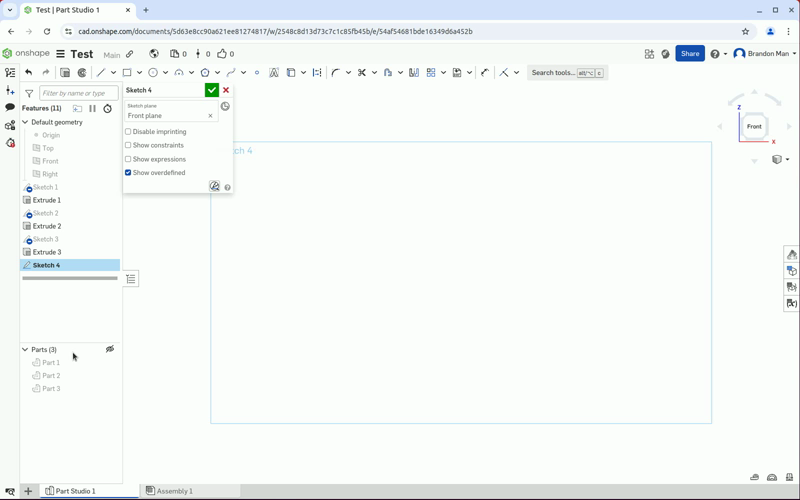
key_down(shift)
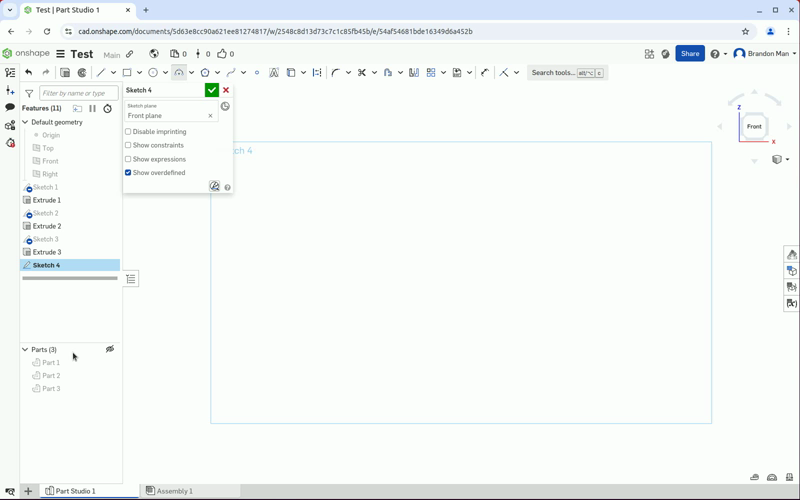
mouse_move(391, 281)
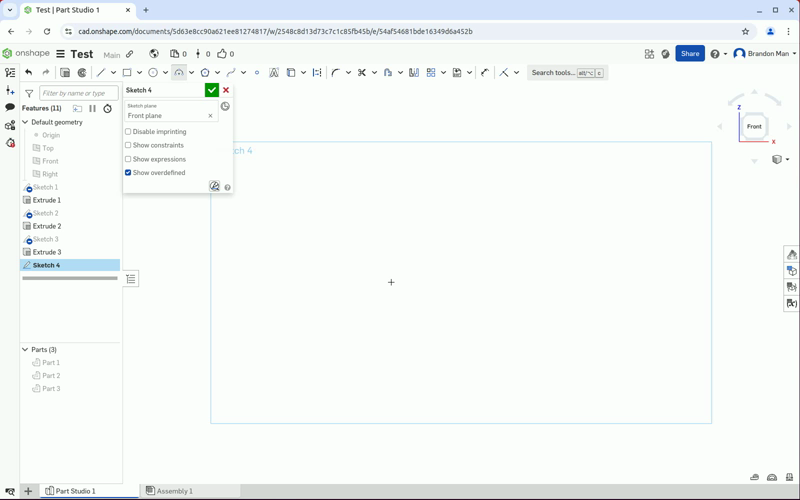
click(391, 281)
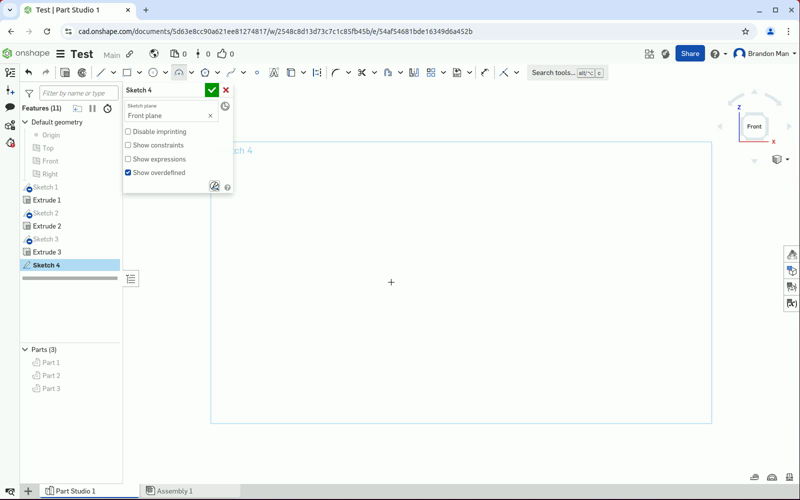
key_up(shift)
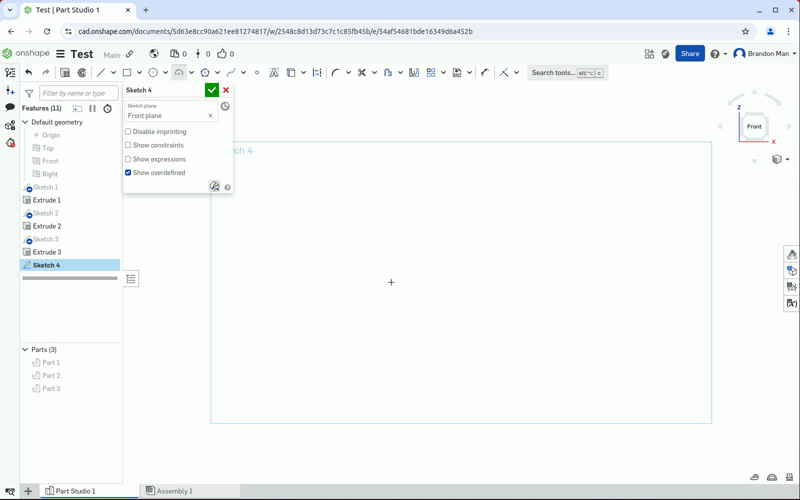
key_down(shift)
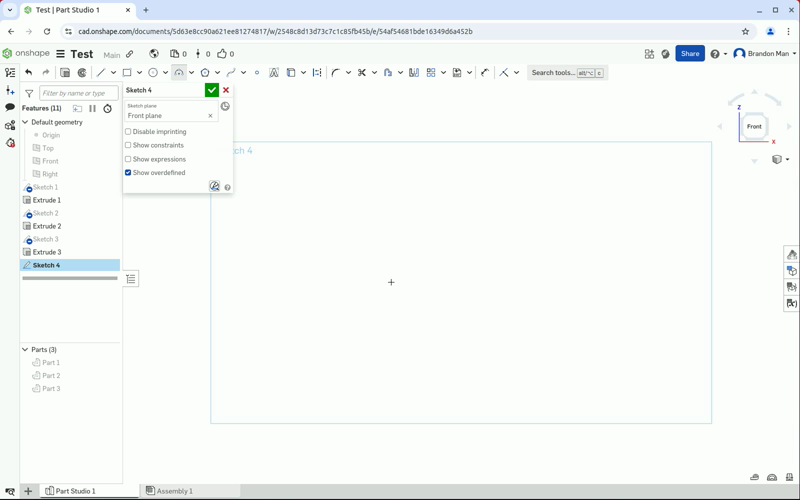
mouse_move(393, 289)
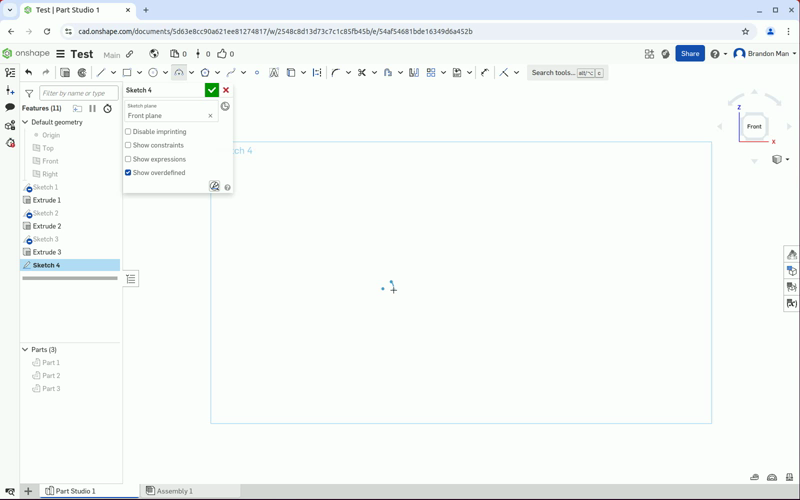
click(393, 289)
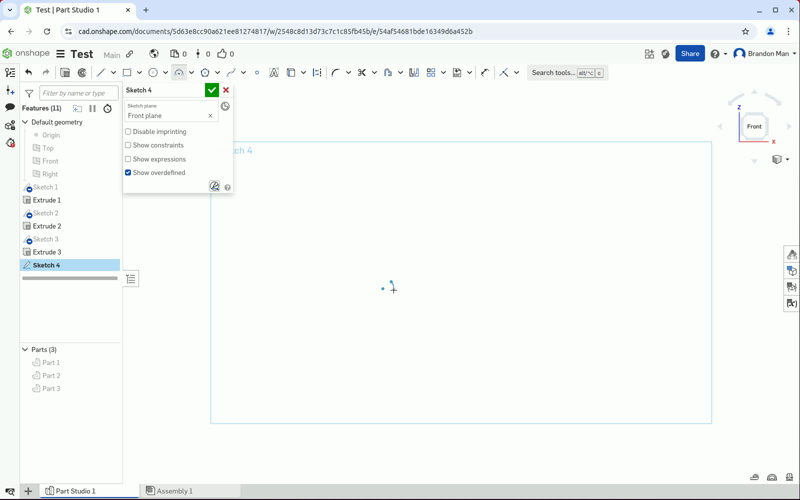
mouse_move(390, 286)
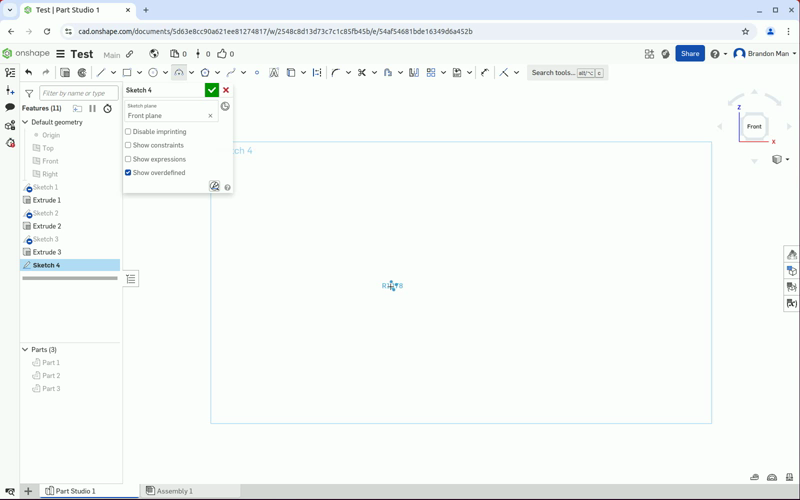
click(390, 286)
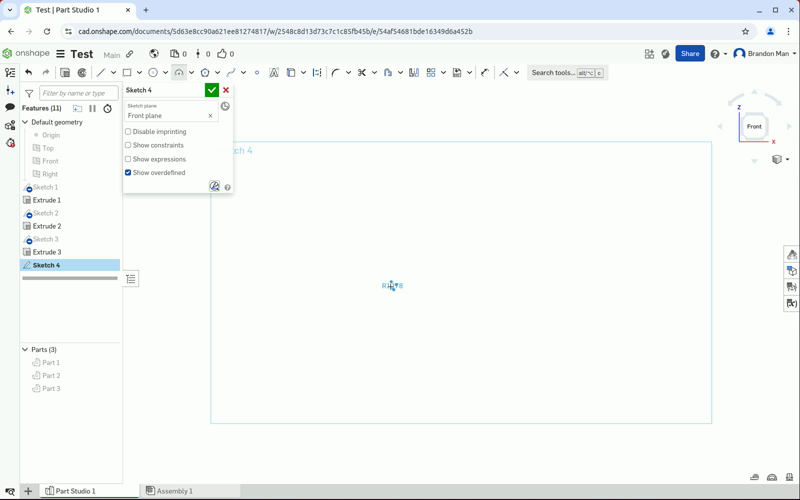
key_up(shift)
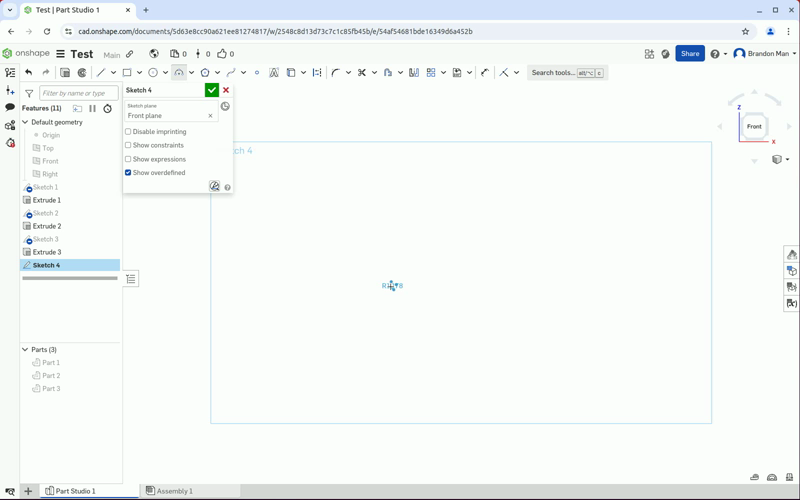
key(esc)
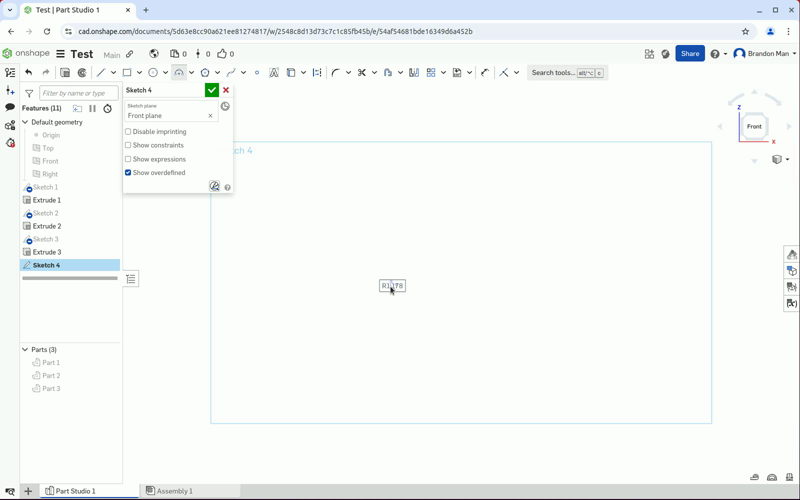
key(l)
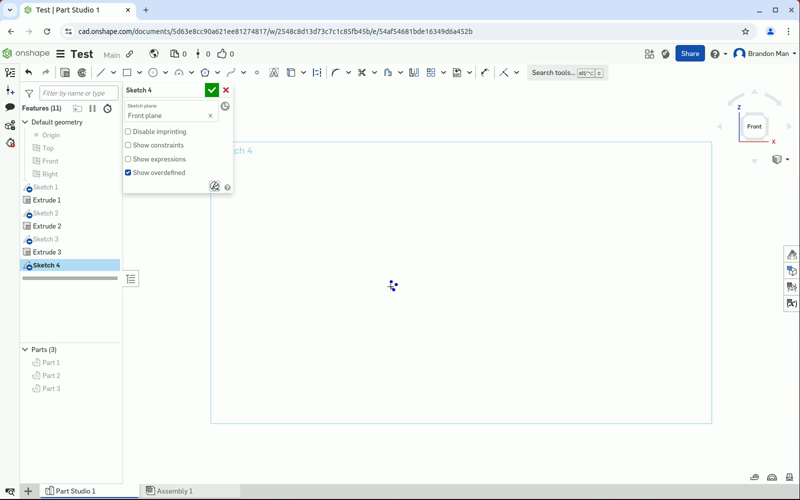
mouse_move(393, 289)
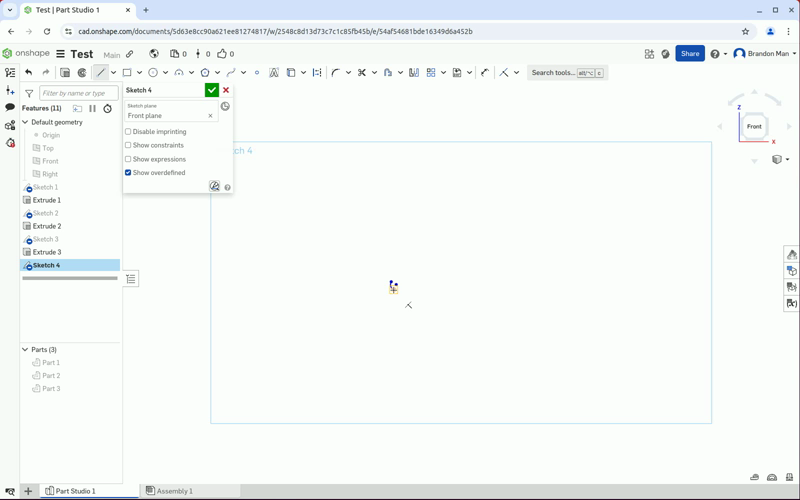
scroll(6)
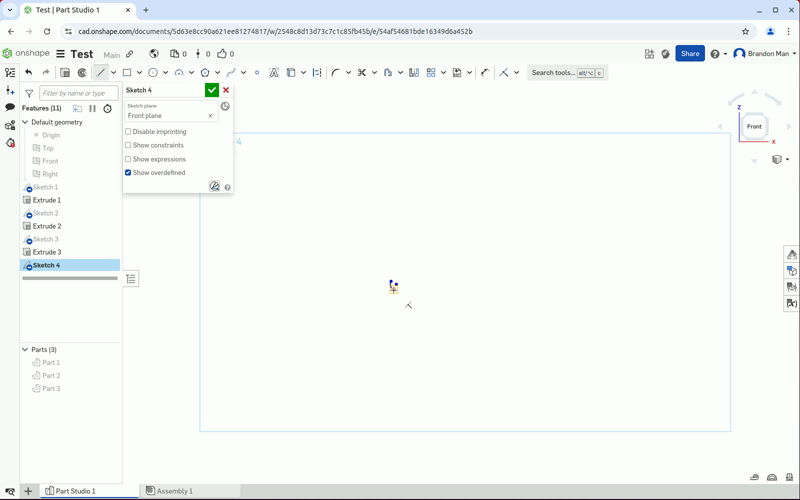
scroll(6)
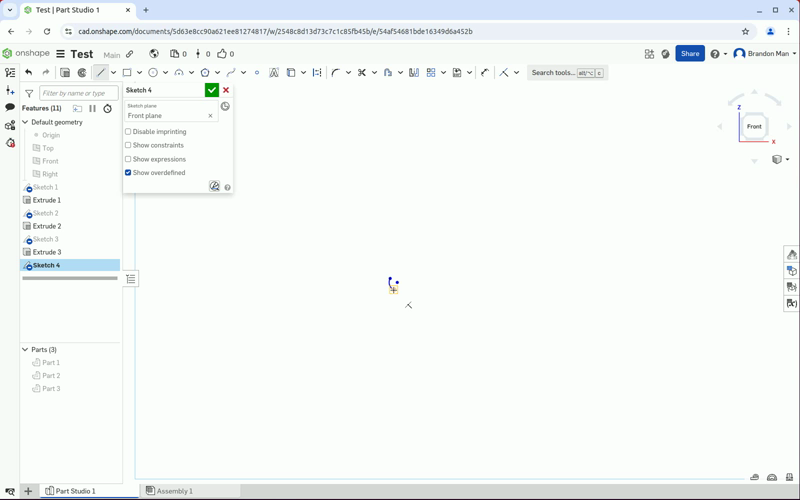
scroll(6)
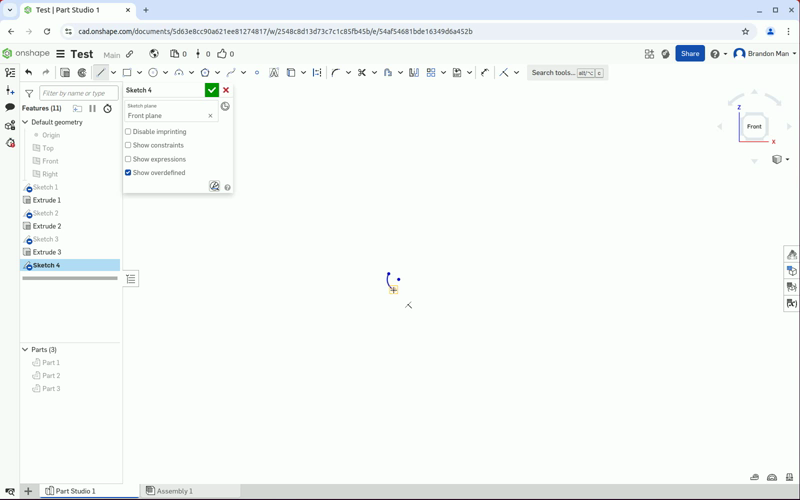
scroll(6)
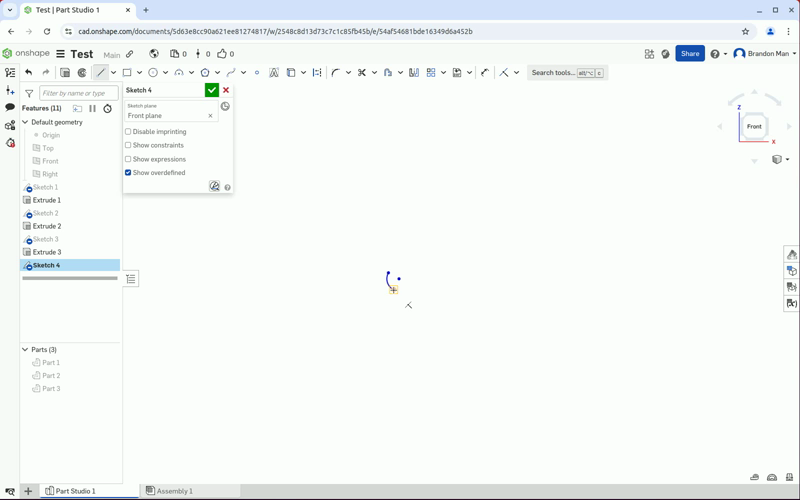
scroll(6)
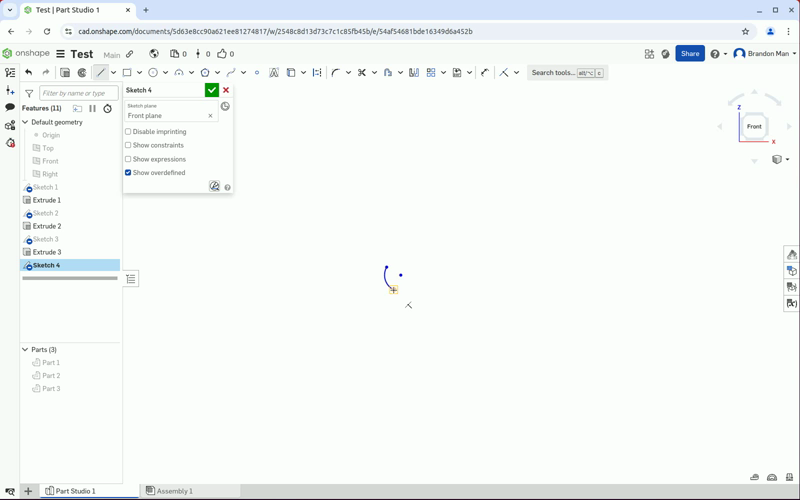
scroll(6)
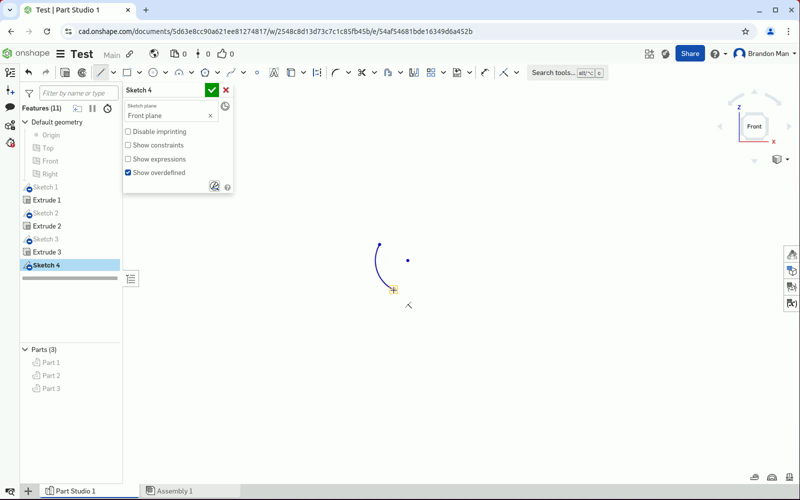
scroll(6)
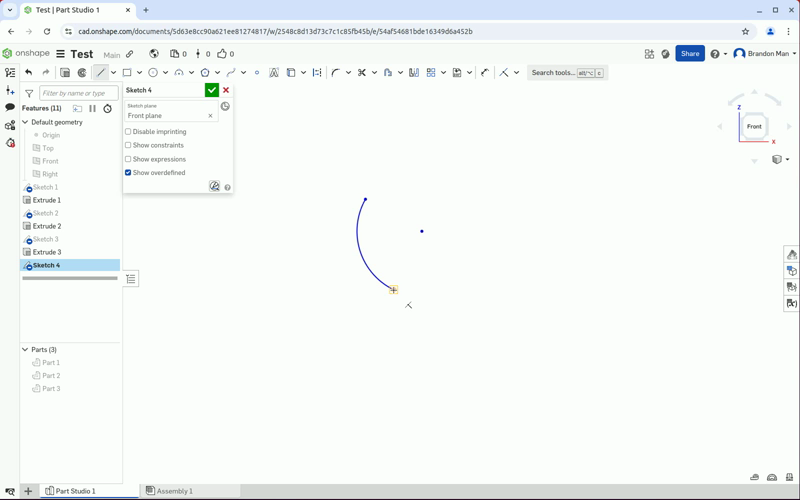
click(393, 289)
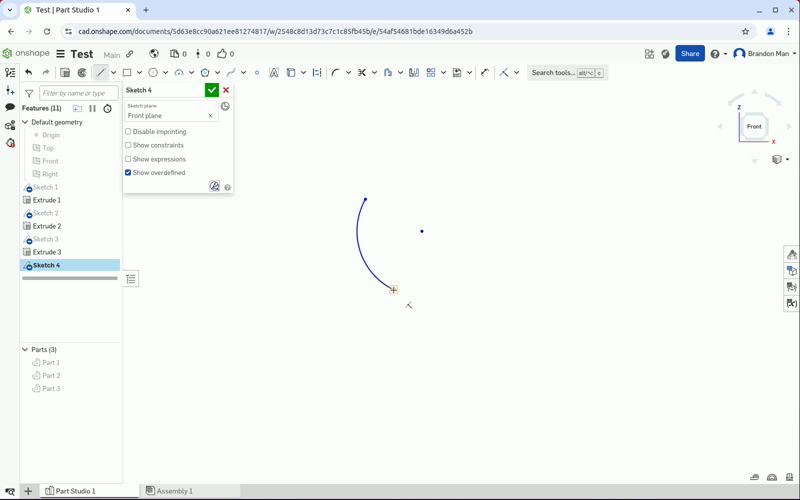
scroll(-6)
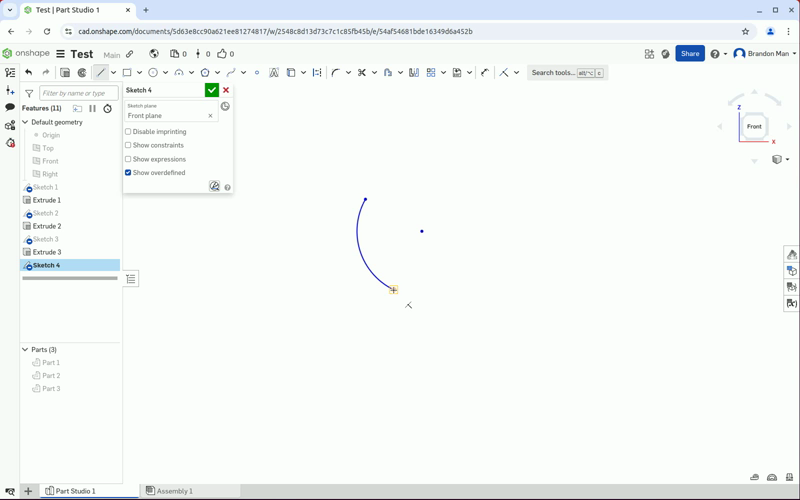
scroll(-6)
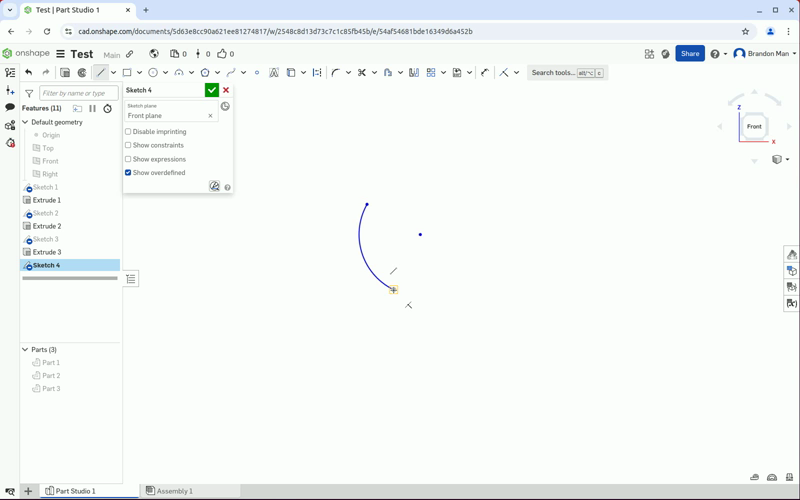
scroll(-6)
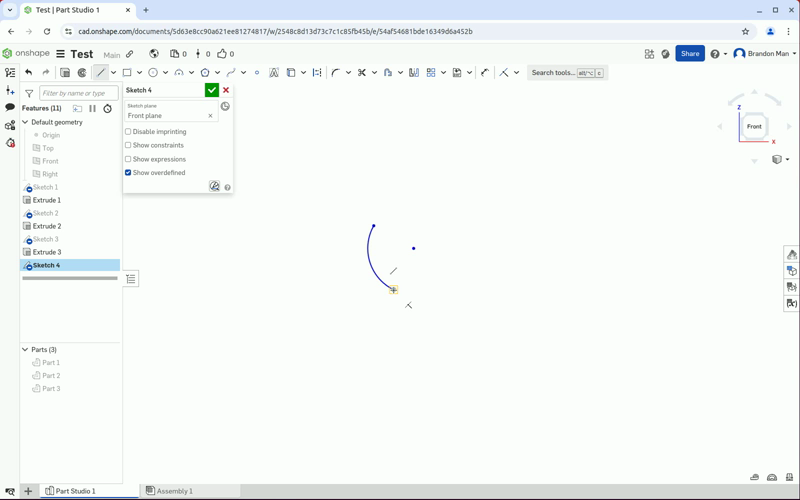
scroll(-6)
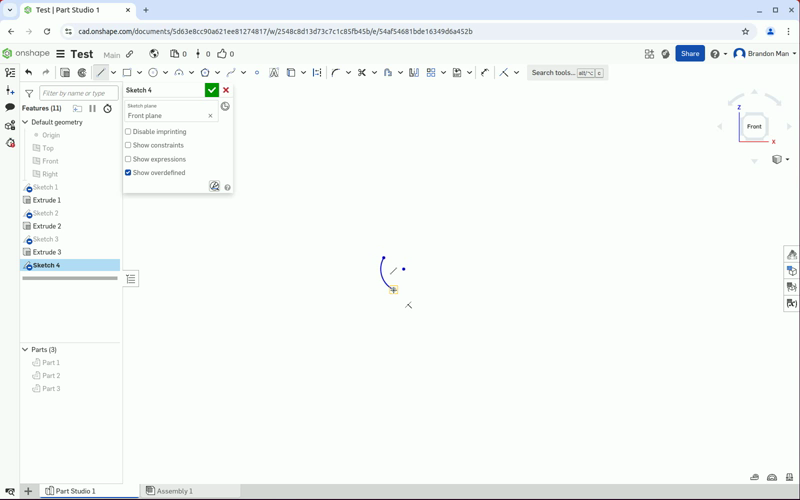
scroll(-6)
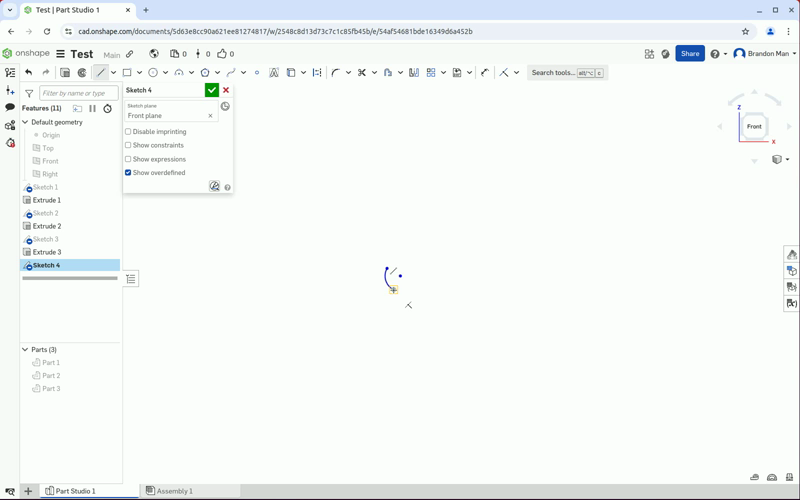
scroll(-6)
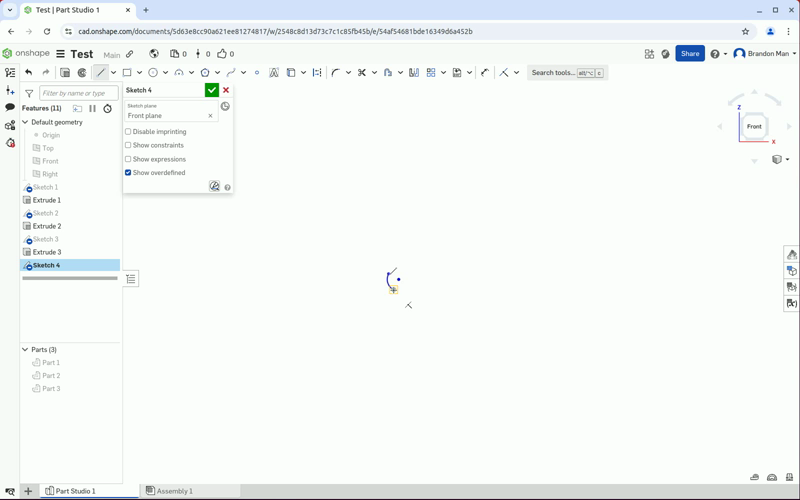
scroll(-6)
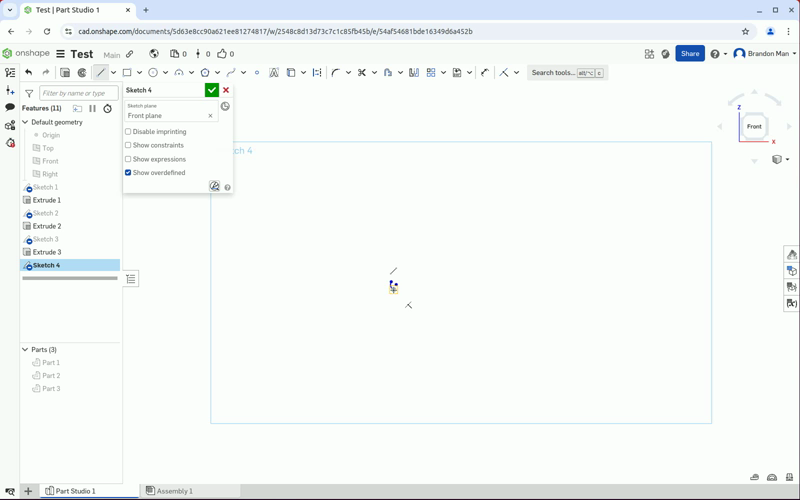
key_down(shift)
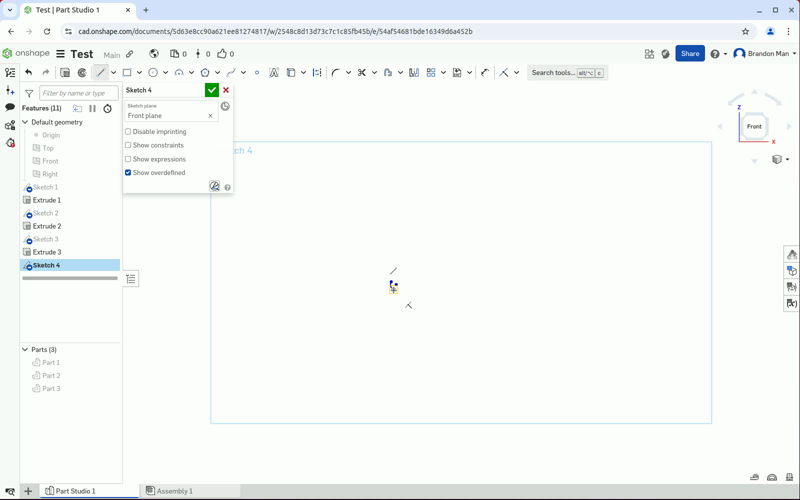
mouse_move(423, 289)
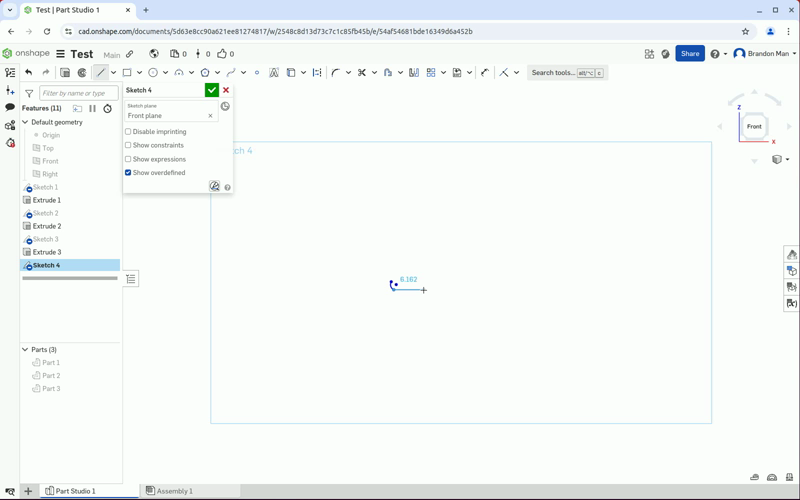
mouse_move(406, 297)
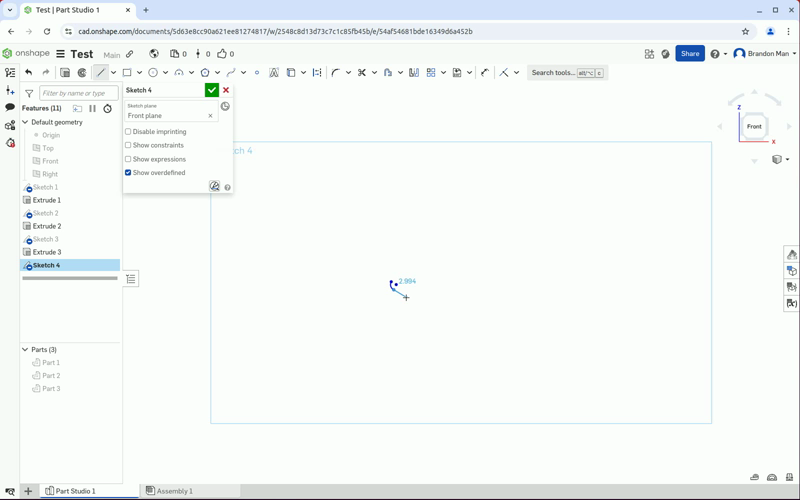
click(406, 297)
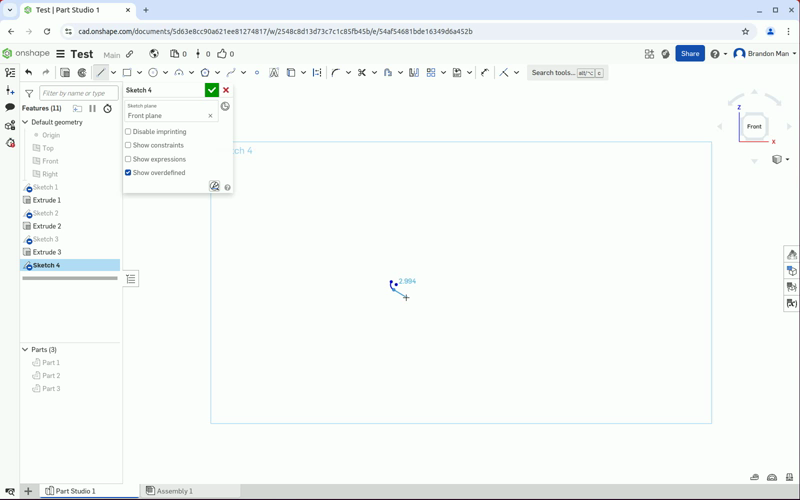
key_up(shift)
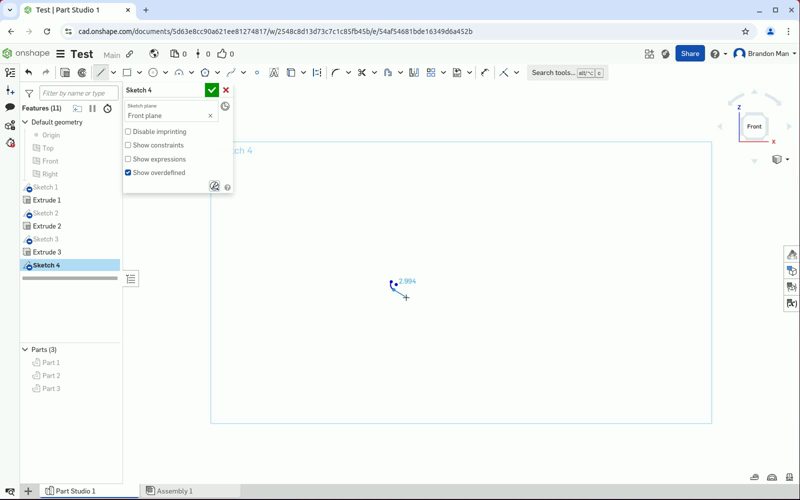
key(esc)
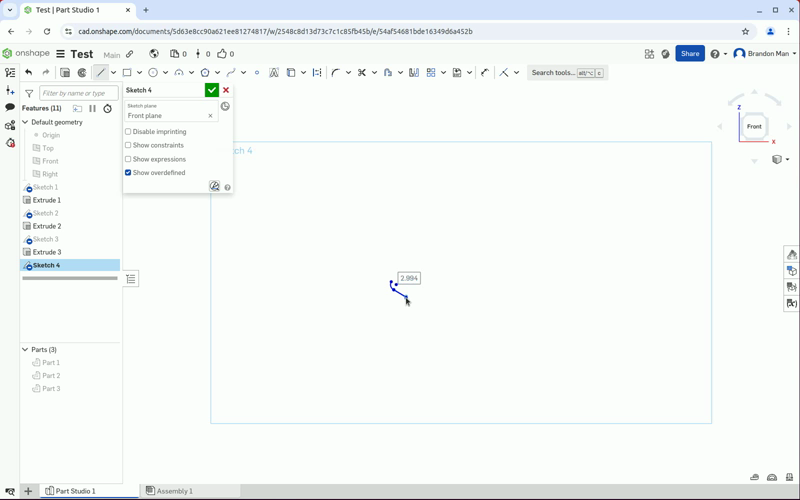
key(a)
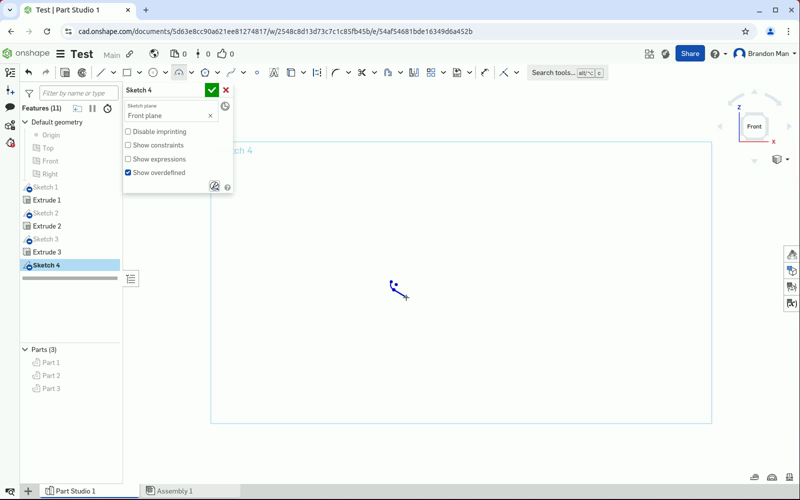
mouse_move(406, 297)
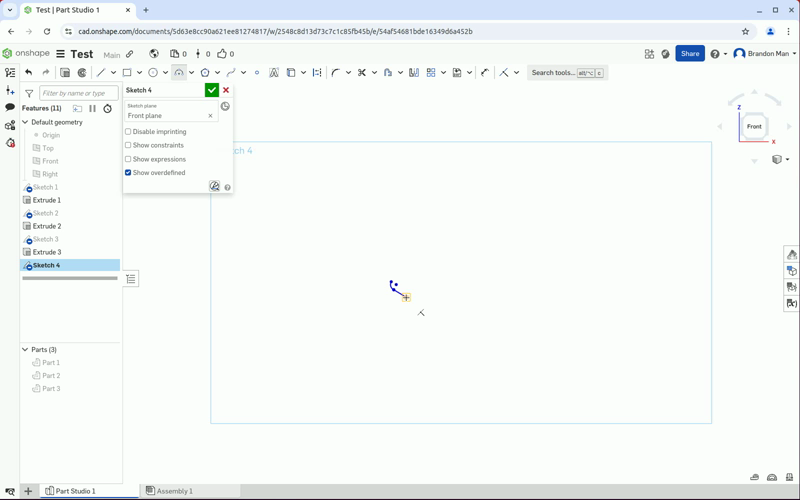
click(406, 297)
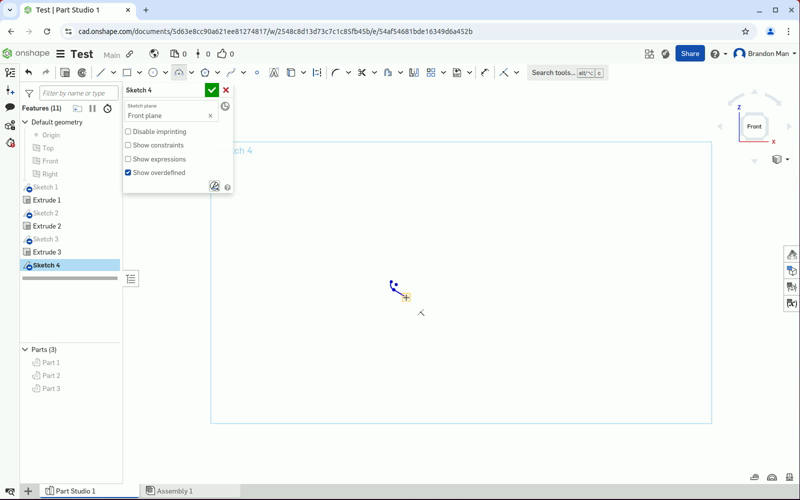
key_down(shift)
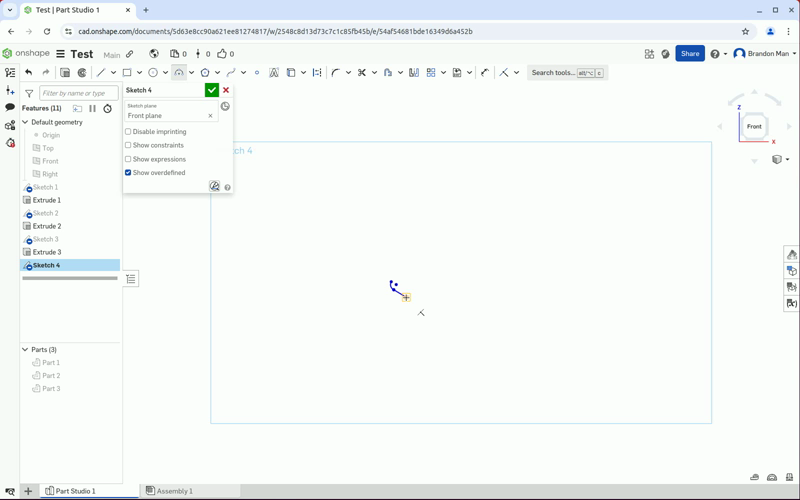
mouse_move(414, 294)
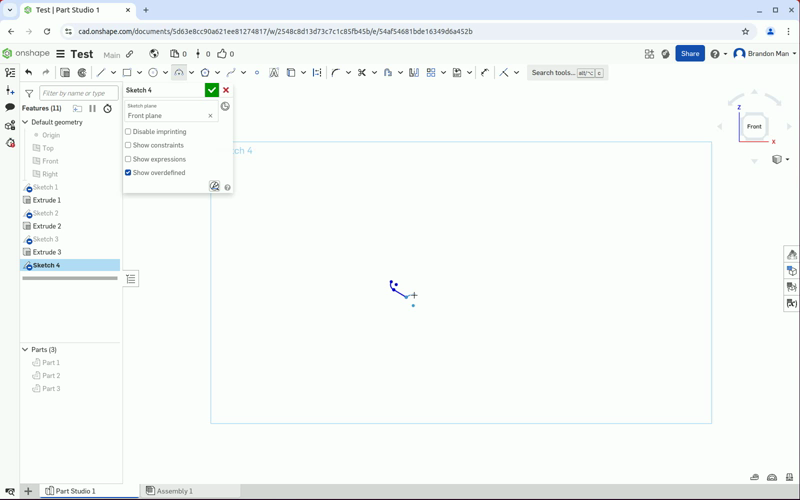
click(414, 294)
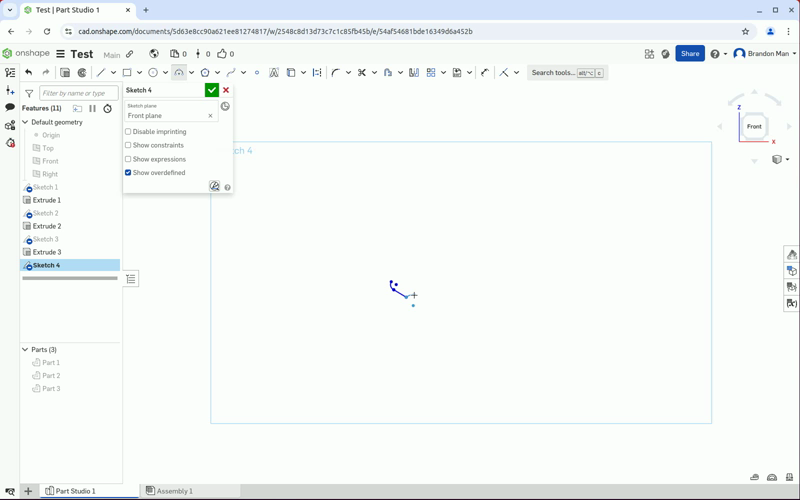
mouse_move(410, 297)
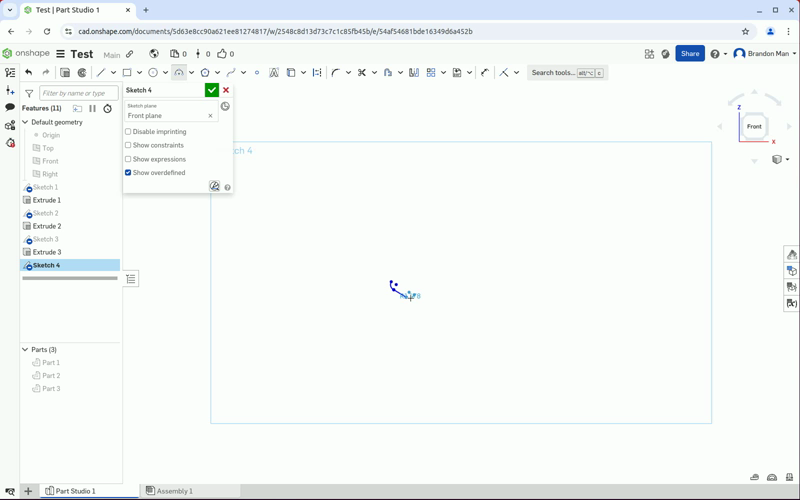
scroll(6)
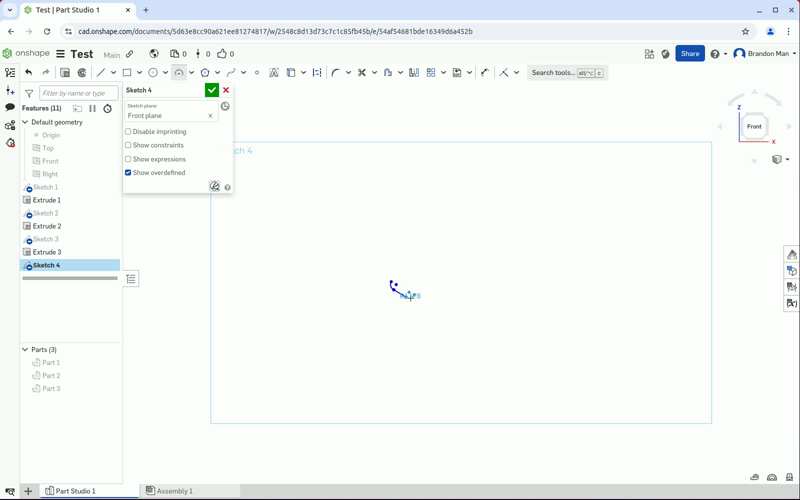
scroll(6)
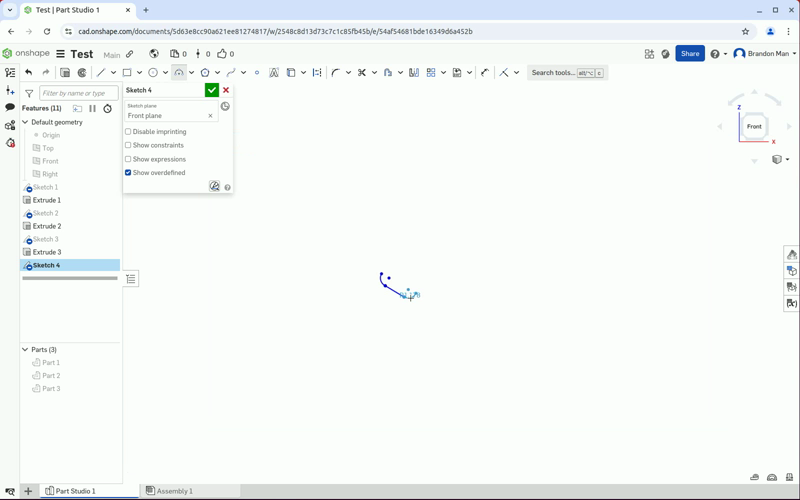
scroll(6)
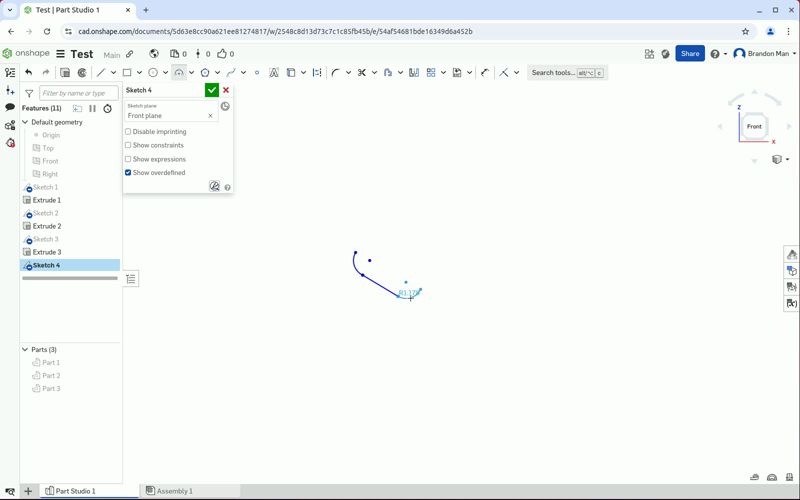
scroll(6)
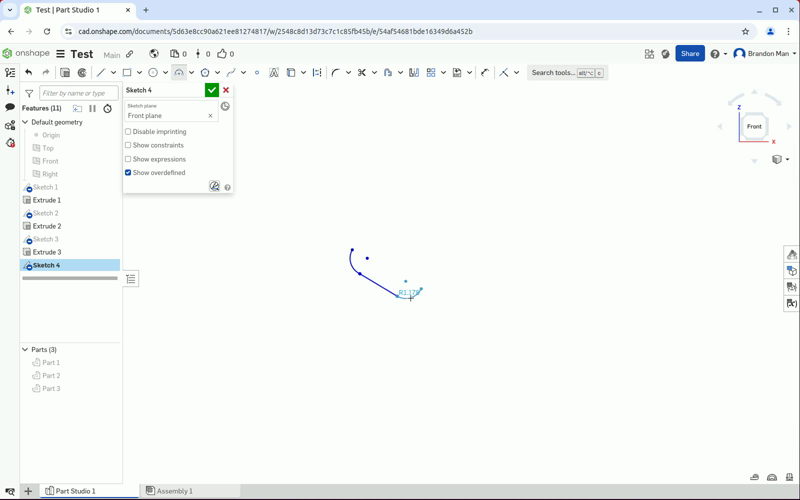
scroll(6)
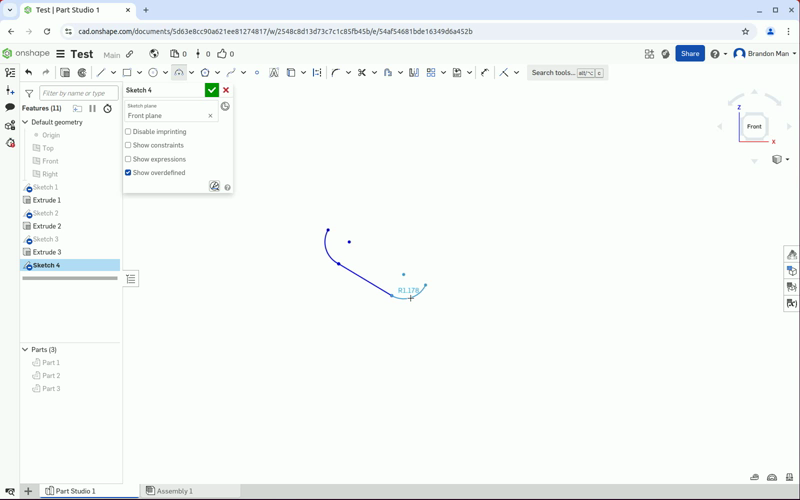
scroll(6)
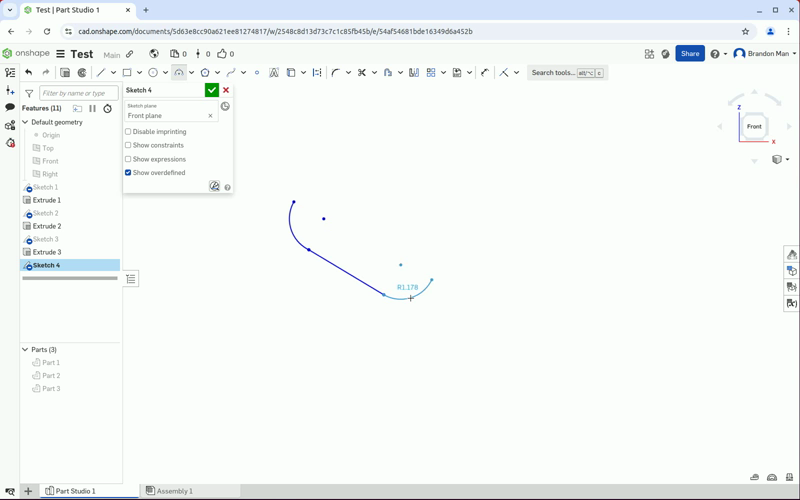
scroll(6)
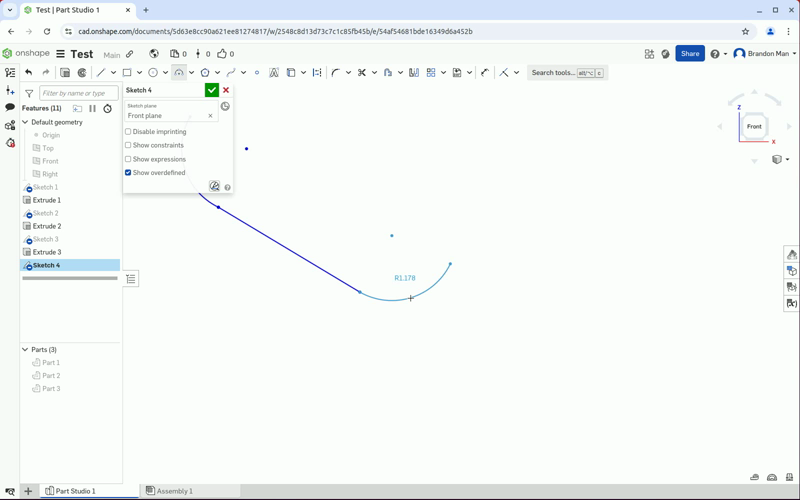
click(410, 297)
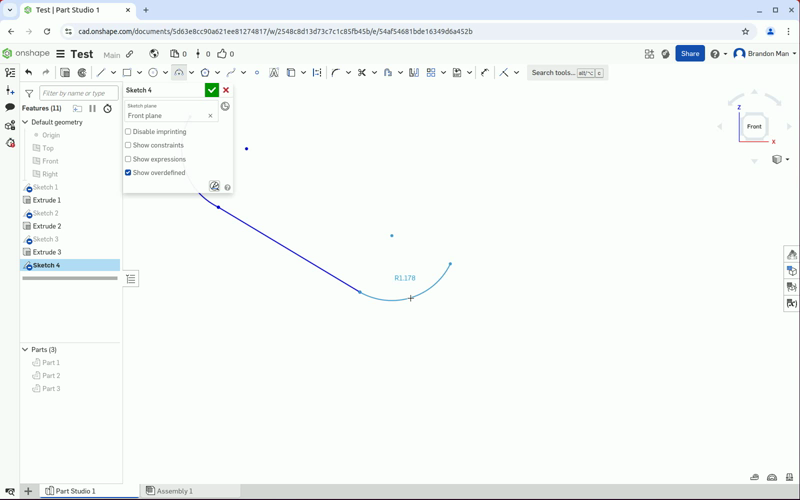
scroll(-6)
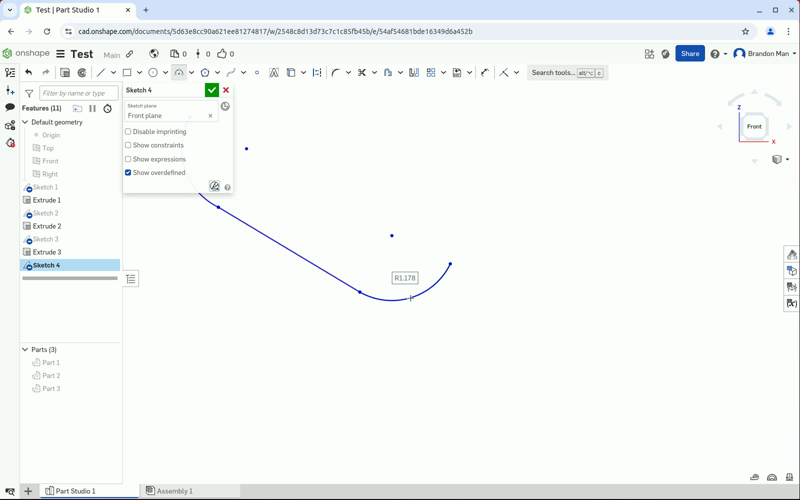
scroll(-6)
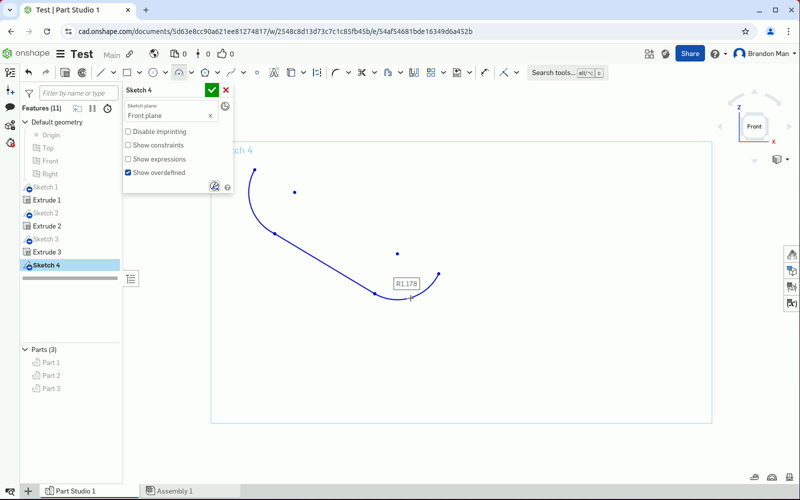
scroll(-6)
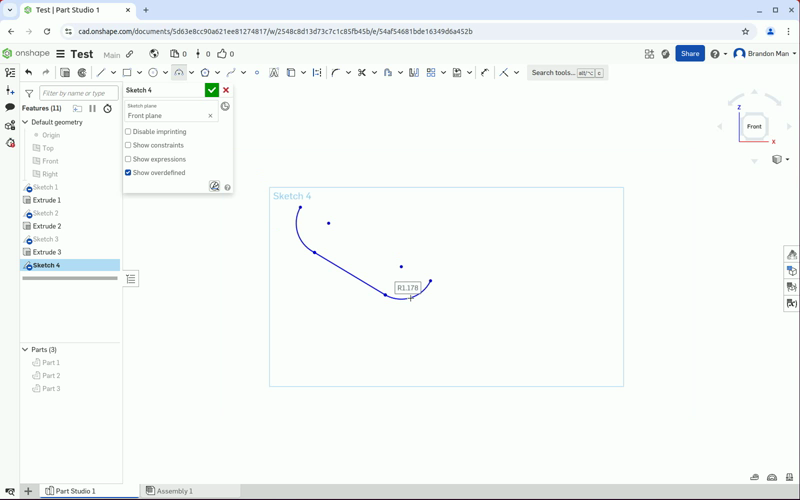
scroll(-6)
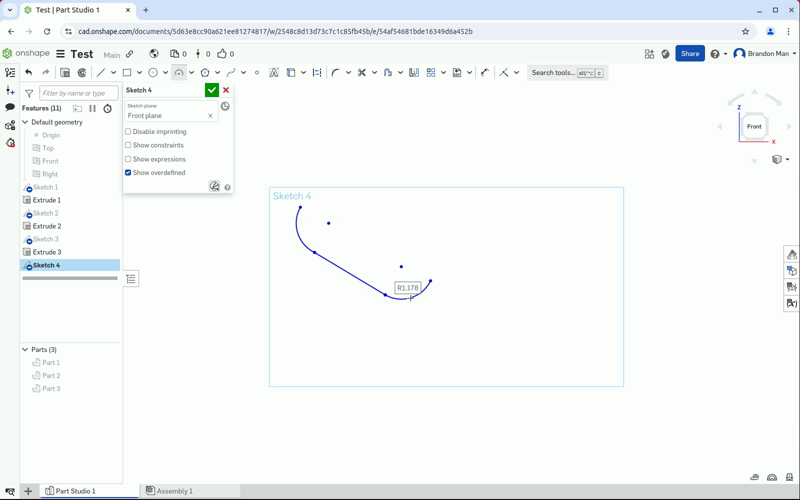
scroll(-6)
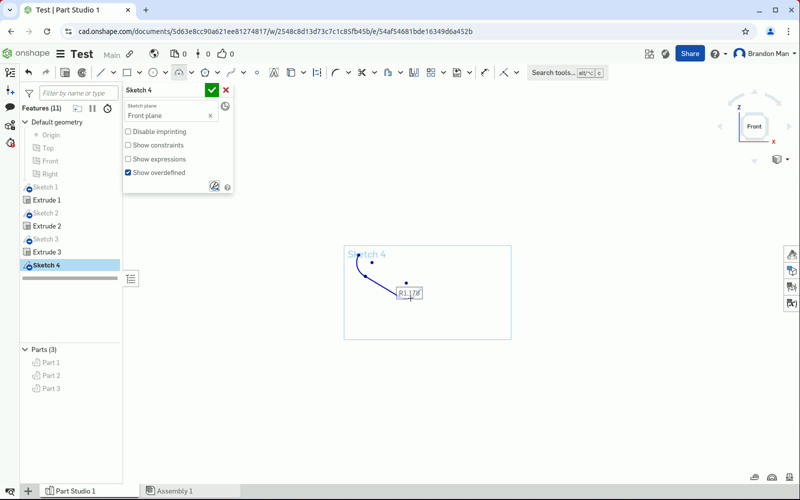
scroll(-6)
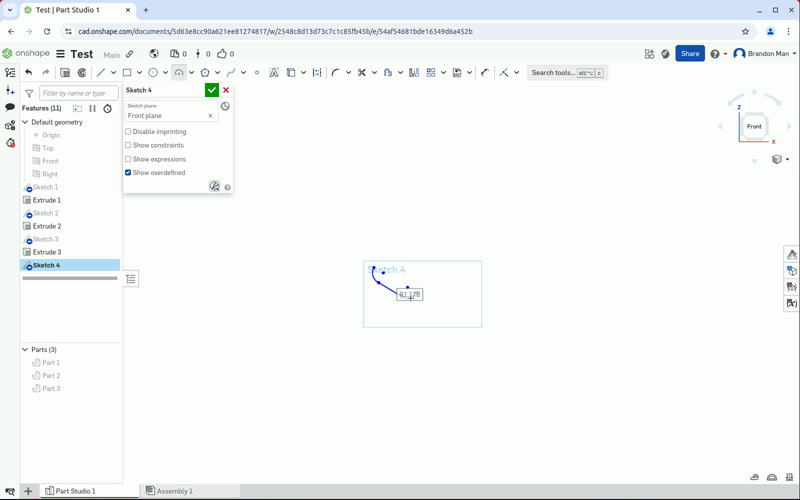
scroll(-6)
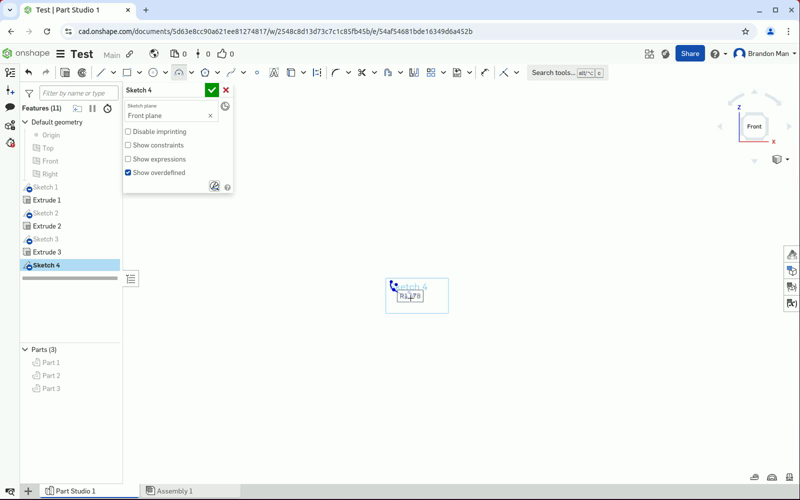
key_up(shift)
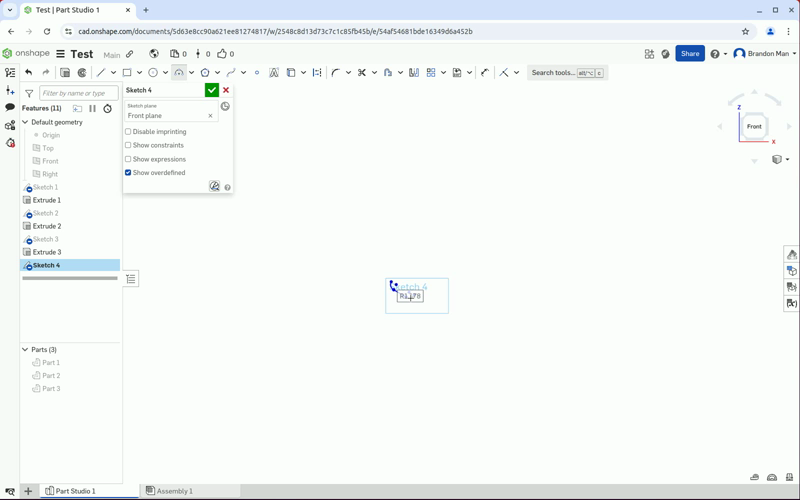
key(esc)
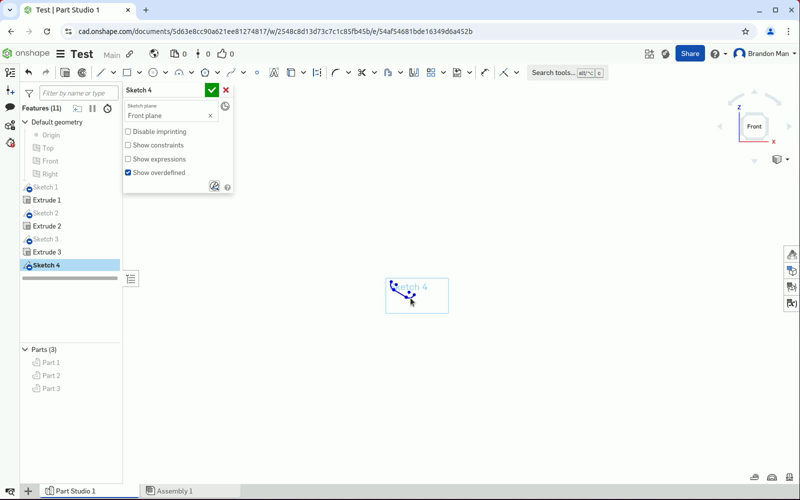
key(l)
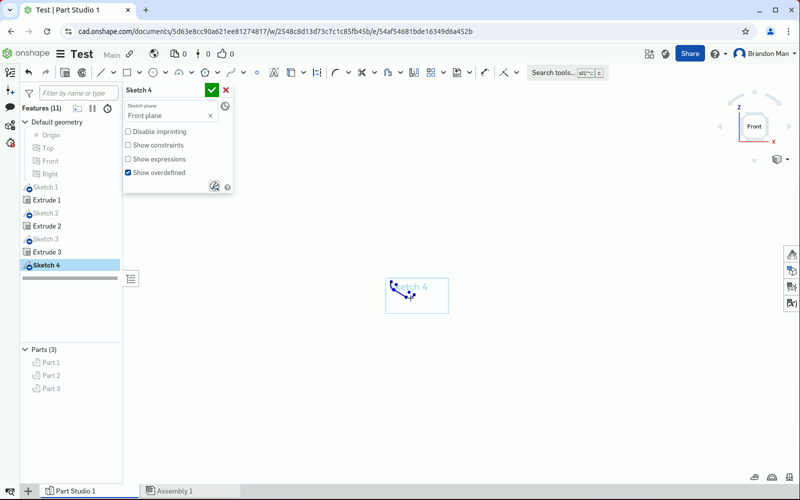
mouse_move(414, 294)
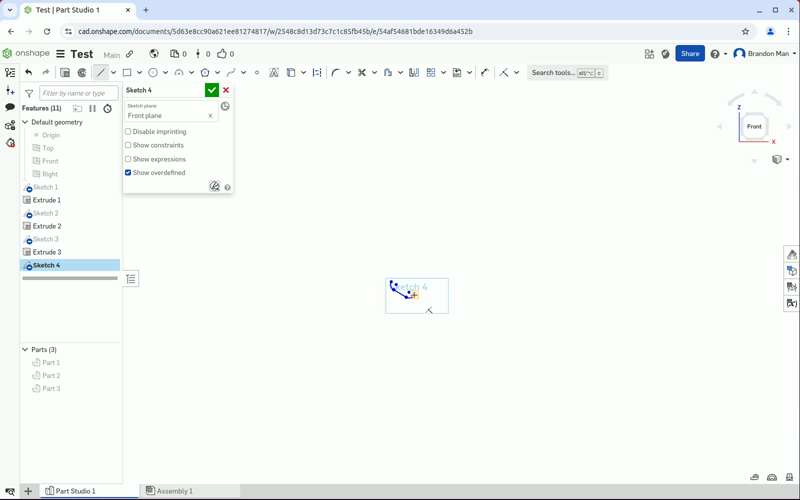
scroll(6)
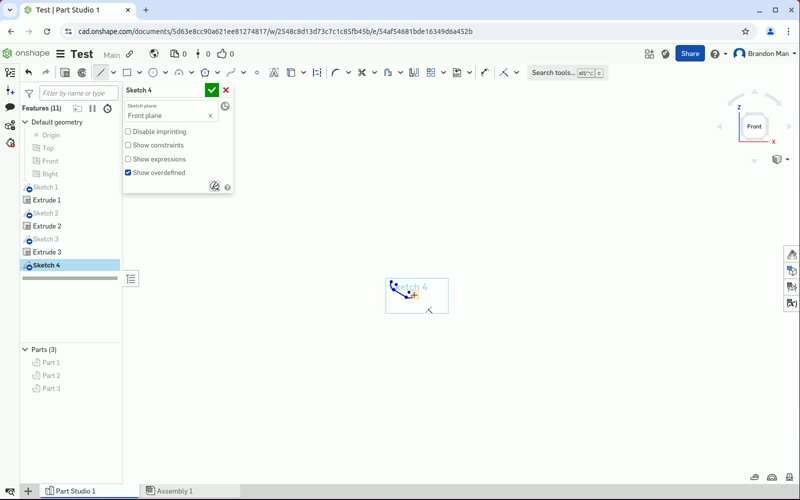
scroll(6)
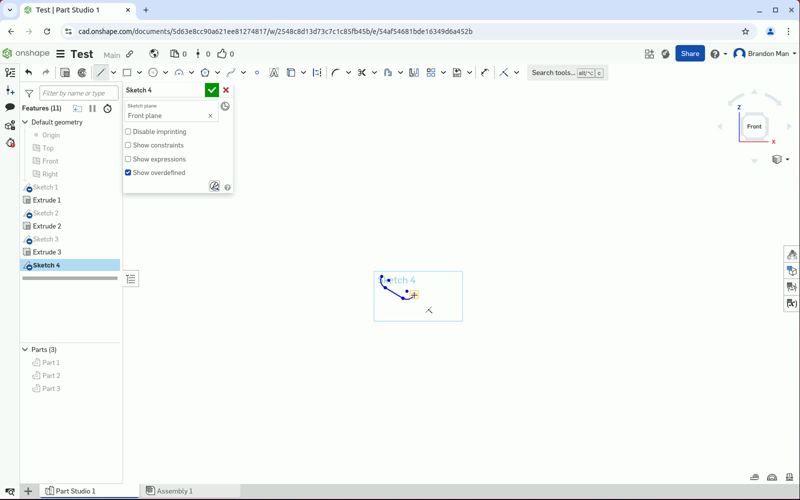
scroll(6)
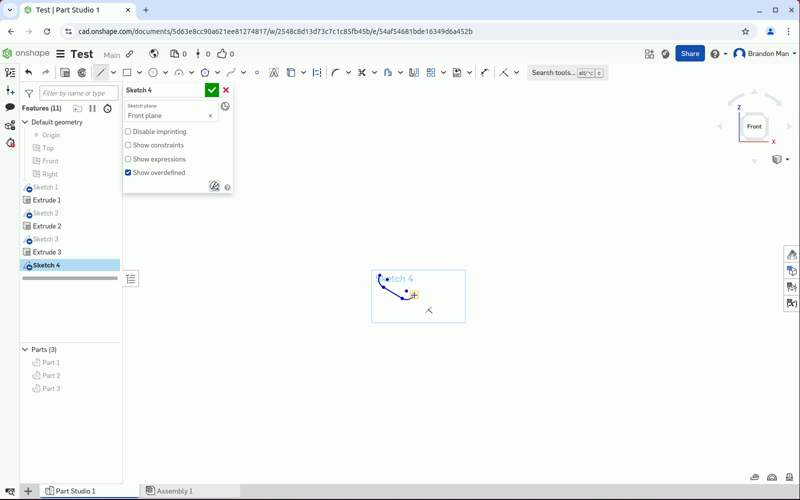
scroll(6)
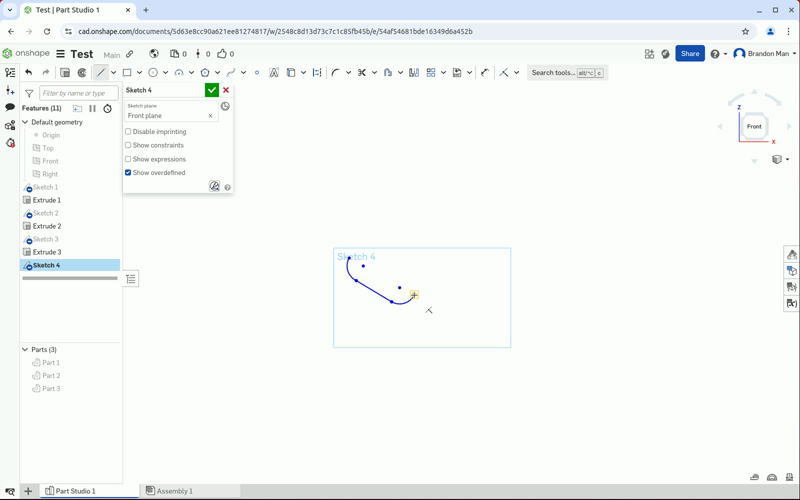
scroll(6)
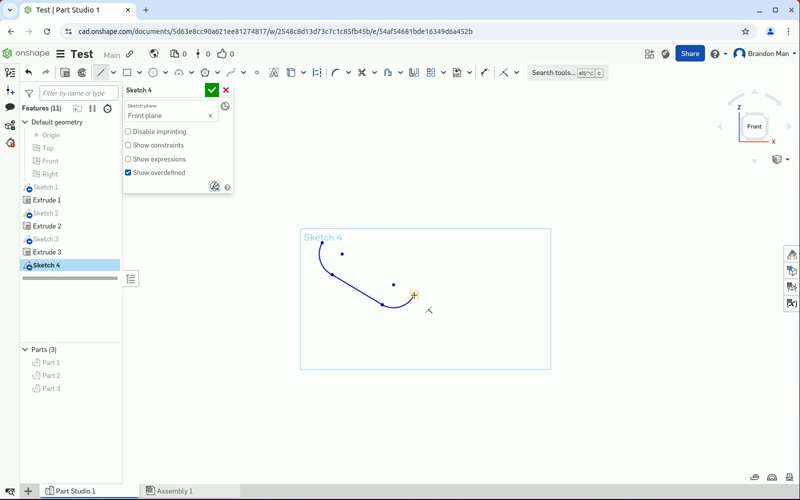
scroll(6)
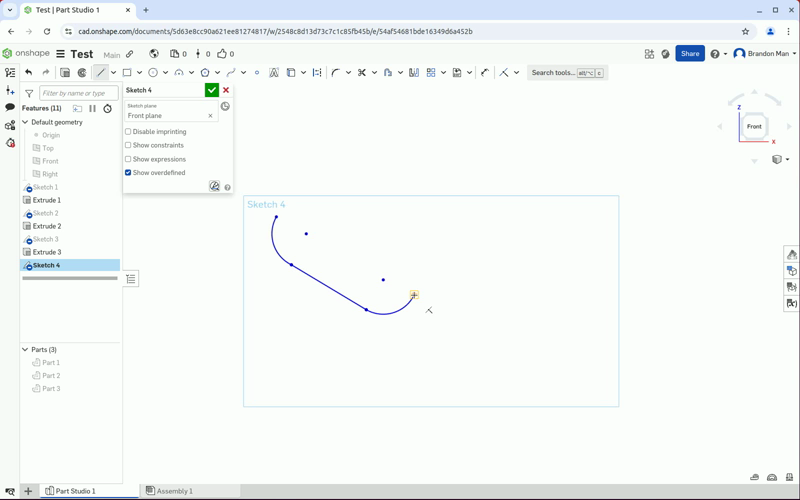
scroll(6)
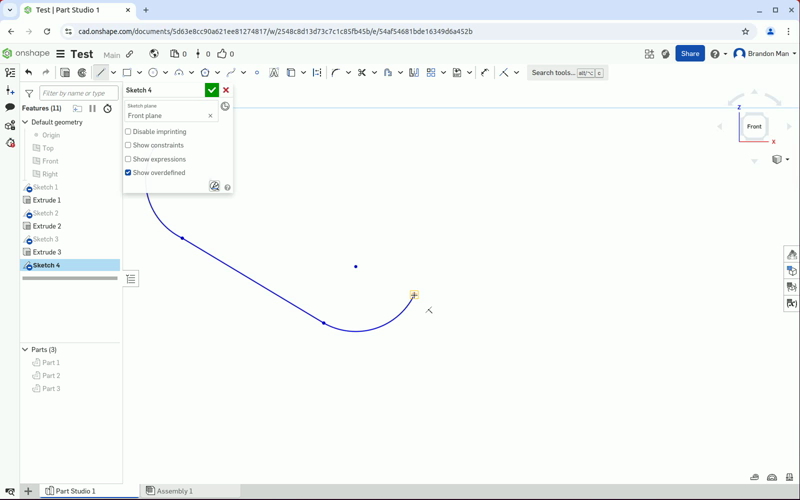
click(414, 294)
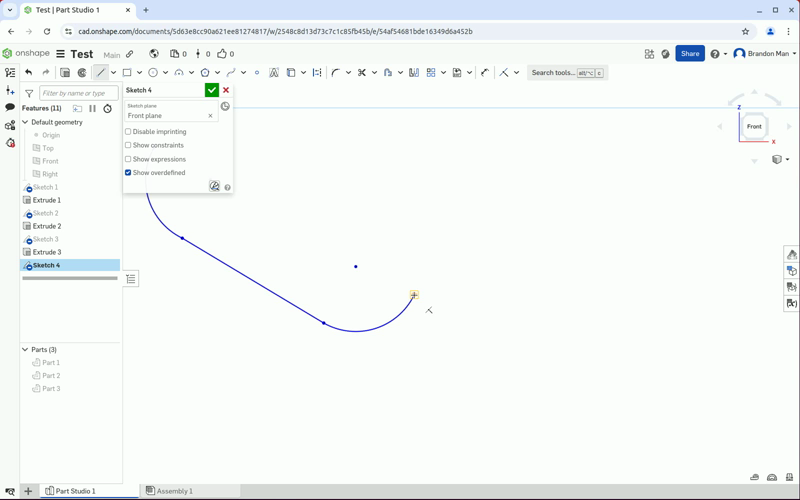
scroll(-6)
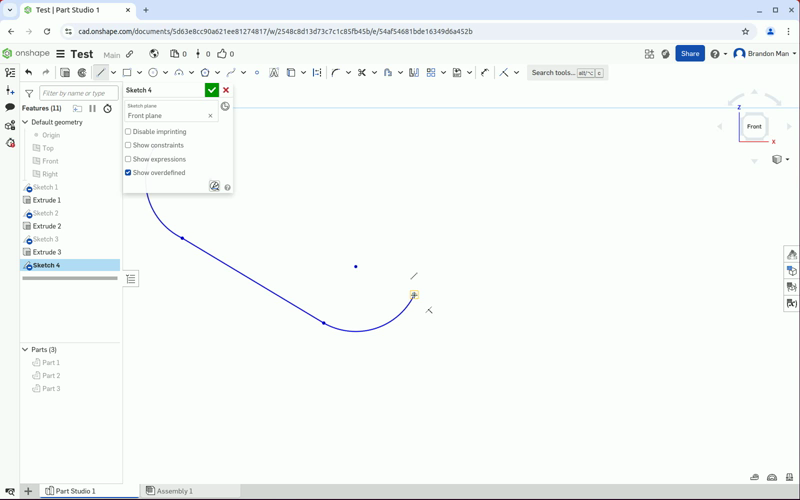
scroll(-6)
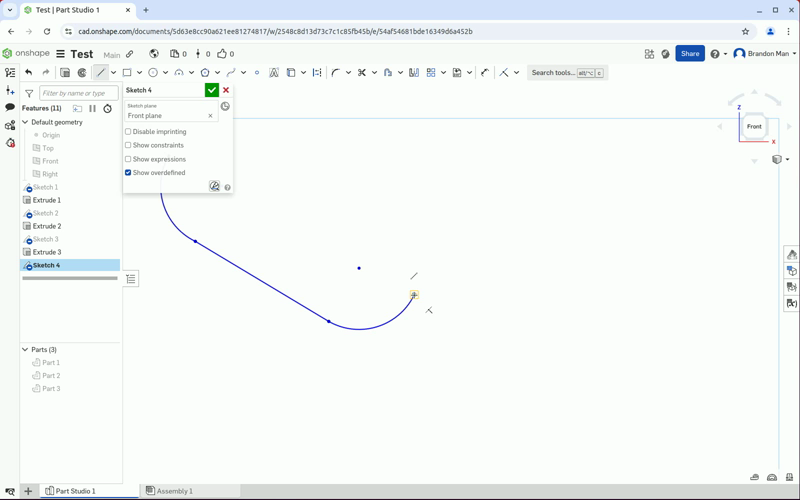
scroll(-6)
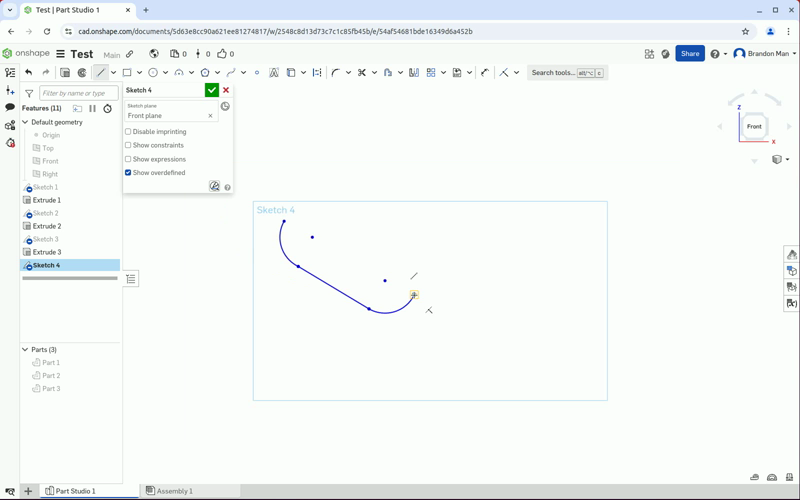
scroll(-6)
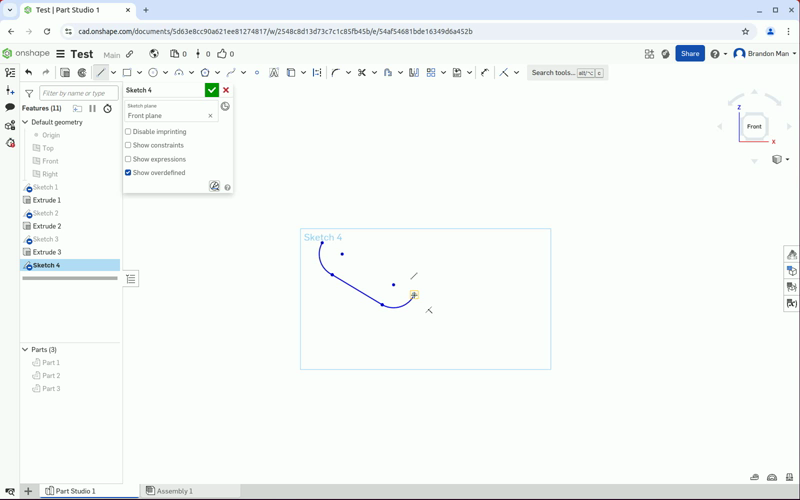
scroll(-6)
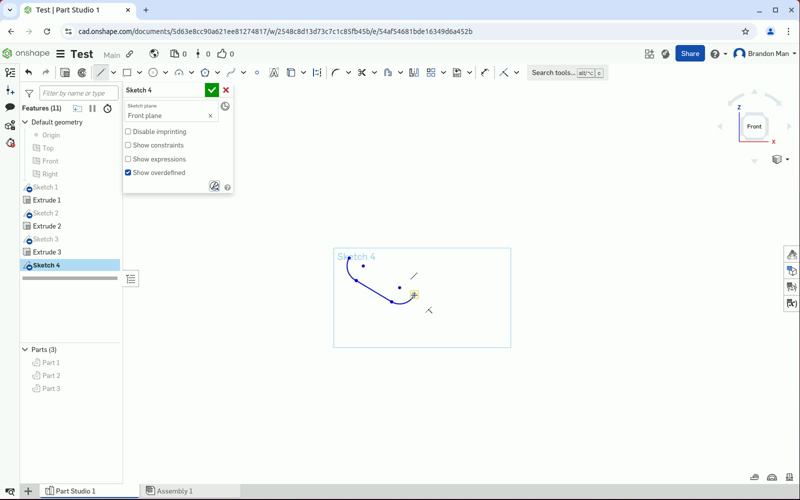
scroll(-6)
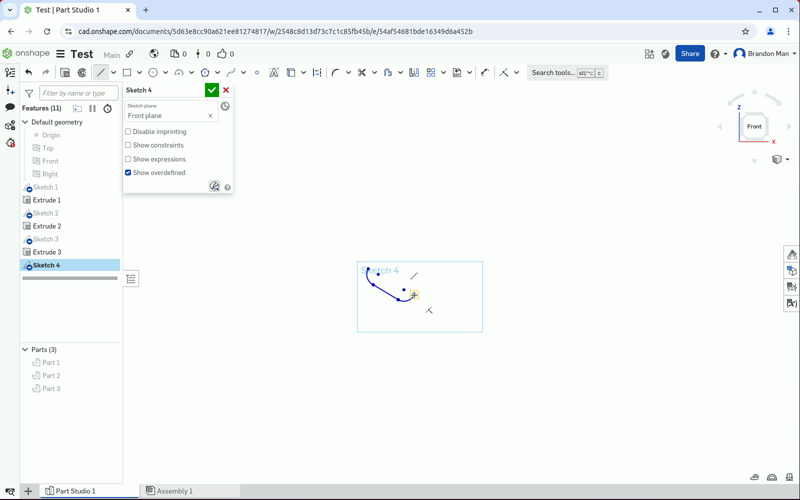
scroll(-6)
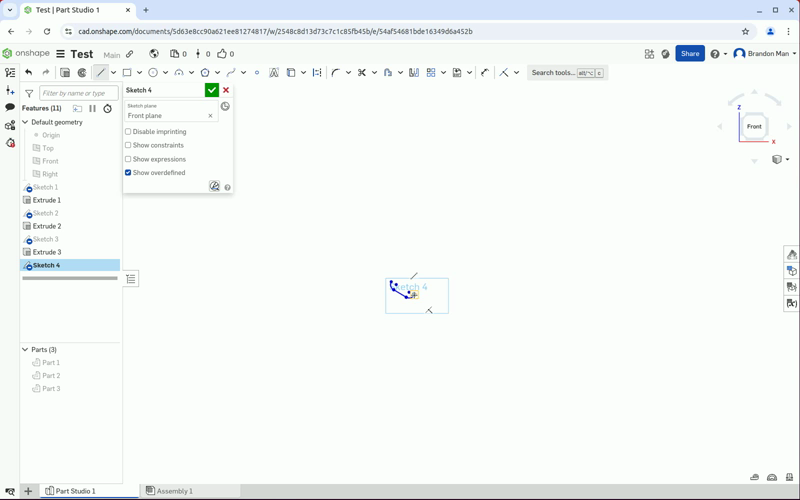
key_down(shift)
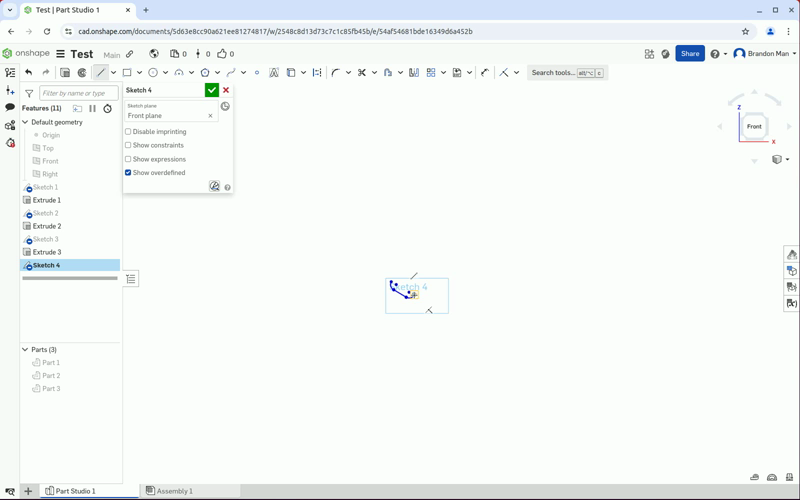
mouse_move(444, 294)
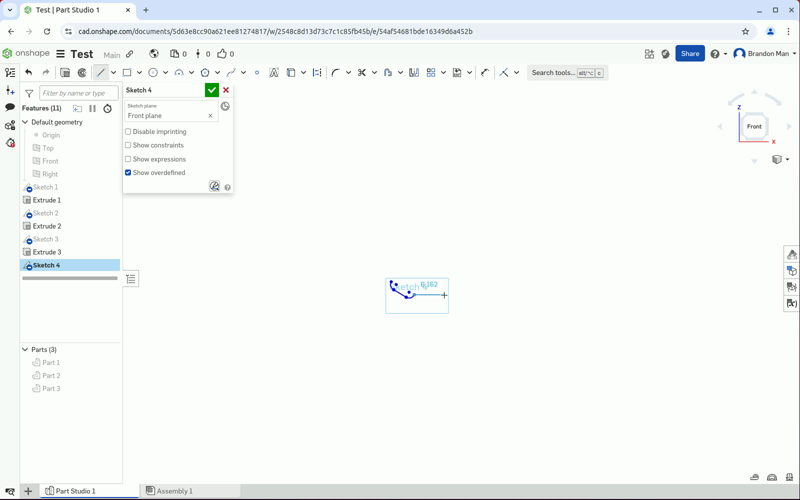
mouse_move(422, 280)
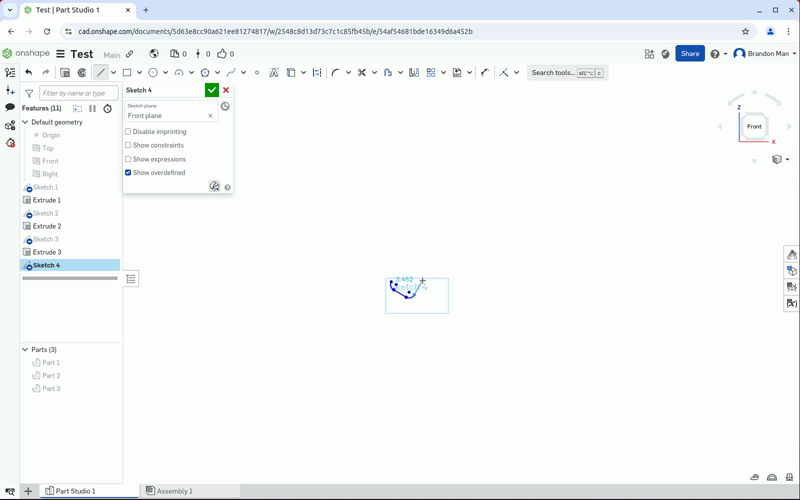
click(422, 280)
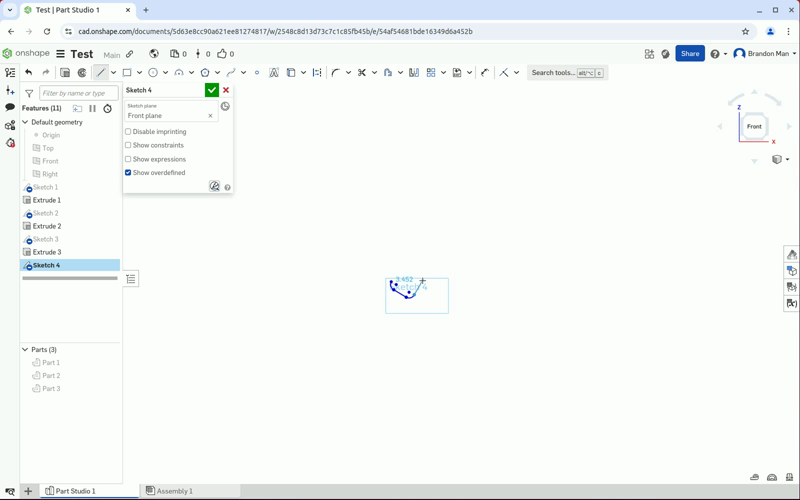
key_up(shift)
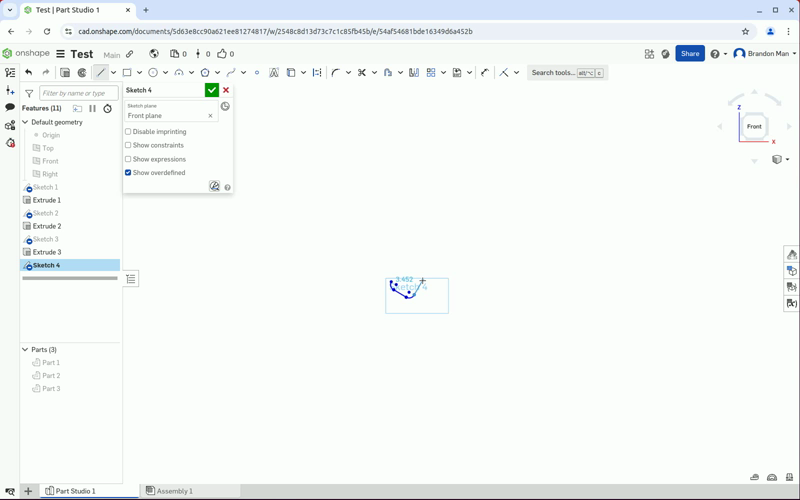
key_down(shift)
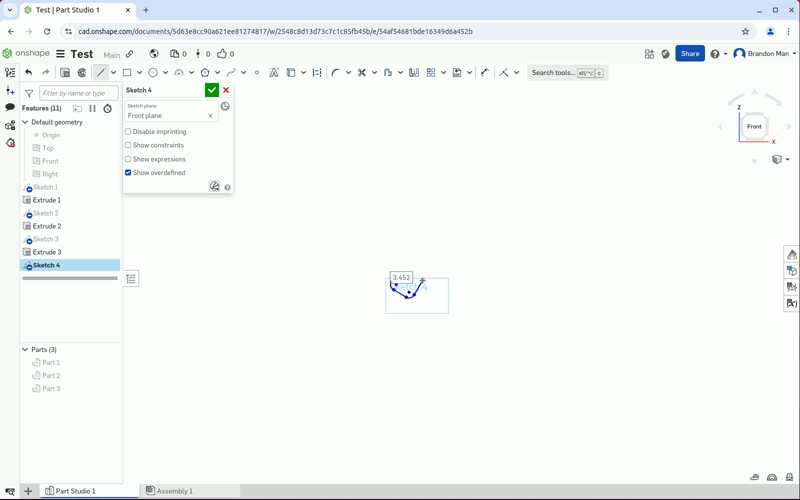
mouse_move(453, 280)
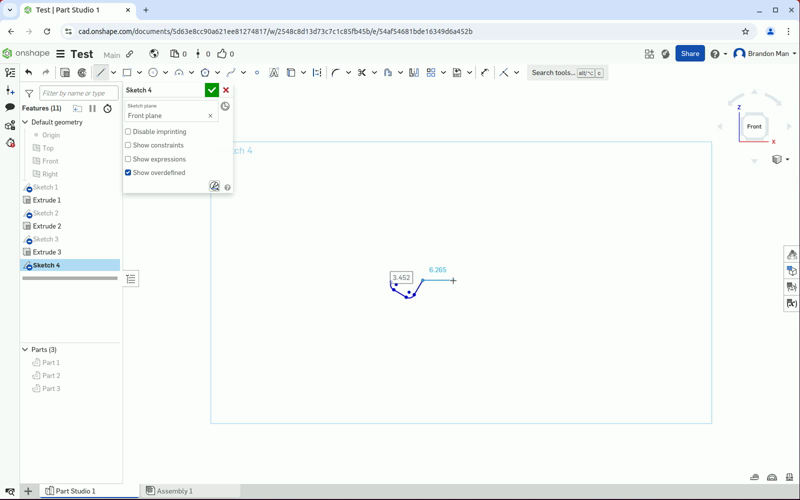
mouse_move(400, 267)
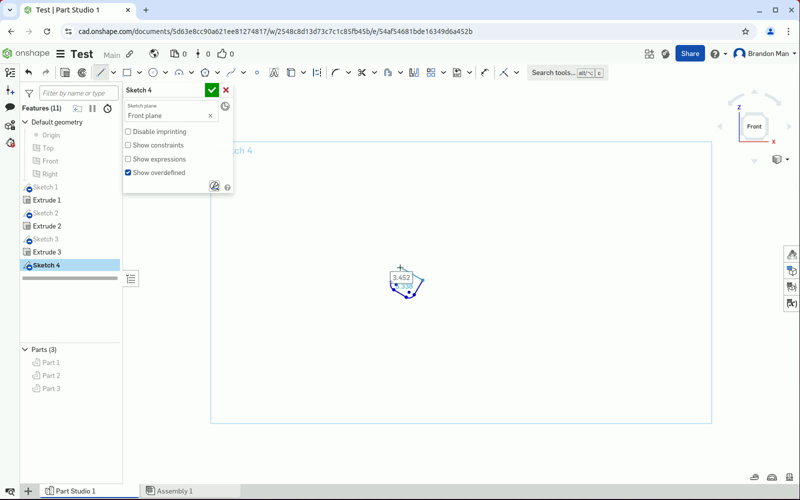
click(400, 267)
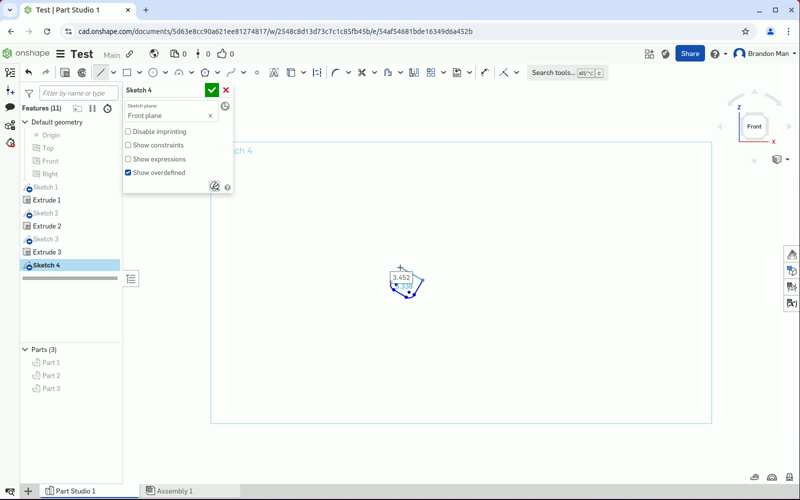
key_up(shift)
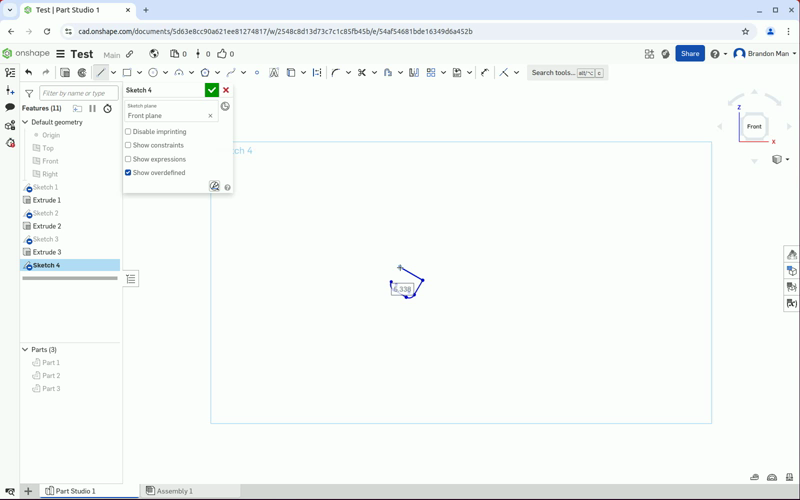
mouse_move(430, 267)
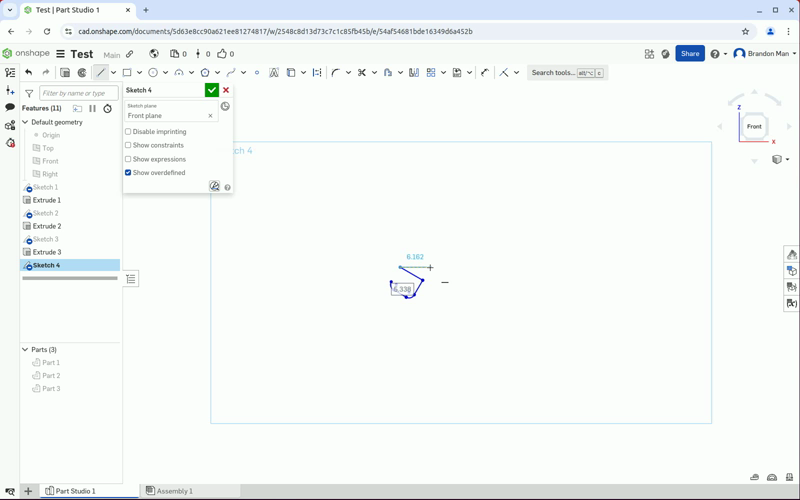
key_down(shift)
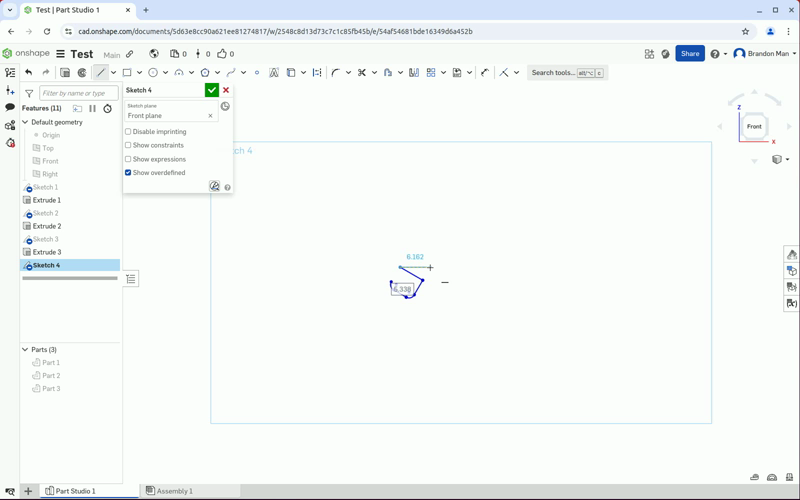
mouse_move(391, 281)
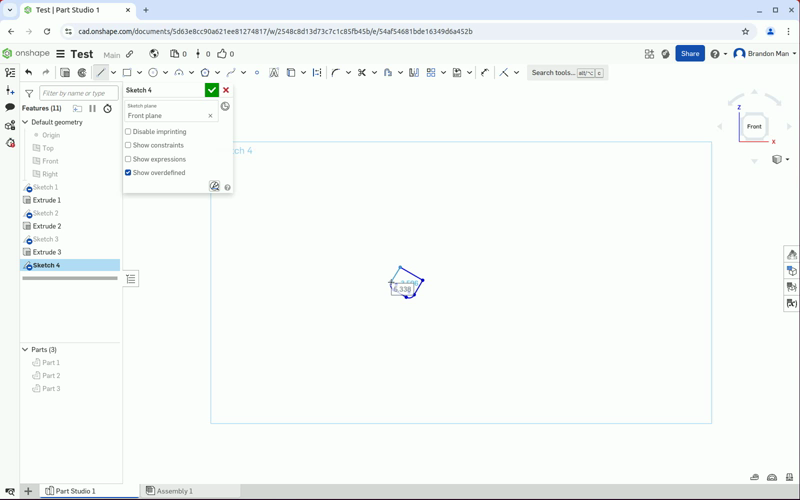
key_up(shift)
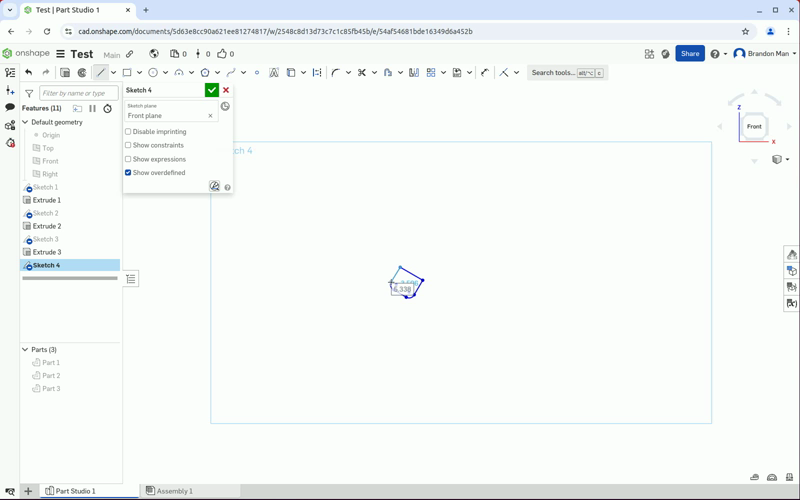
click(391, 281)
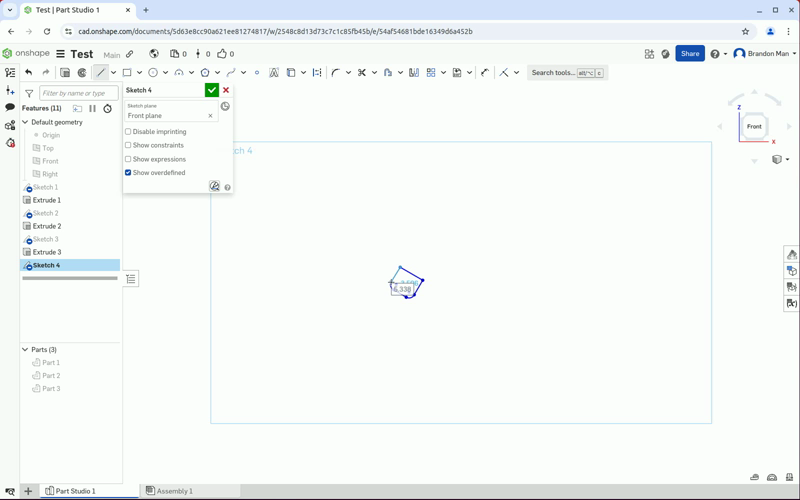
key(esc)
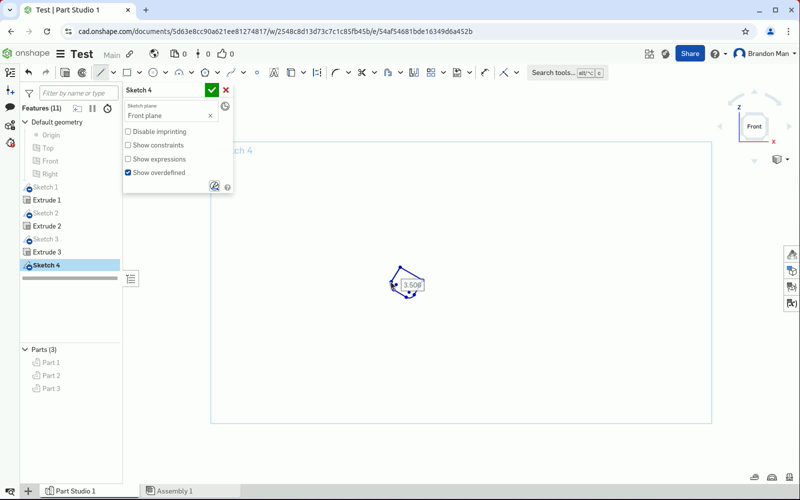
mouse_move(398, 288)
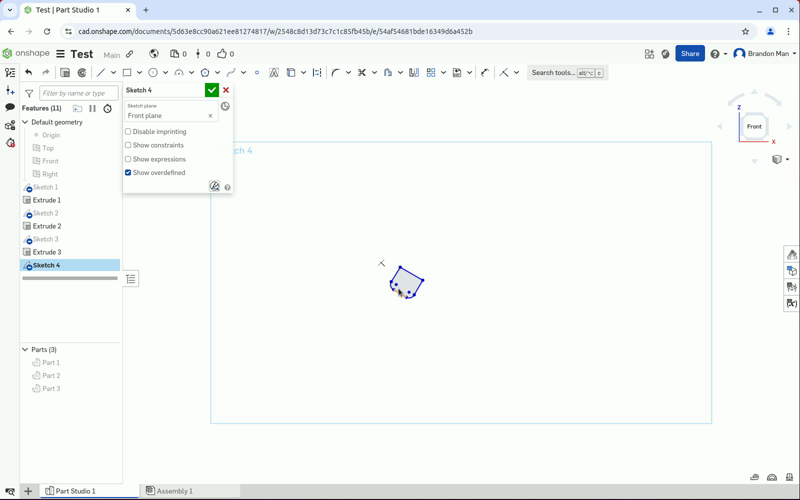
scroll(6)
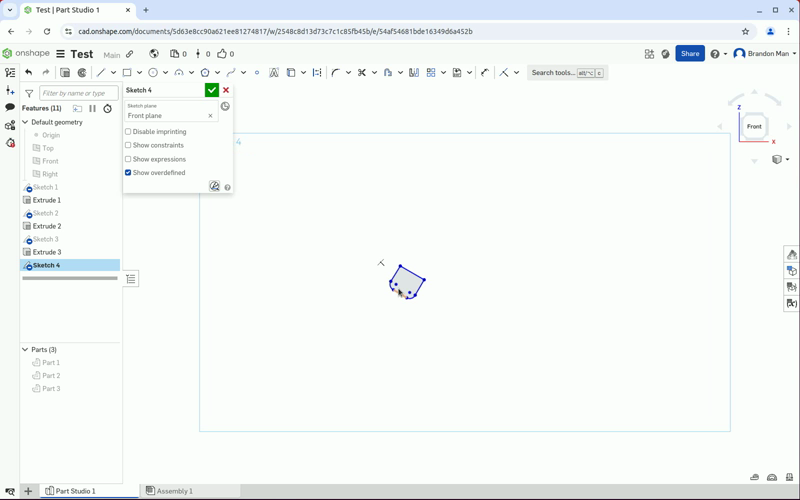
scroll(6)
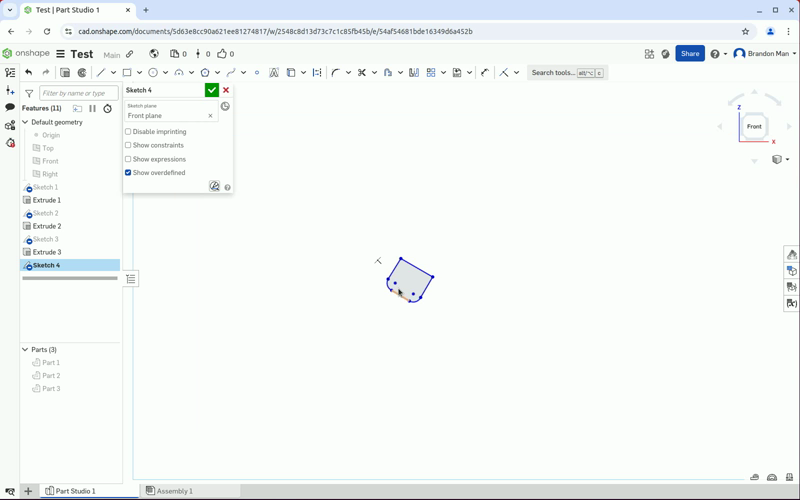
scroll(6)
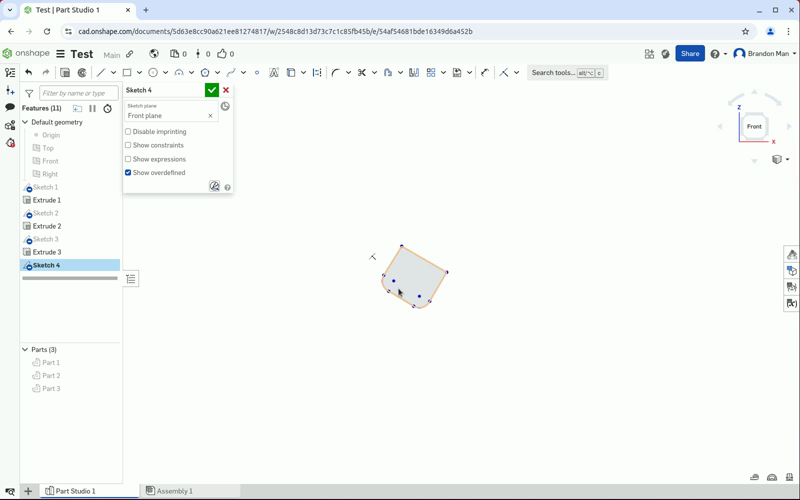
scroll(6)
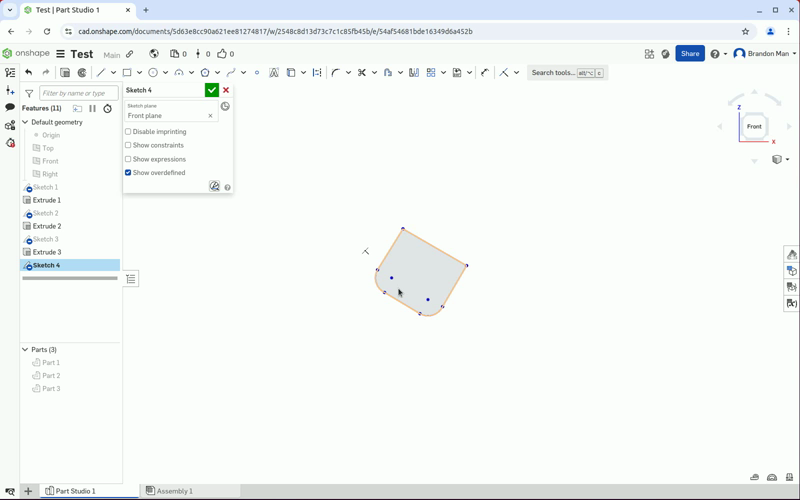
scroll(6)
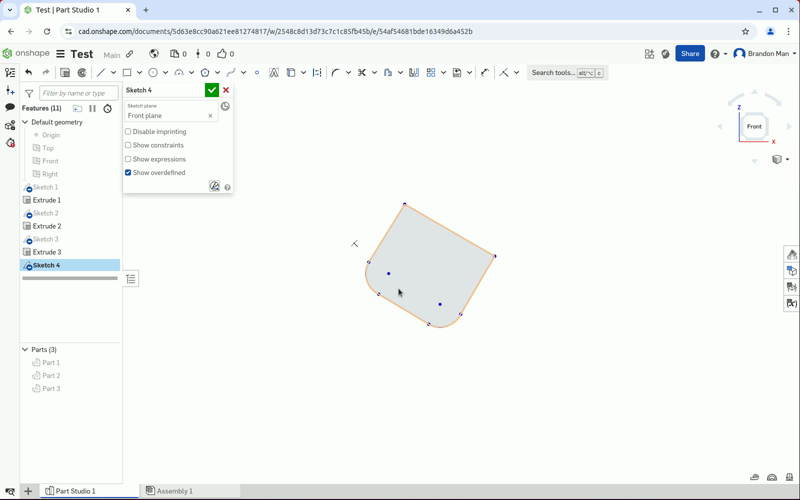
scroll(6)
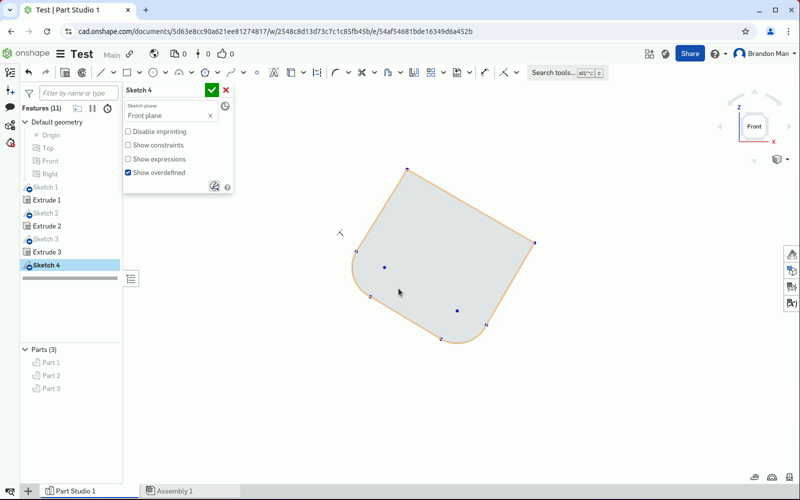
scroll(6)
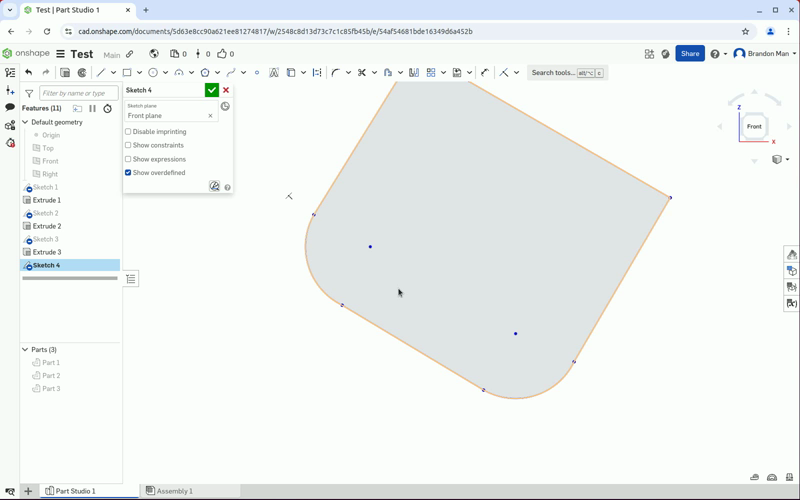
click(398, 288)
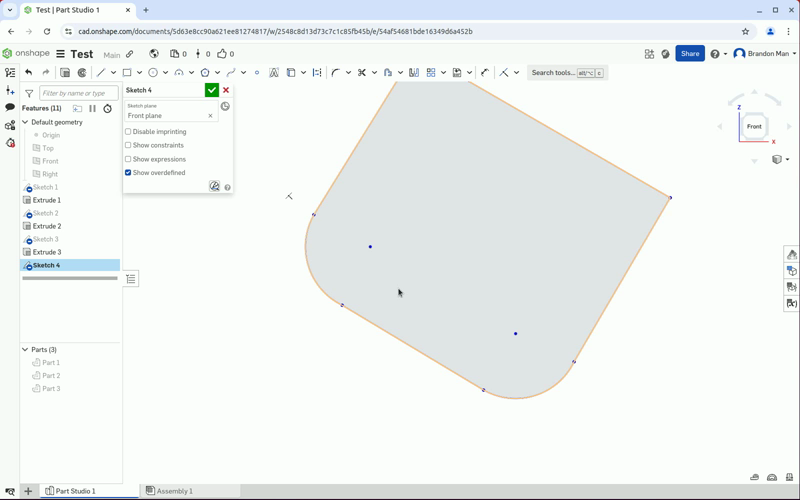
scroll(-6)
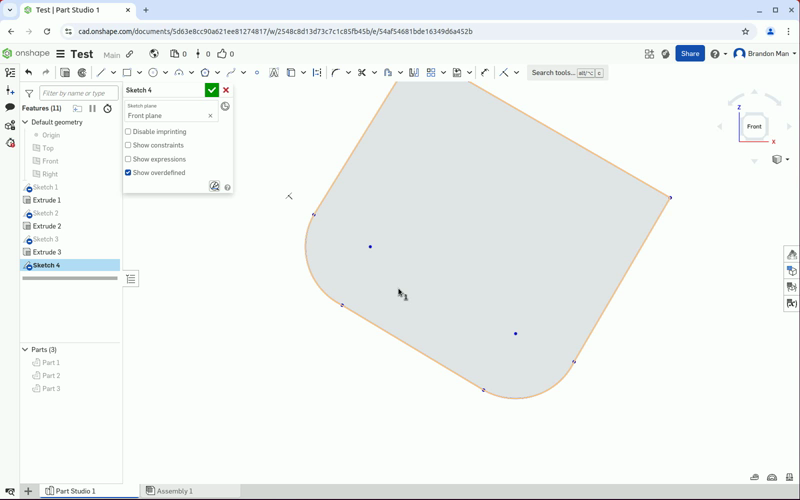
scroll(-6)
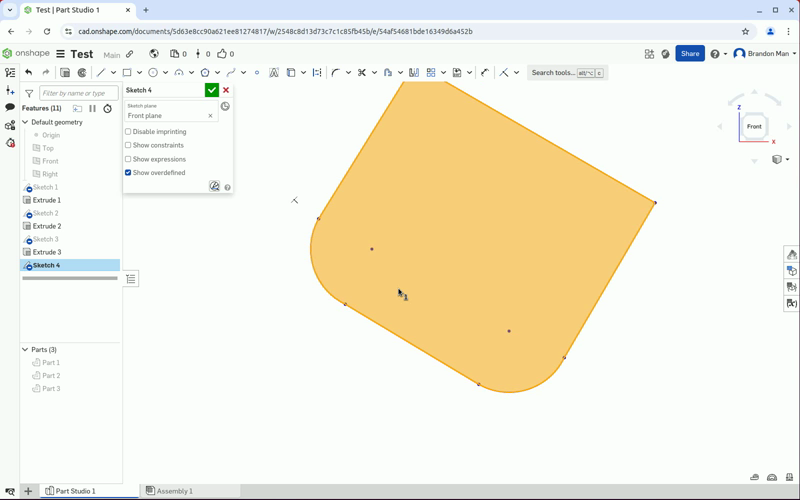
scroll(-6)
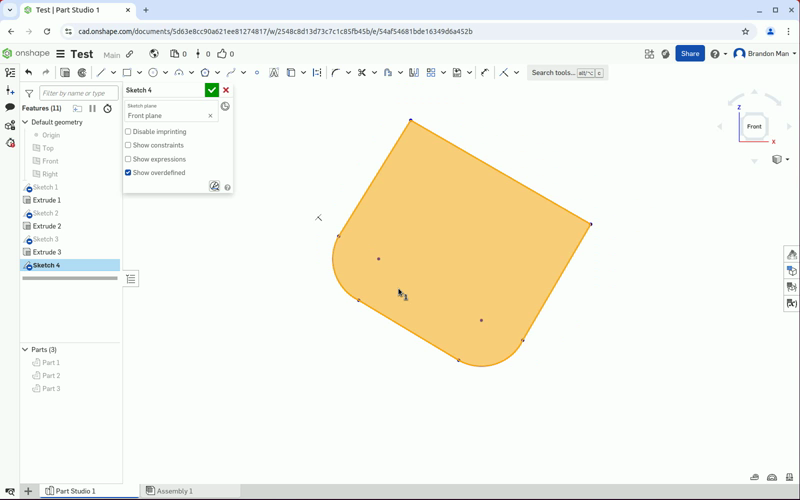
scroll(-6)
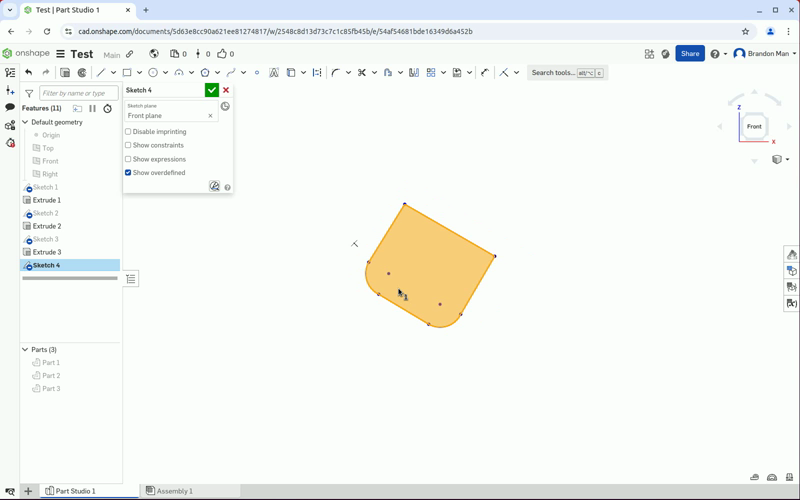
scroll(-6)
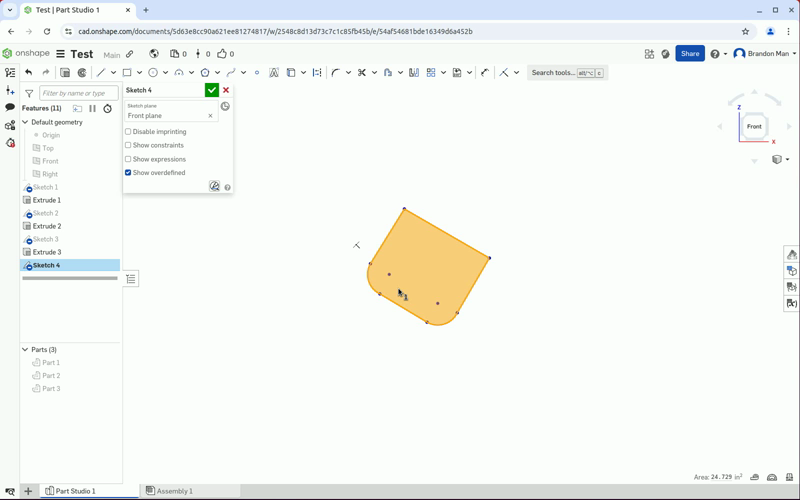
scroll(-6)
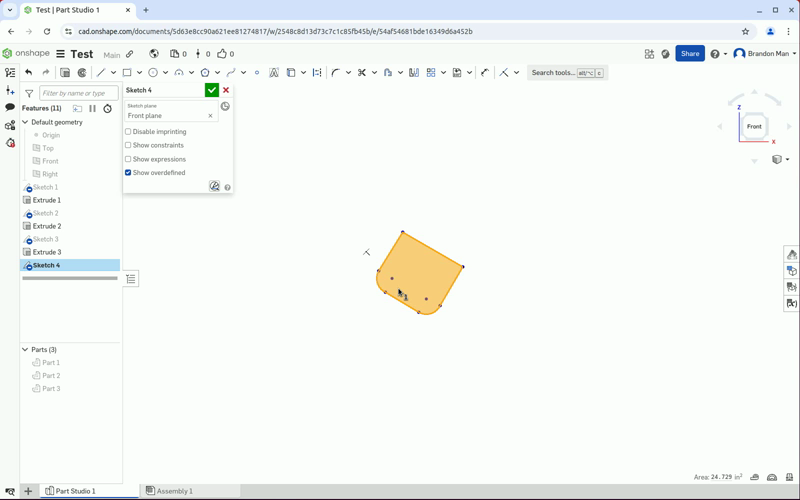
scroll(-6)
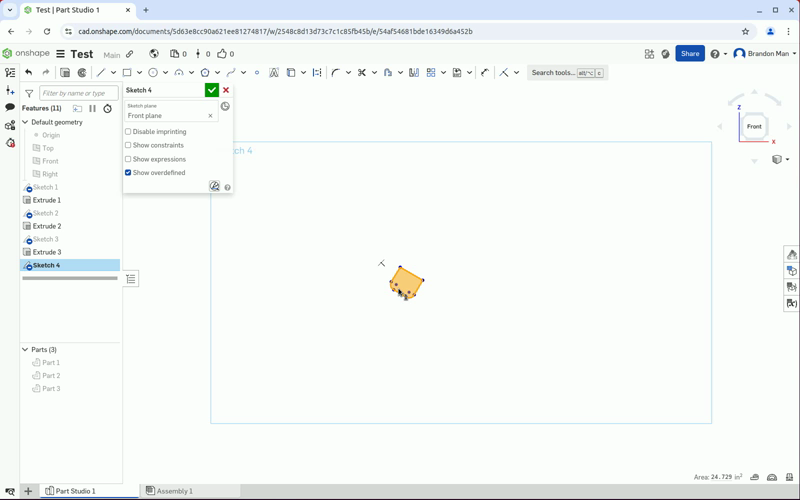
mouse_move(73, 352)
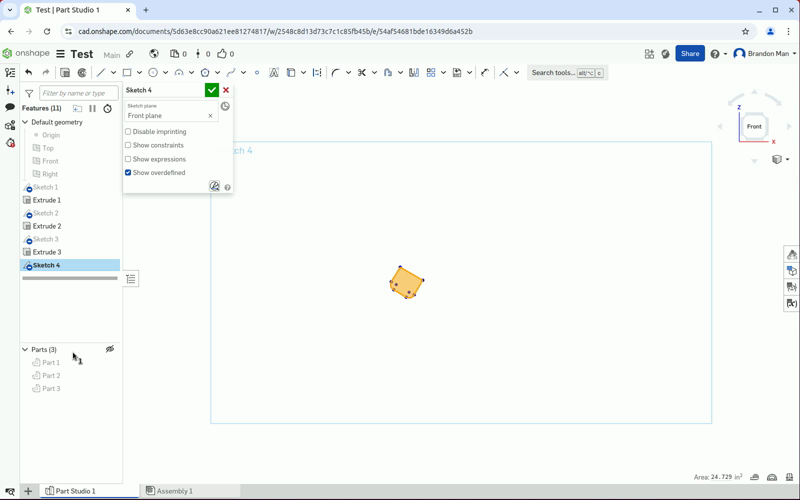
key(shift+y)
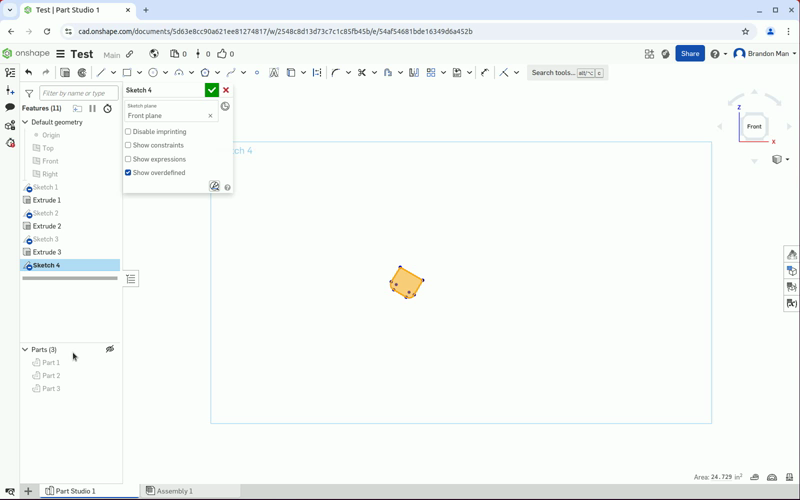
key(shift+e)
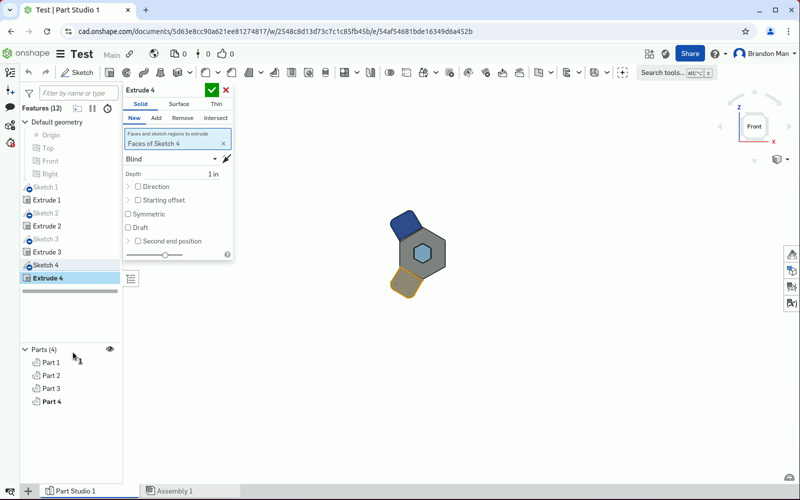
mouse_move(143, 106)
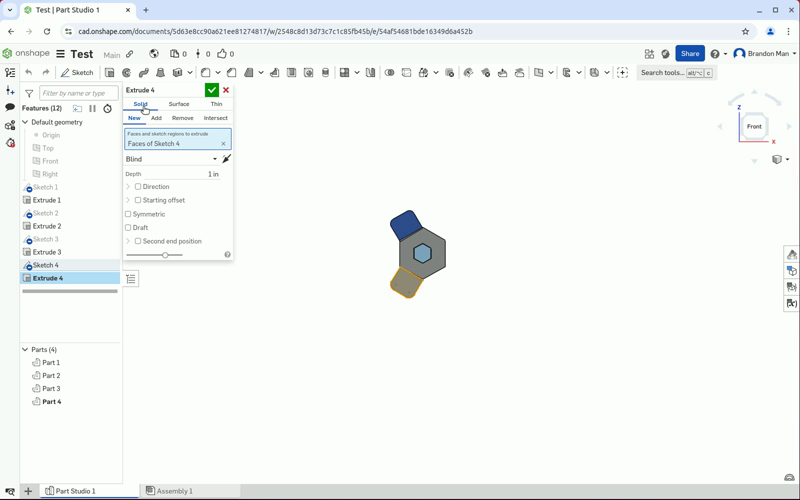
click(143, 106)
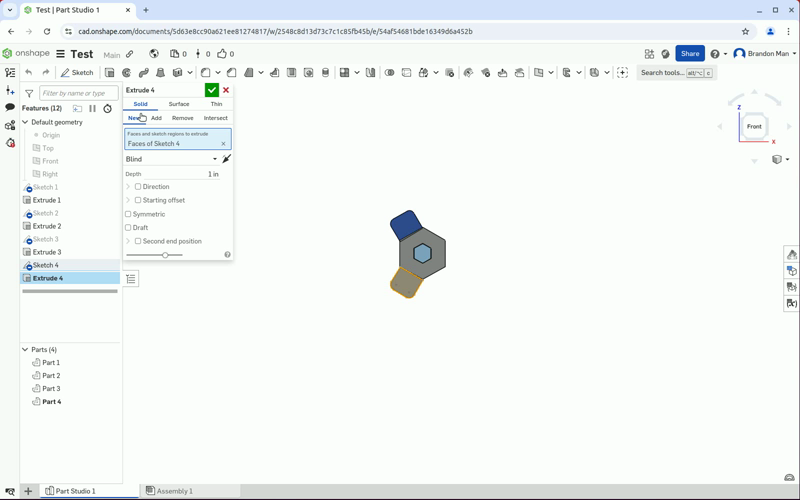
mouse_move(137, 120)
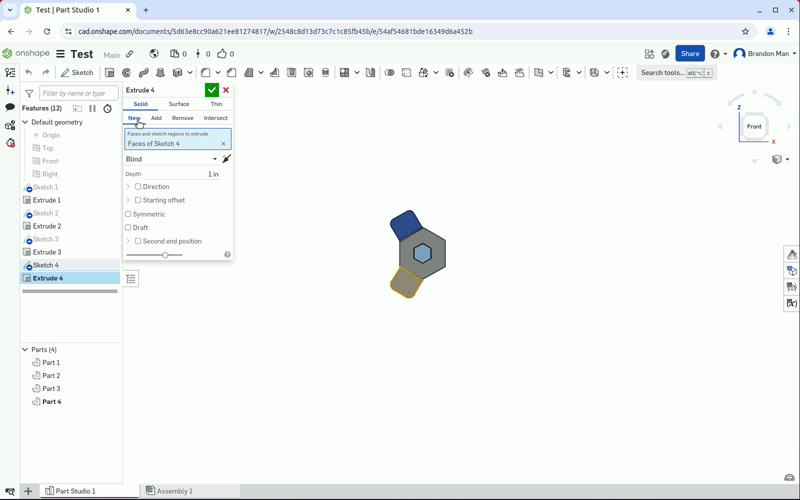
click(137, 120)
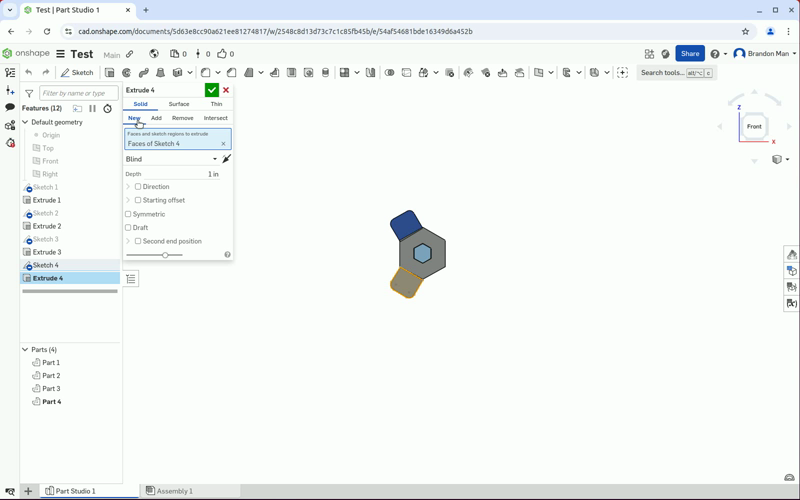
key(tab, 4)
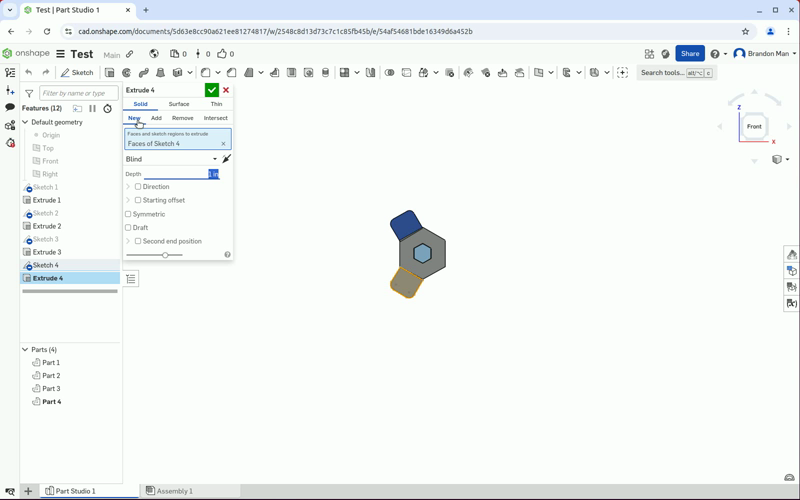
text(-4.574)
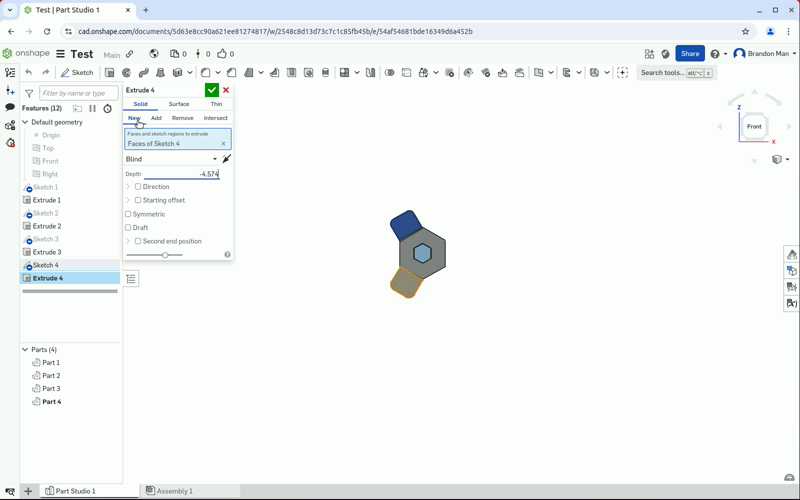
key(enter)
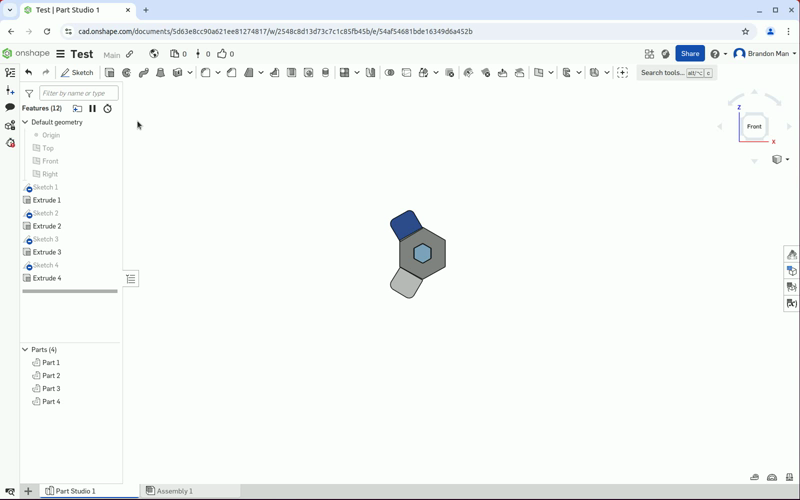
key(shift+h)
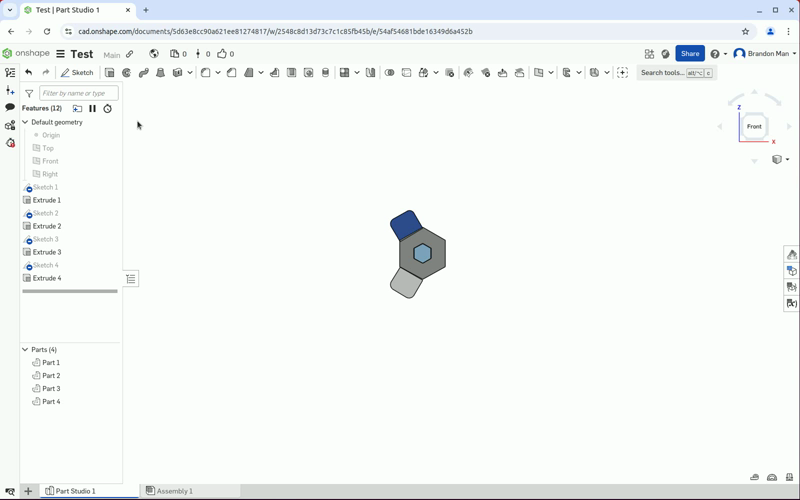
key(shift+h)
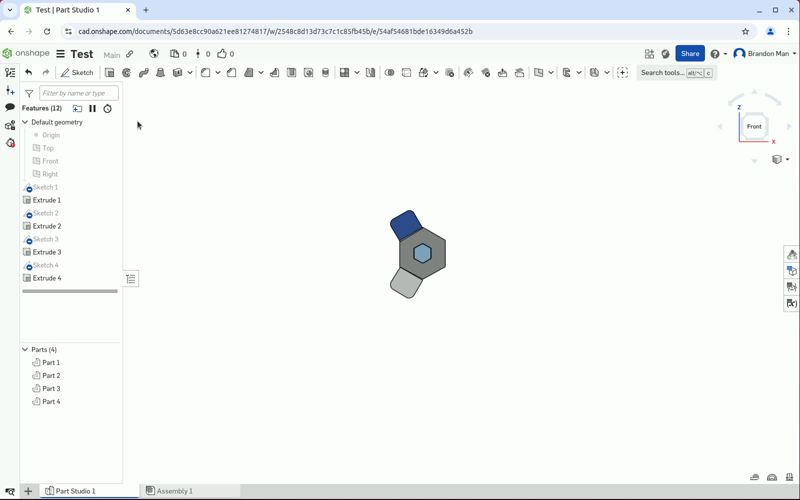
mouse_move(73, 189)
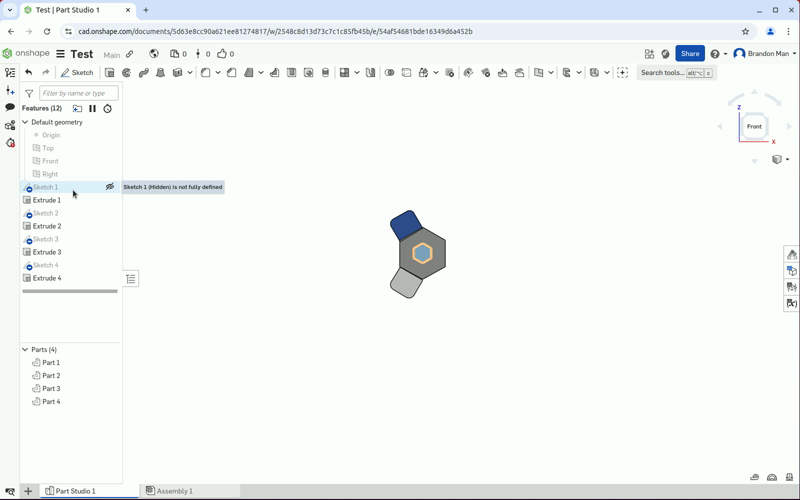
click(73, 189)
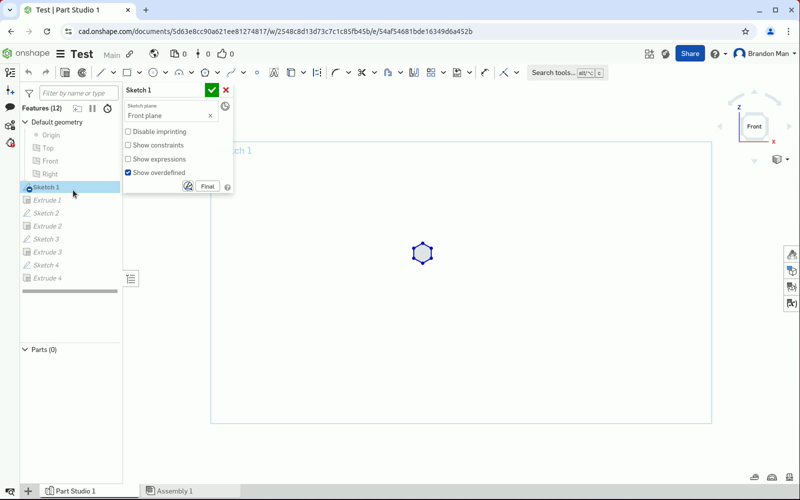
mouse_move(229, 92)
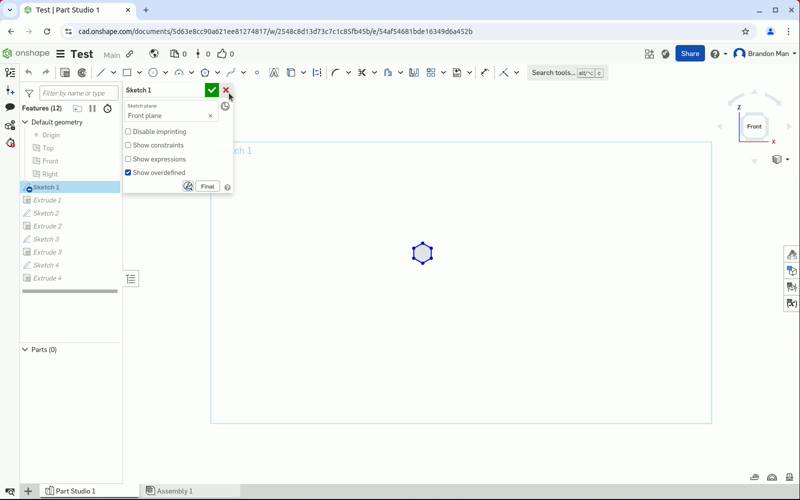
click(229, 92)
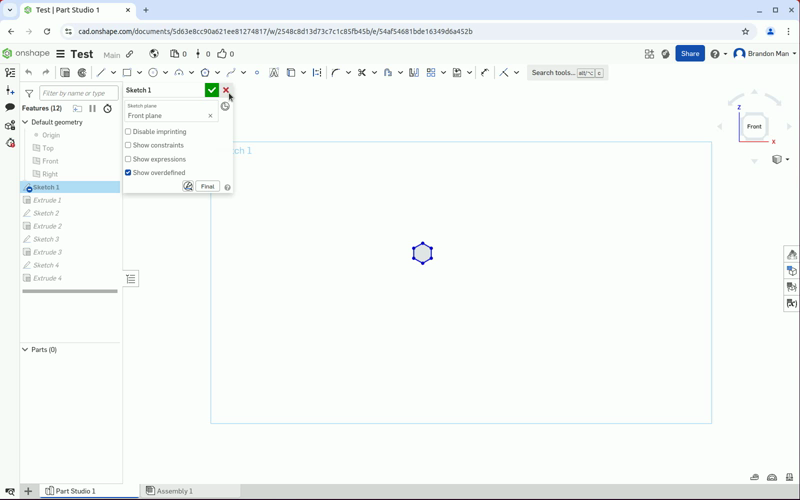
key(shift+s)
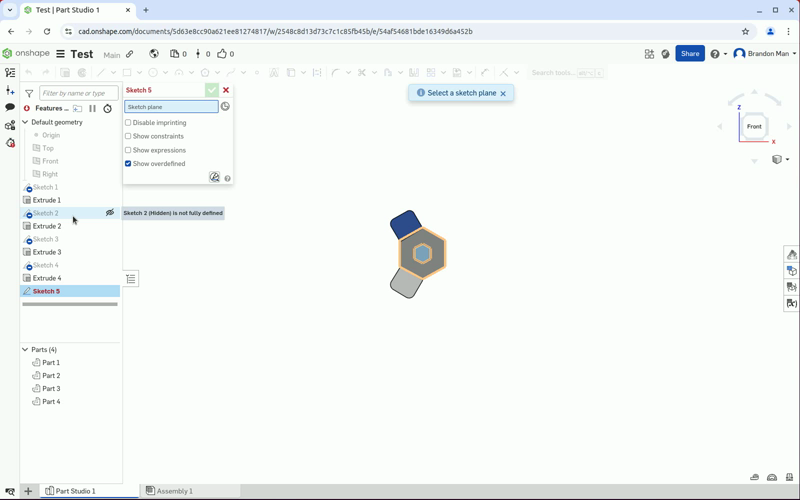
scroll(3)
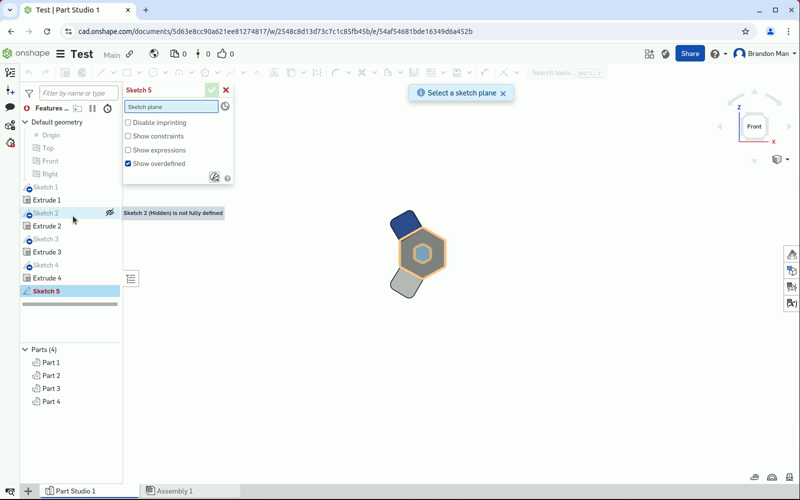
mouse_move(73, 163)
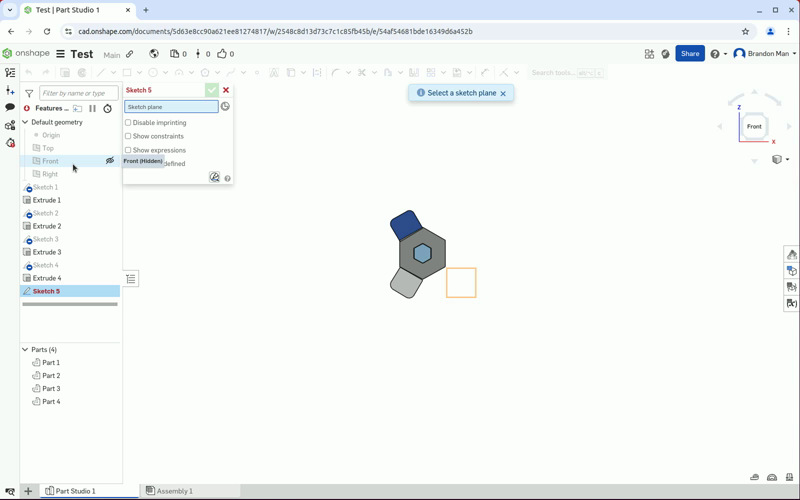
click(73, 163)
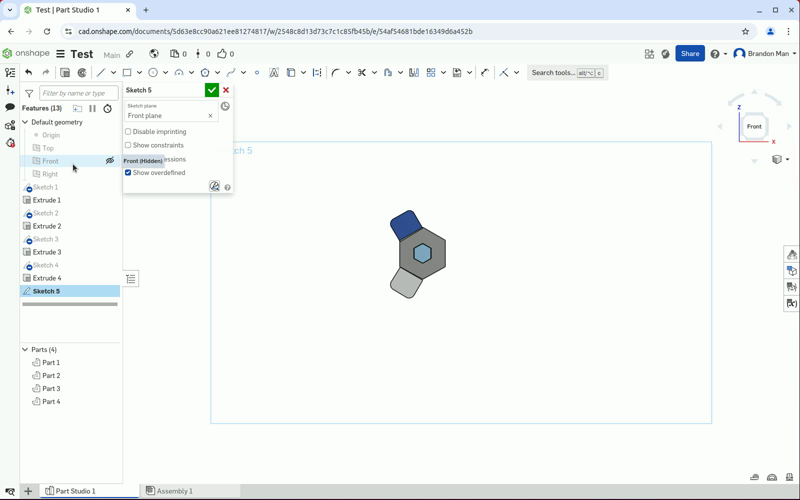
mouse_move(73, 352)
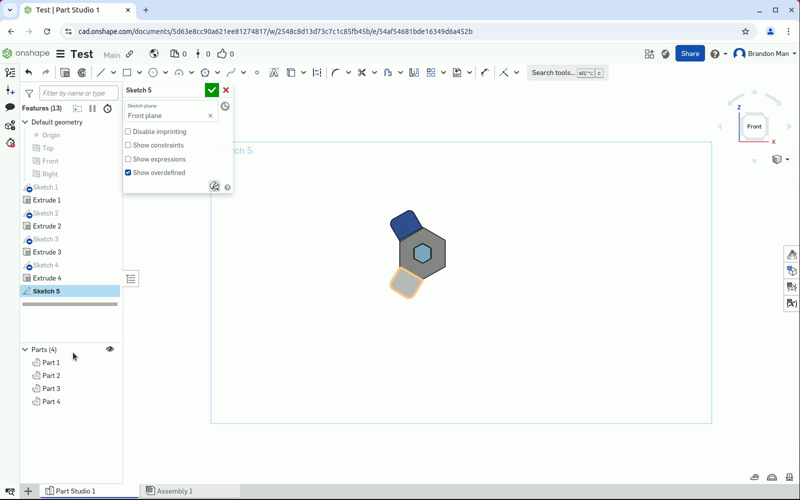
key(y)
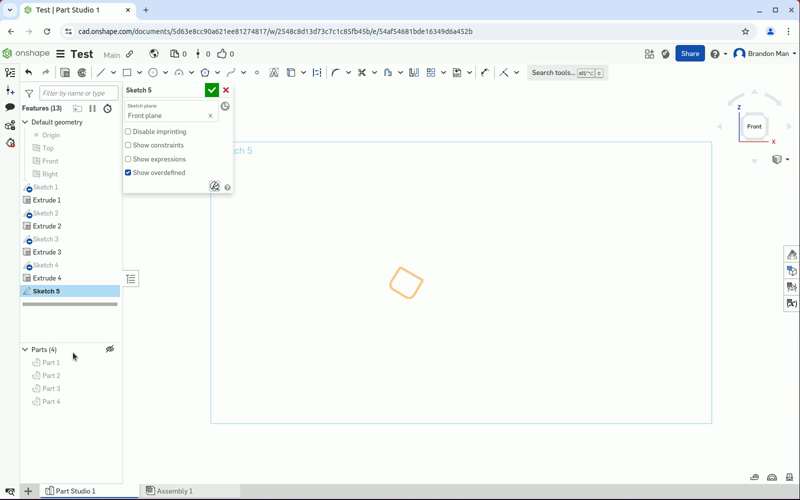
key(l)
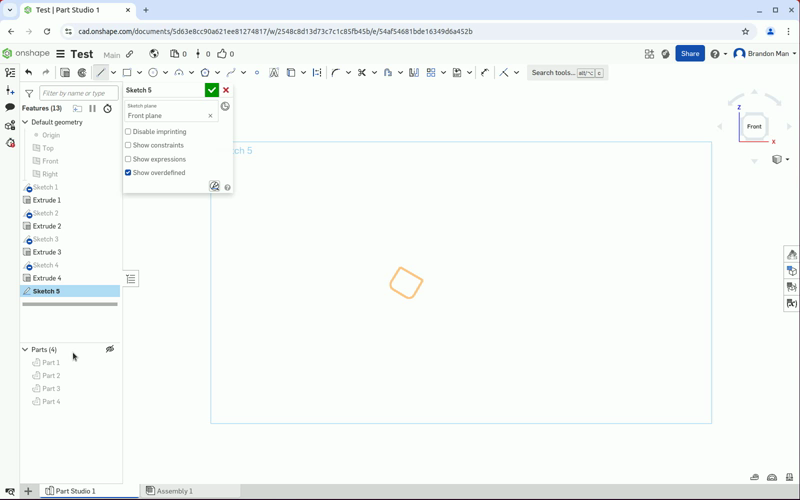
key_down(shift)
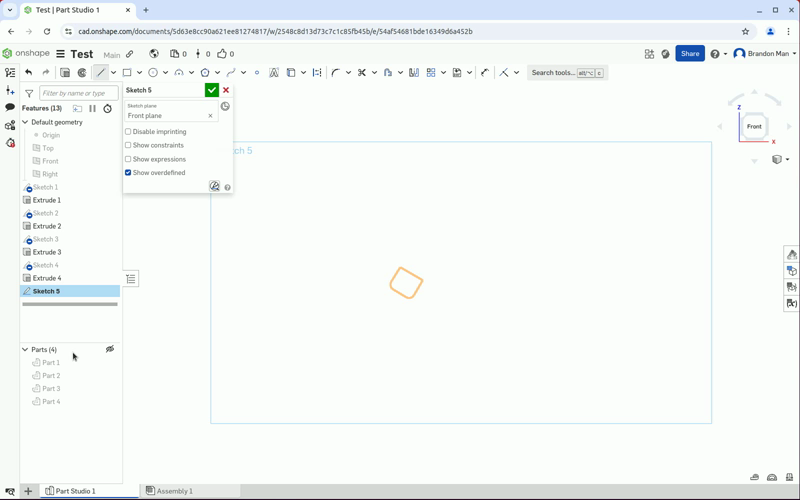
mouse_move(444, 266)
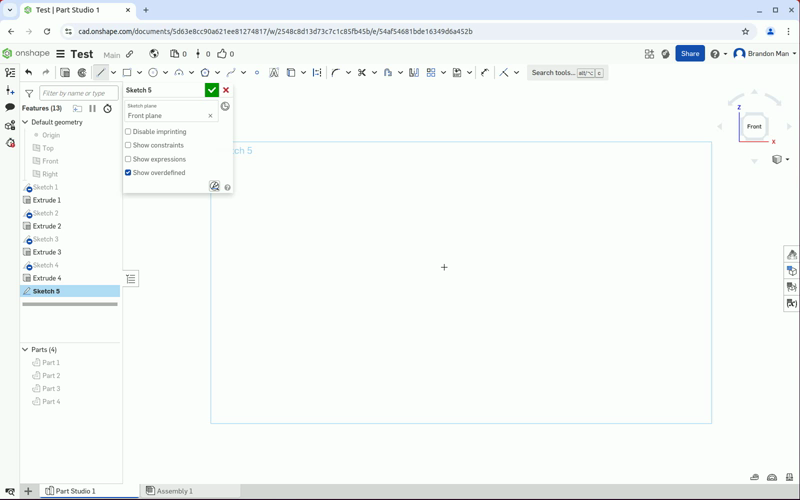
click(444, 266)
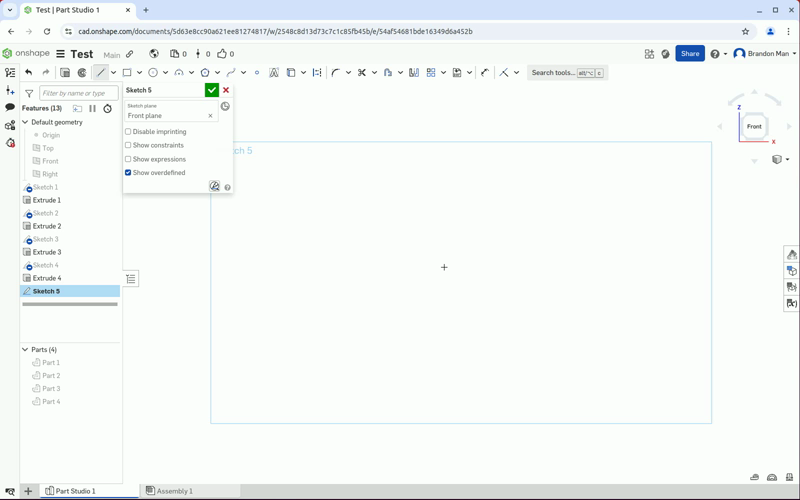
key_up(shift)
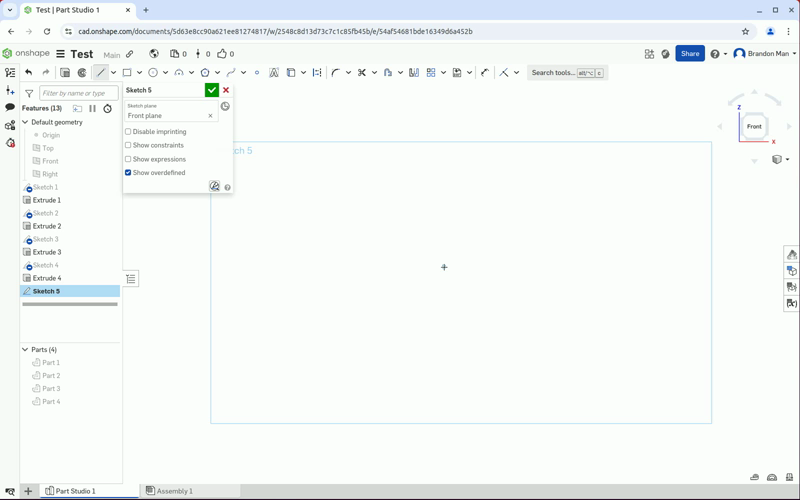
key_down(shift)
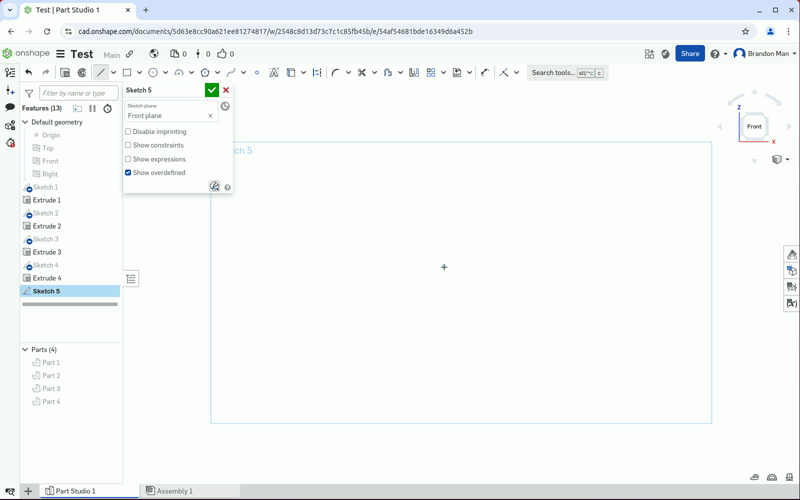
mouse_move(474, 266)
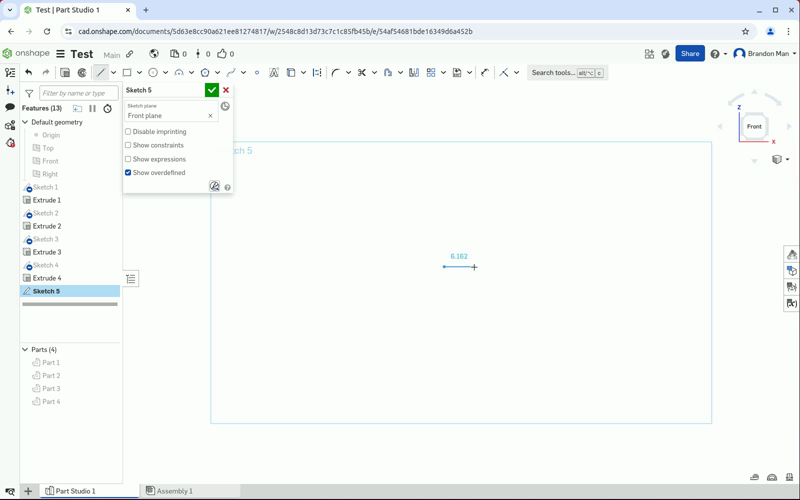
mouse_move(461, 266)
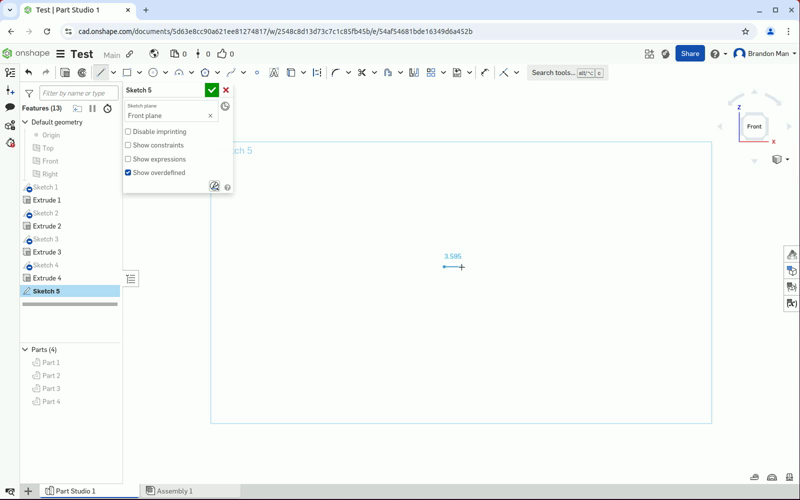
click(461, 266)
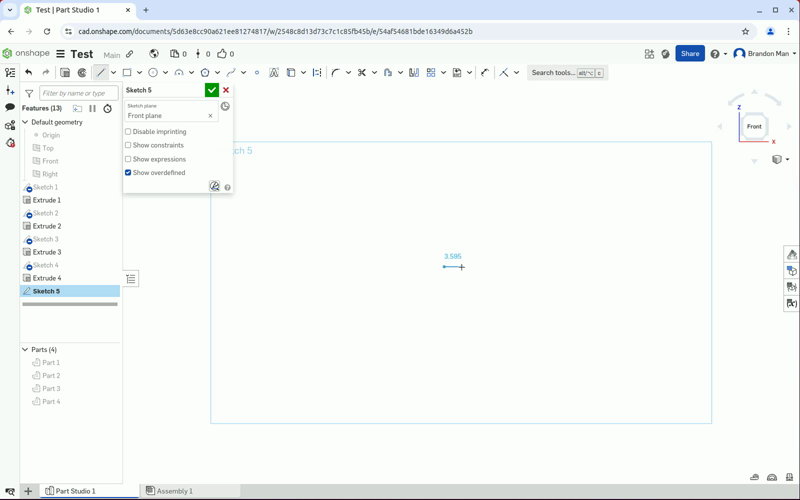
key_up(shift)
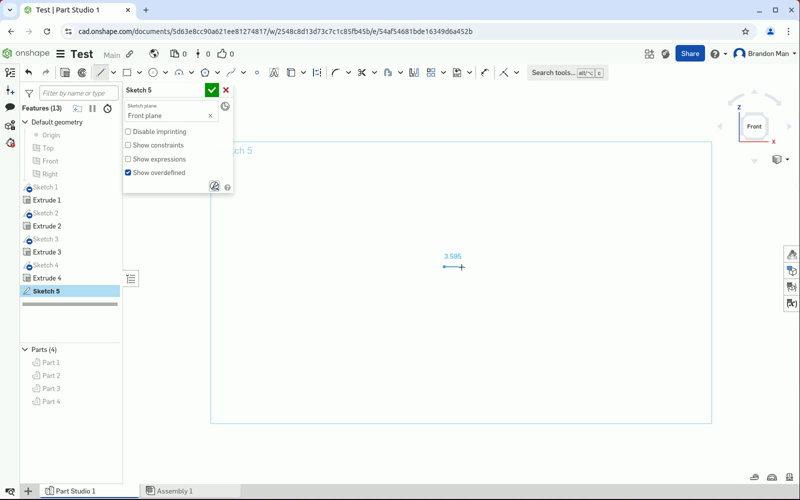
key(esc)
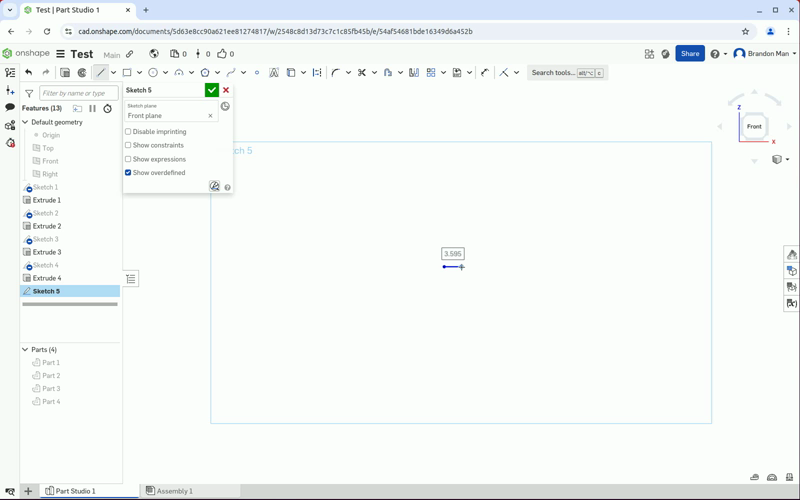
key(a)
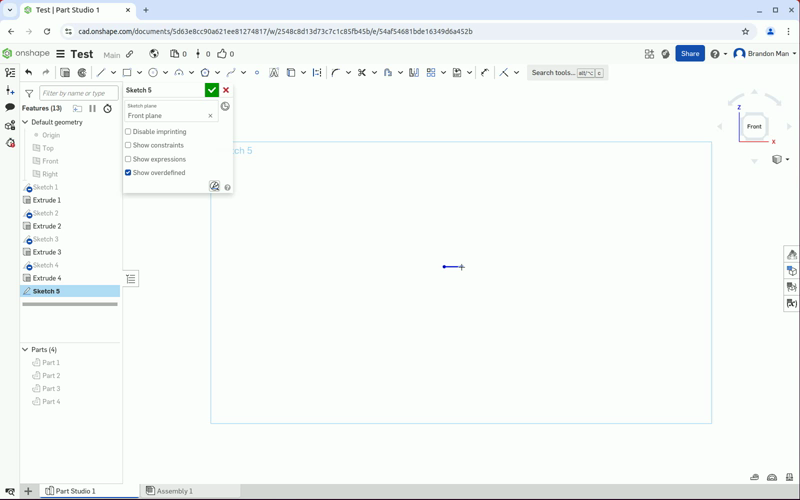
mouse_move(461, 266)
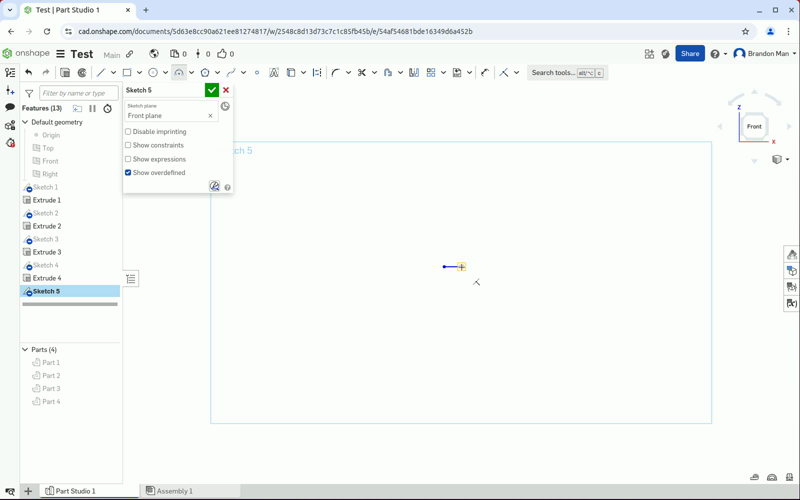
click(461, 266)
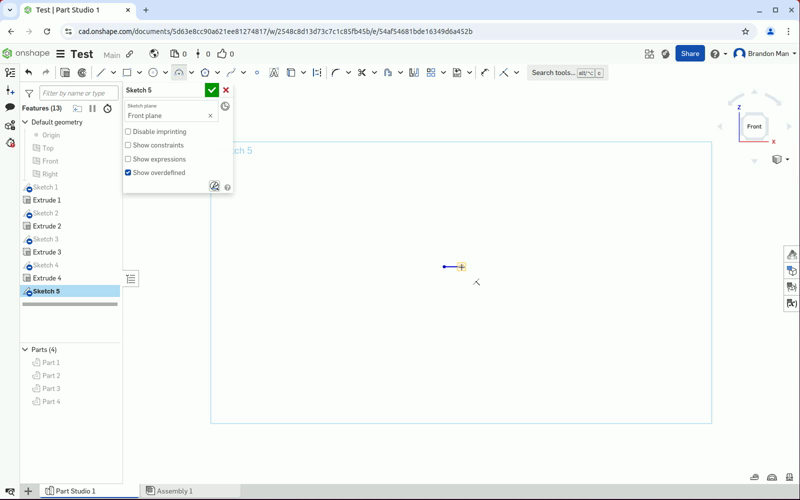
key_down(shift)
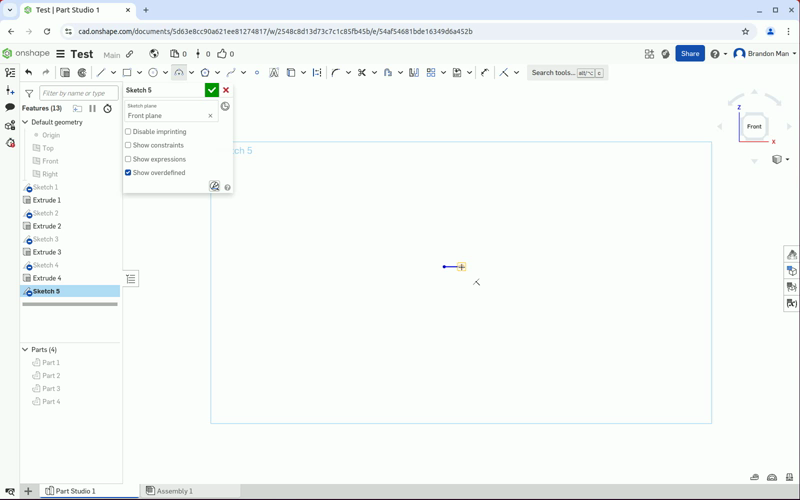
mouse_move(467, 260)
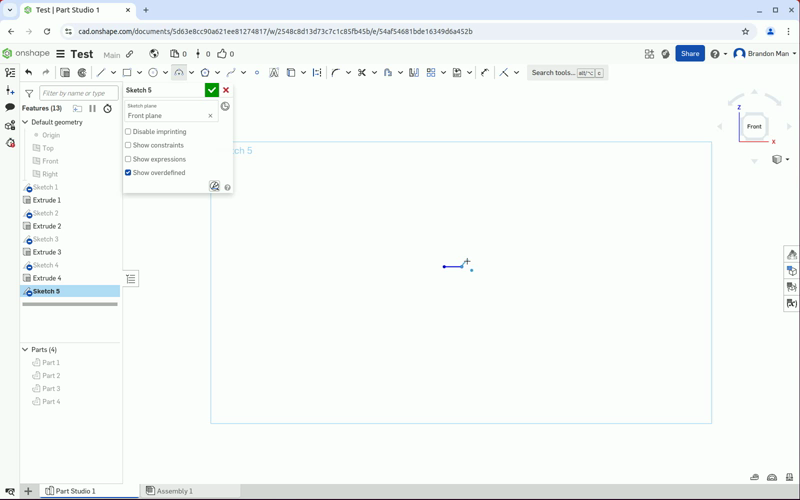
click(467, 260)
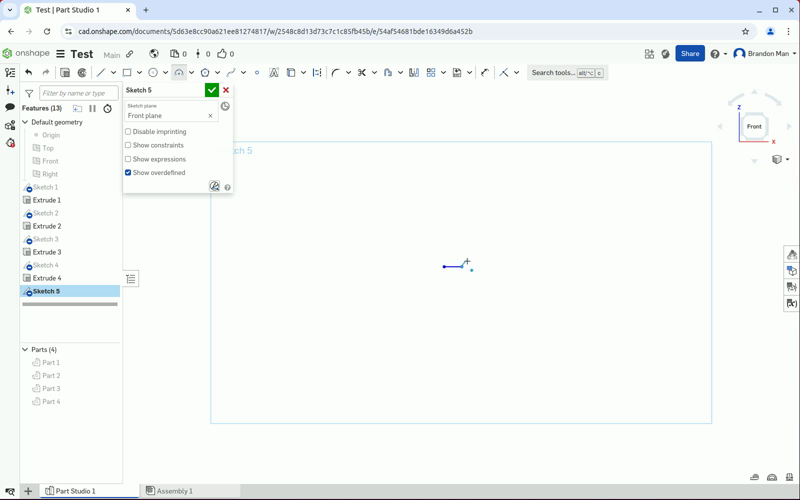
mouse_move(465, 264)
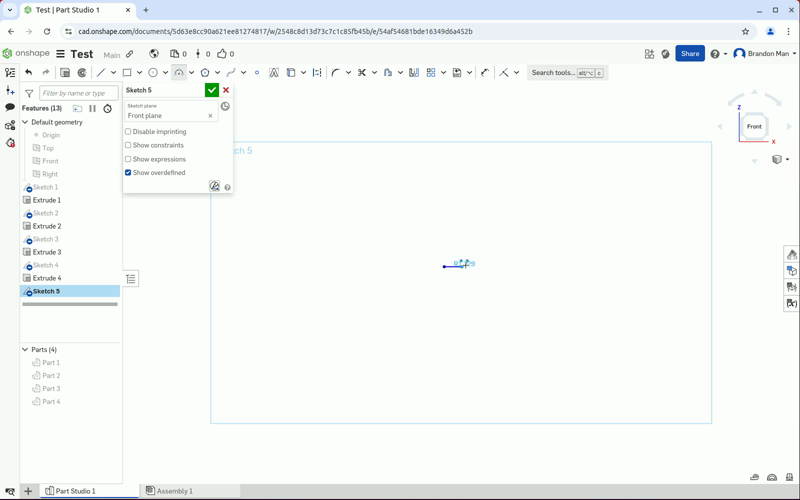
scroll(6)
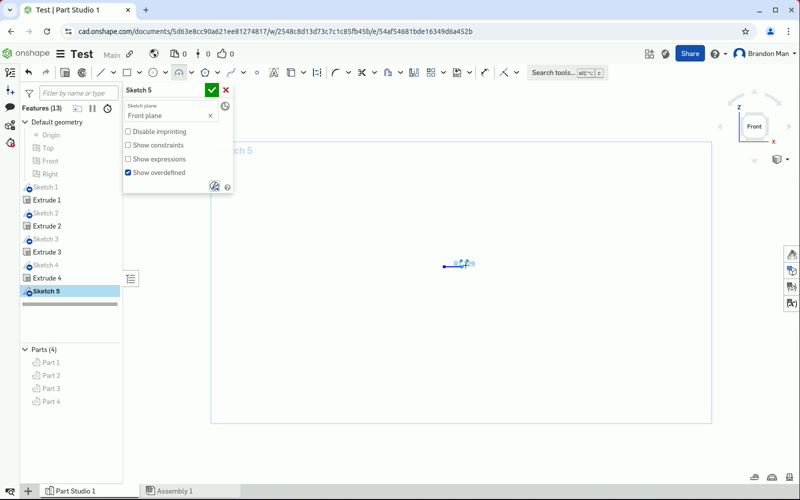
scroll(6)
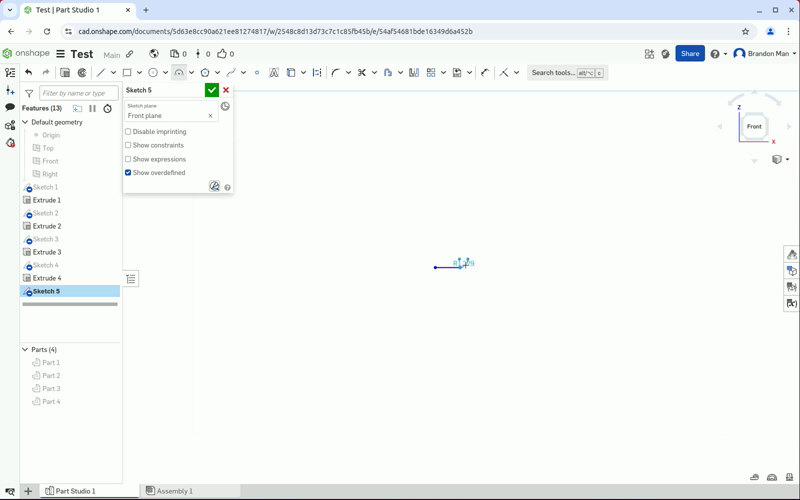
scroll(6)
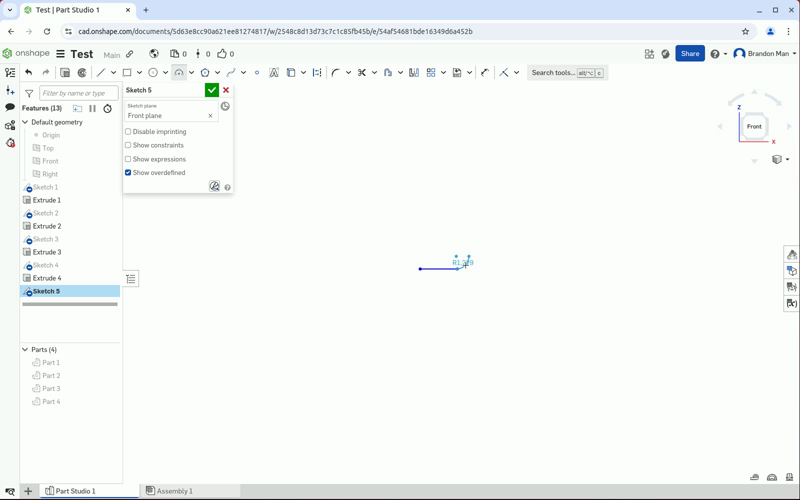
scroll(6)
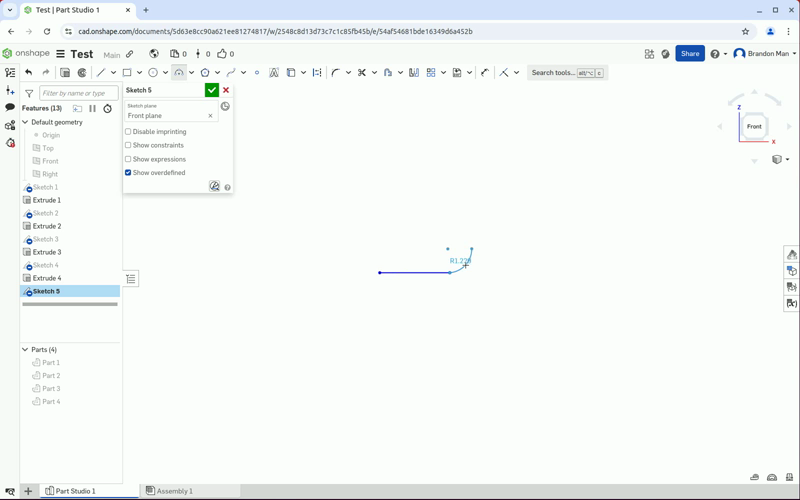
scroll(6)
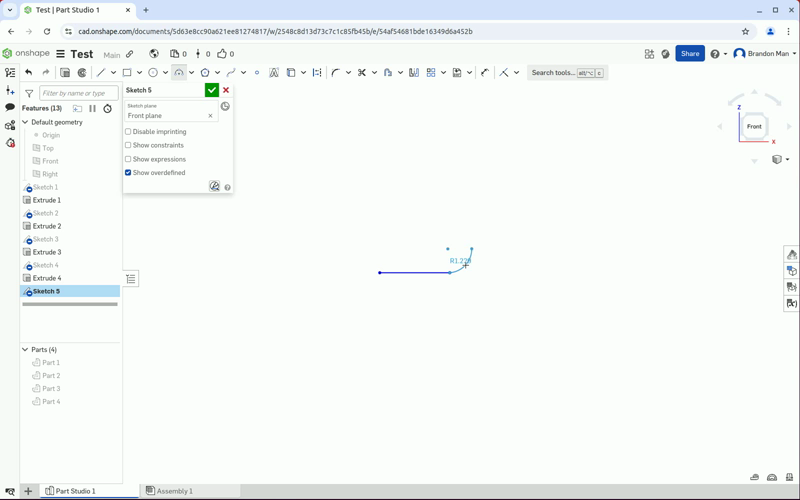
scroll(6)
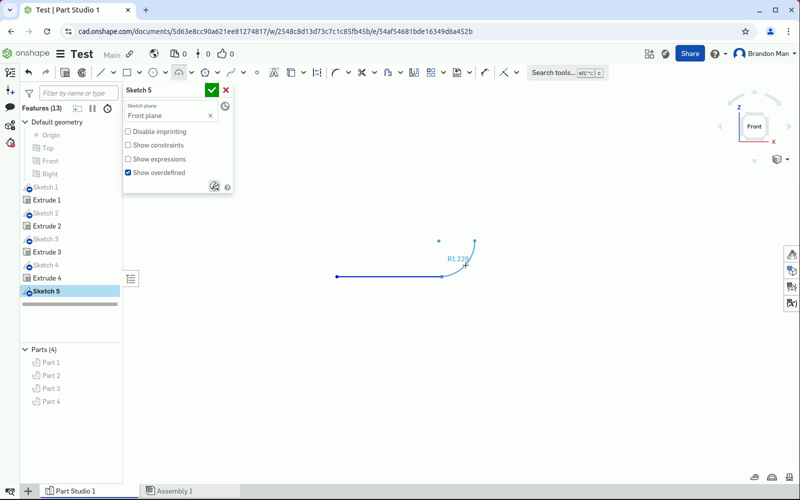
scroll(6)
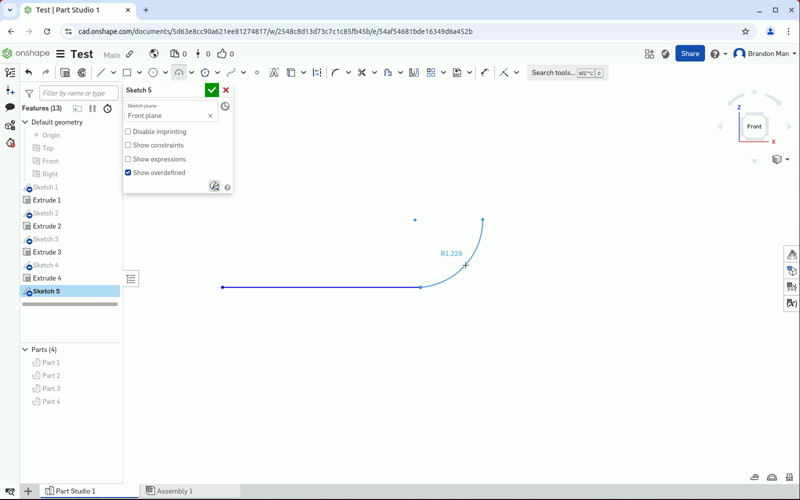
click(465, 264)
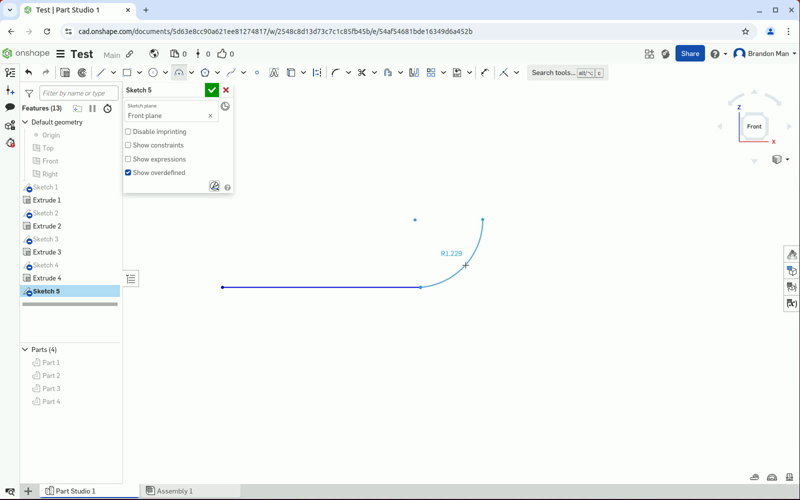
scroll(-6)
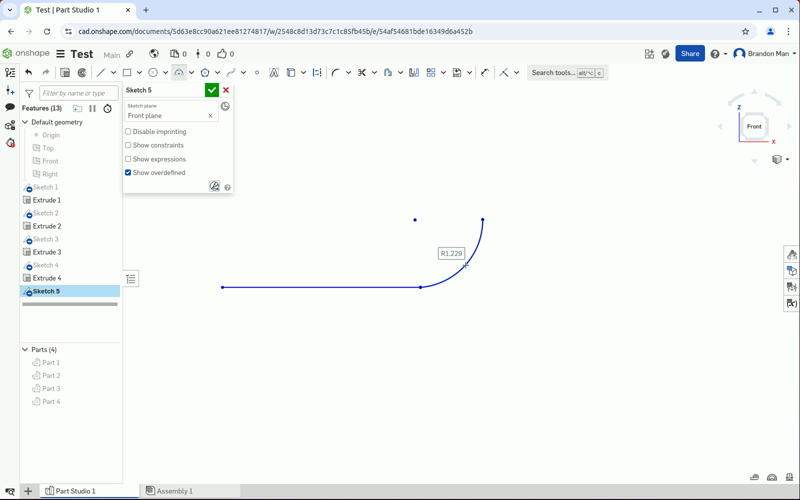
scroll(-6)
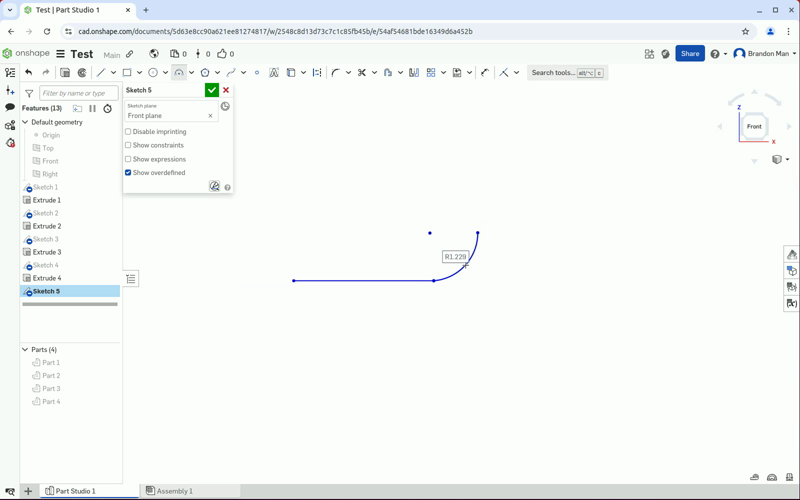
scroll(-6)
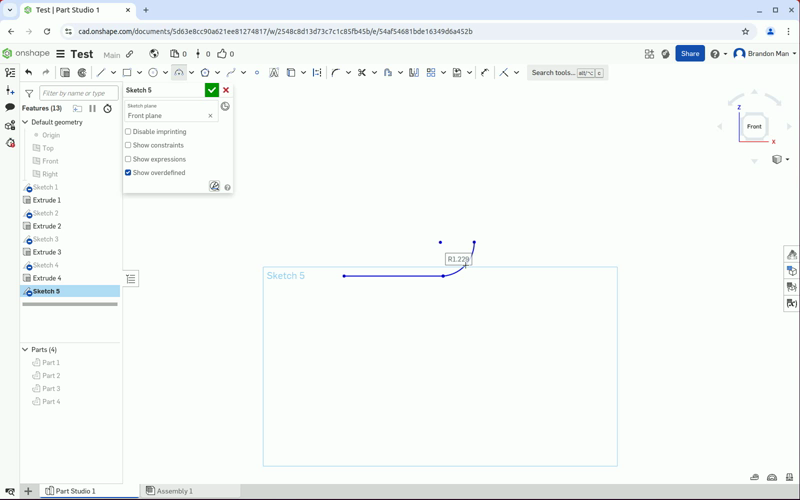
scroll(-6)
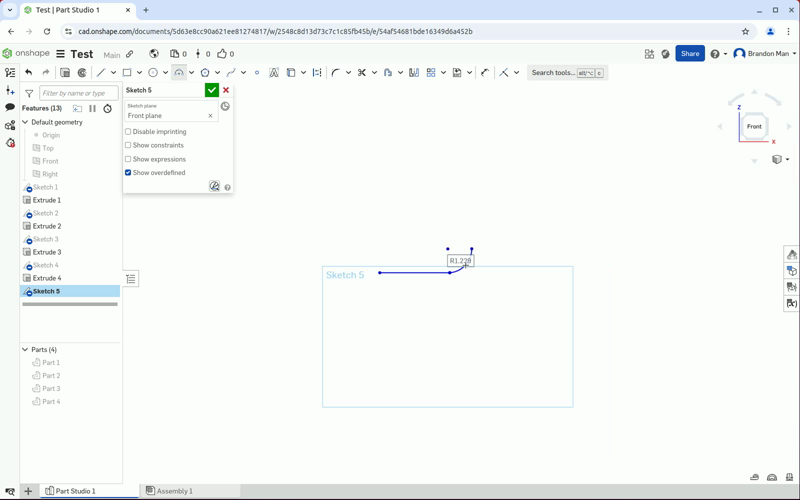
scroll(-6)
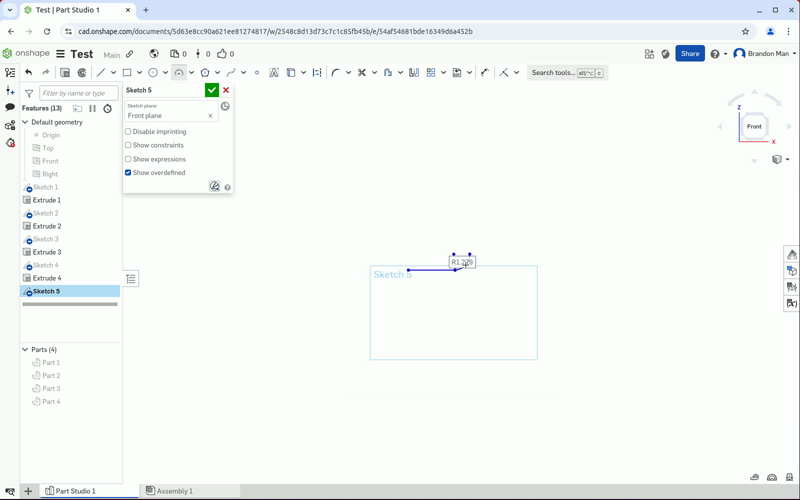
scroll(-6)
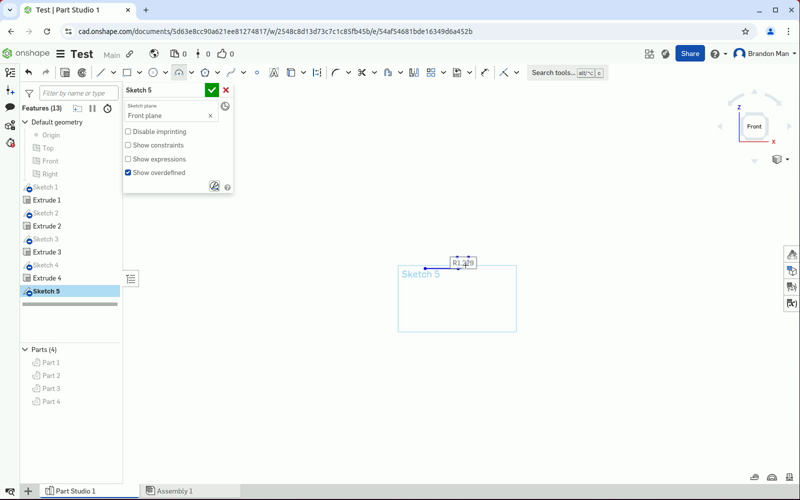
scroll(-6)
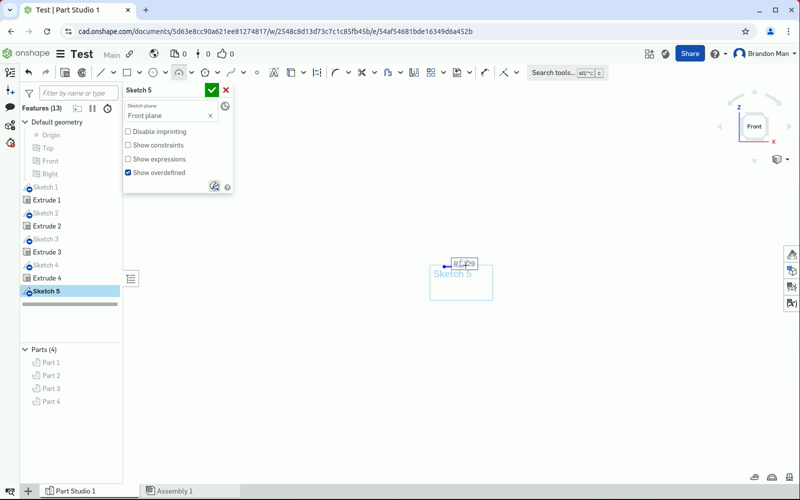
key_up(shift)
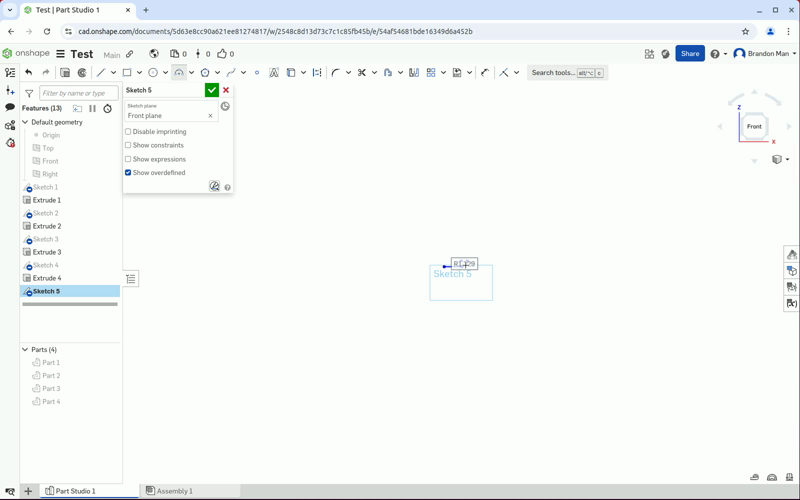
key(esc)
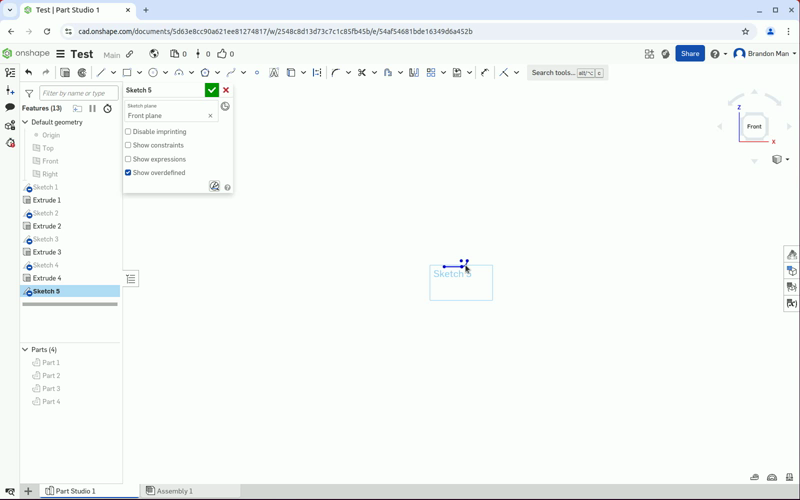
key(l)
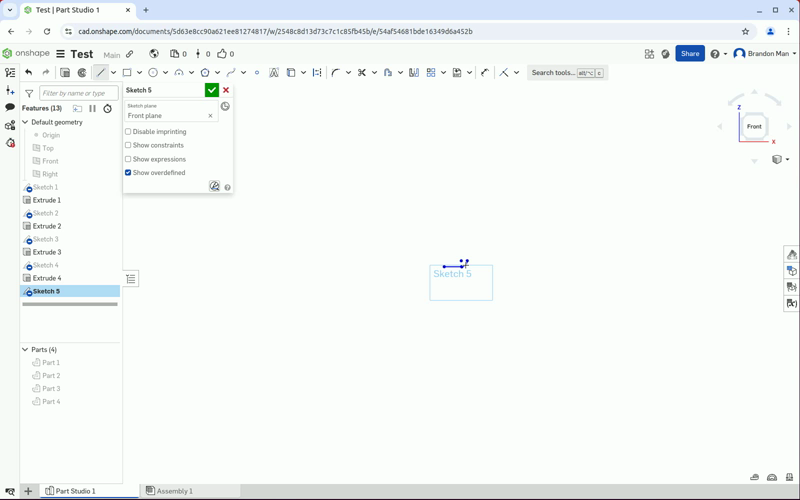
mouse_move(467, 260)
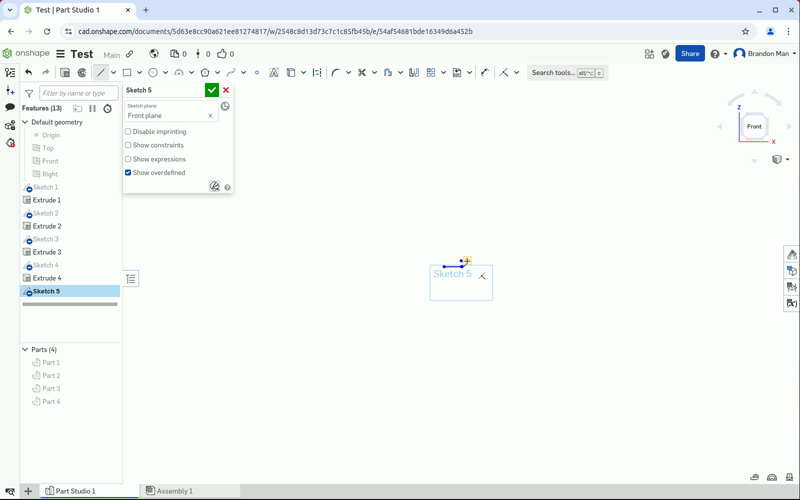
scroll(6)
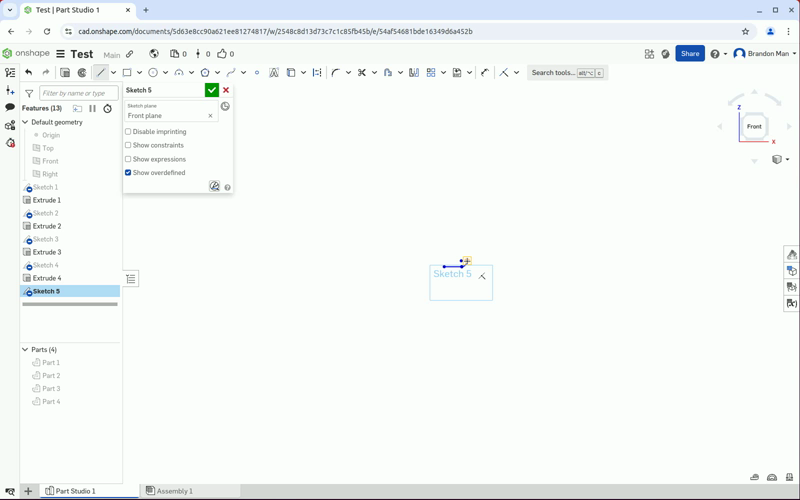
scroll(6)
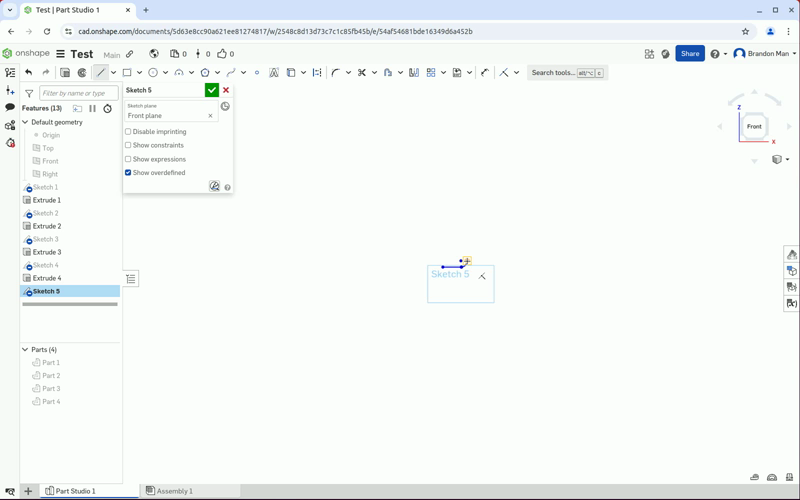
scroll(6)
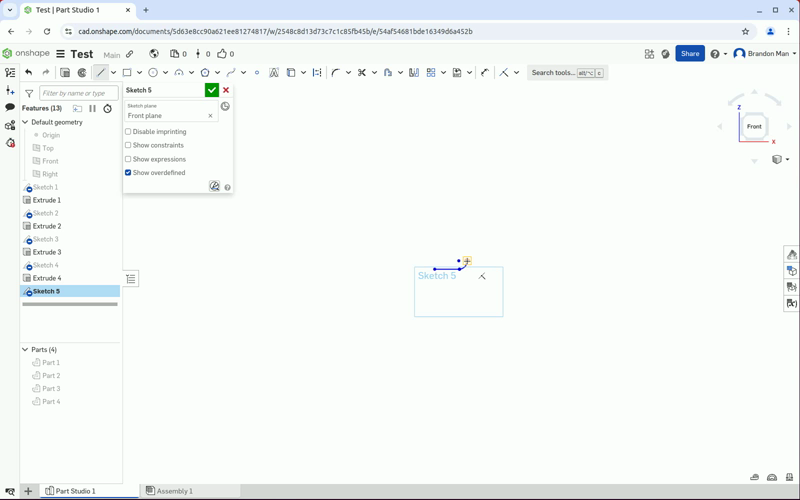
scroll(6)
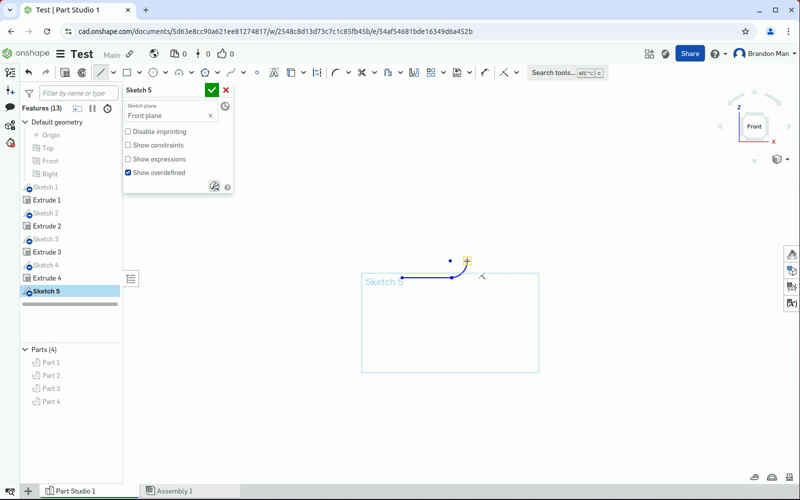
scroll(6)
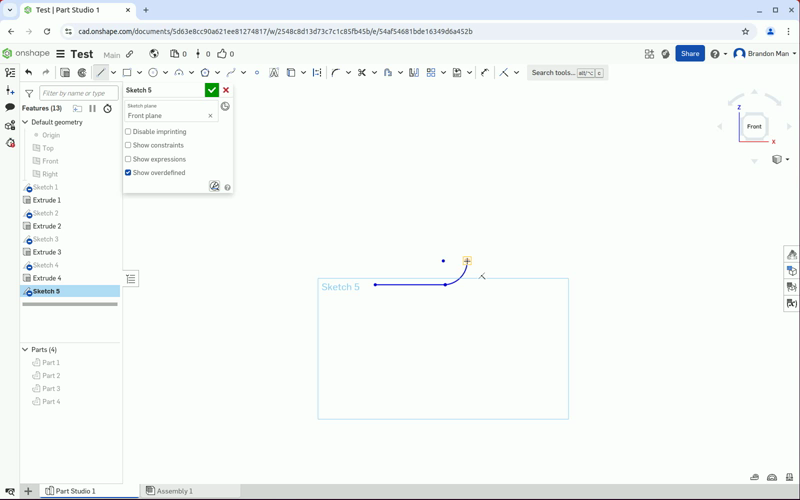
scroll(6)
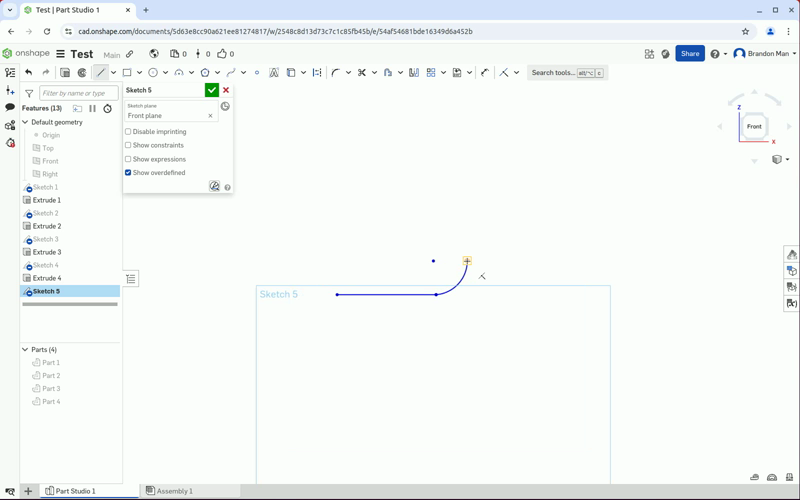
scroll(6)
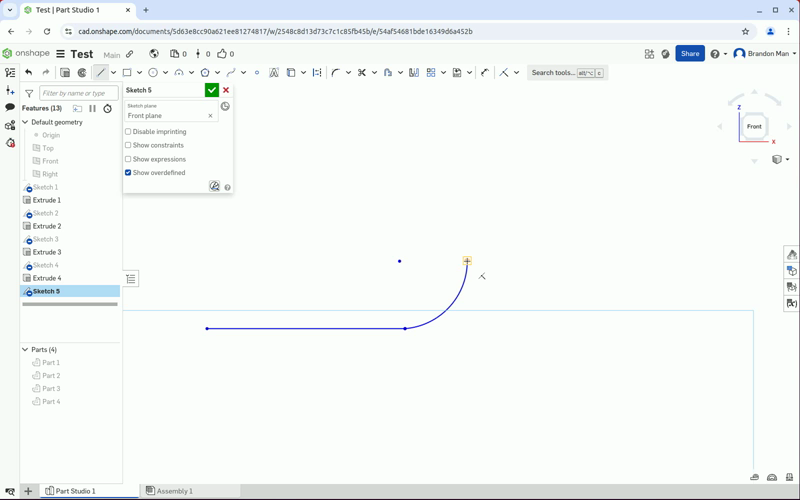
click(467, 260)
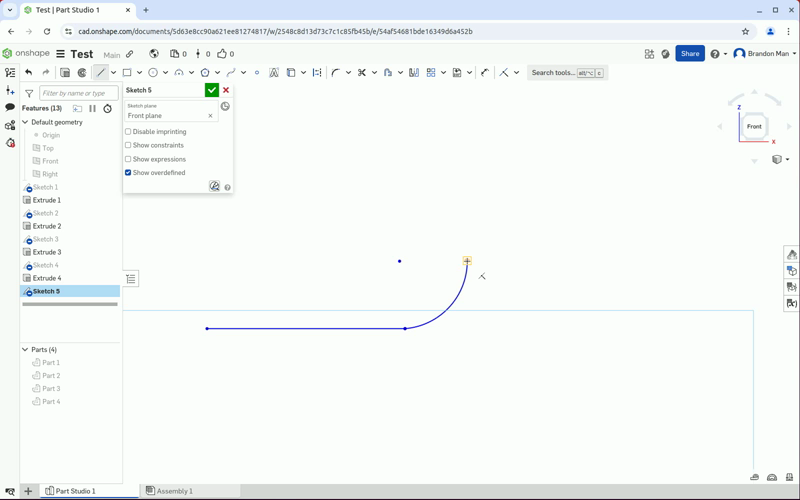
scroll(-6)
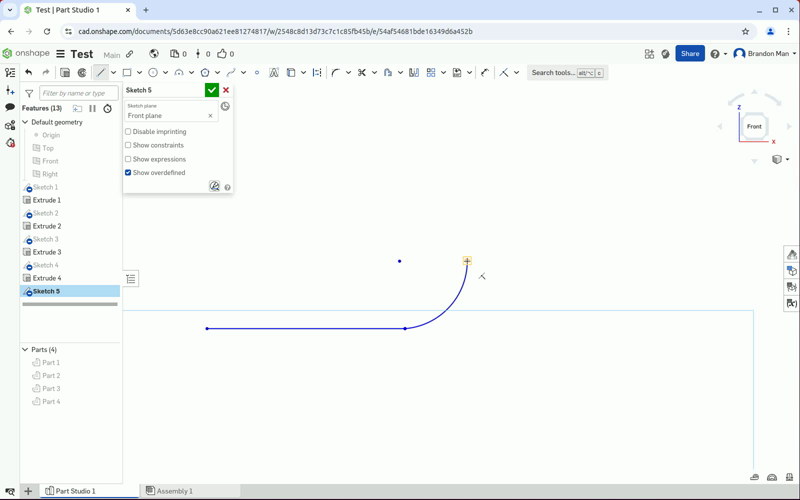
scroll(-6)
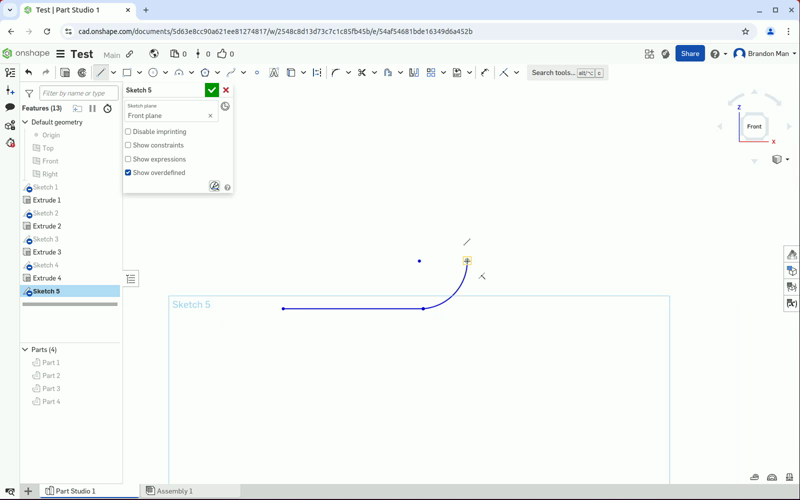
scroll(-6)
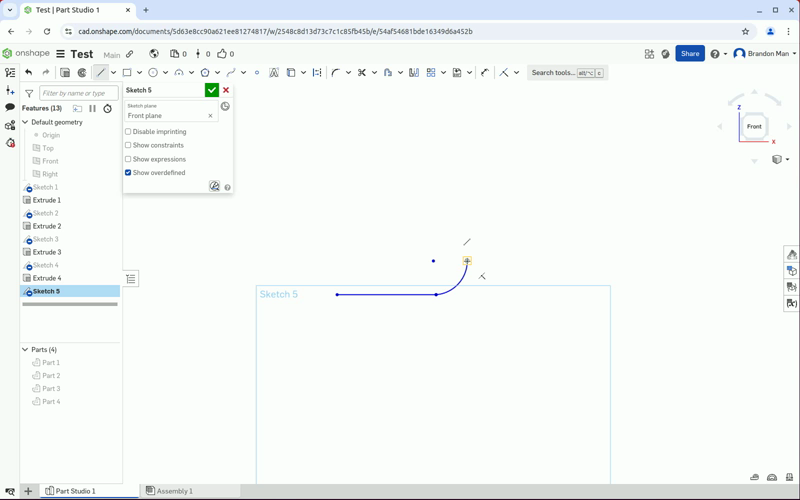
scroll(-6)
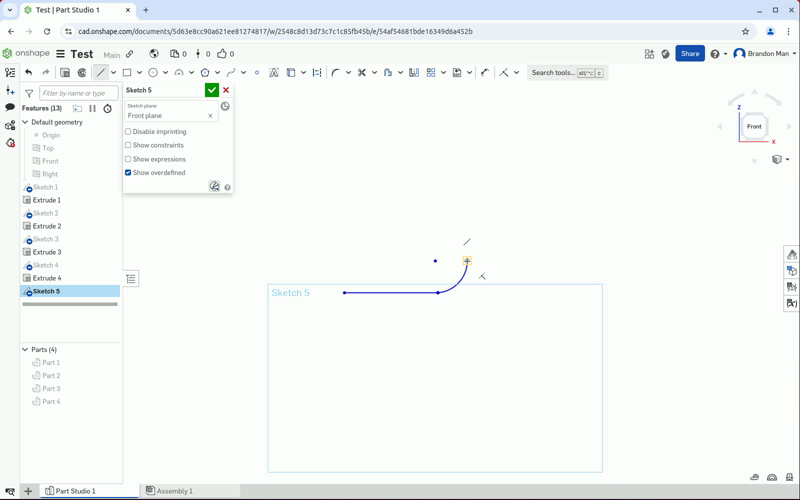
scroll(-6)
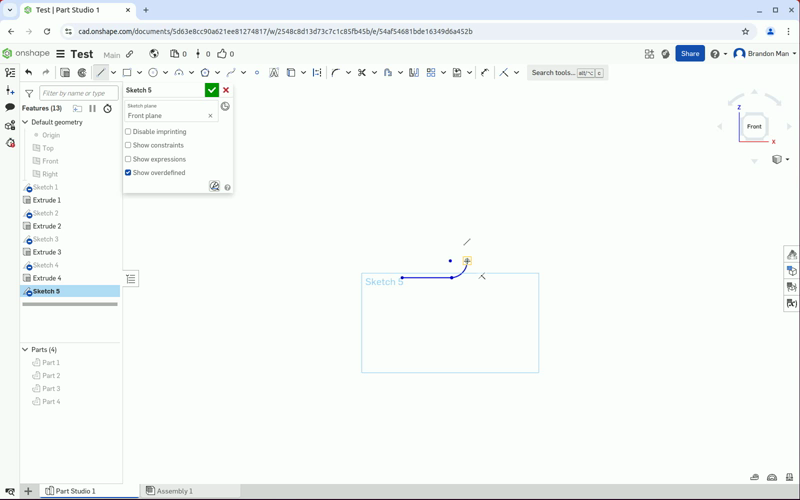
scroll(-6)
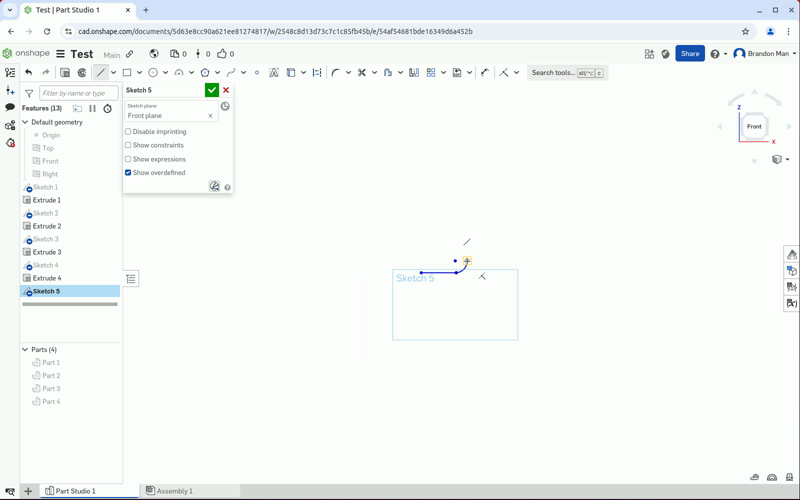
scroll(-6)
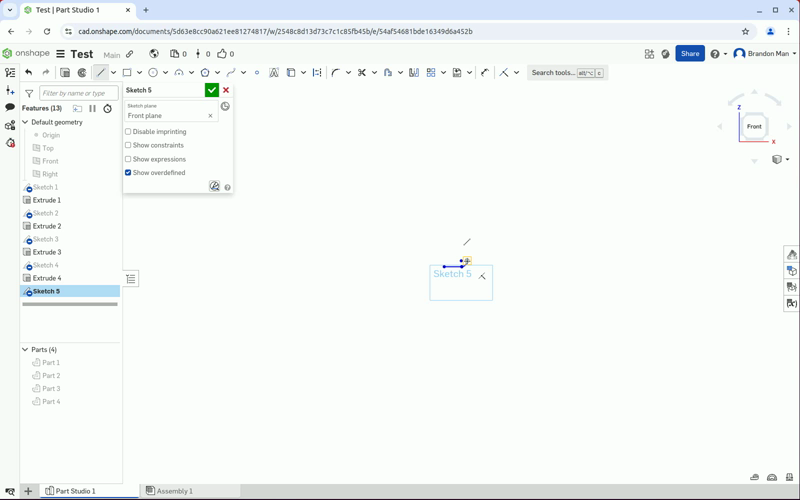
key_down(shift)
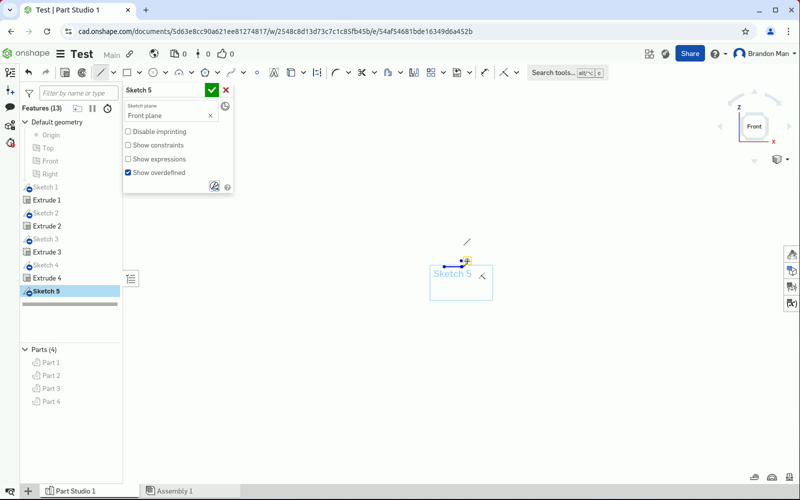
mouse_move(497, 260)
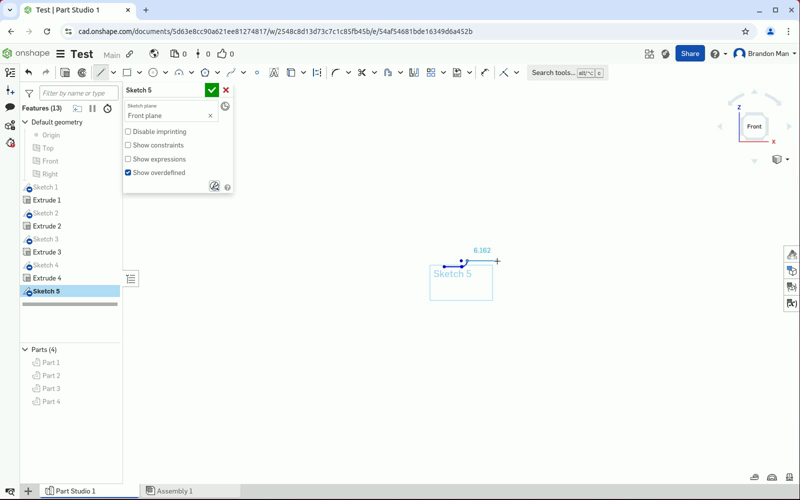
mouse_move(467, 245)
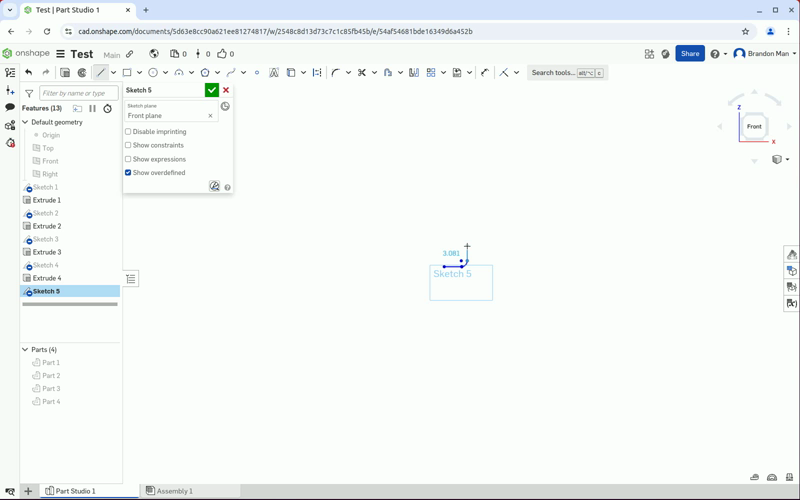
click(467, 245)
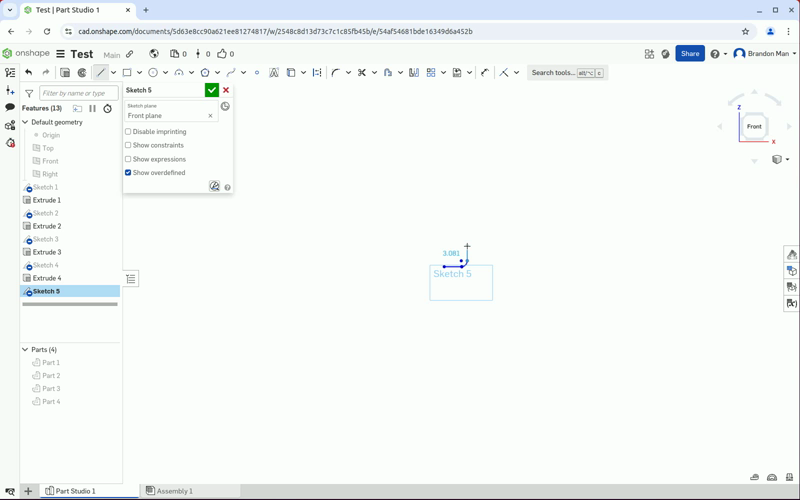
key_up(shift)
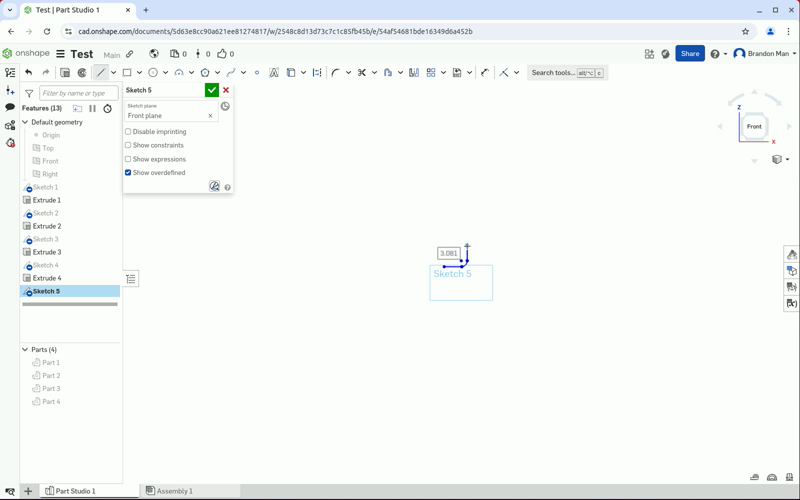
key(esc)
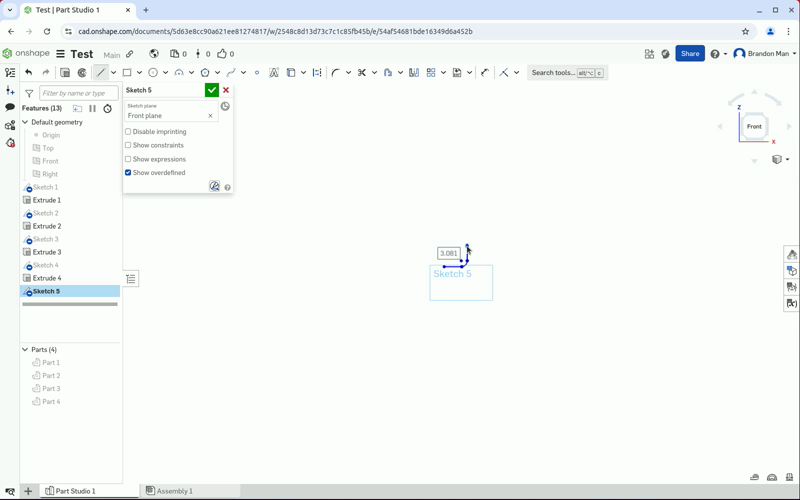
key(a)
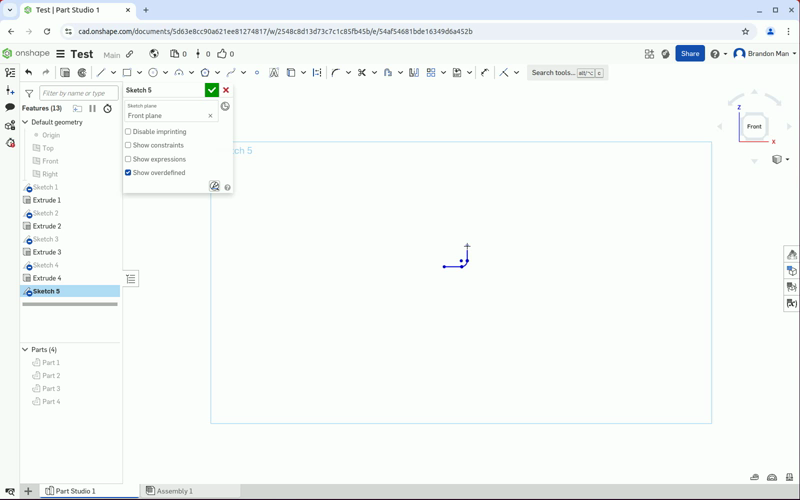
mouse_move(467, 245)
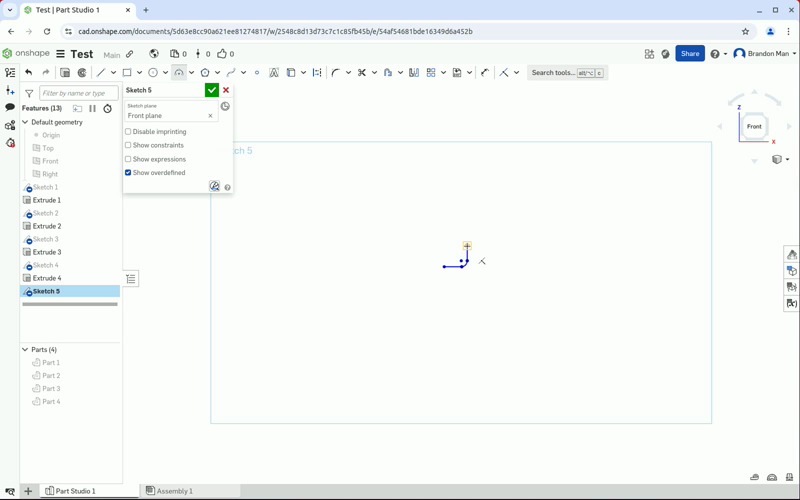
click(467, 245)
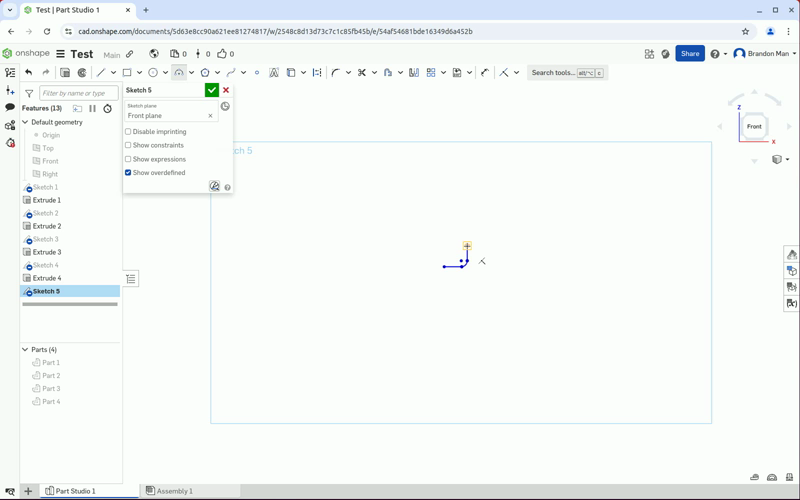
key_down(shift)
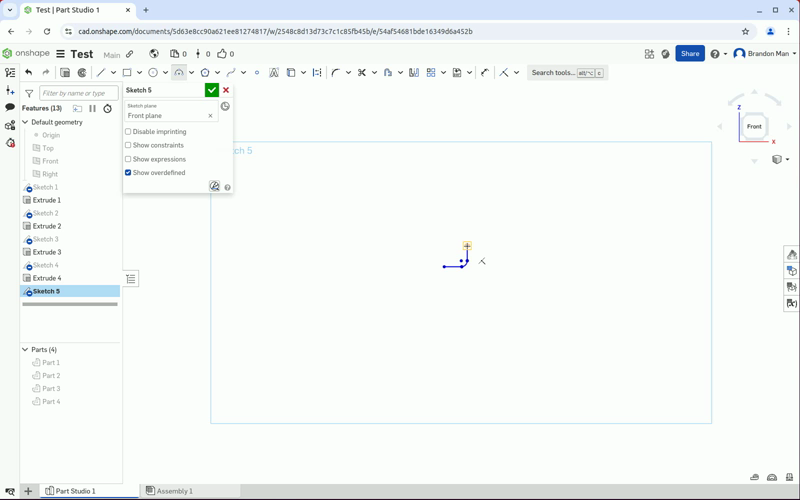
mouse_move(461, 240)
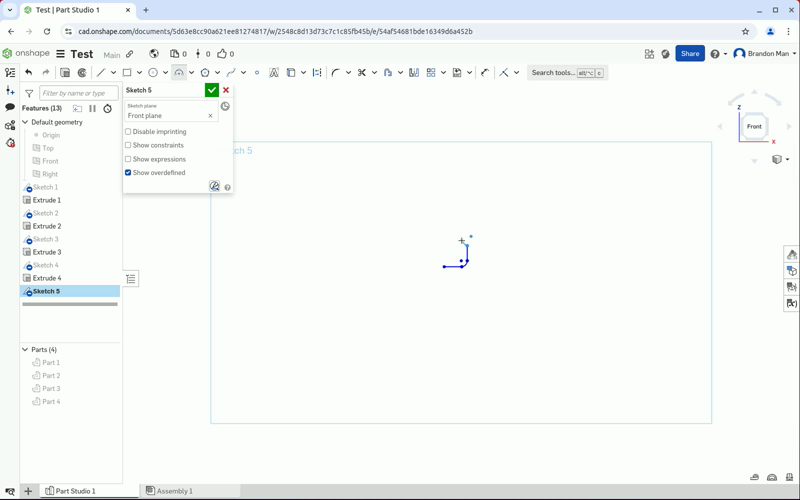
click(461, 240)
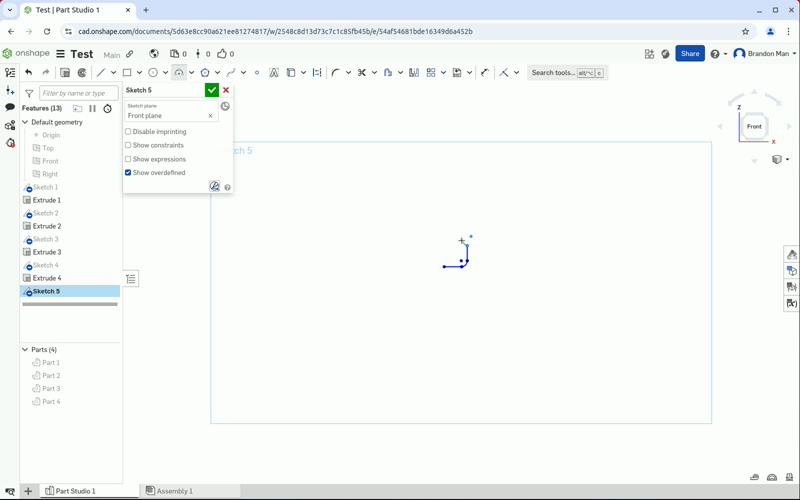
mouse_move(465, 241)
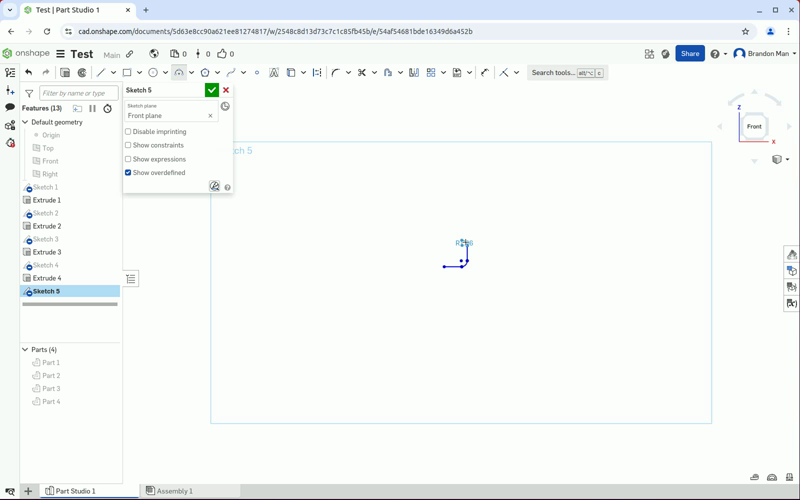
scroll(6)
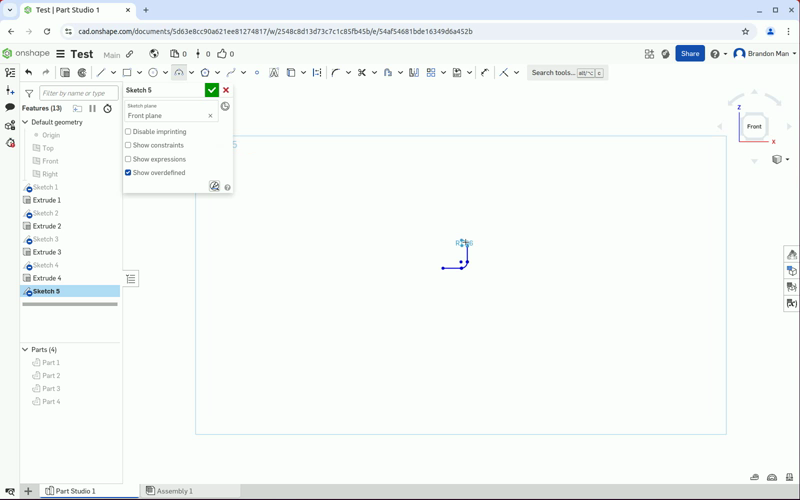
scroll(6)
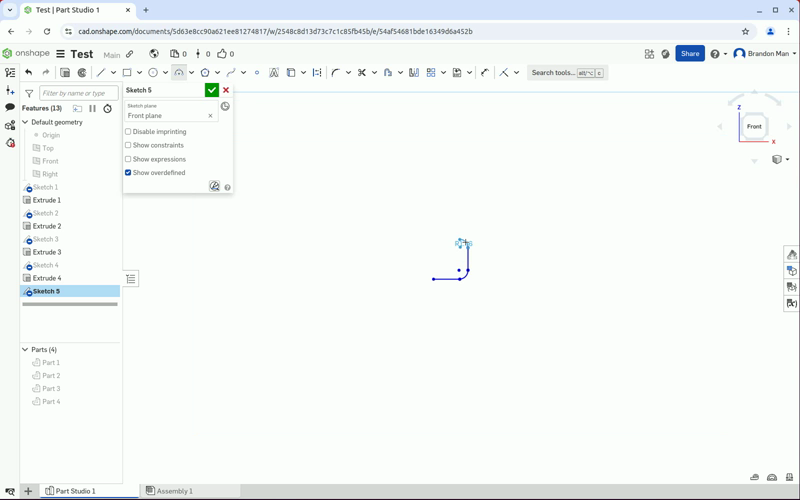
scroll(6)
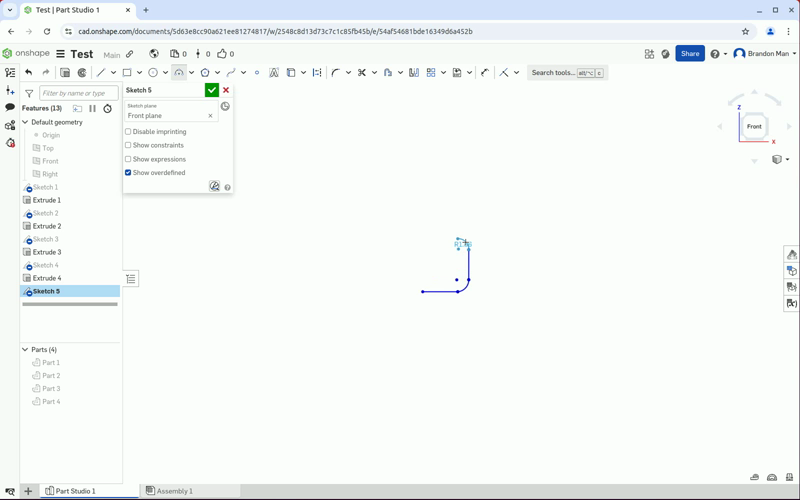
scroll(6)
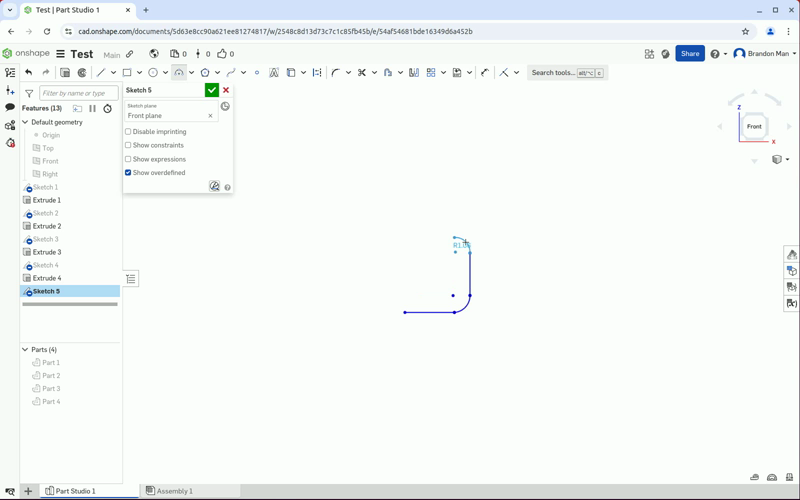
scroll(6)
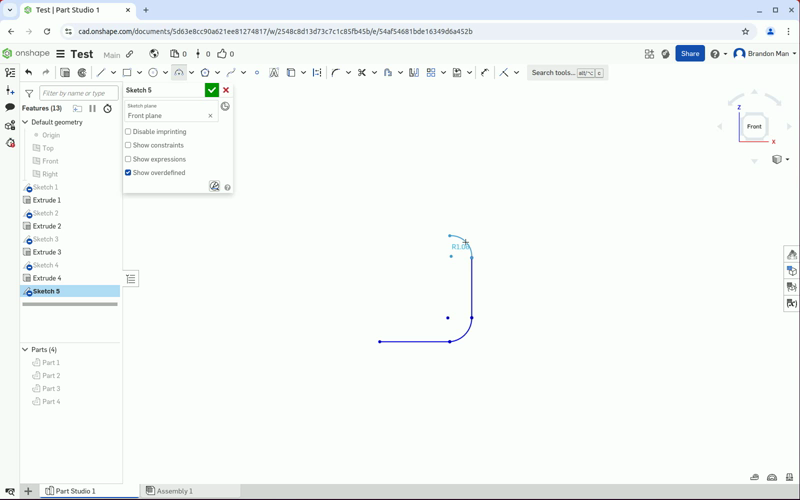
scroll(6)
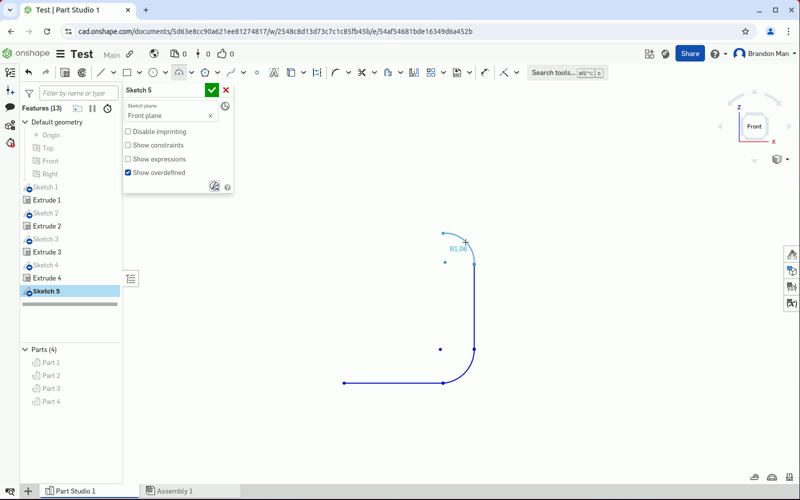
scroll(6)
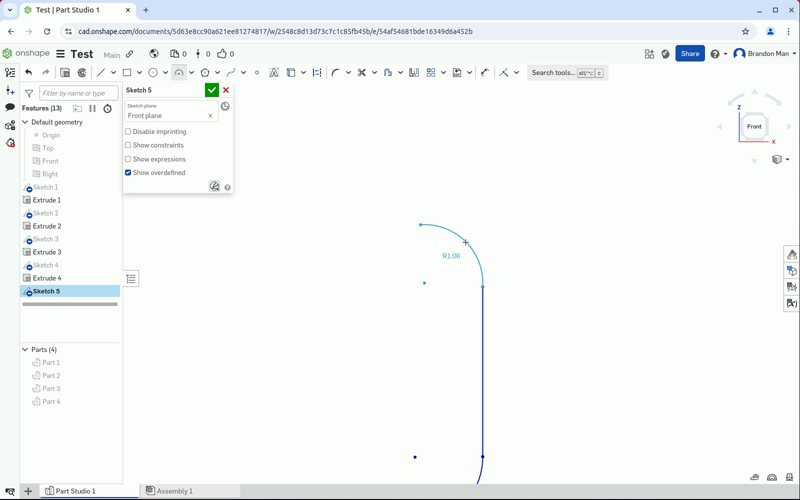
click(465, 241)
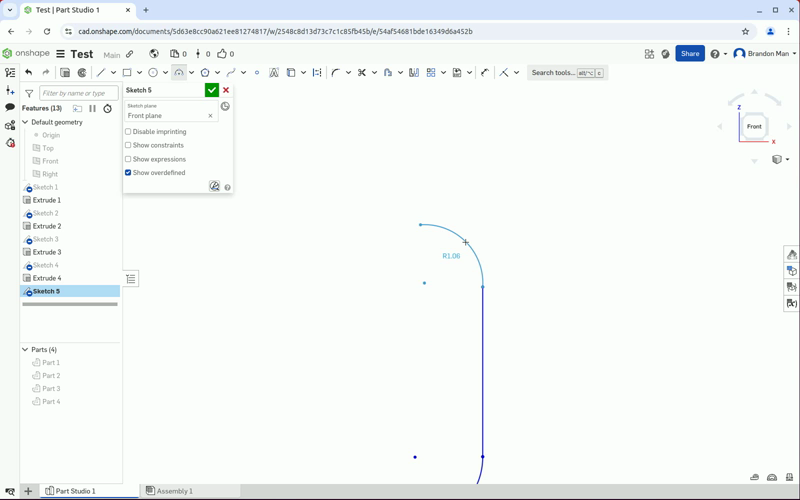
scroll(-6)
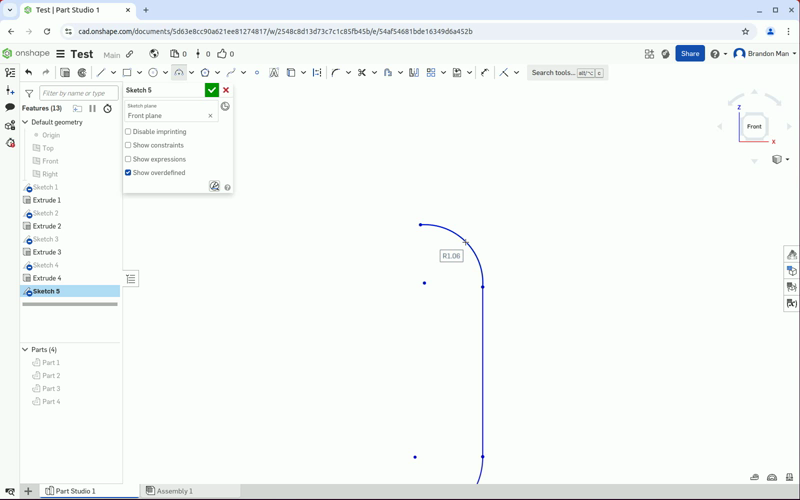
scroll(-6)
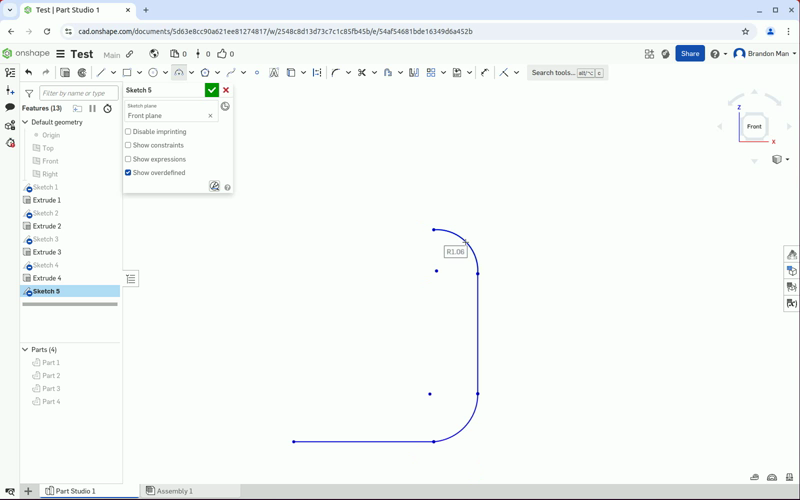
scroll(-6)
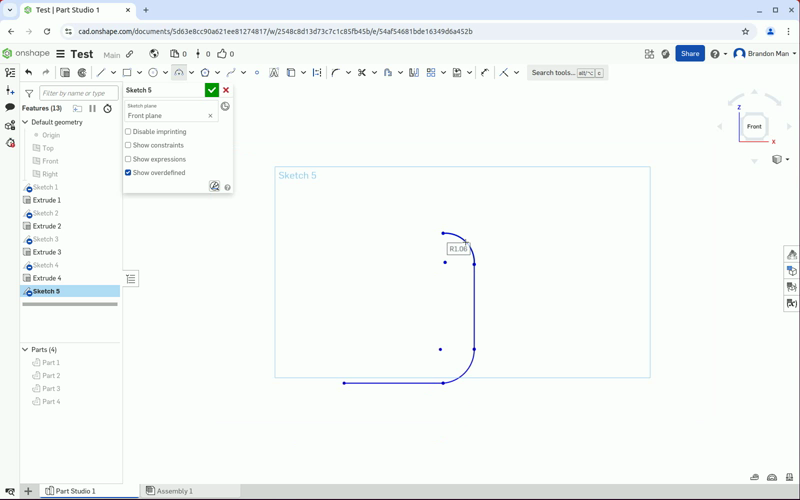
scroll(-6)
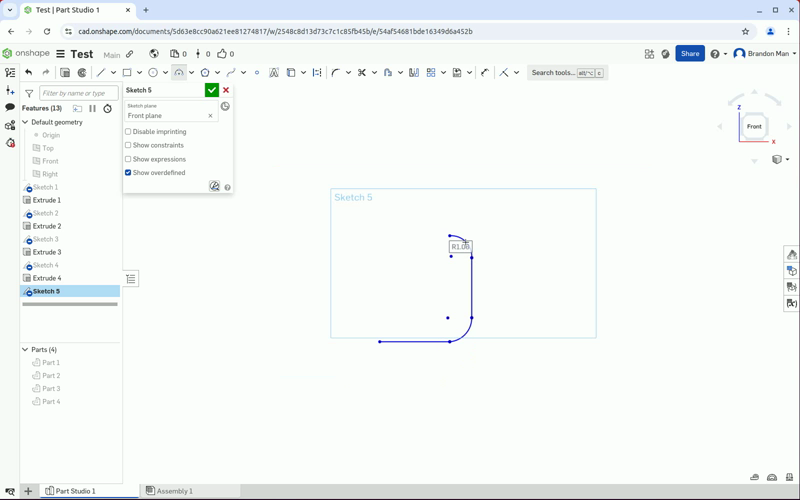
scroll(-6)
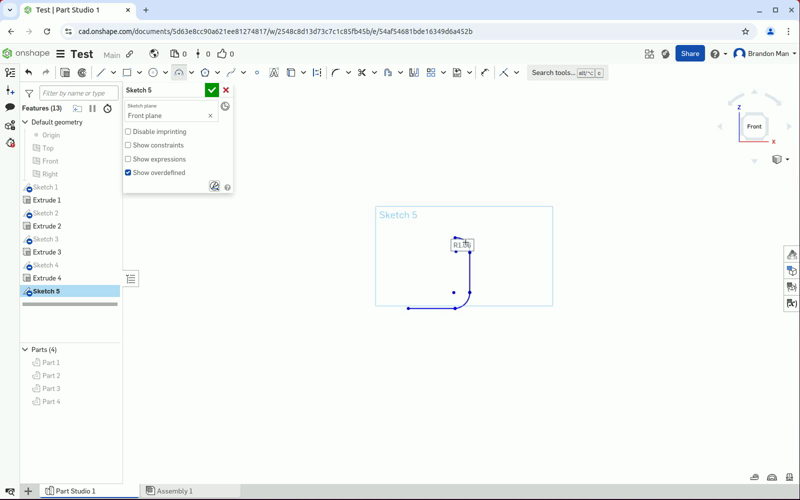
scroll(-6)
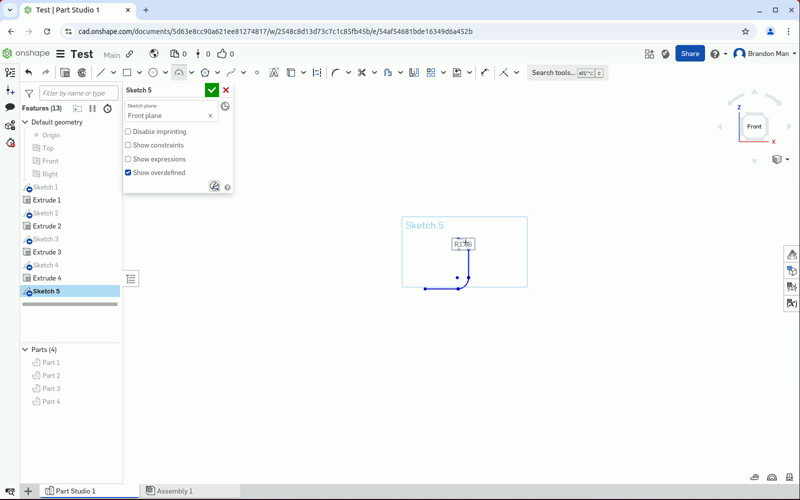
scroll(-6)
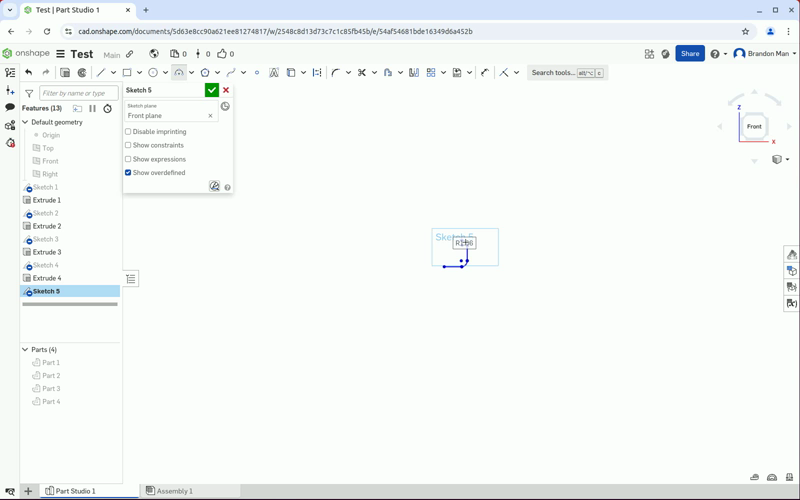
key_up(shift)
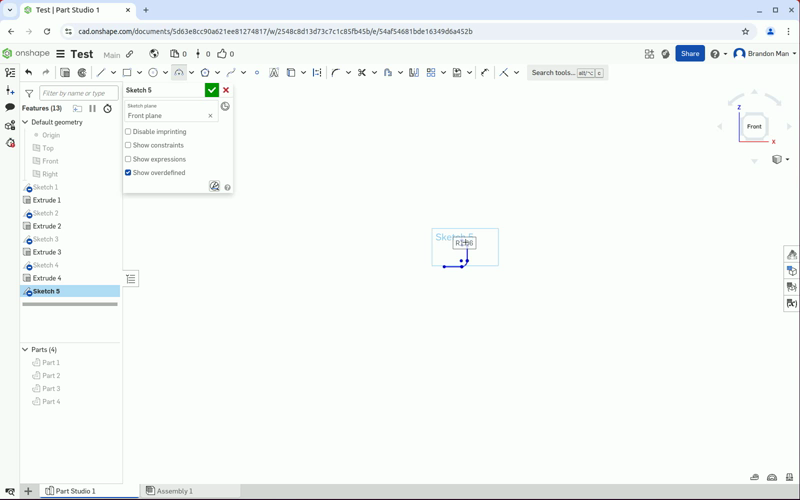
key(esc)
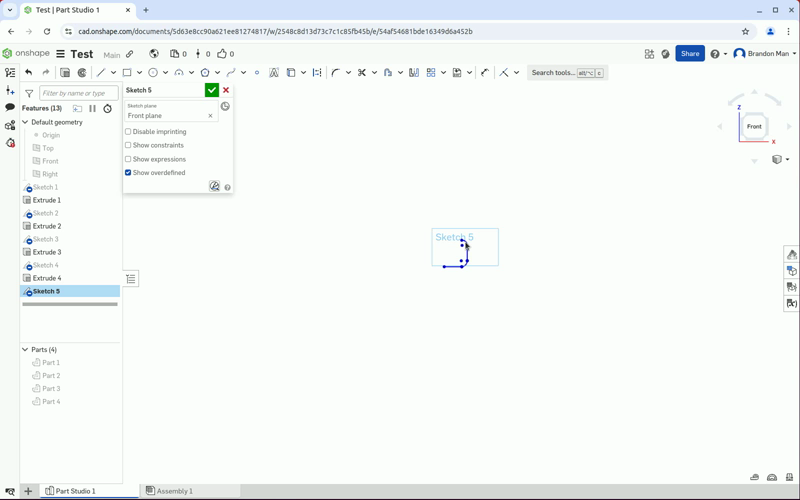
key(l)
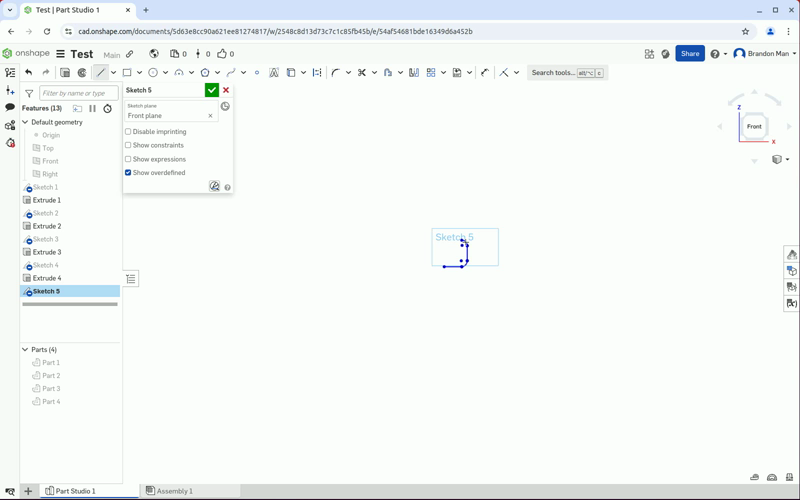
mouse_move(461, 240)
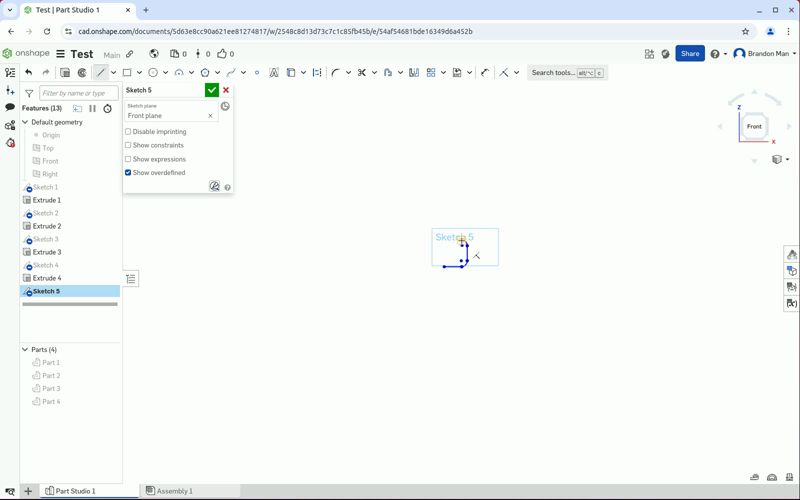
scroll(6)
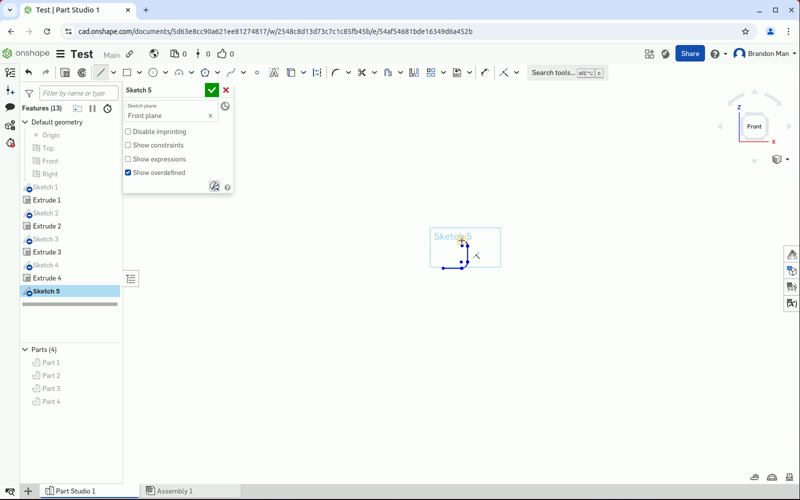
scroll(6)
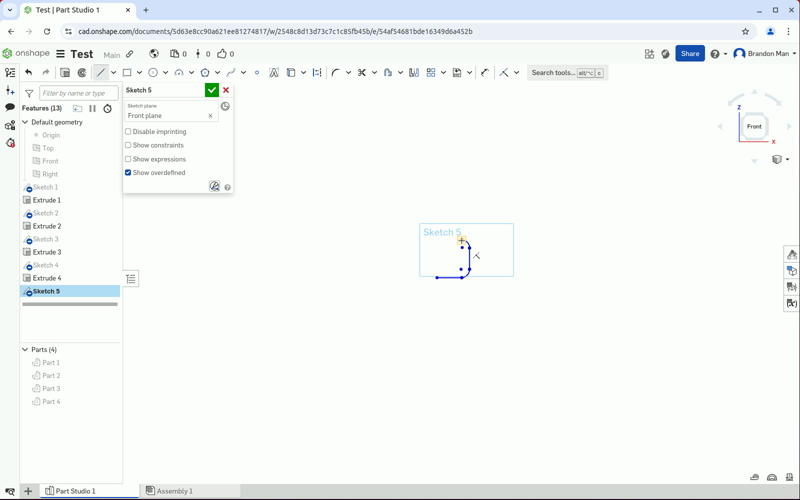
scroll(6)
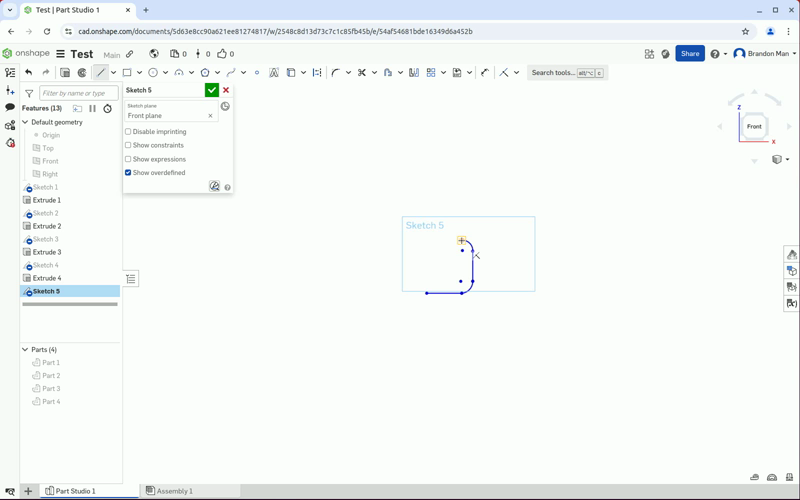
scroll(6)
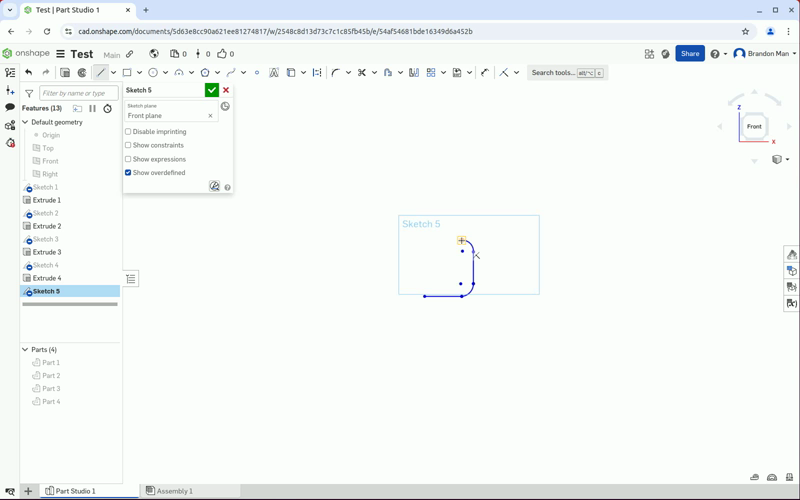
scroll(6)
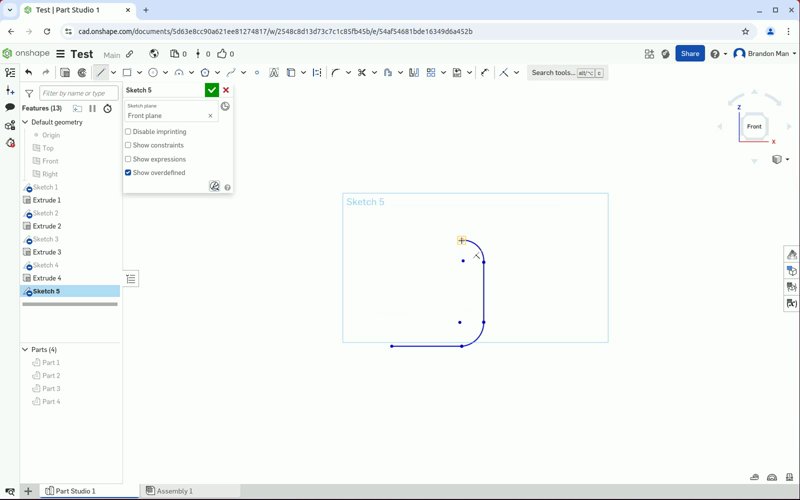
scroll(6)
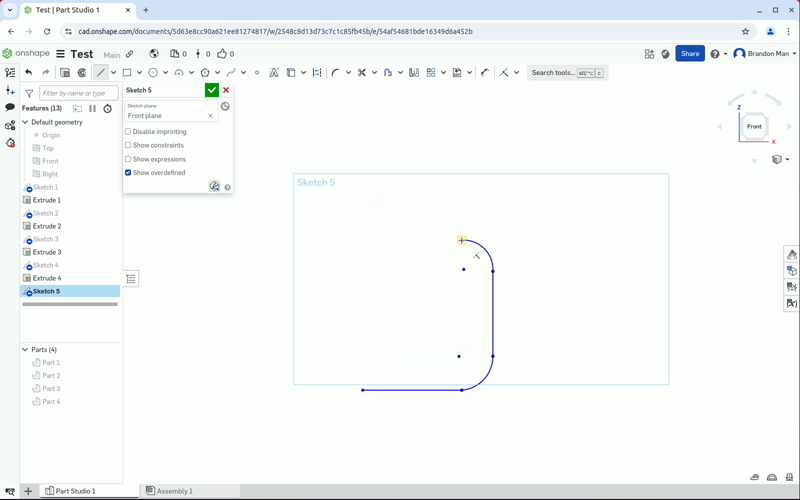
scroll(6)
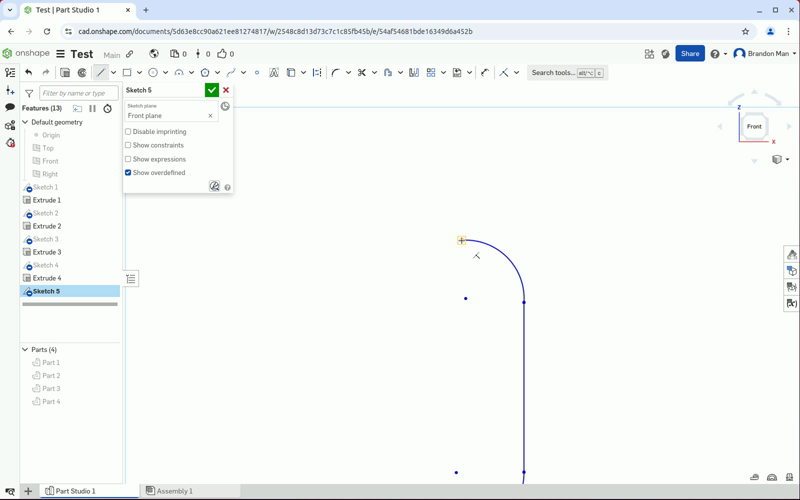
click(461, 240)
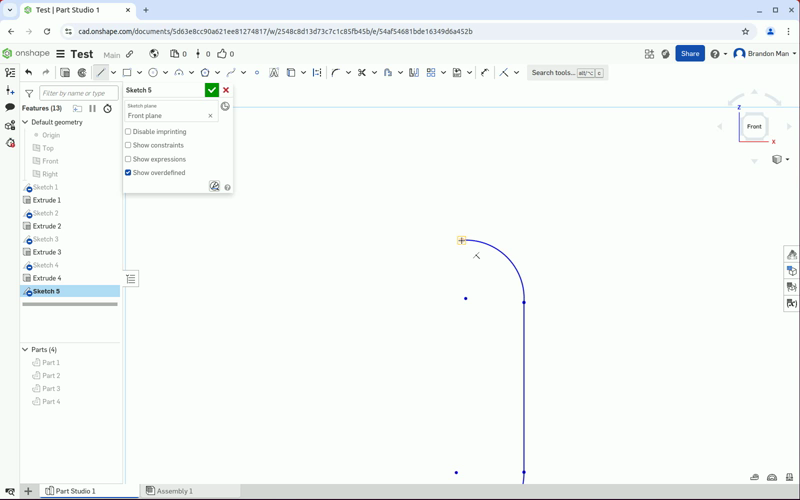
scroll(-6)
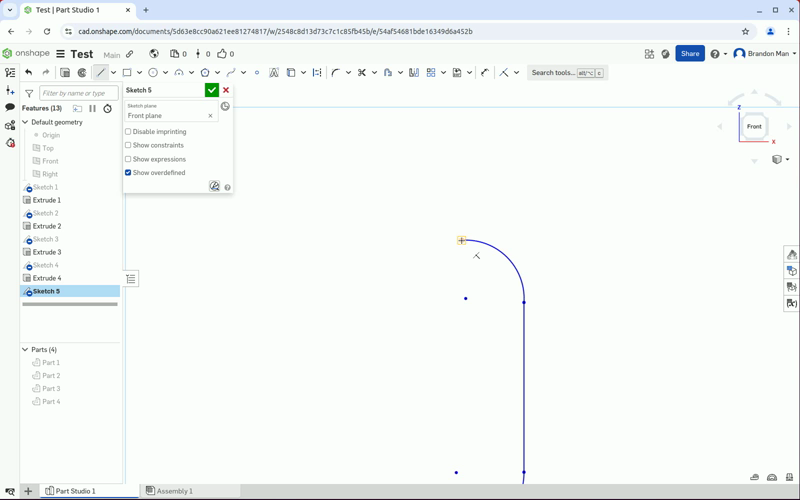
scroll(-6)
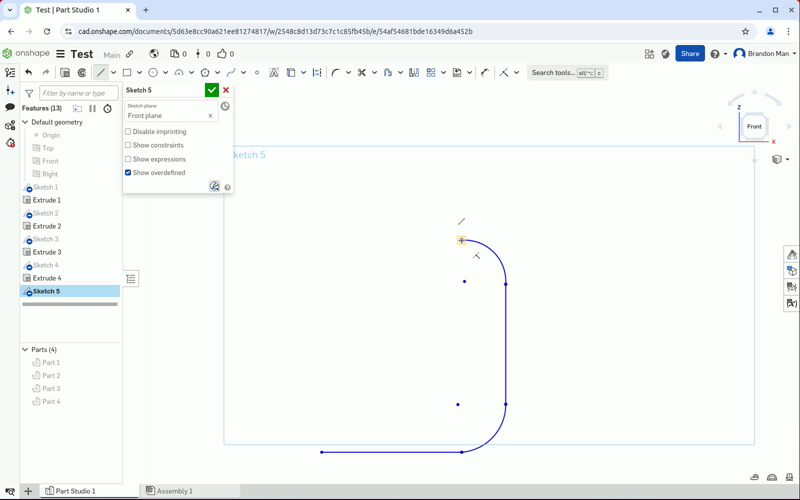
scroll(-6)
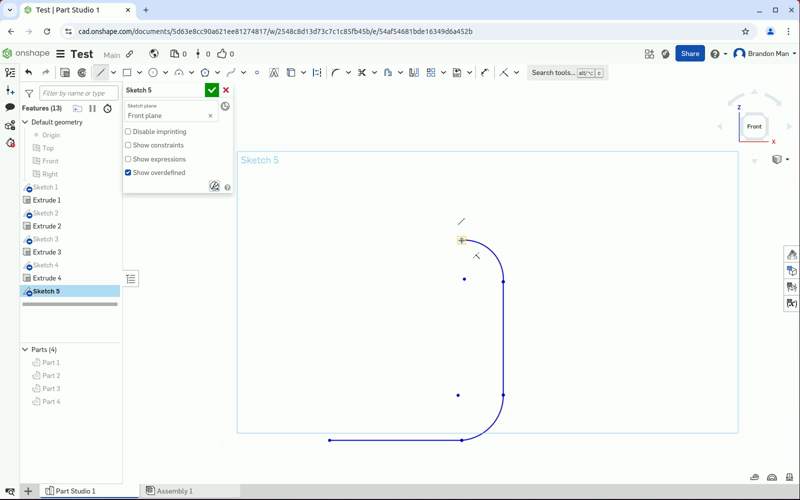
scroll(-6)
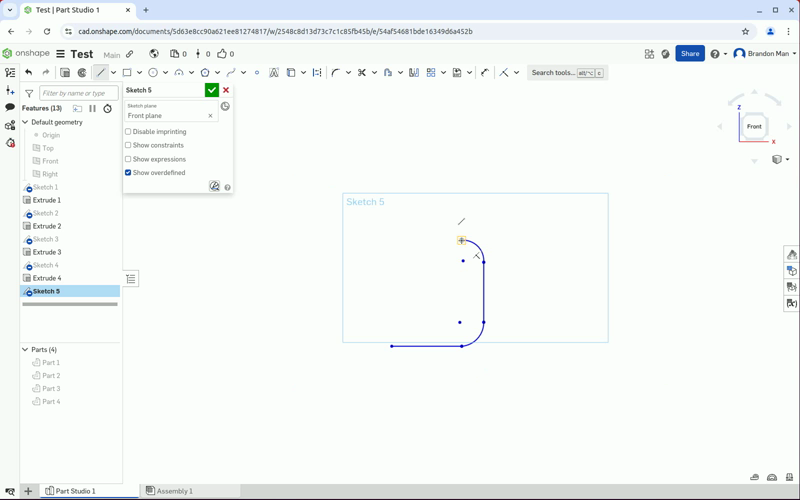
scroll(-6)
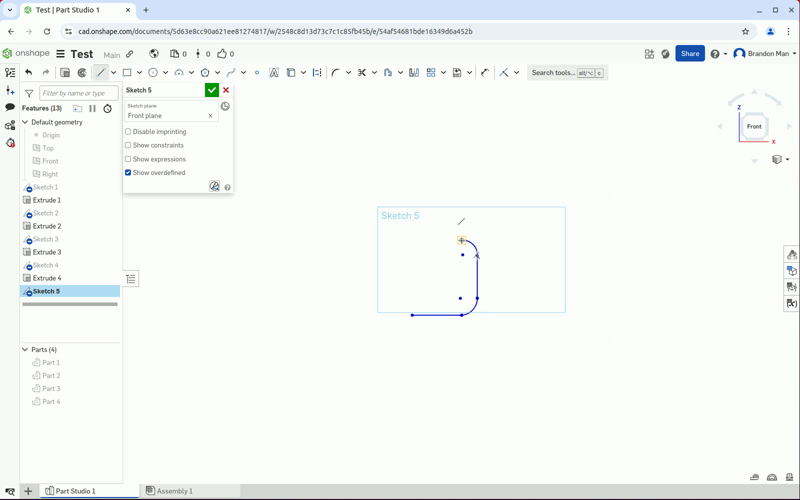
scroll(-6)
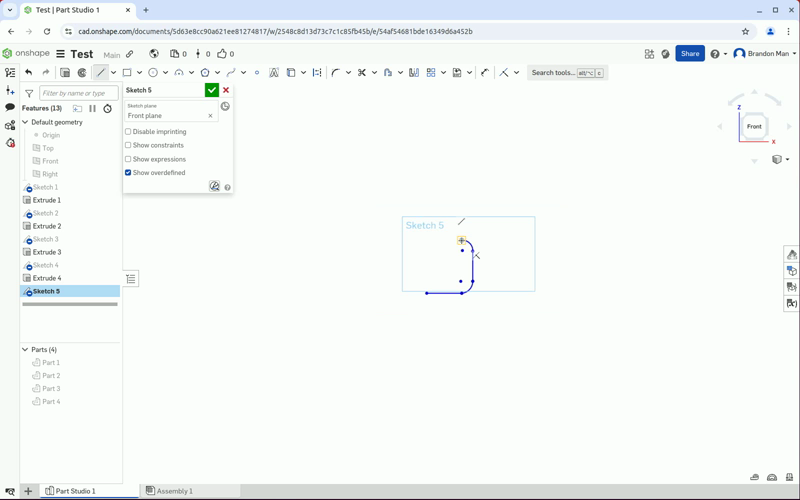
scroll(-6)
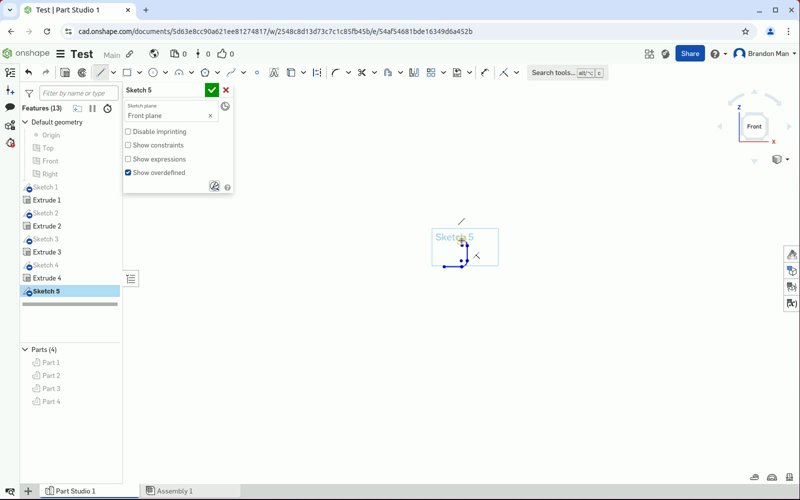
key_down(shift)
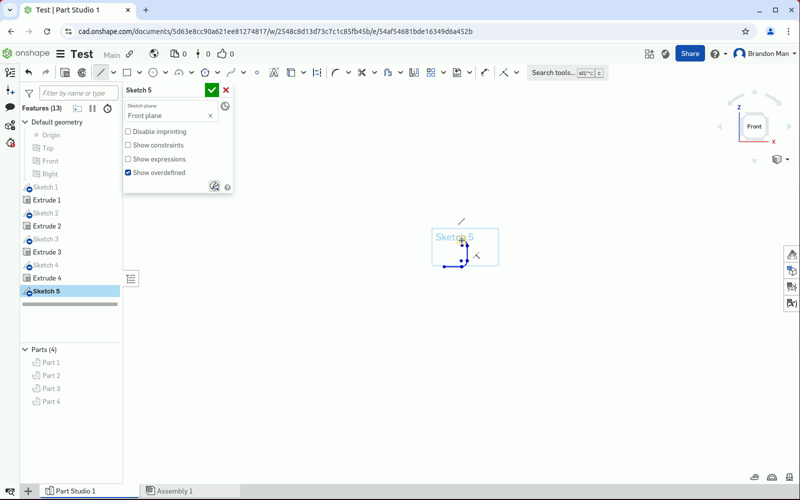
mouse_move(492, 240)
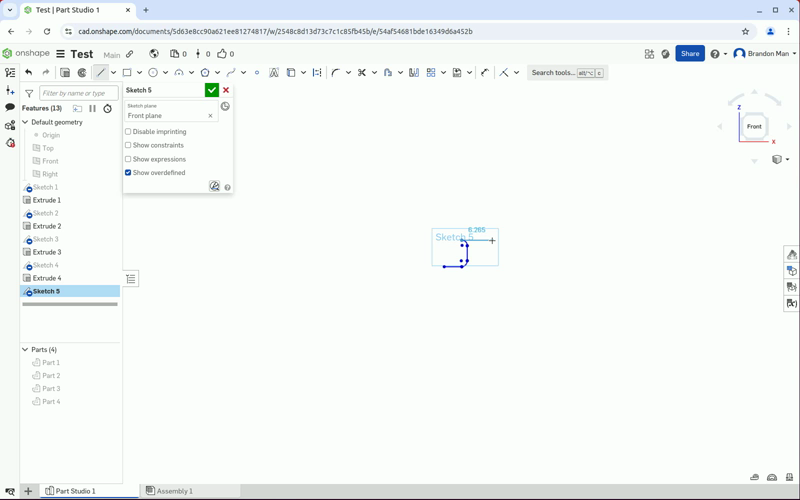
mouse_move(444, 240)
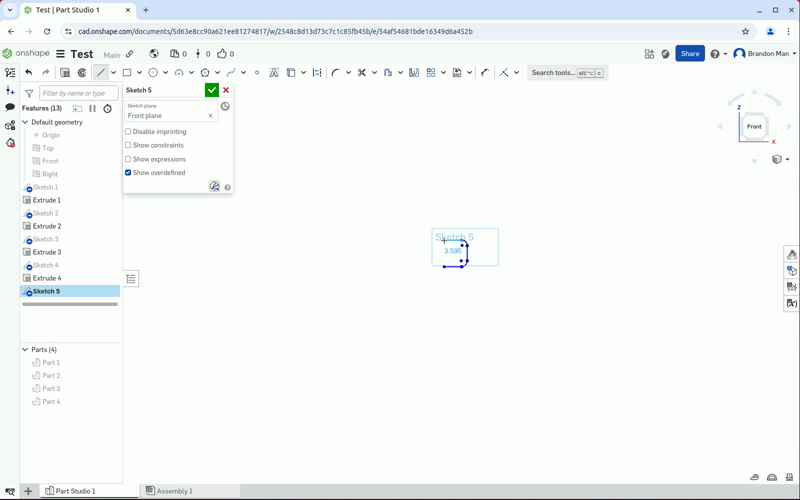
click(444, 240)
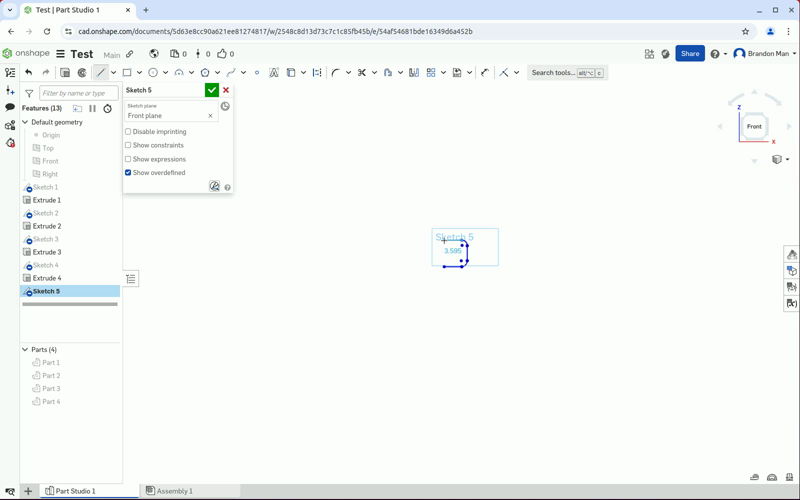
key_up(shift)
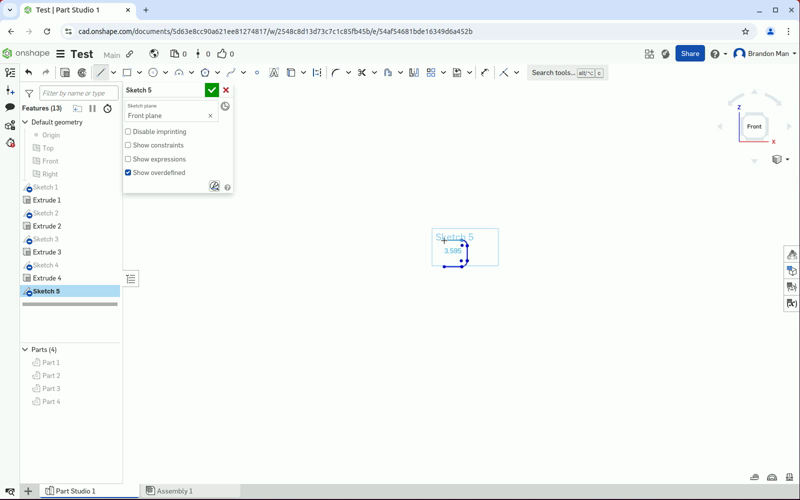
mouse_move(474, 240)
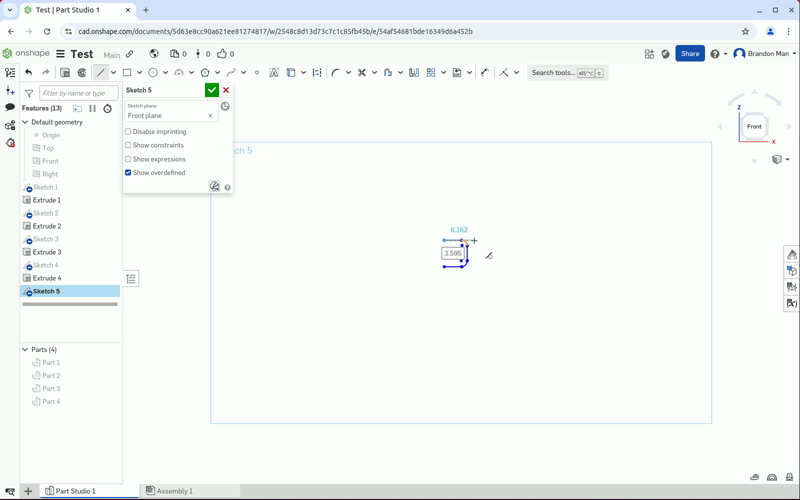
key_down(shift)
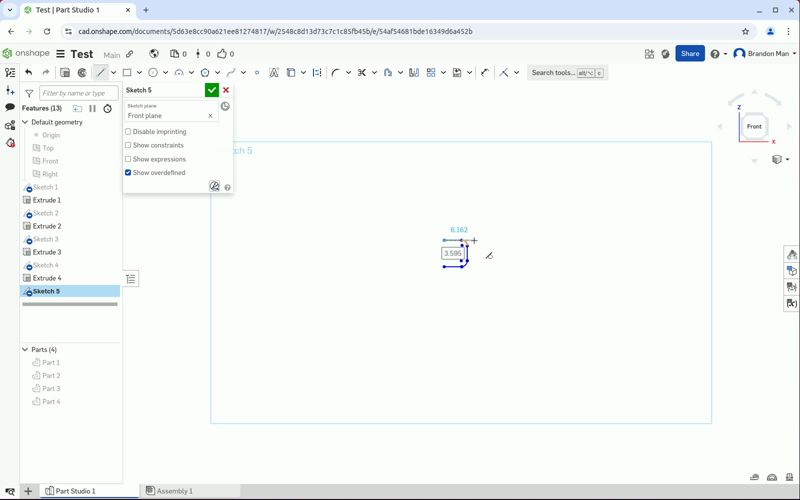
mouse_move(444, 266)
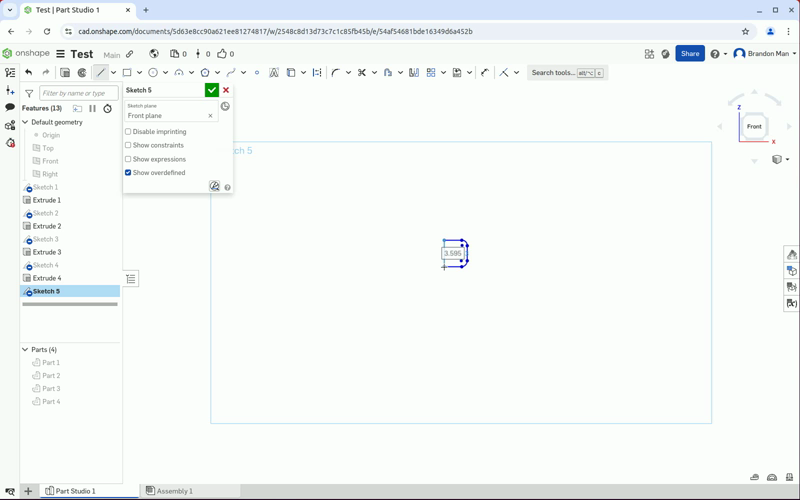
key_up(shift)
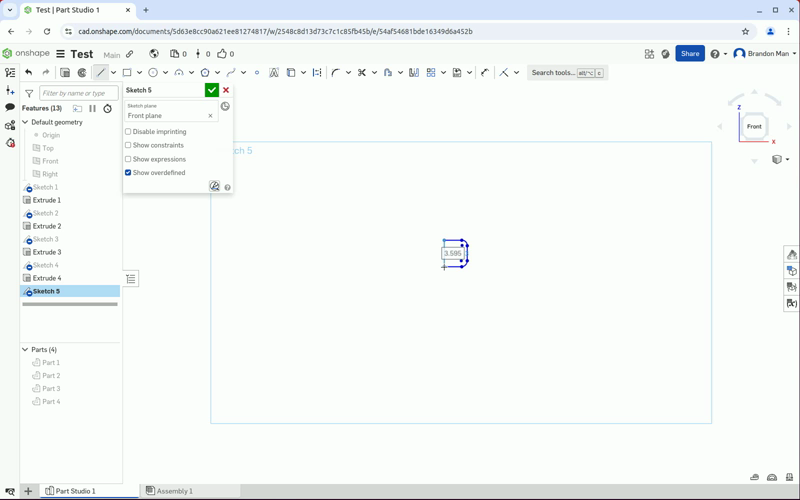
click(444, 266)
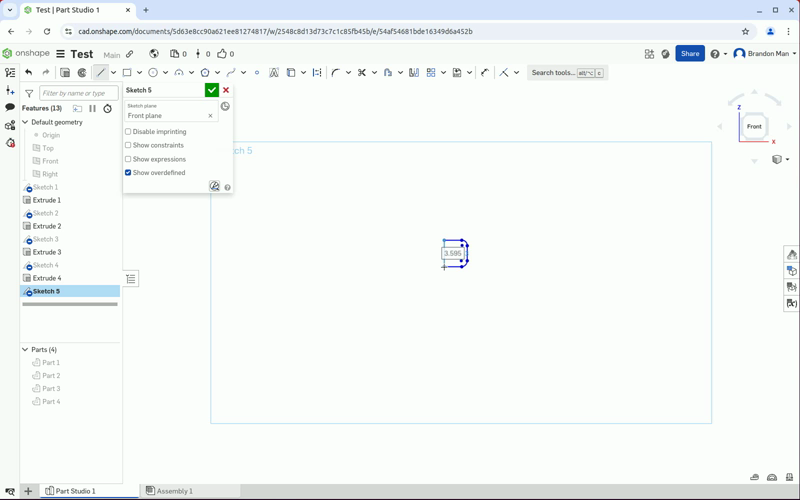
key(esc)
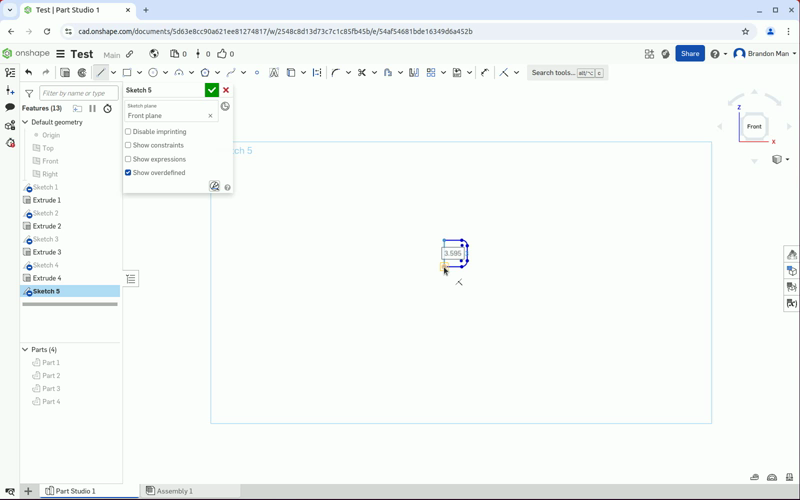
mouse_move(448, 258)
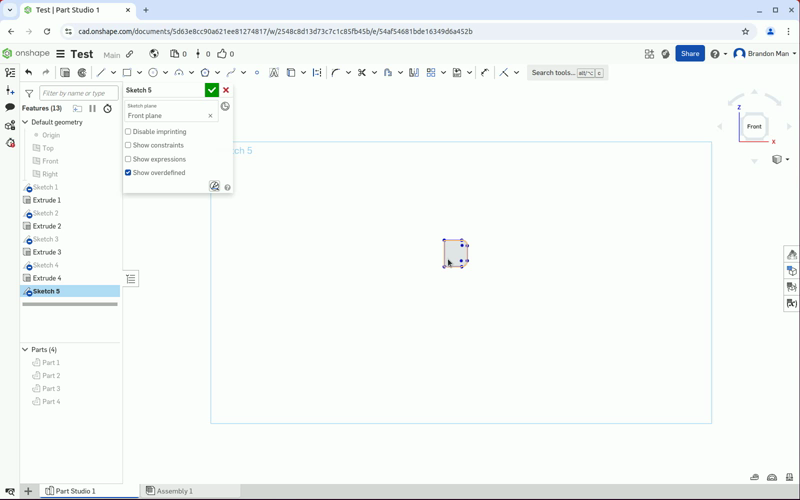
scroll(6)
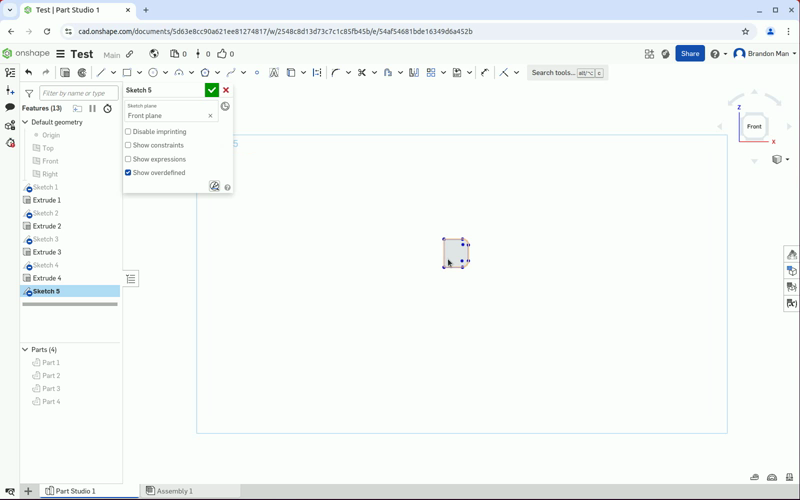
scroll(6)
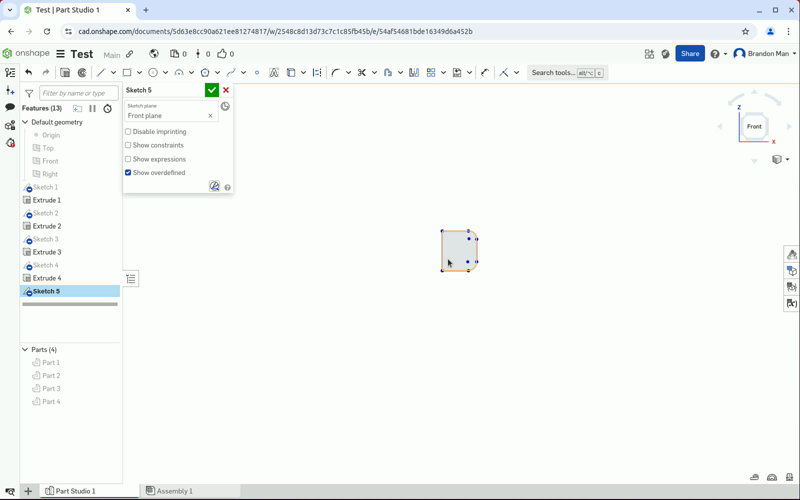
scroll(6)
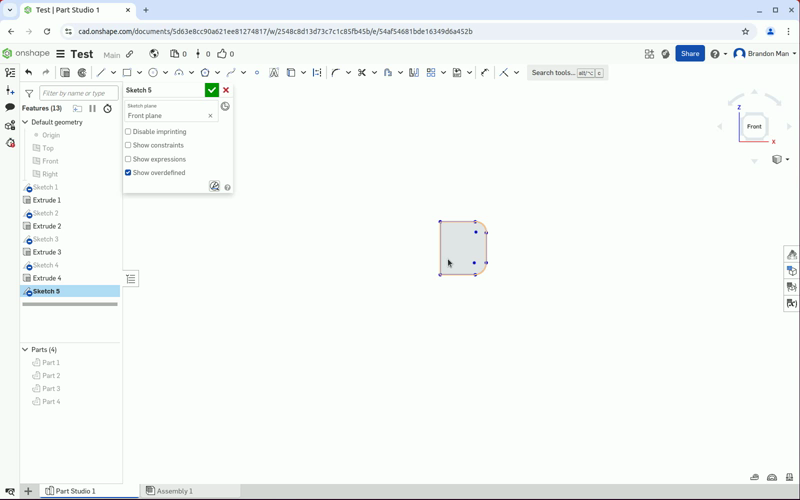
scroll(6)
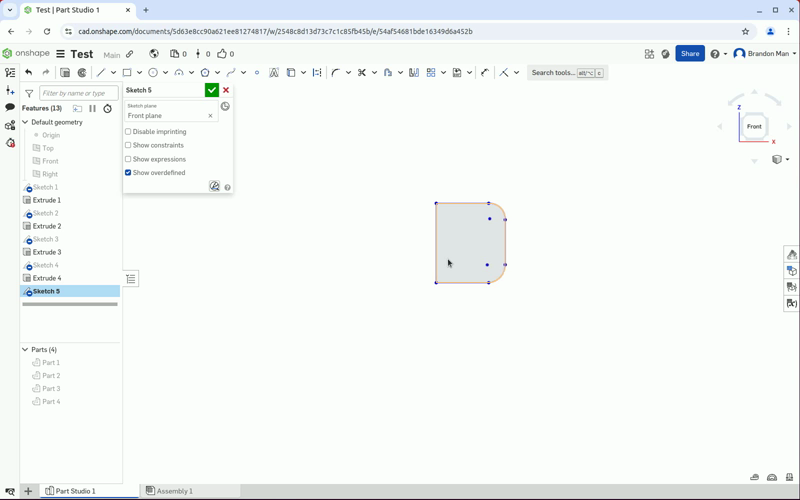
scroll(6)
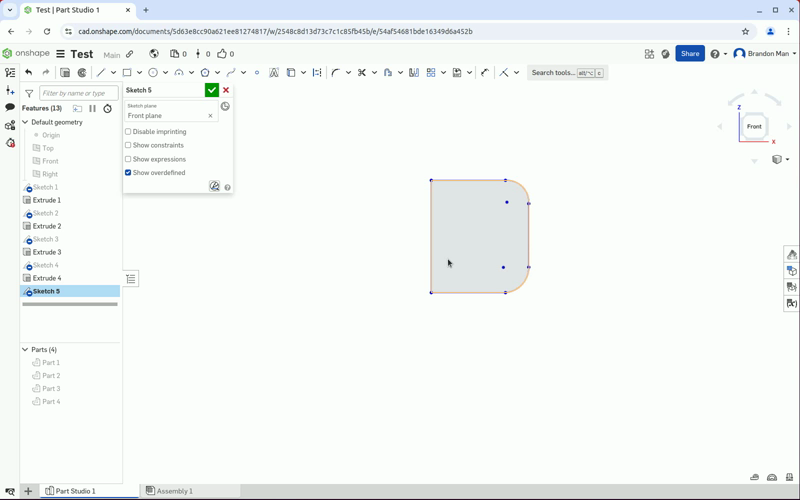
scroll(6)
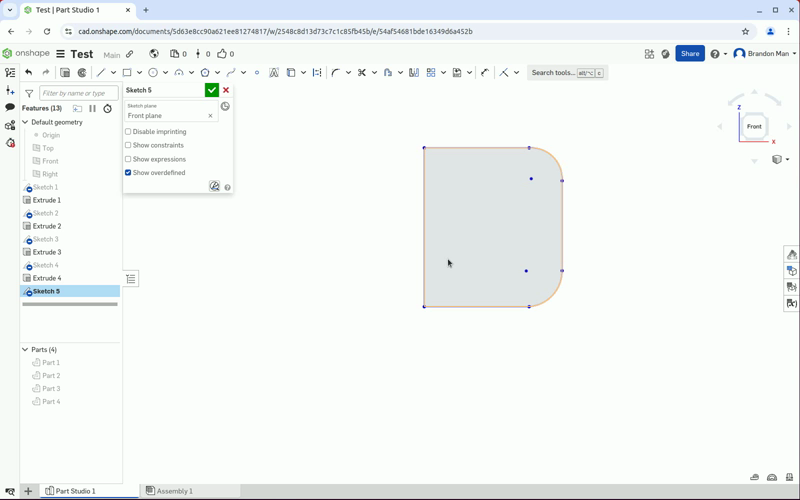
scroll(6)
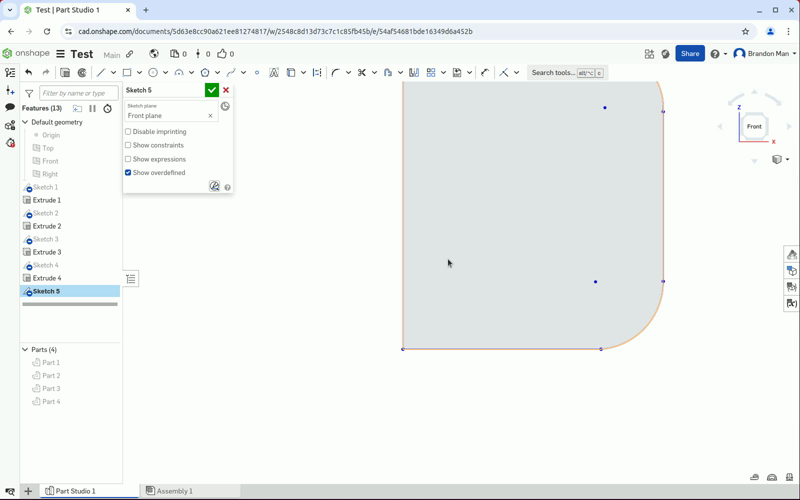
click(448, 258)
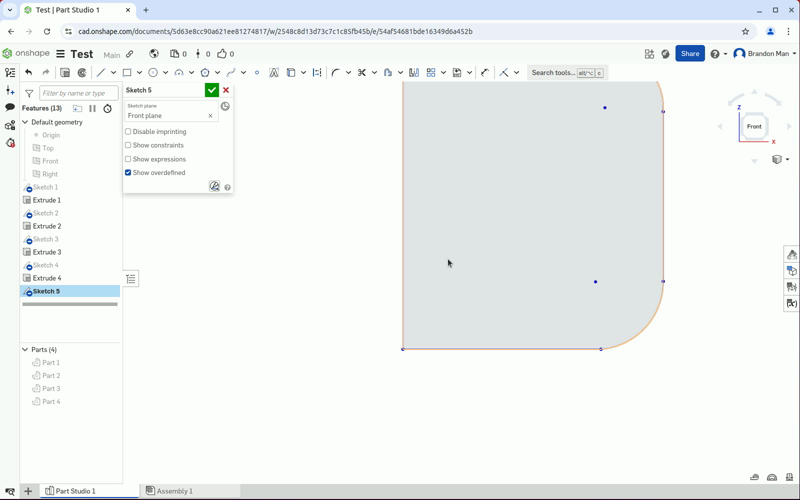
scroll(-6)
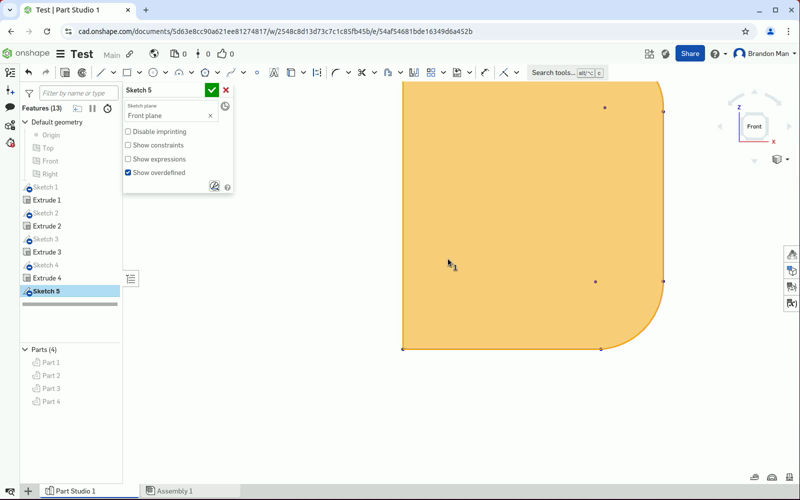
scroll(-6)
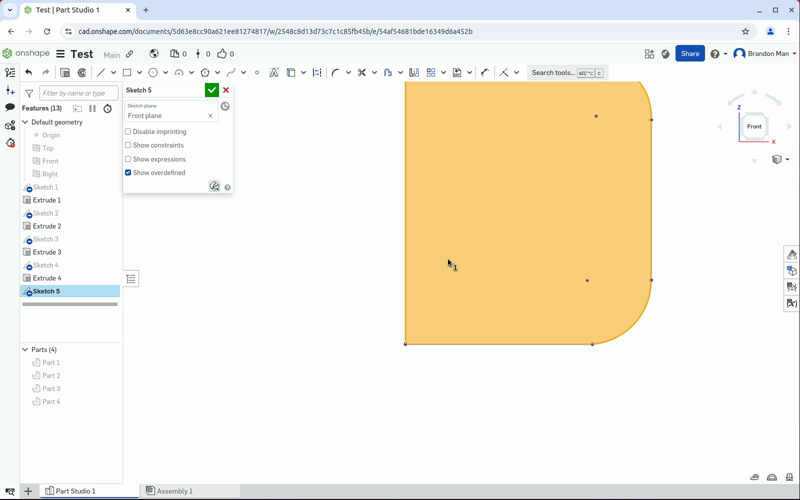
scroll(-6)
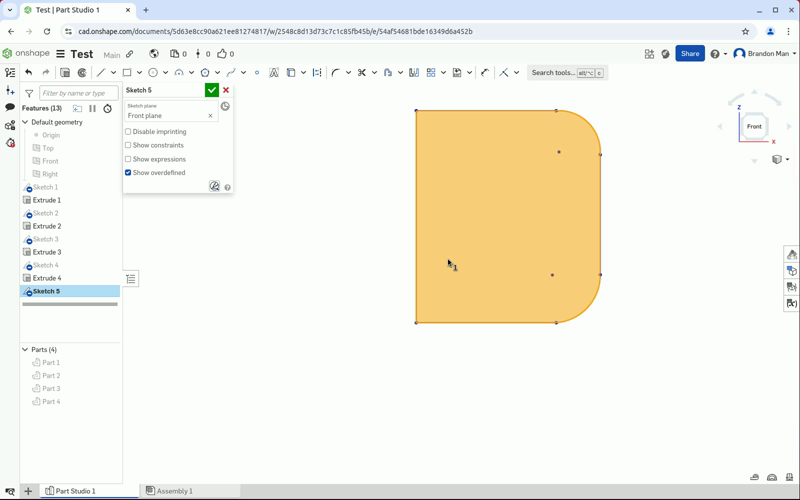
scroll(-6)
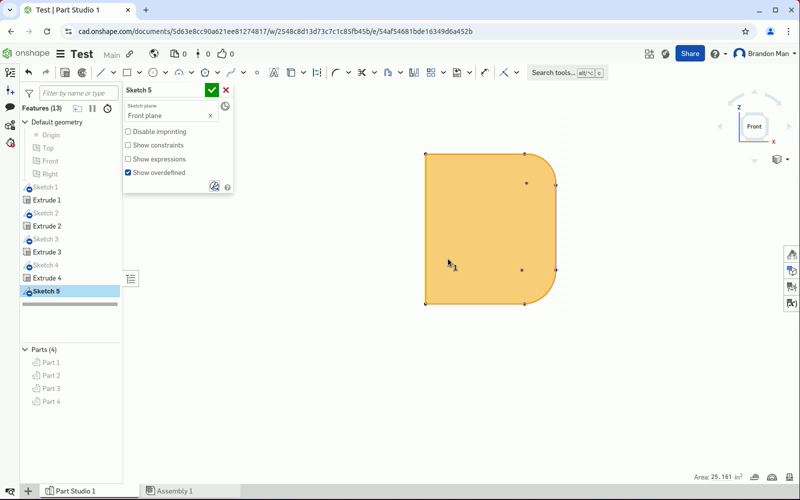
scroll(-6)
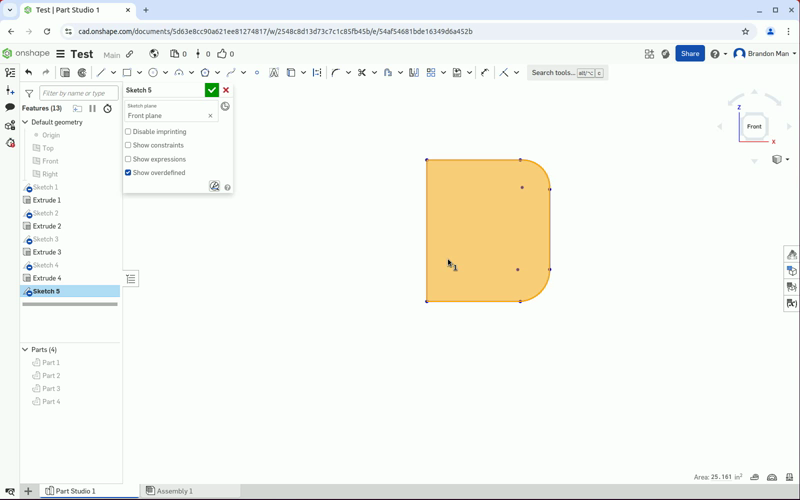
scroll(-6)
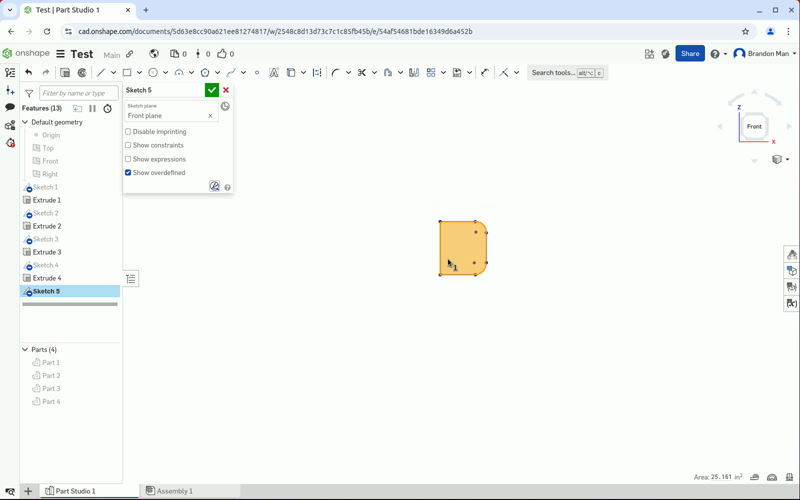
scroll(-6)
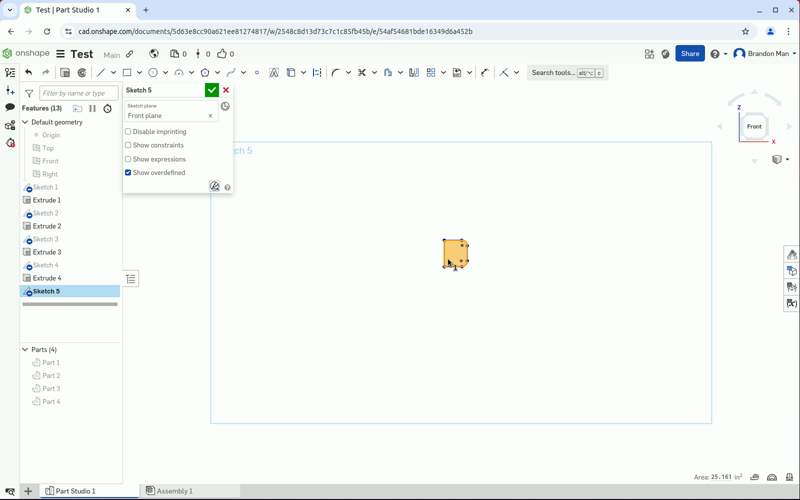
mouse_move(73, 352)
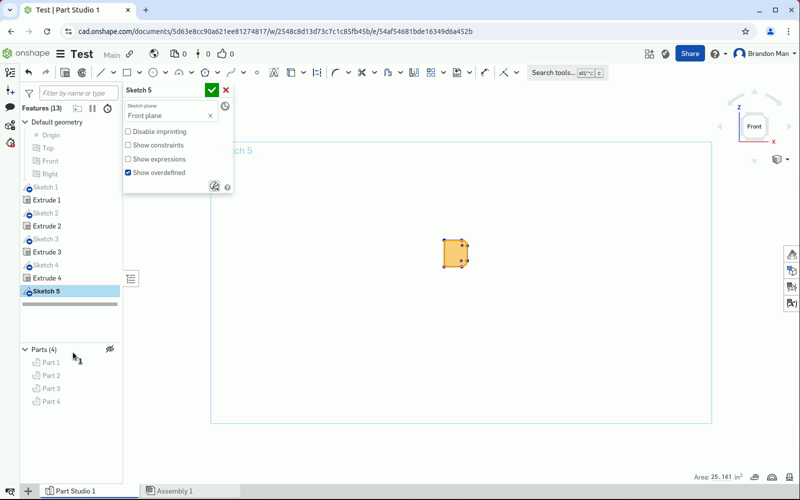
key(shift+y)
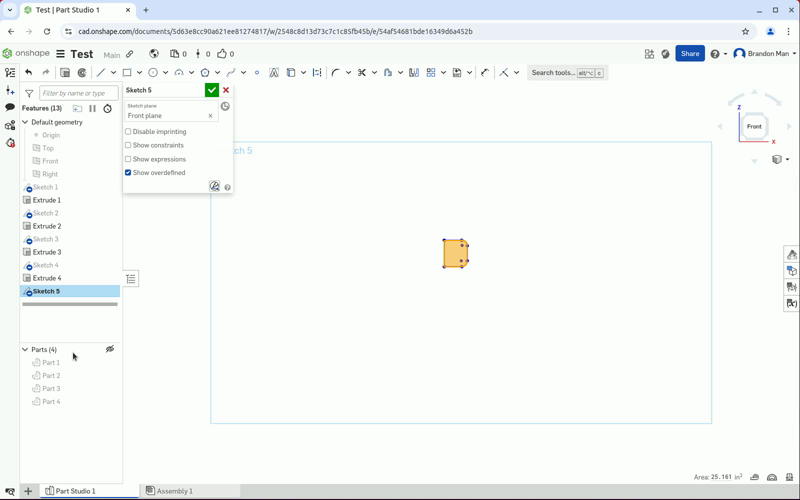
key(shift+e)
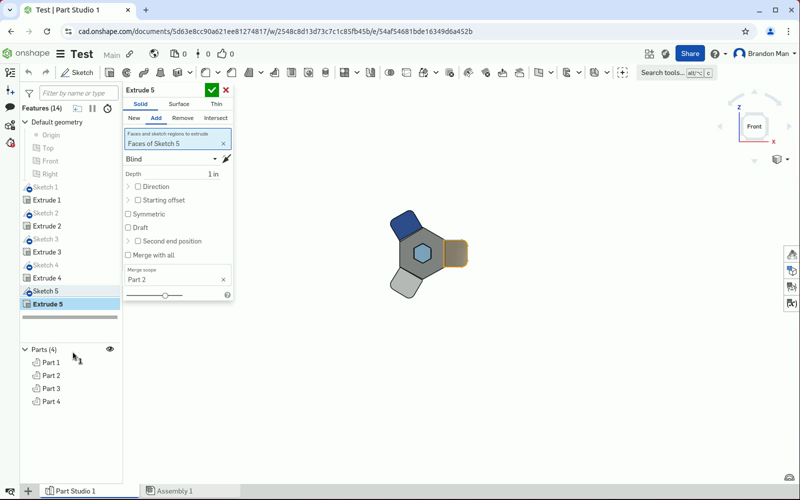
mouse_move(143, 106)
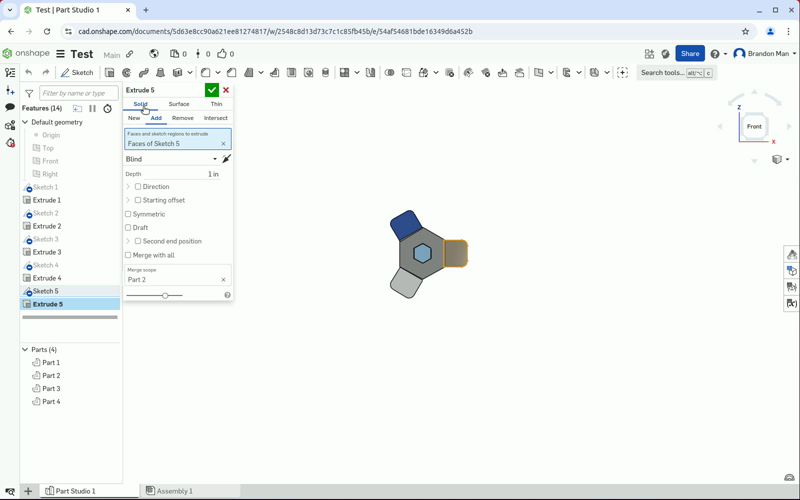
click(143, 106)
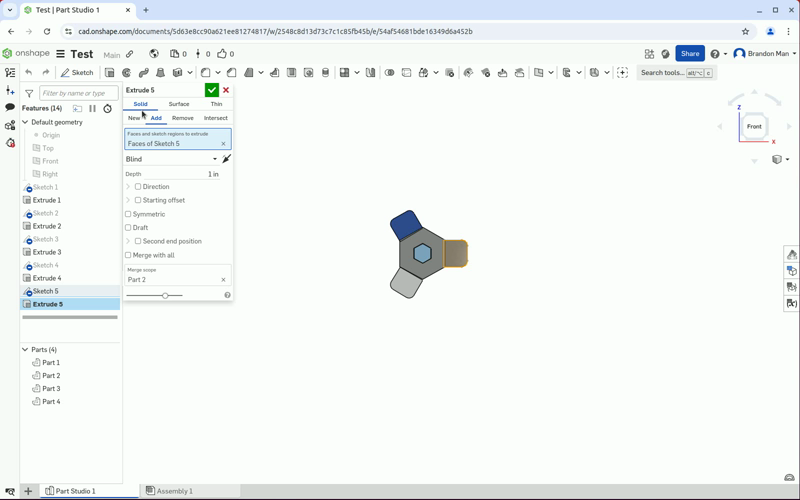
mouse_move(137, 120)
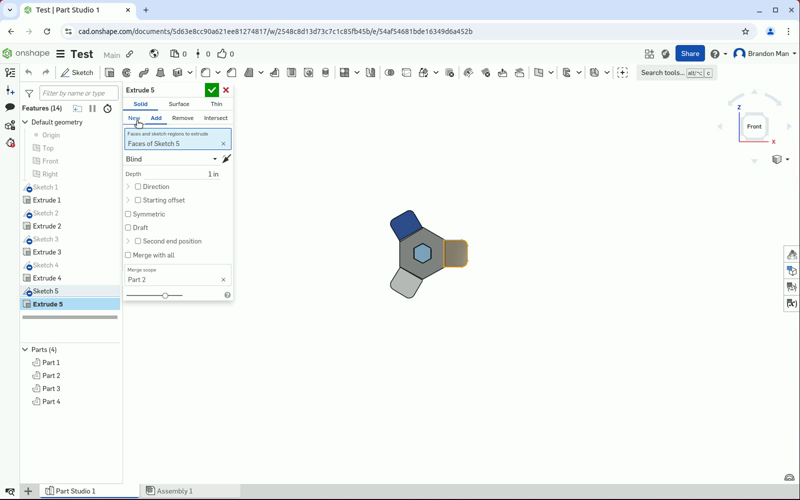
click(137, 120)
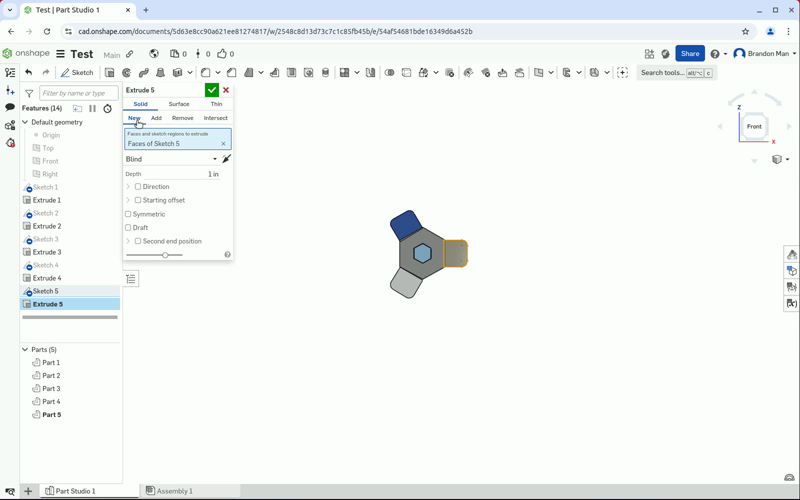
key(tab, 4)
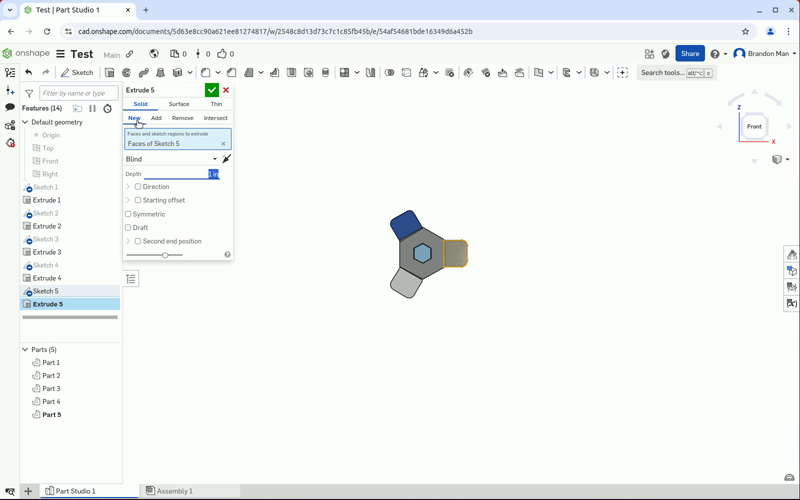
text(-4.574)
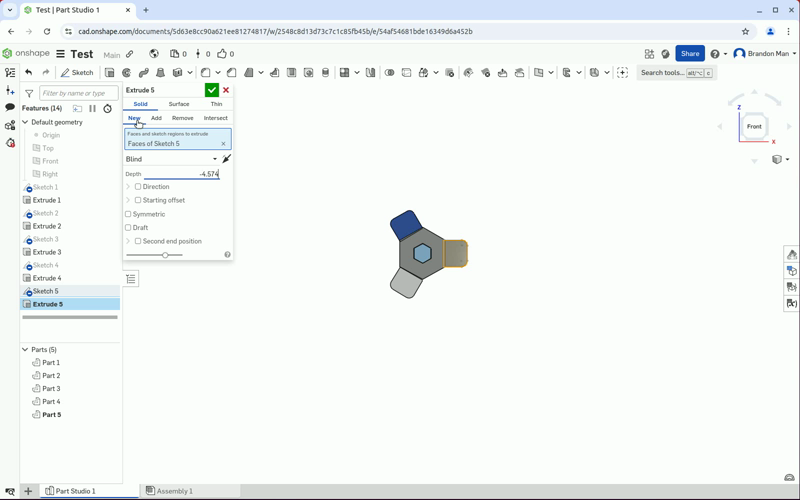
key(enter)
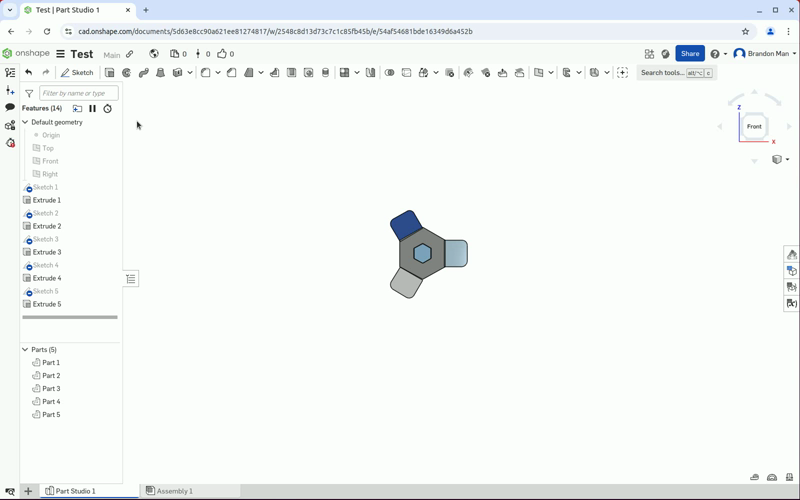
key(shift+h)
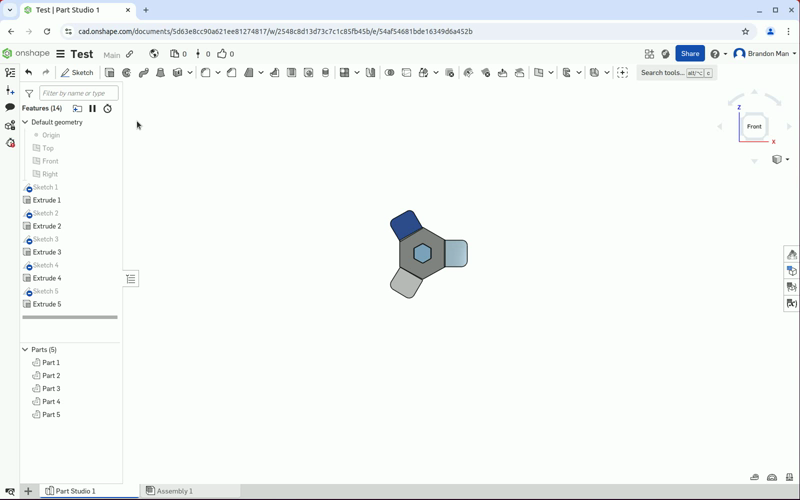
key(shift+h)
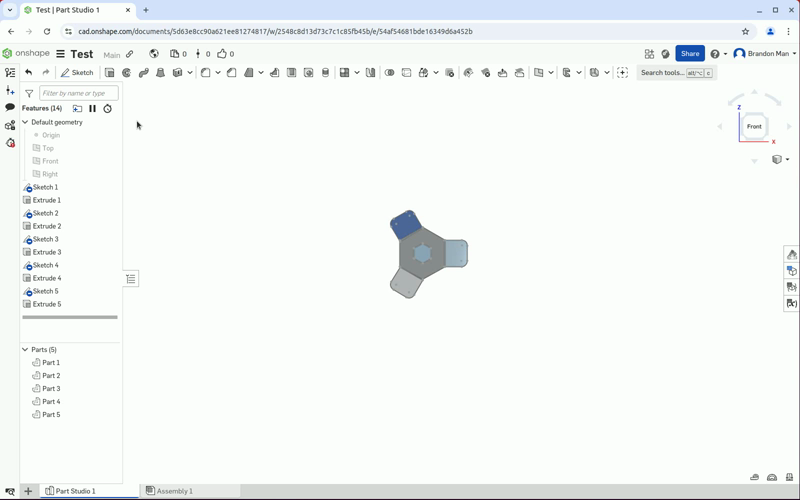
key(shift+7)
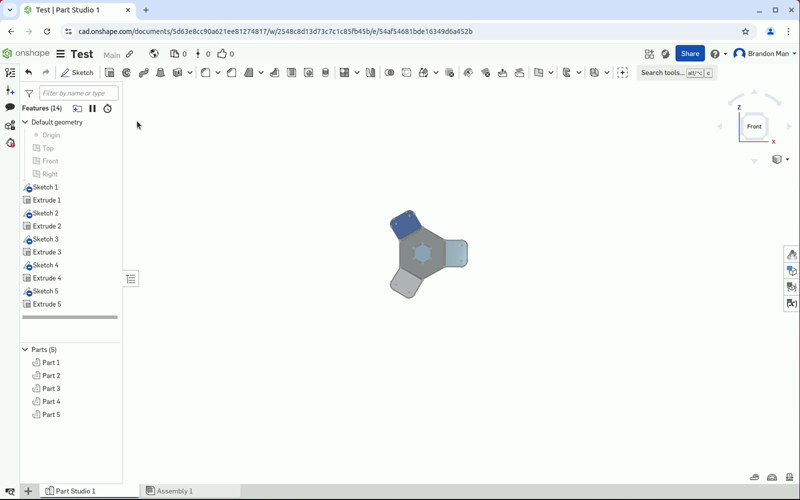
key(left, 2)
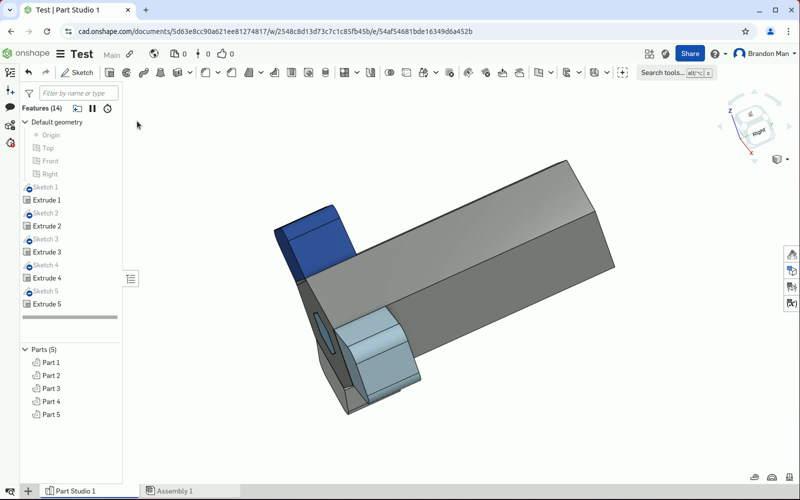
key(down, 2)
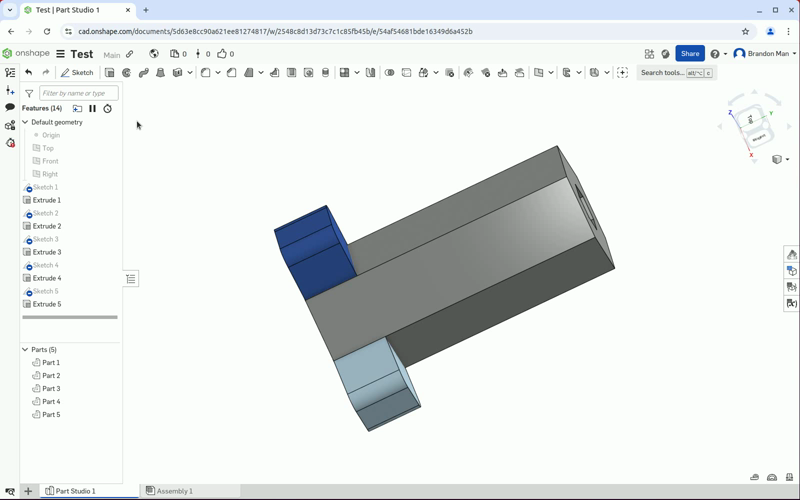
key(up, 2)
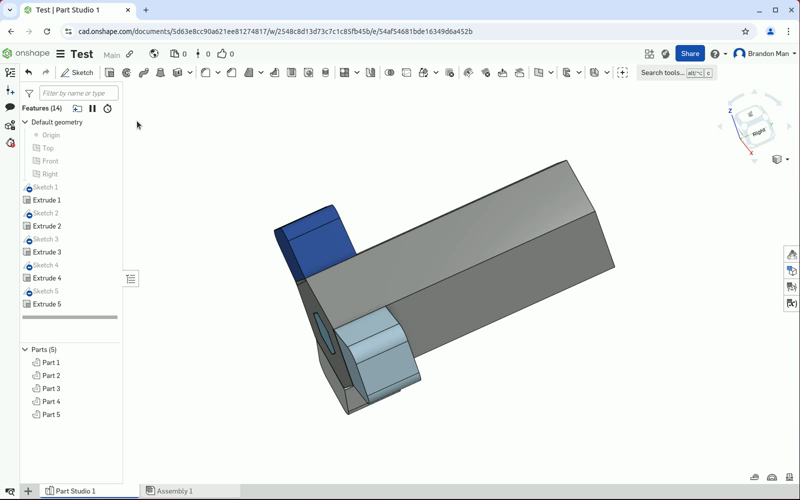
key(right, 2)
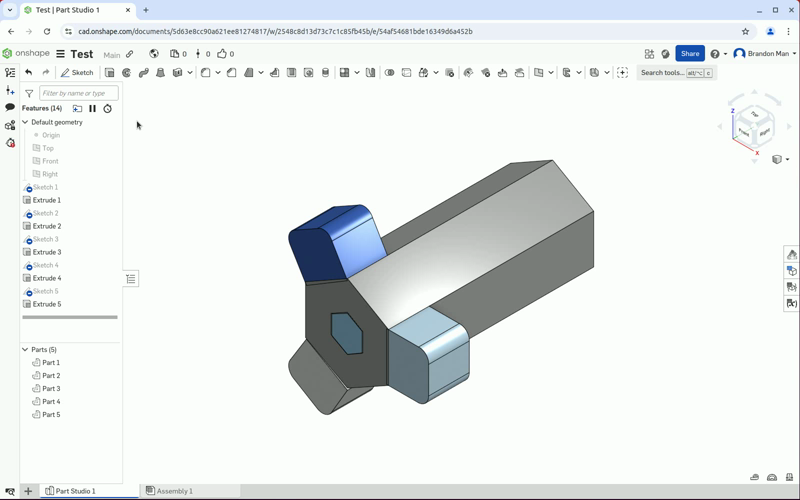
mouse_move(73, 189)
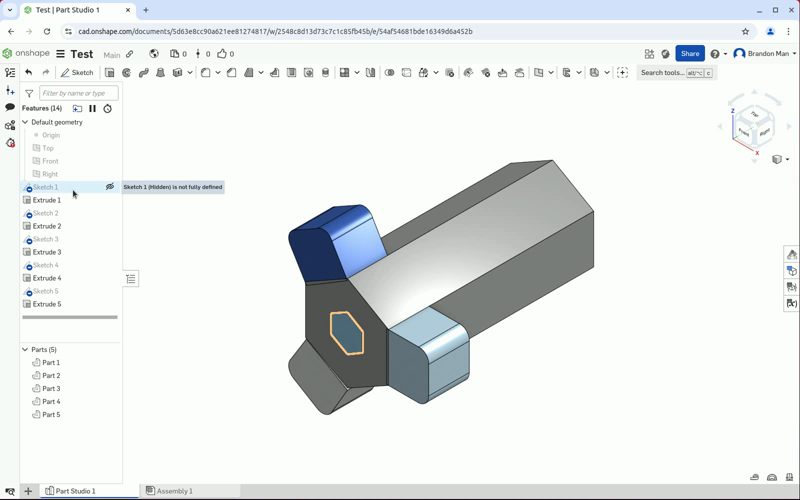
click(73, 189)